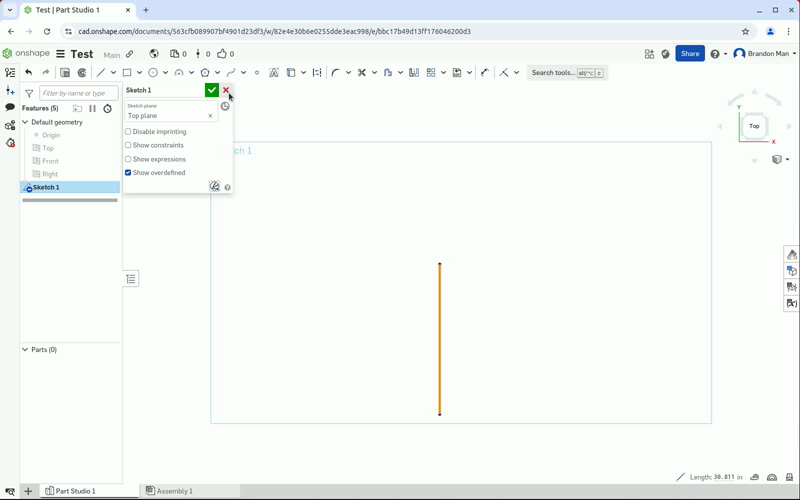
key(shift+h)
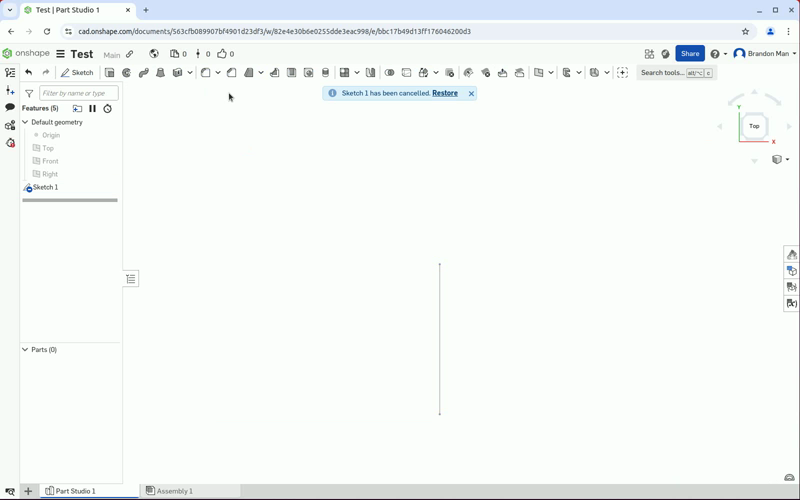
key(shift+s)
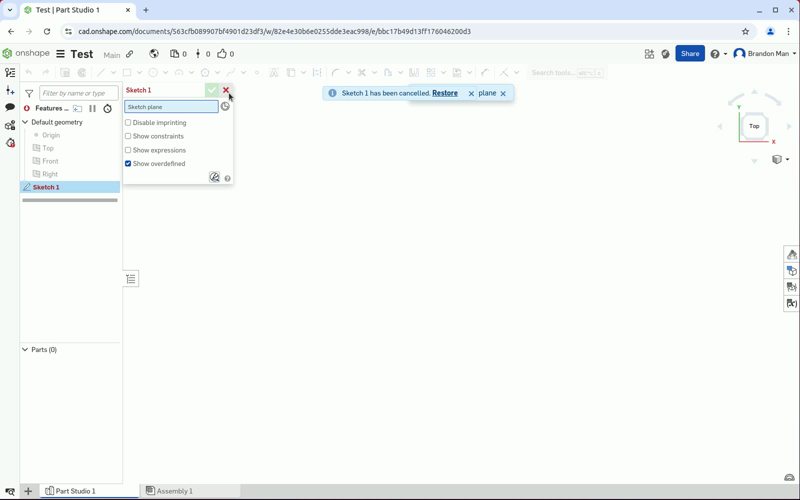
mouse_move(73, 150)
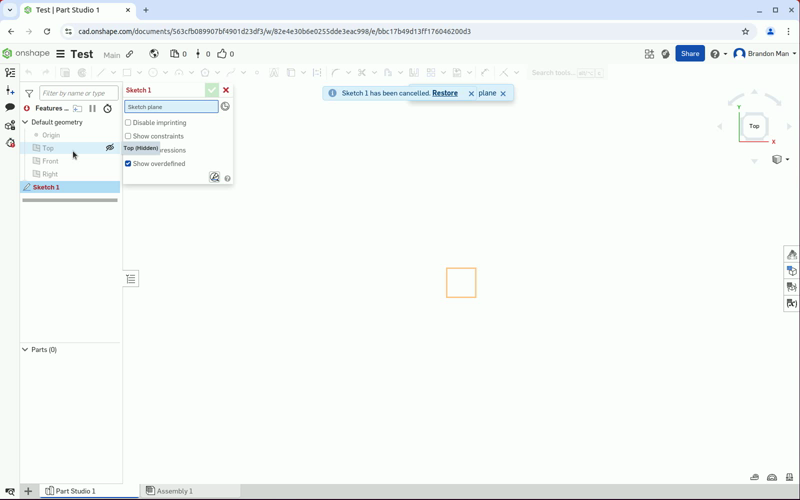
click(73, 150)
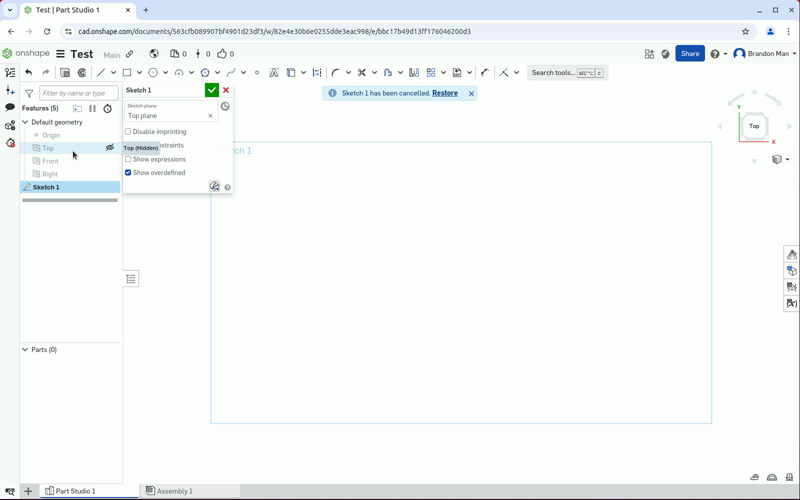
mouse_move(73, 352)
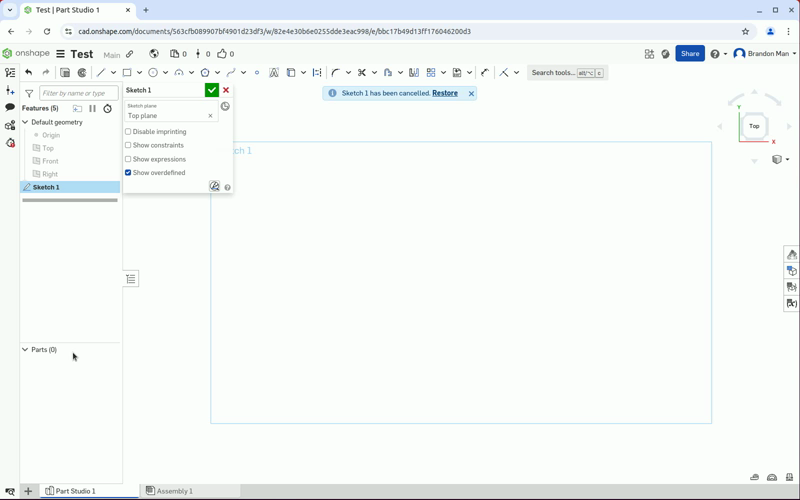
key(y)
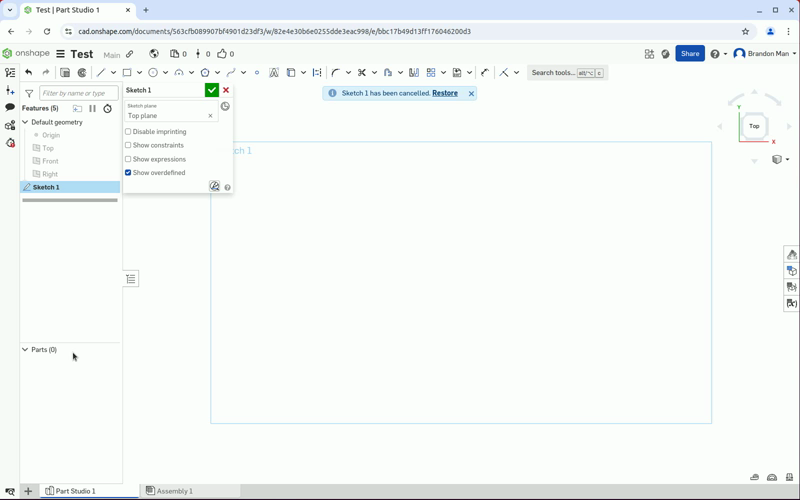
key(l)
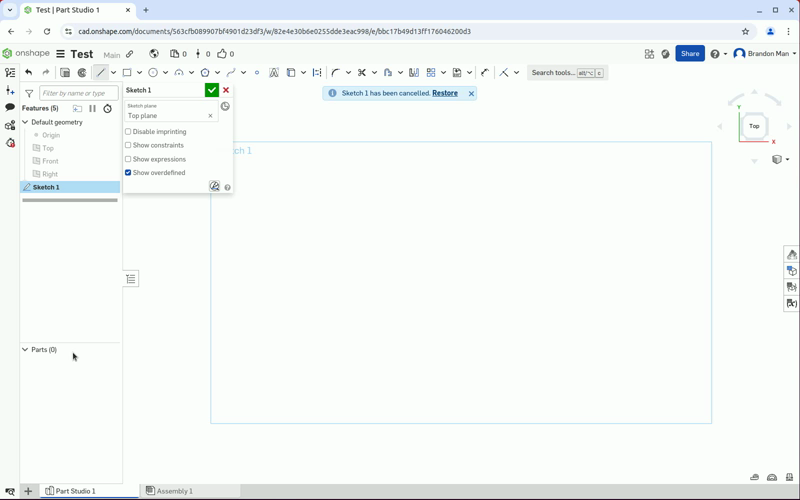
key_down(shift)
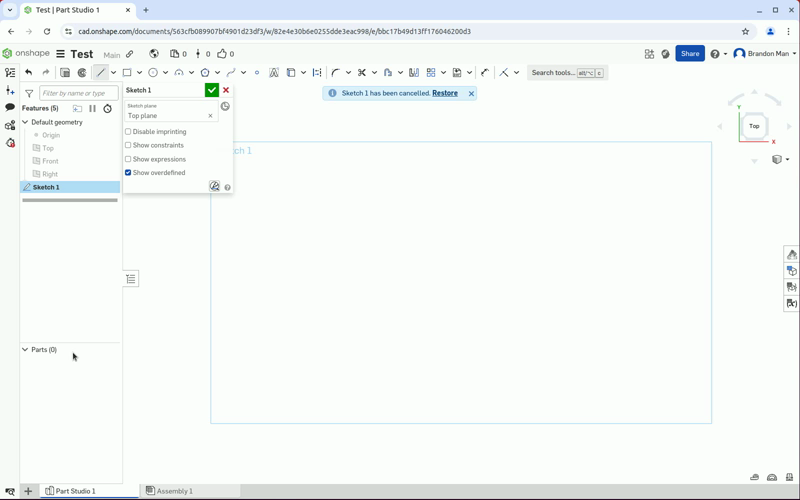
mouse_move(406, 380)
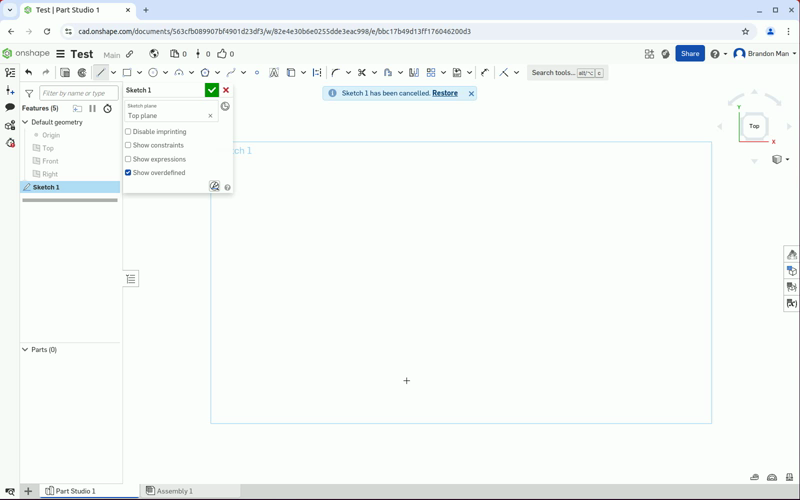
click(406, 380)
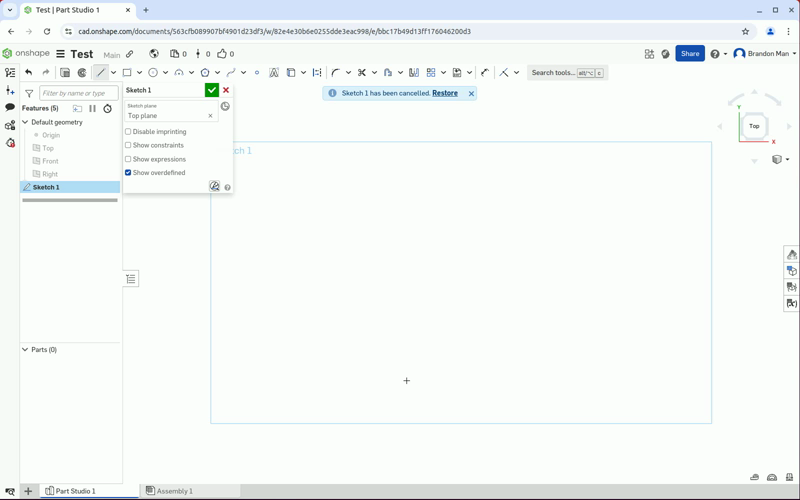
key_up(shift)
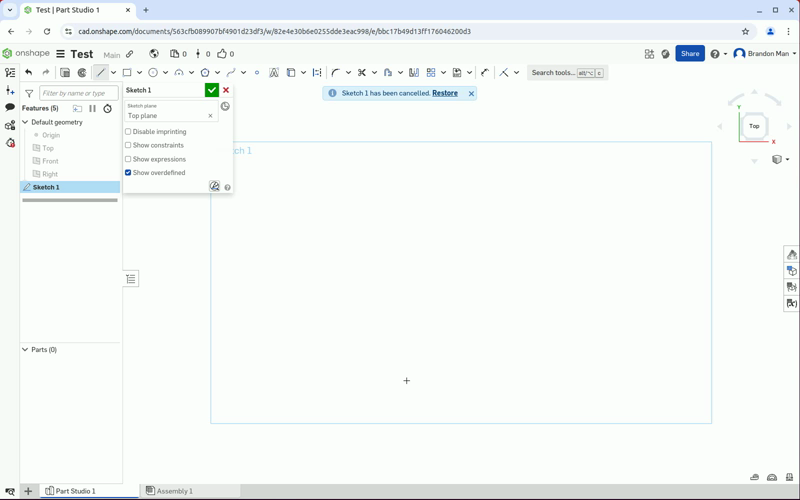
key_down(shift)
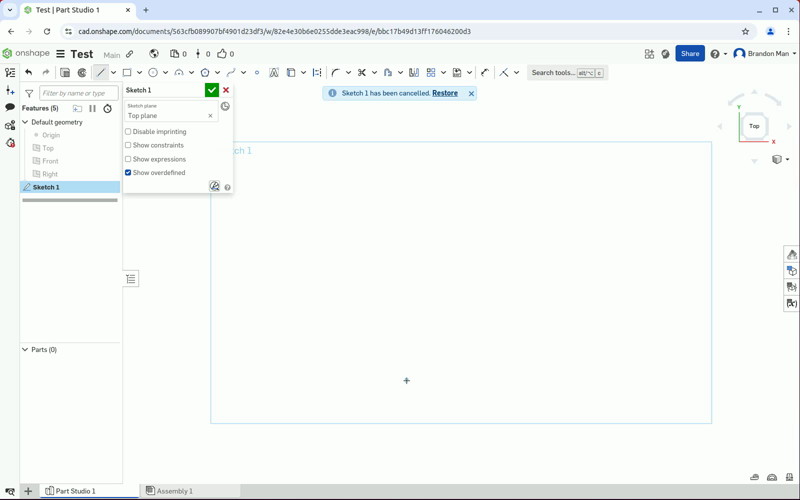
mouse_move(436, 380)
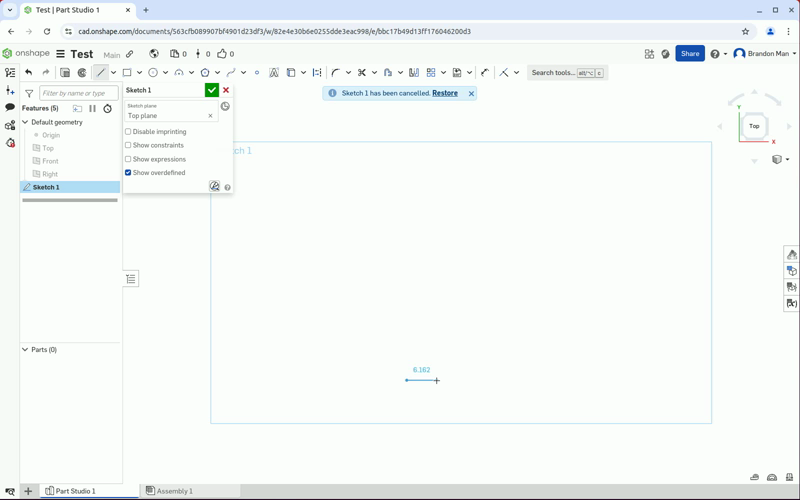
mouse_move(459, 380)
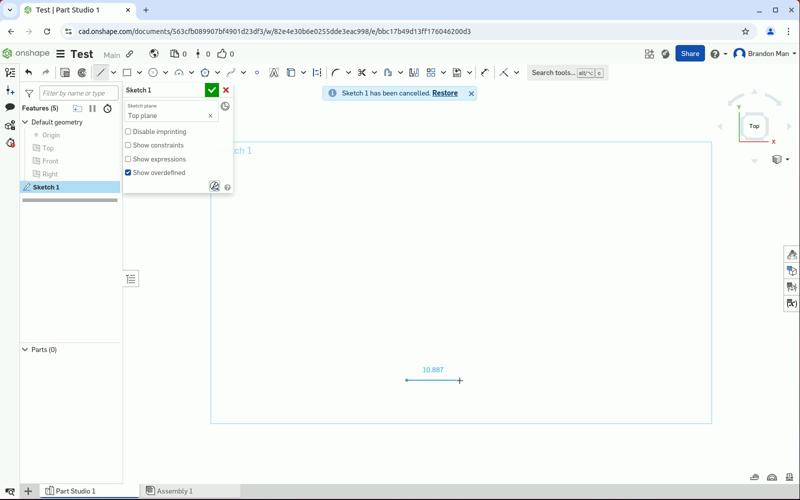
click(459, 380)
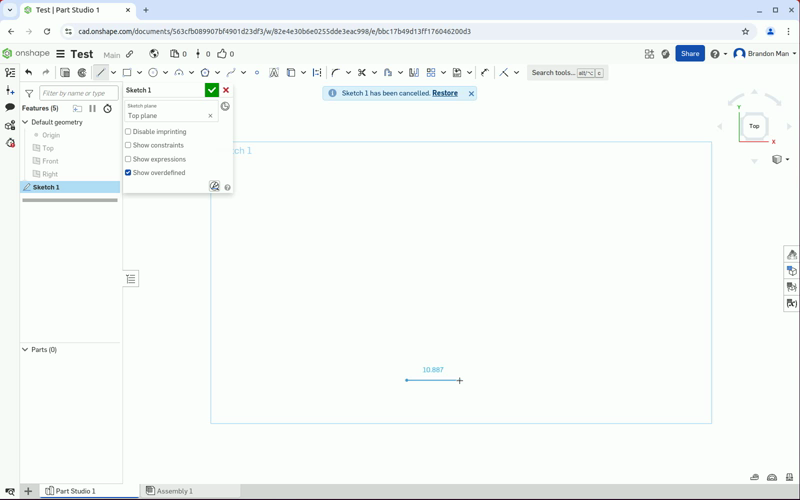
key_up(shift)
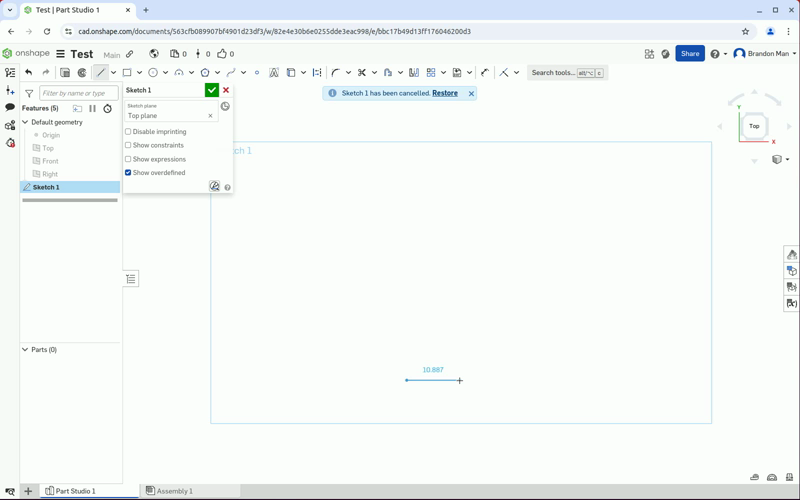
key_down(shift)
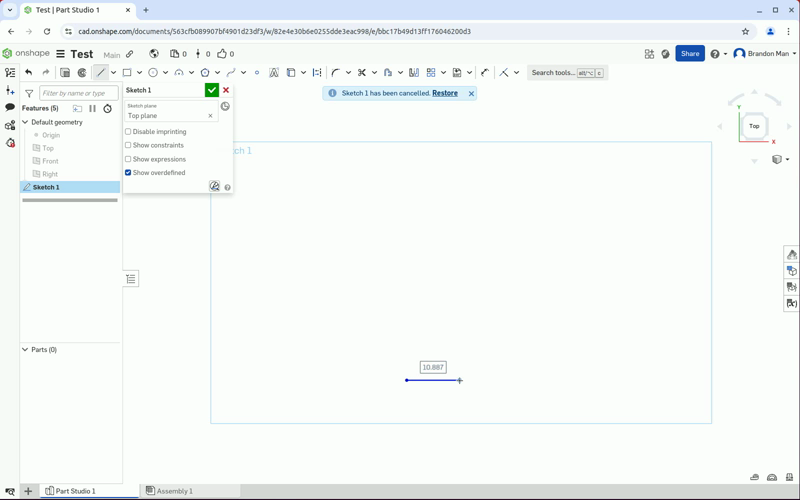
mouse_move(489, 380)
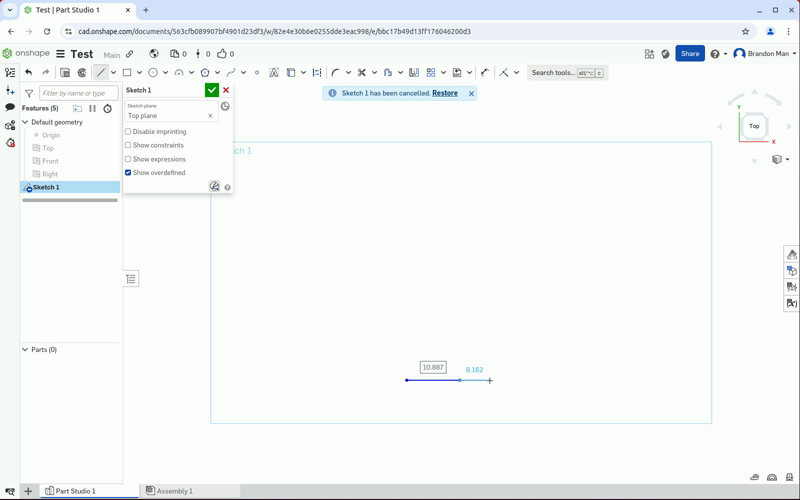
mouse_move(461, 380)
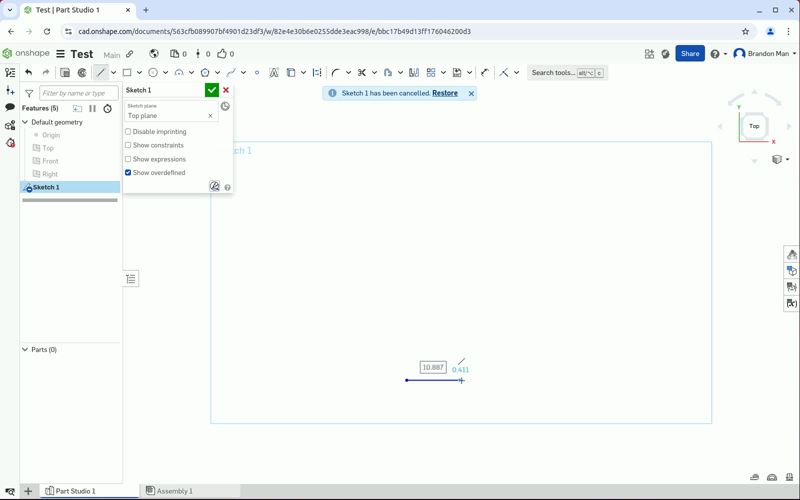
scroll(6)
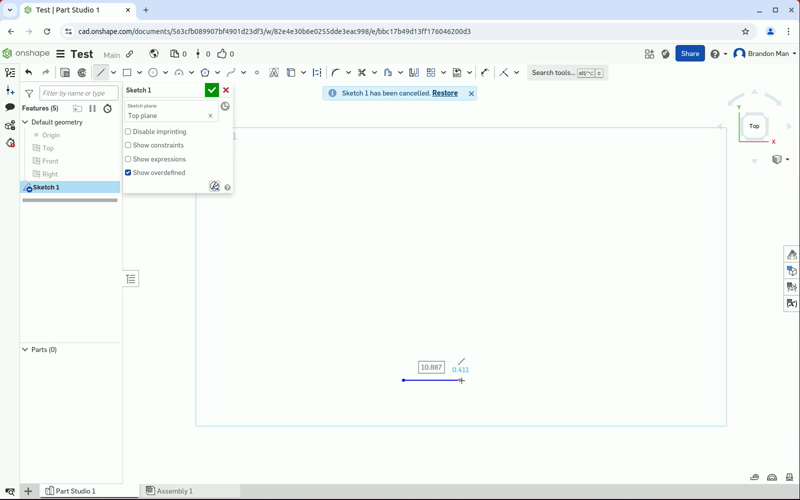
scroll(6)
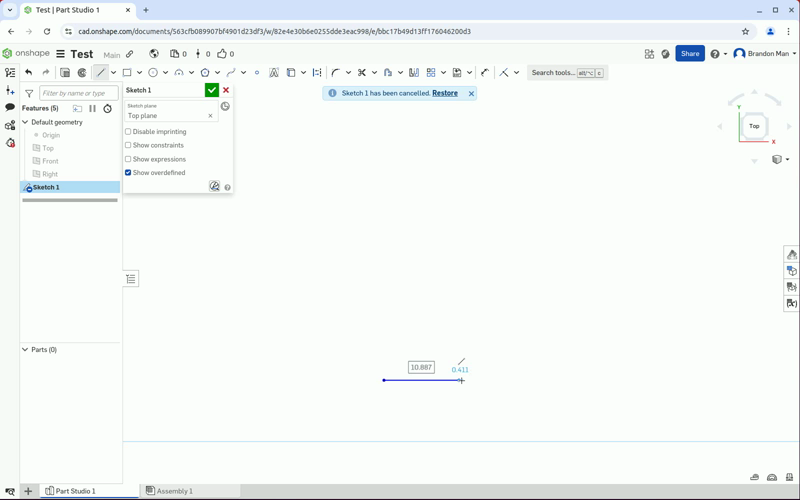
scroll(6)
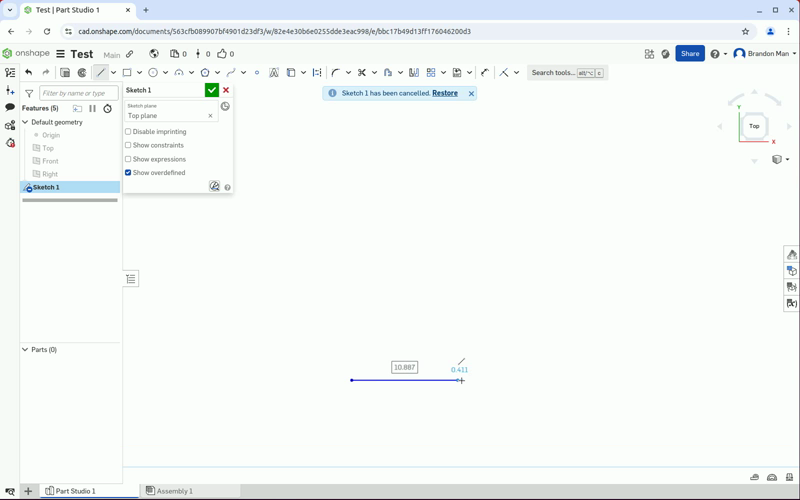
scroll(6)
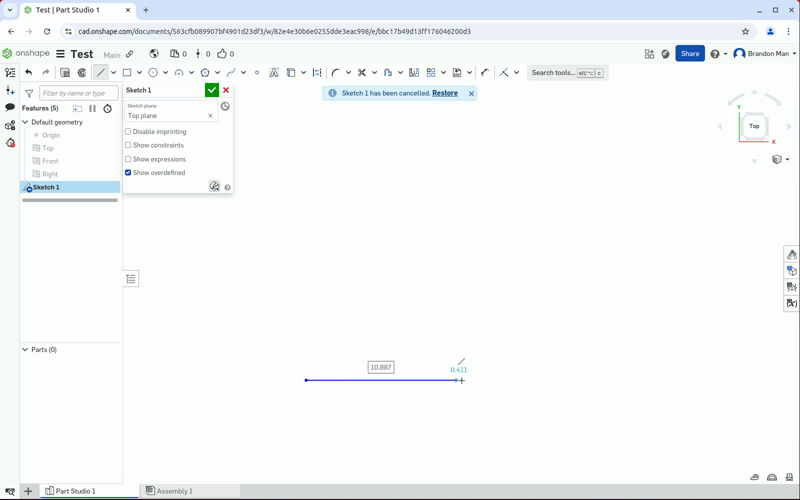
scroll(6)
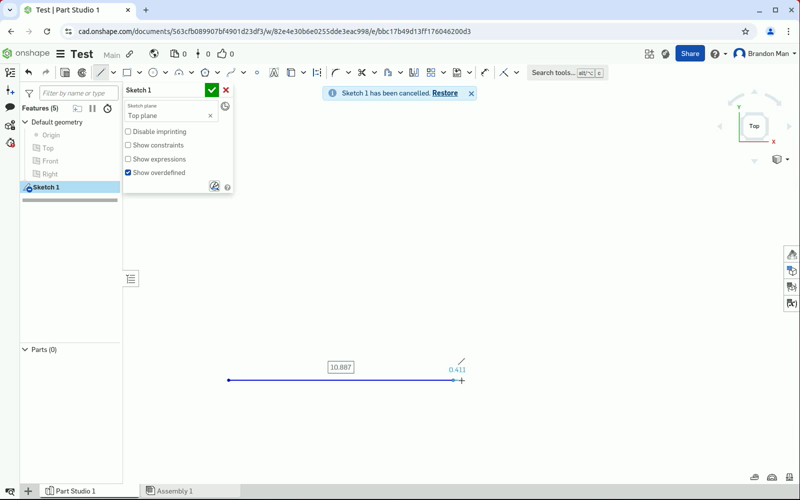
scroll(6)
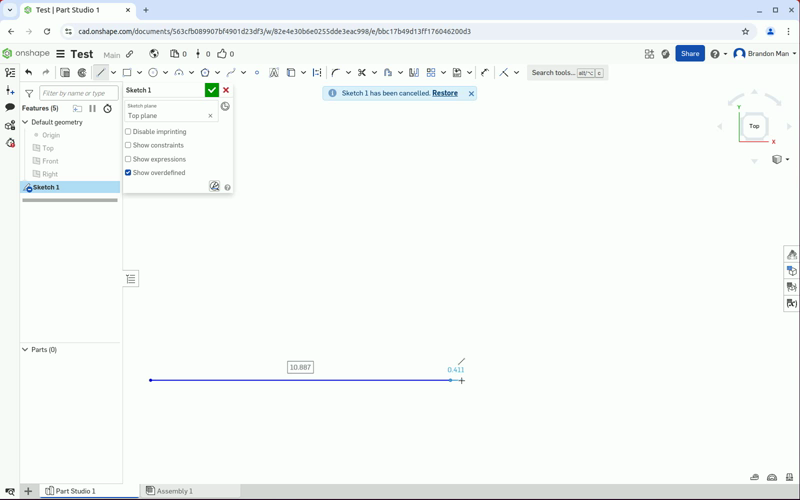
scroll(6)
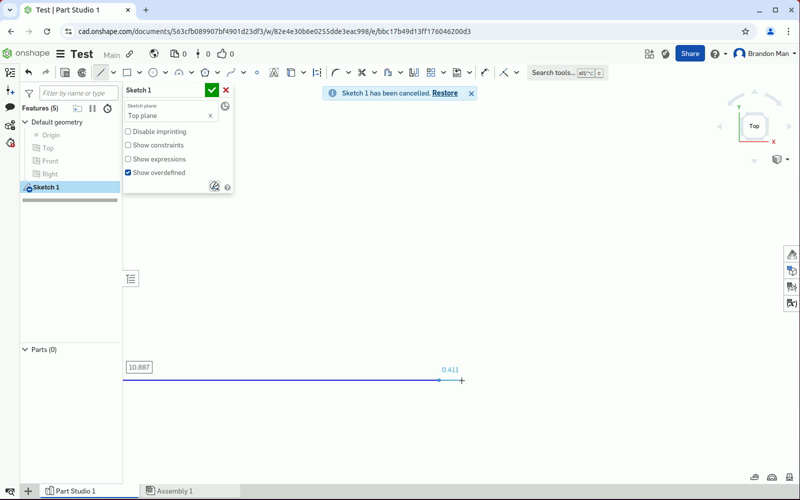
click(461, 380)
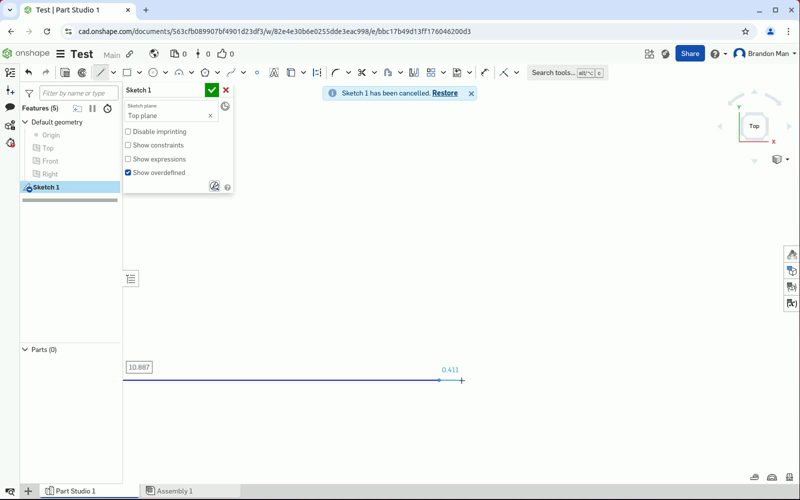
scroll(-6)
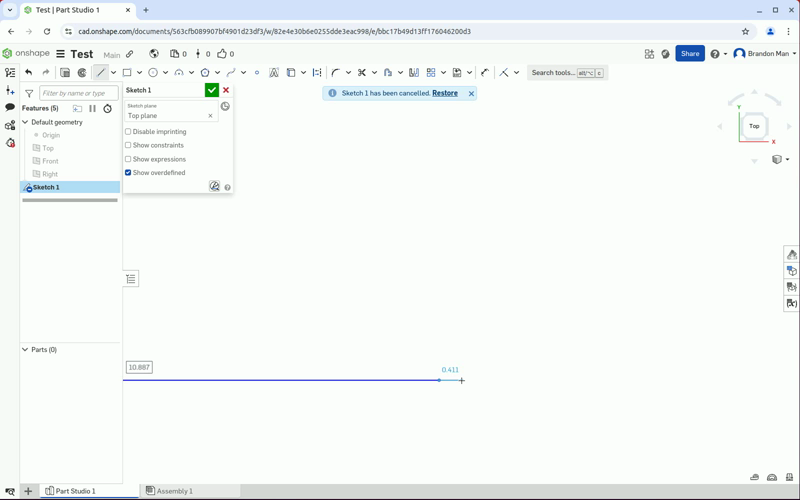
scroll(-6)
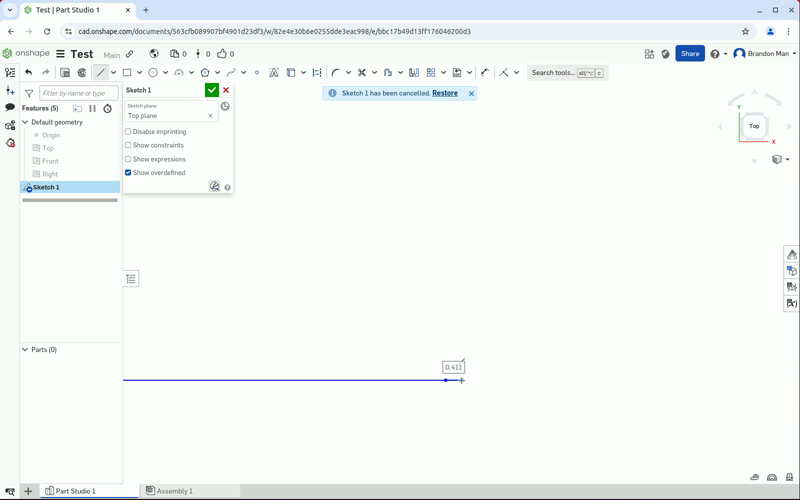
scroll(-6)
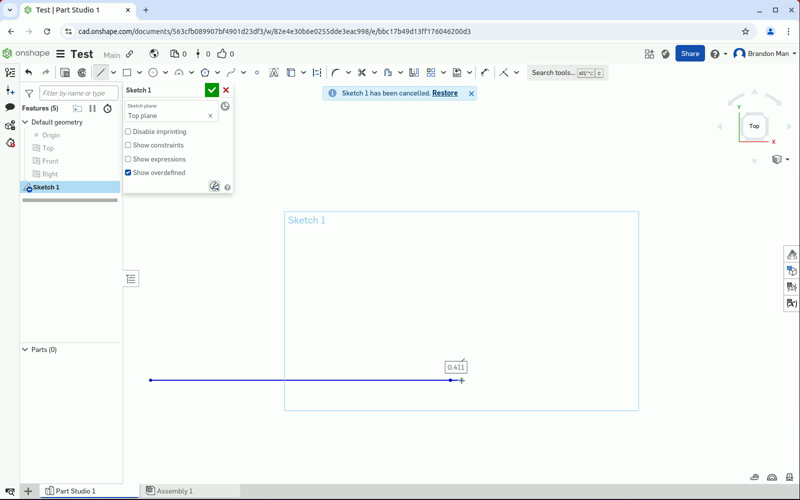
scroll(-6)
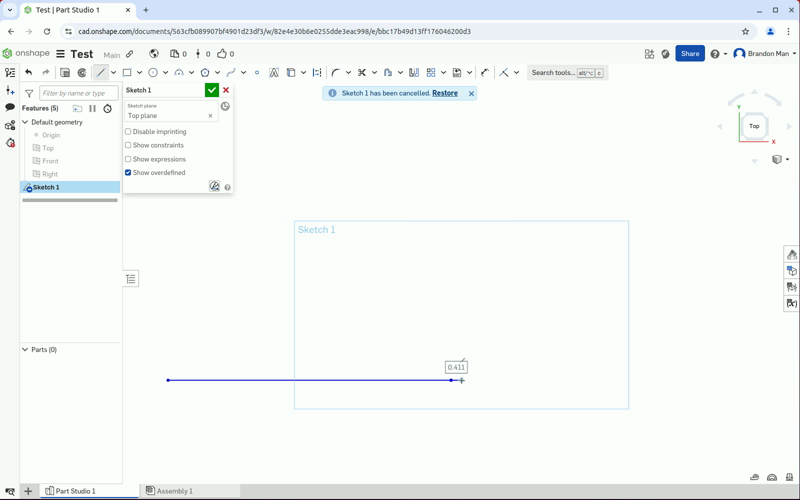
scroll(-6)
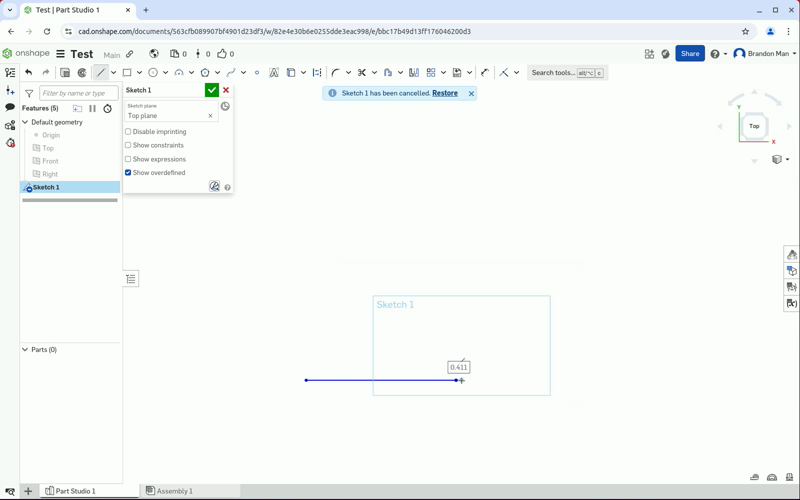
scroll(-6)
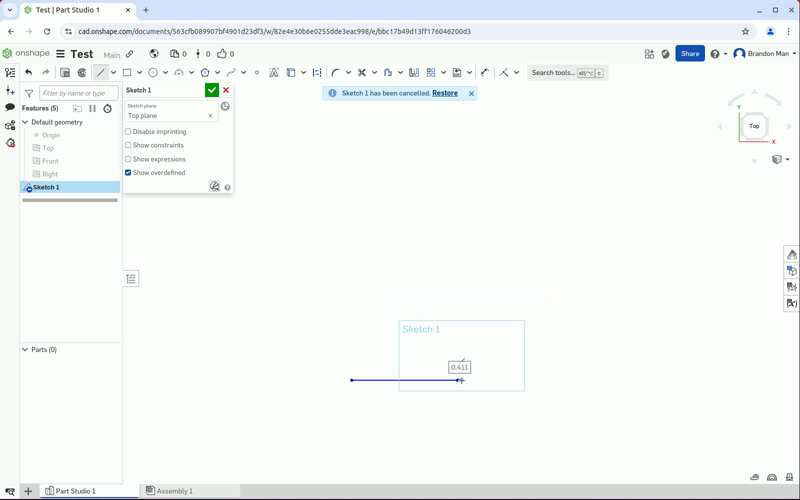
scroll(-6)
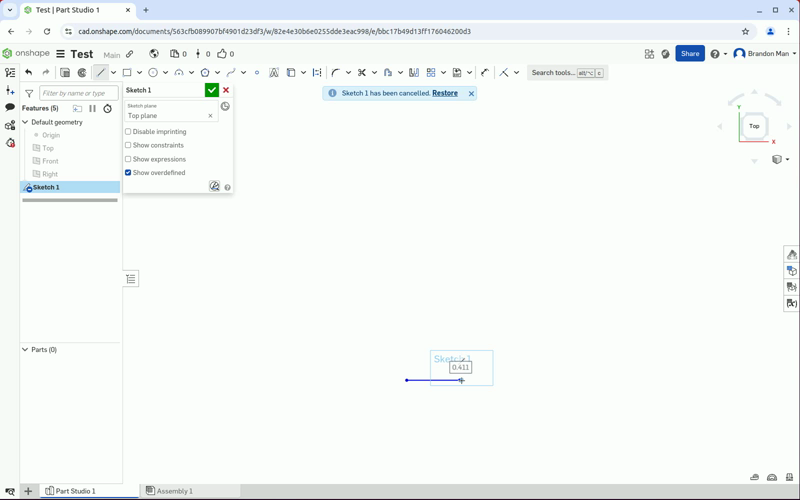
key_up(shift)
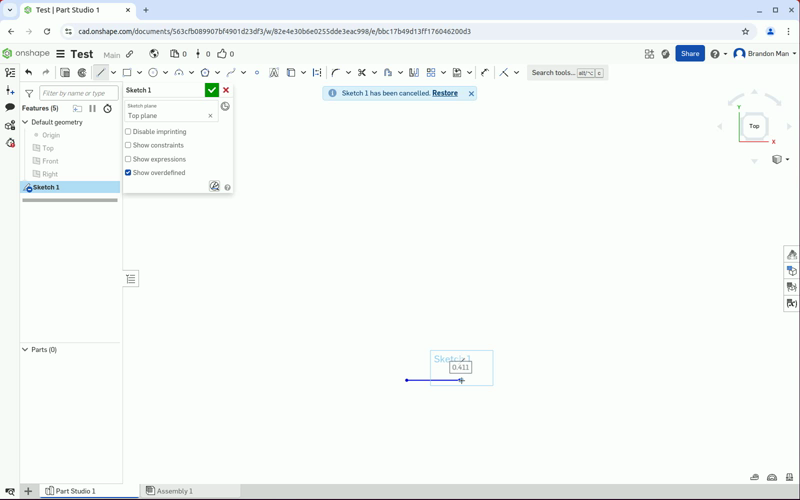
key_down(shift)
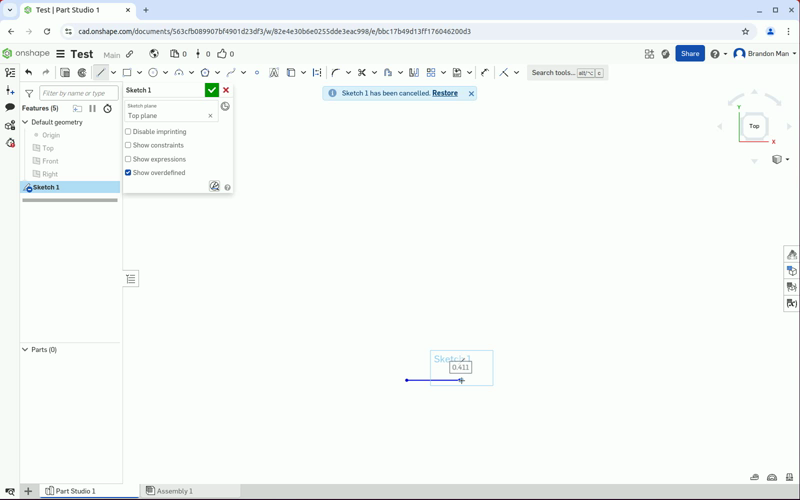
mouse_move(492, 380)
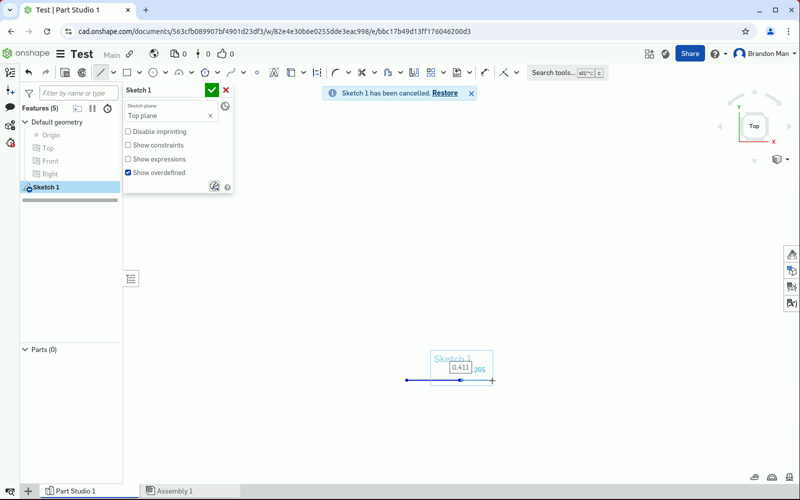
mouse_move(514, 380)
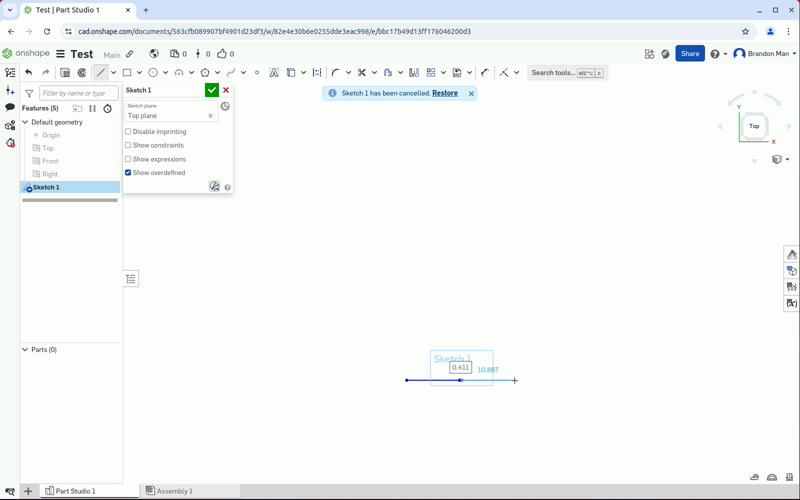
click(514, 380)
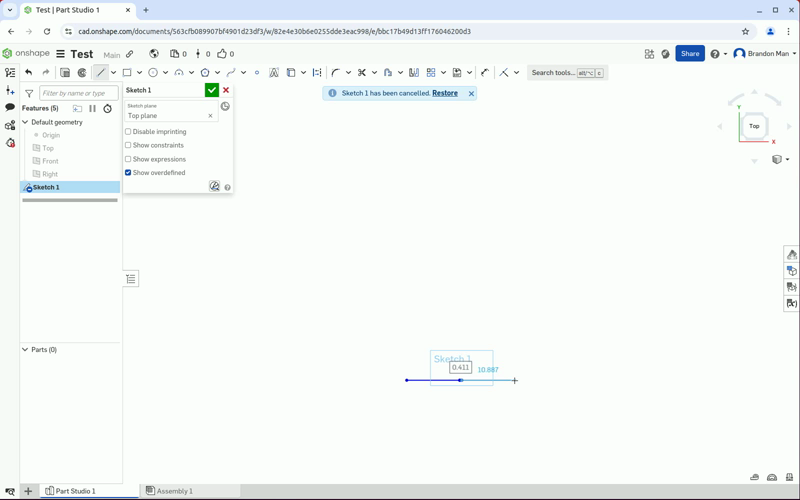
key_up(shift)
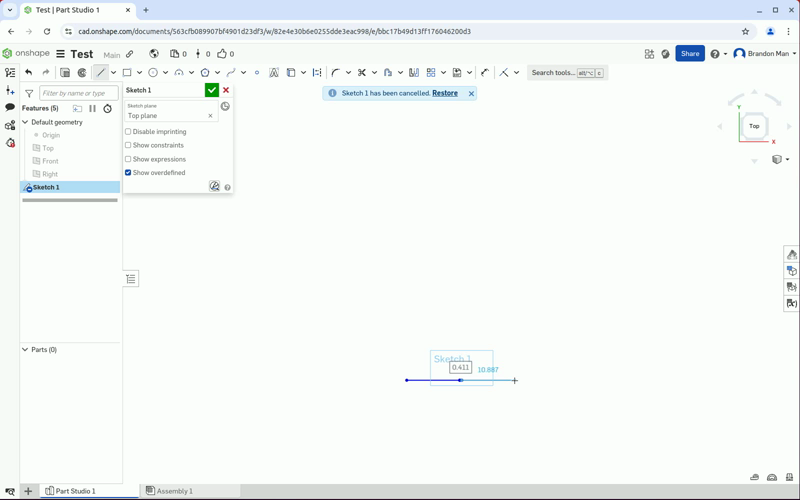
key_down(shift)
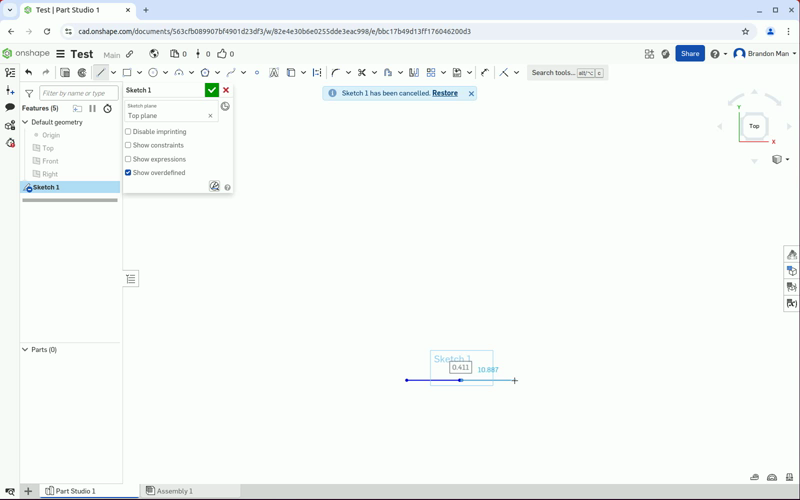
mouse_move(472, 171)
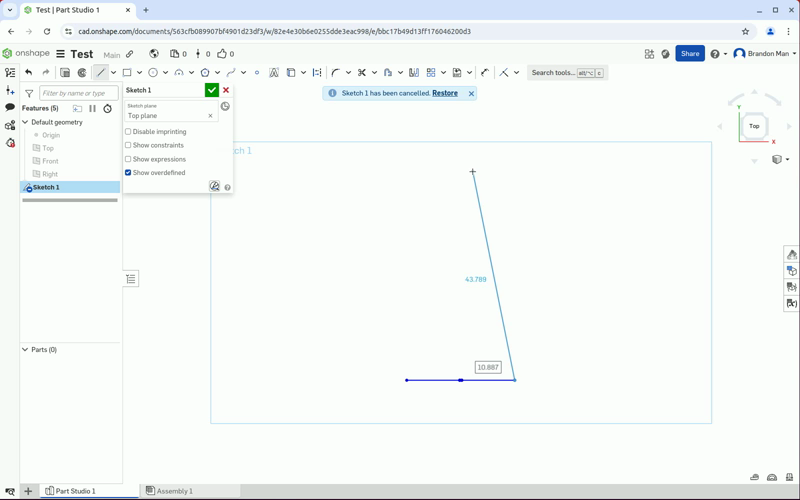
click(472, 171)
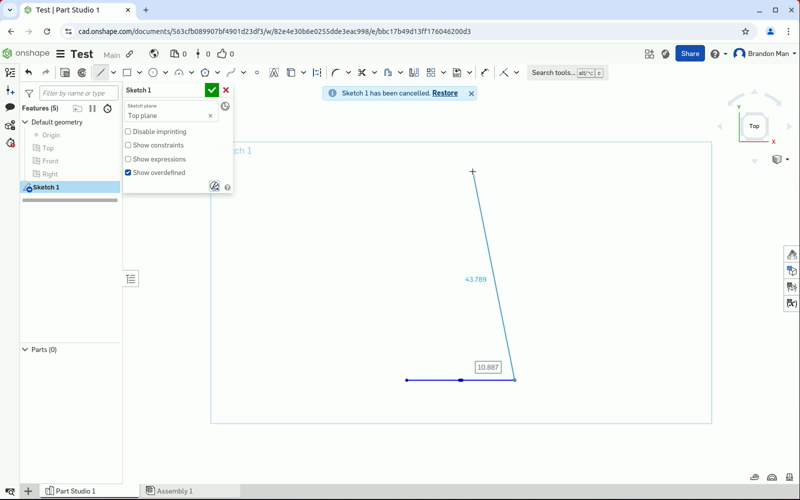
key_up(shift)
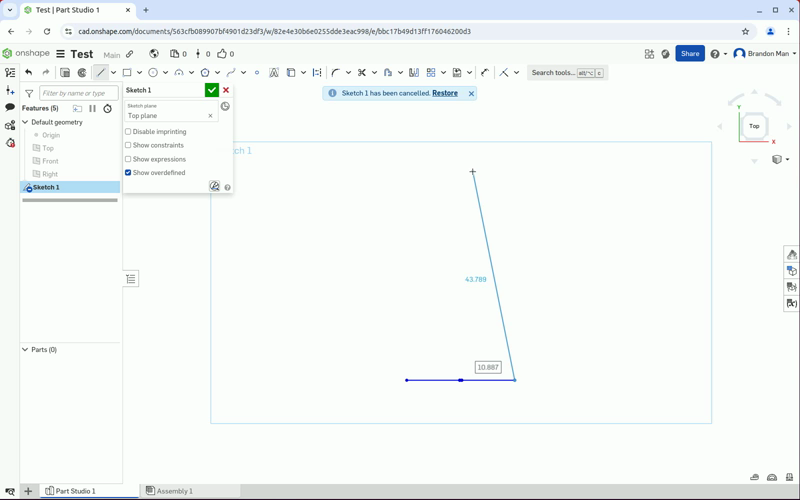
key_down(shift)
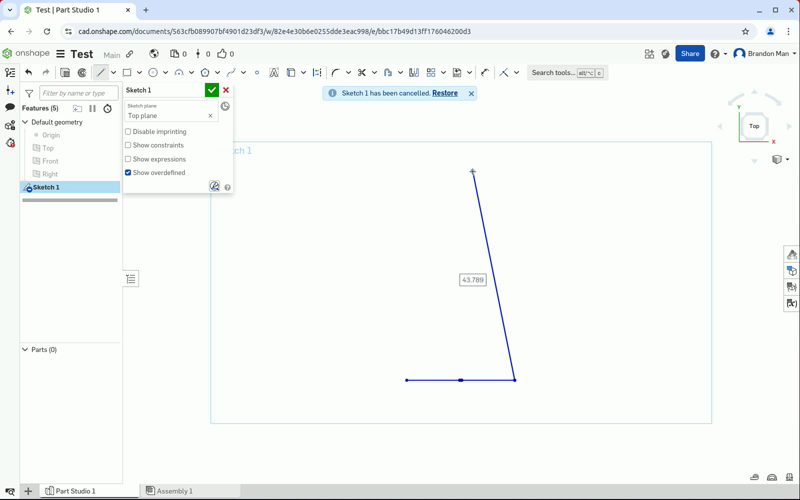
mouse_move(502, 171)
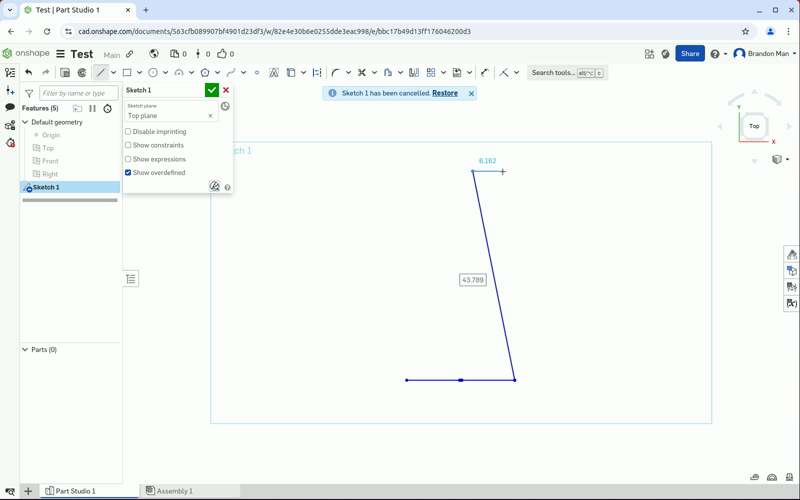
mouse_move(450, 171)
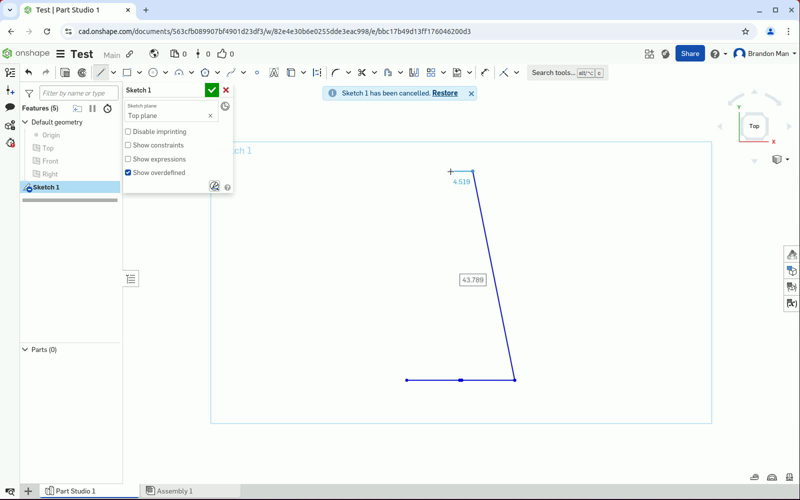
click(450, 171)
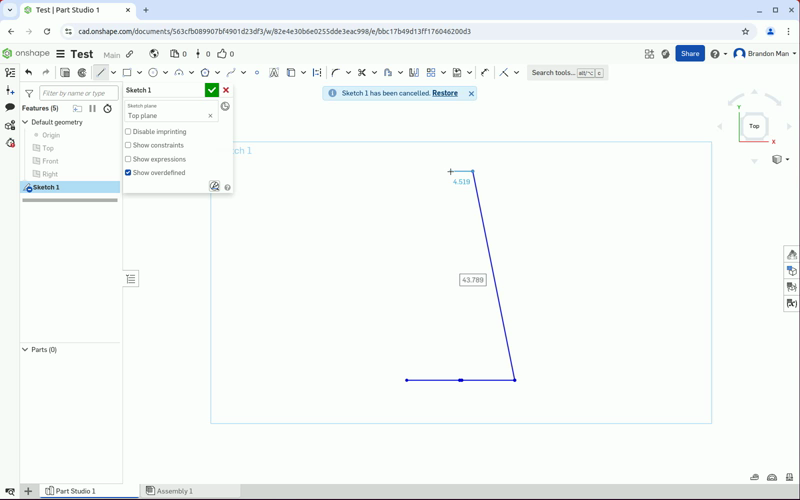
key_up(shift)
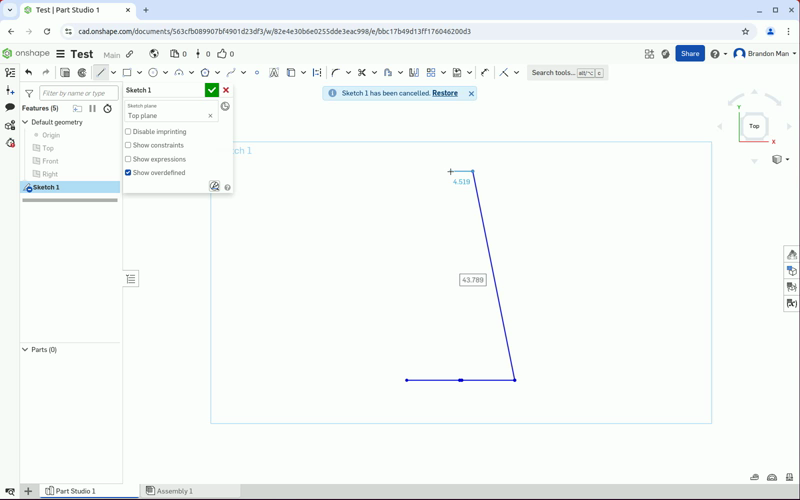
key_down(shift)
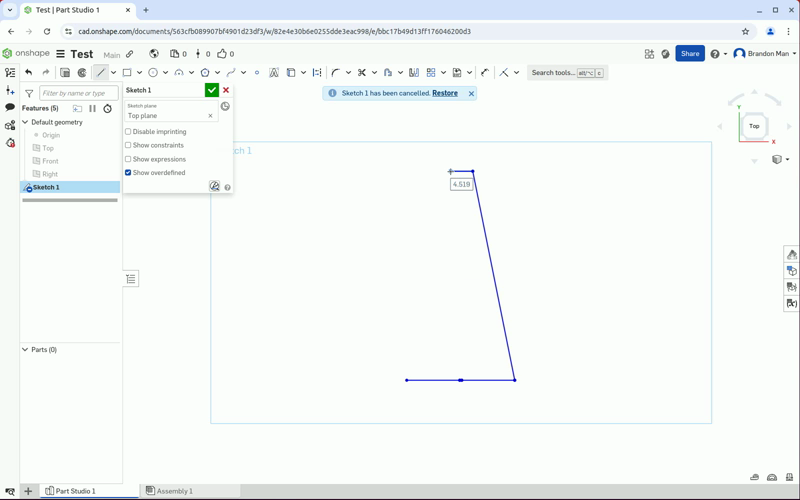
mouse_move(406, 380)
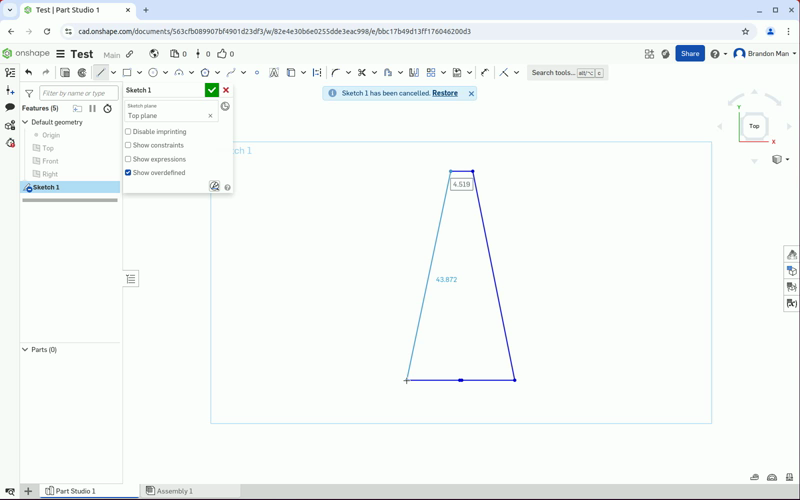
key_up(shift)
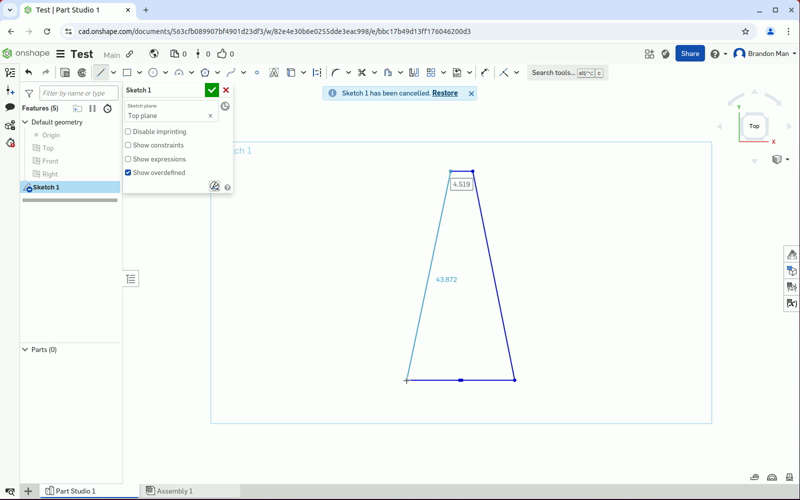
click(406, 380)
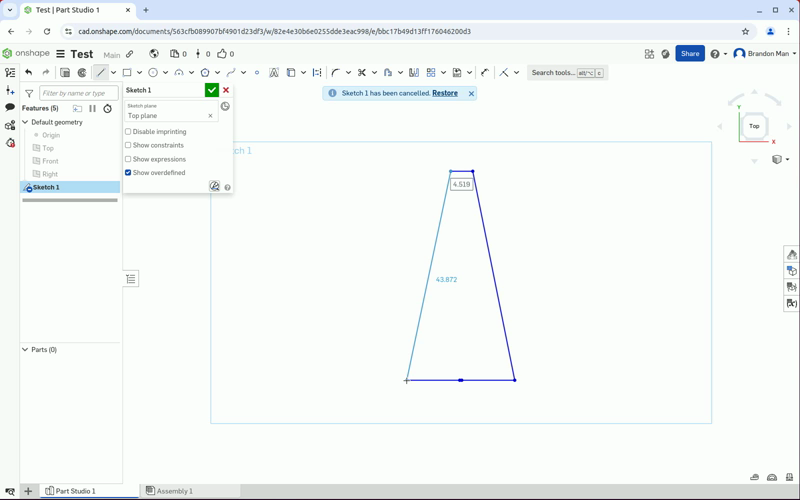
key(esc)
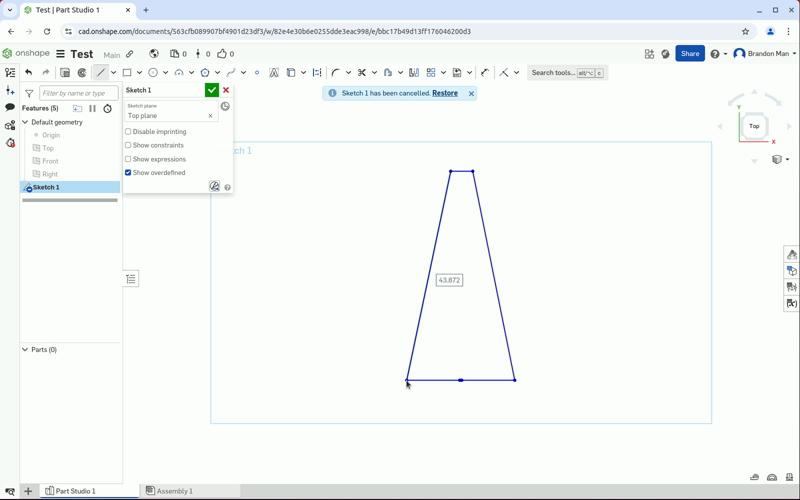
key(l)
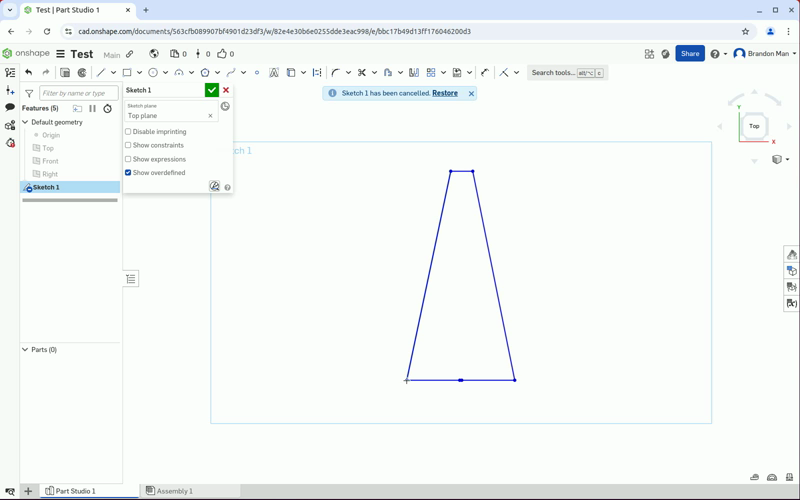
key_down(shift)
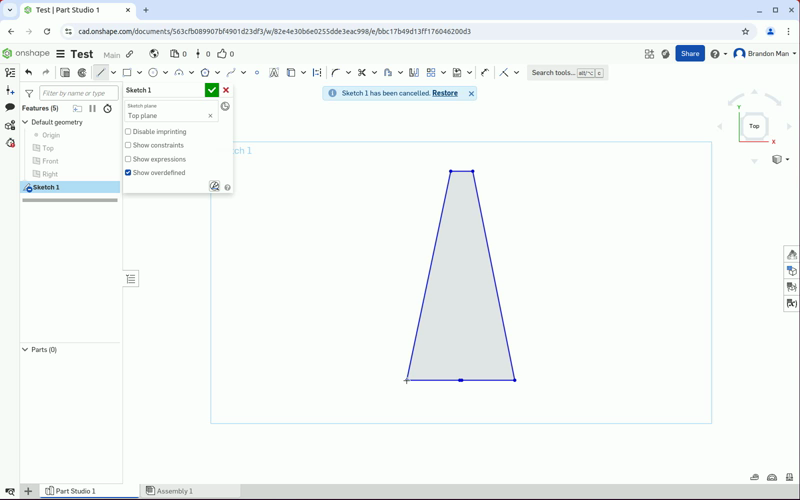
mouse_move(457, 182)
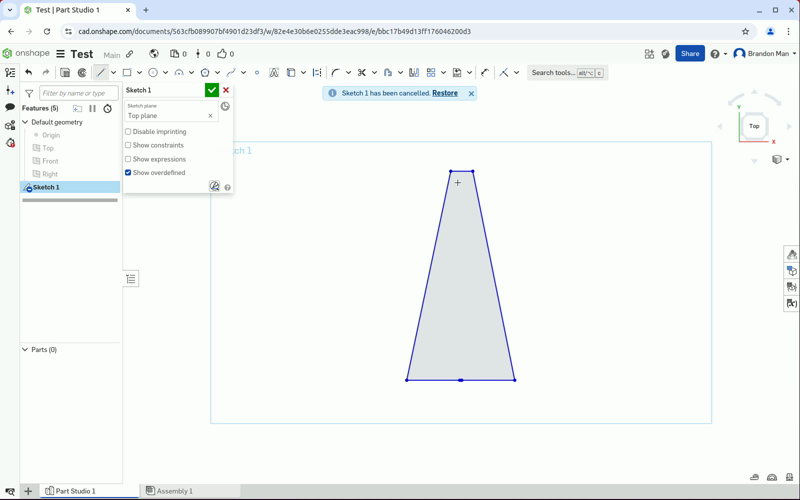
click(457, 182)
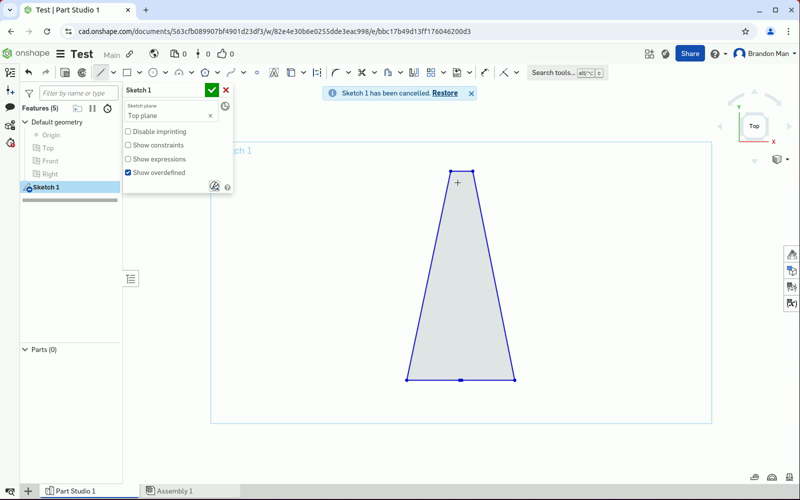
key_up(shift)
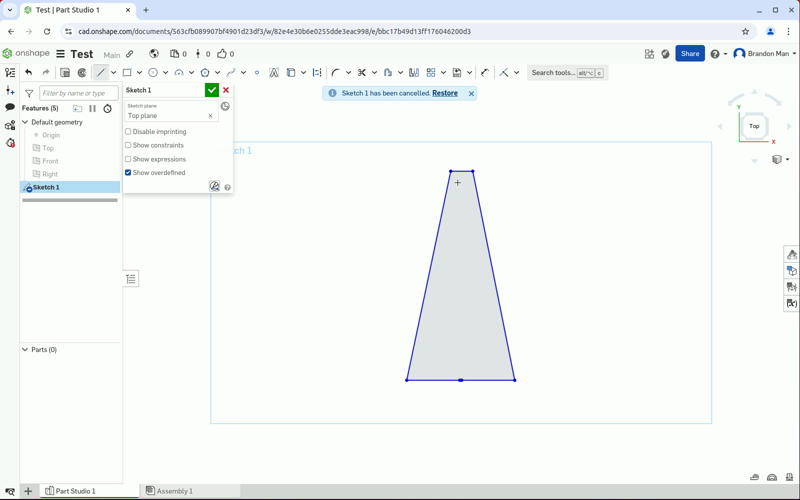
key_down(shift)
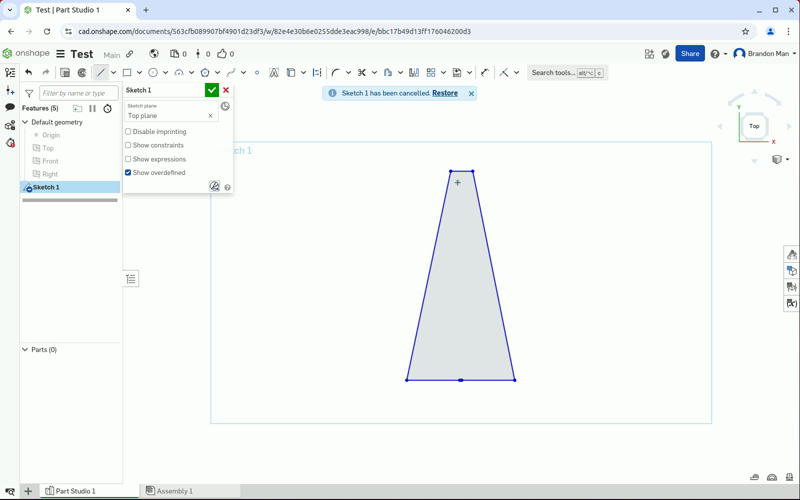
mouse_move(487, 182)
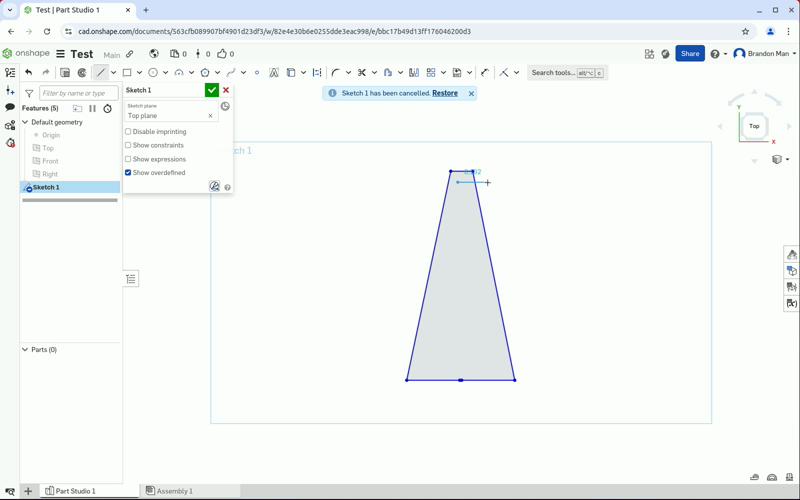
mouse_move(464, 182)
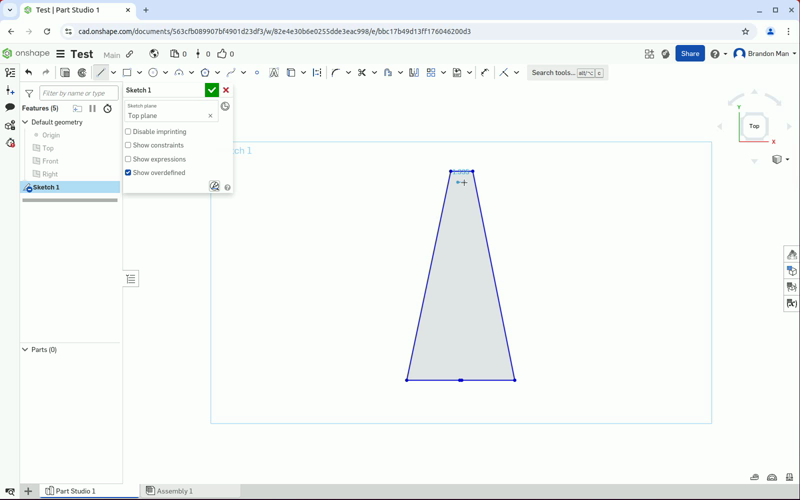
scroll(6)
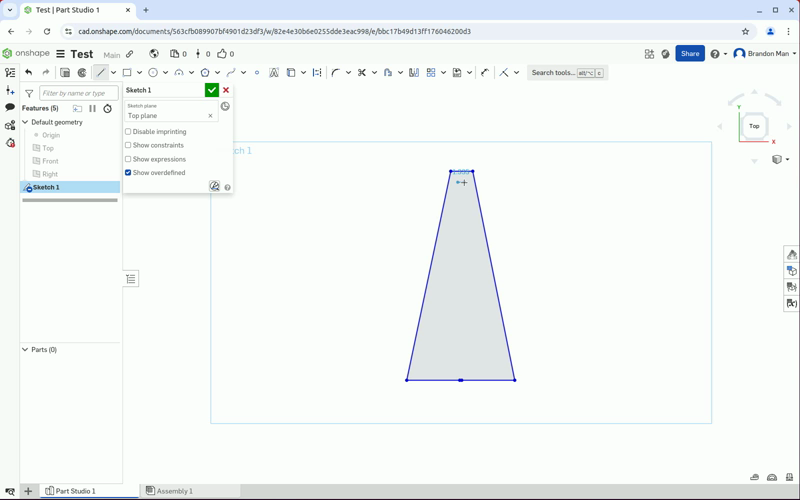
scroll(6)
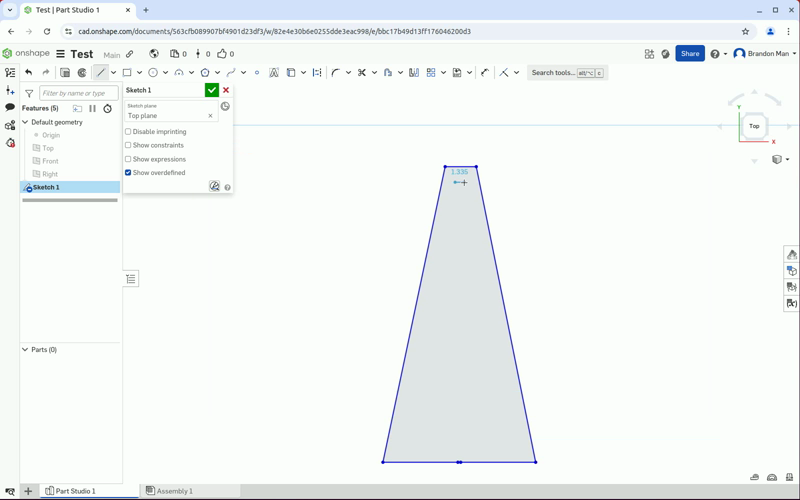
scroll(6)
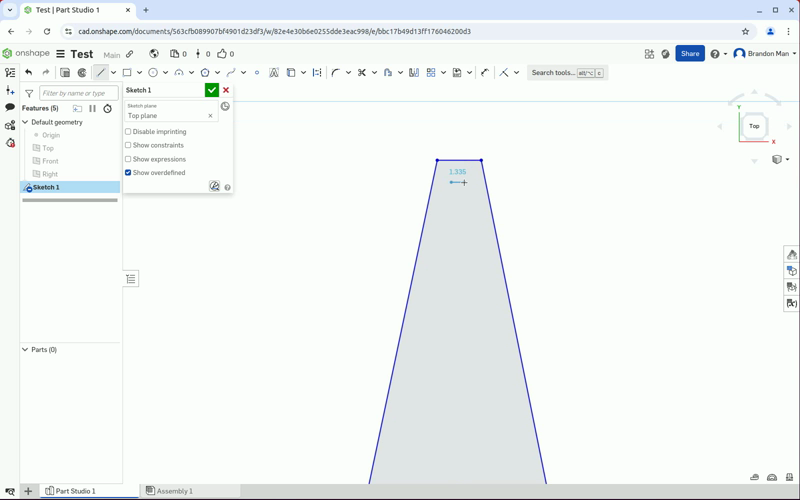
scroll(6)
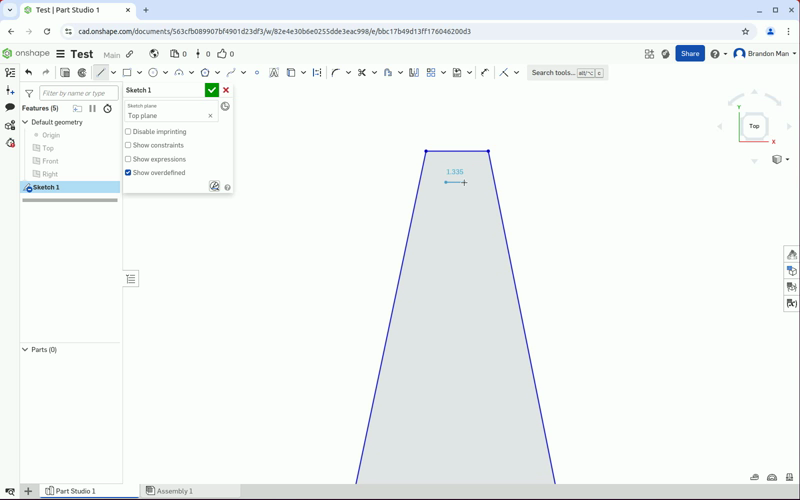
scroll(6)
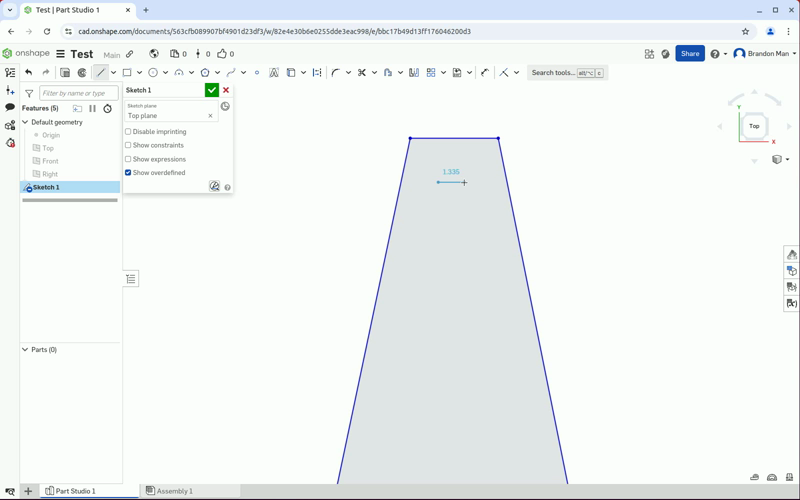
scroll(6)
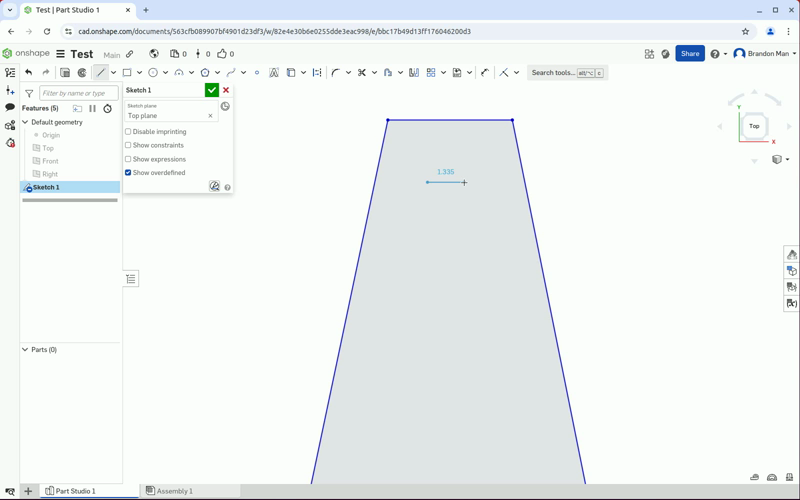
scroll(6)
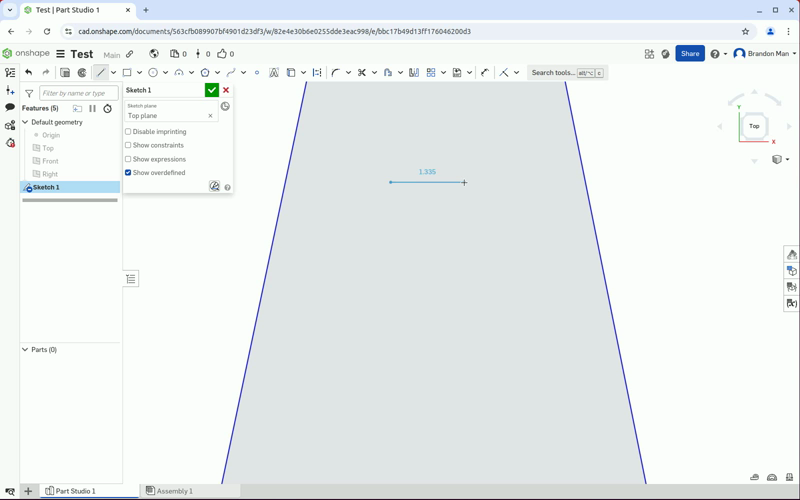
click(464, 182)
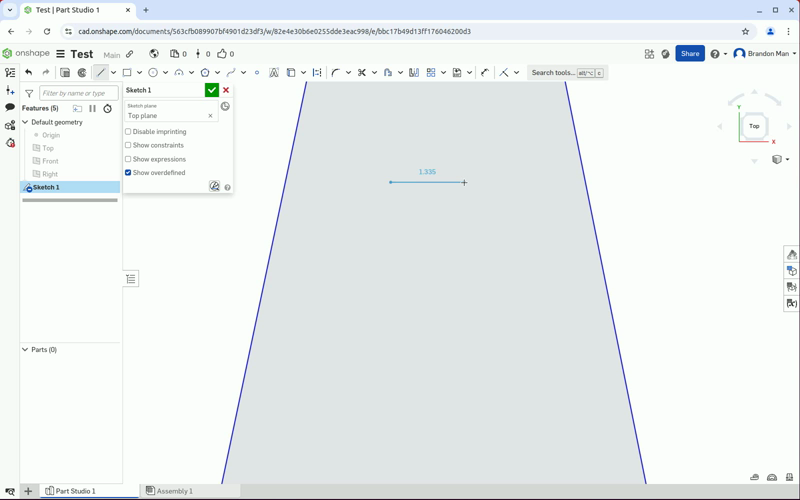
scroll(-6)
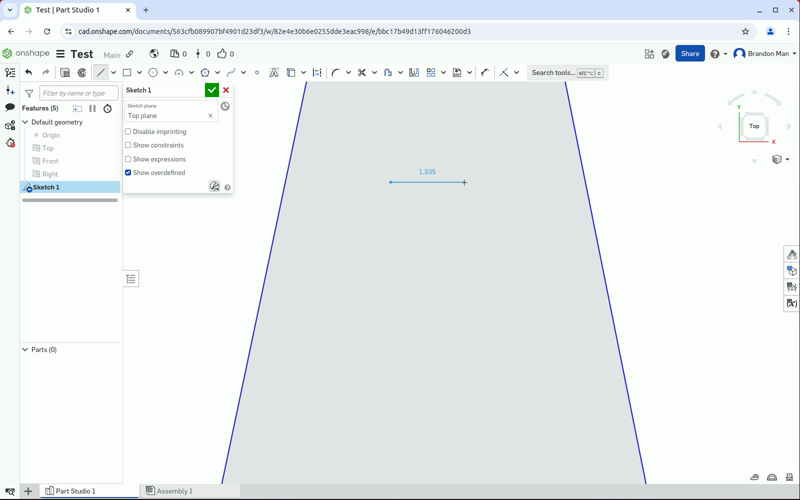
scroll(-6)
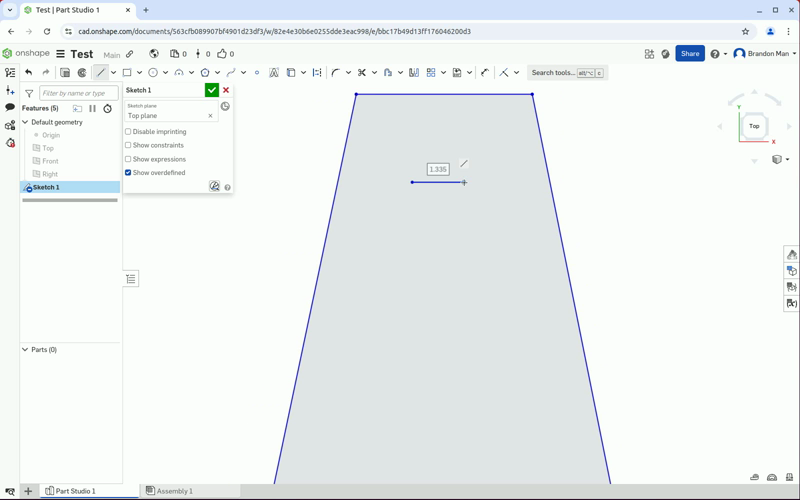
scroll(-6)
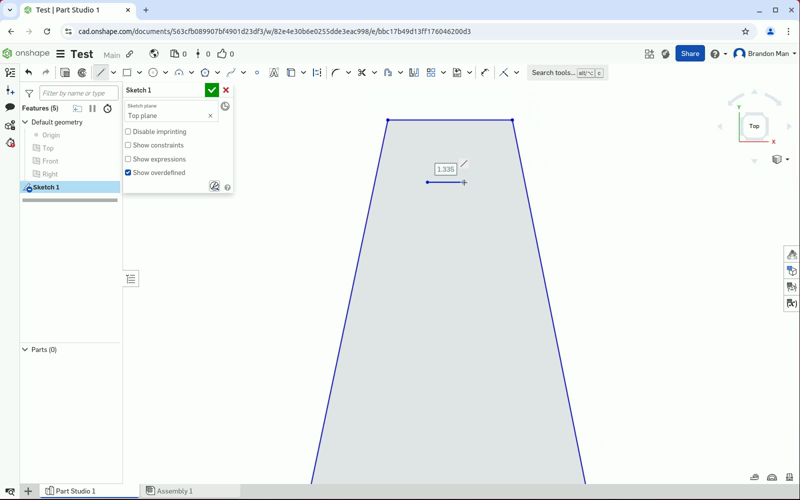
scroll(-6)
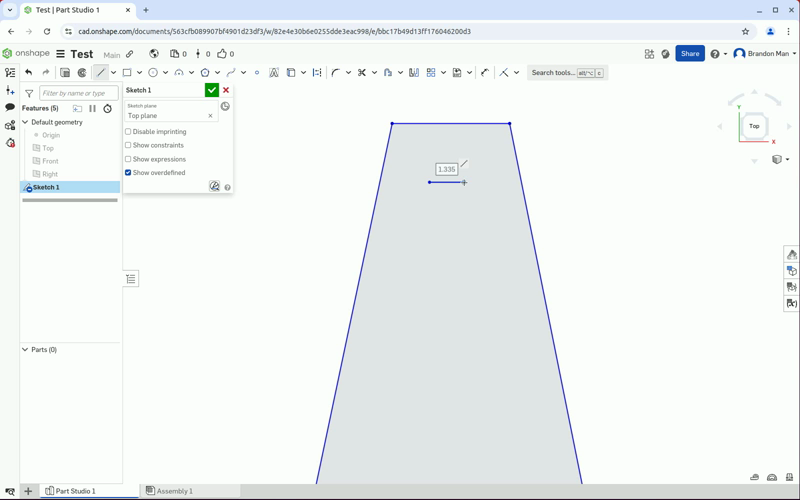
scroll(-6)
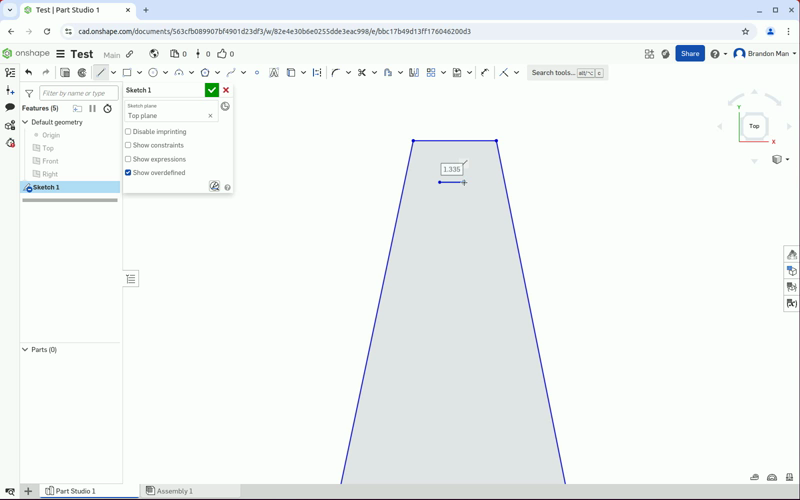
scroll(-6)
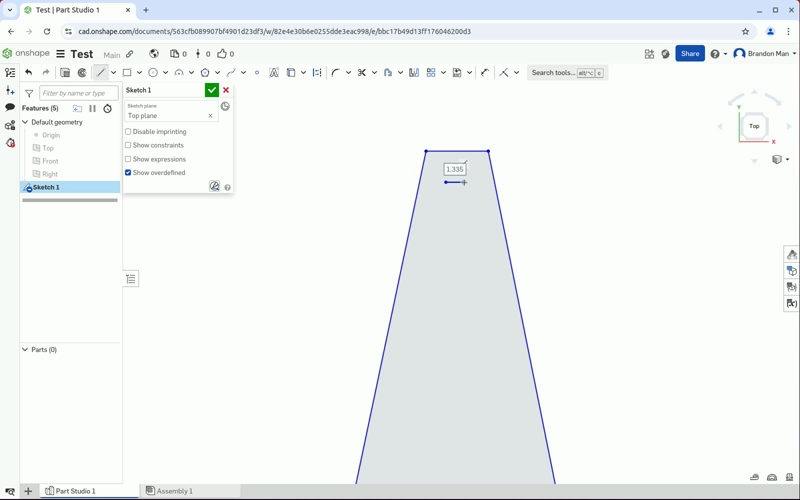
scroll(-6)
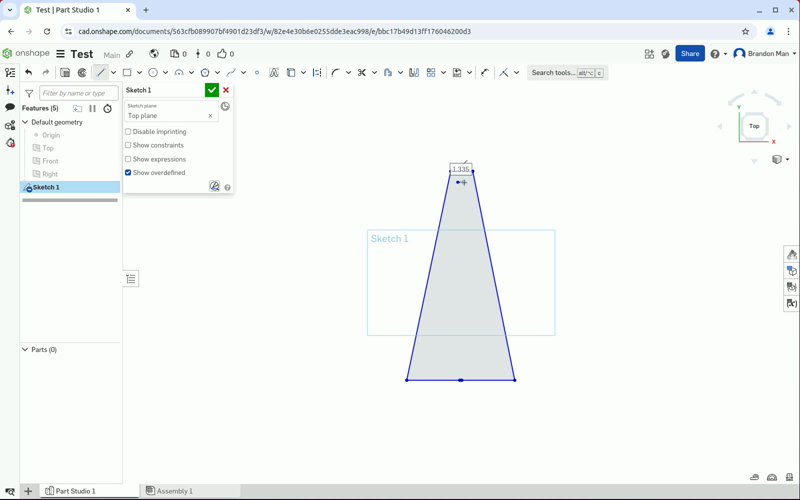
key_up(shift)
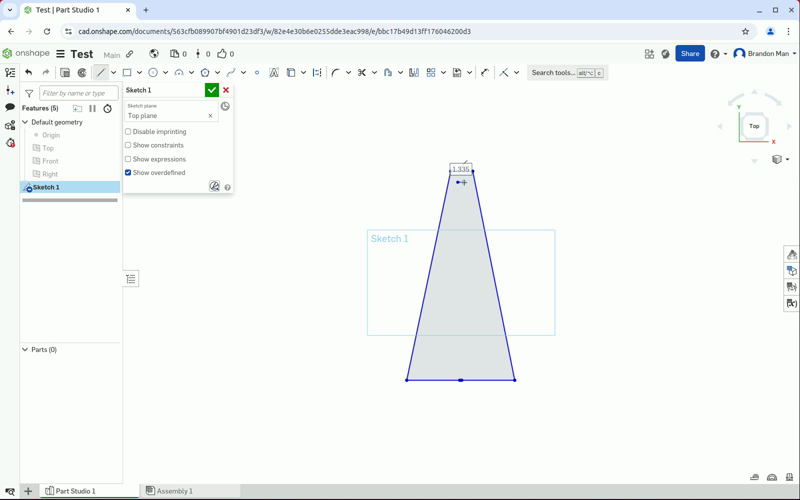
key_down(shift)
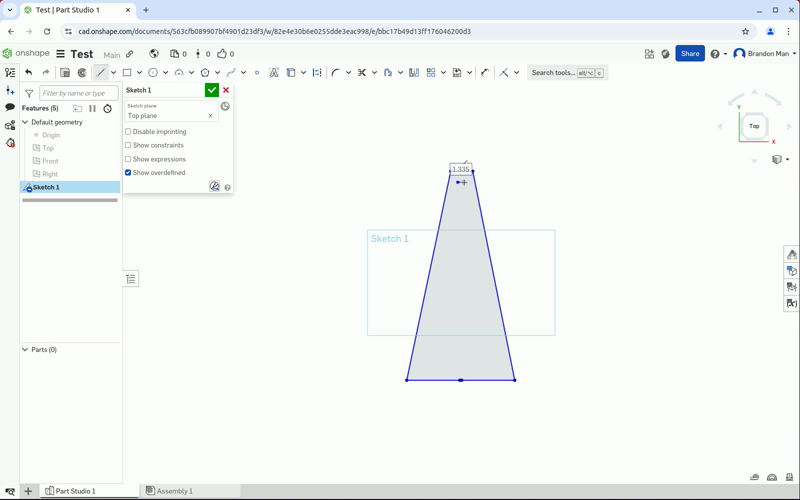
mouse_move(494, 182)
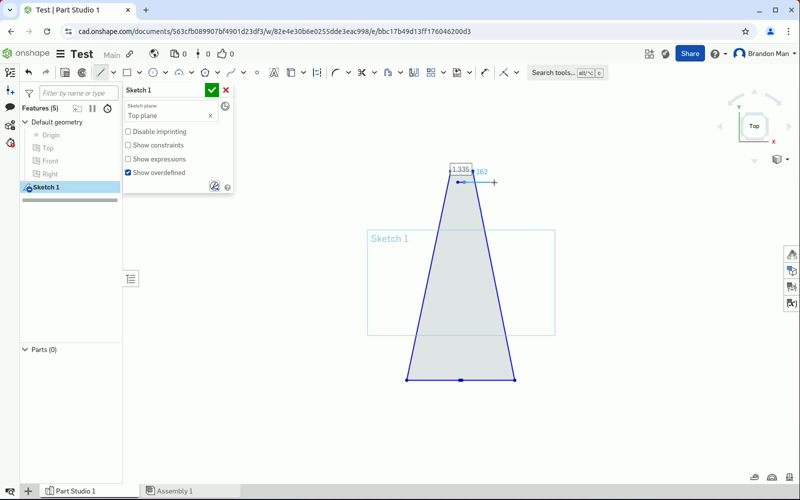
mouse_move(464, 180)
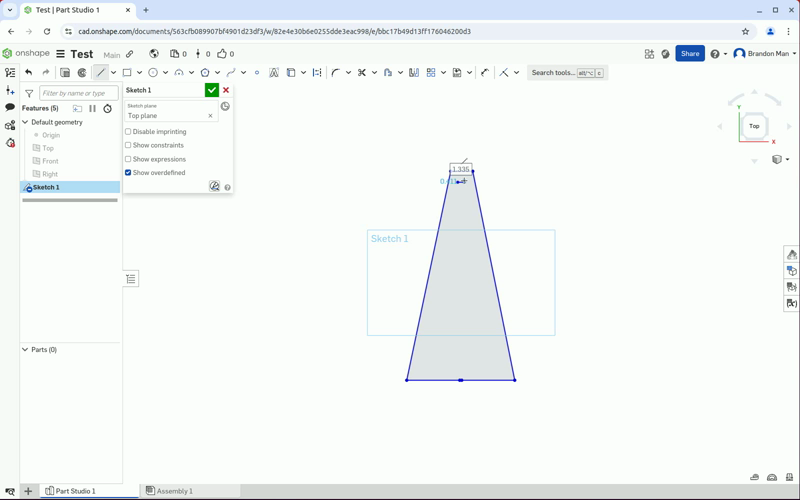
scroll(6)
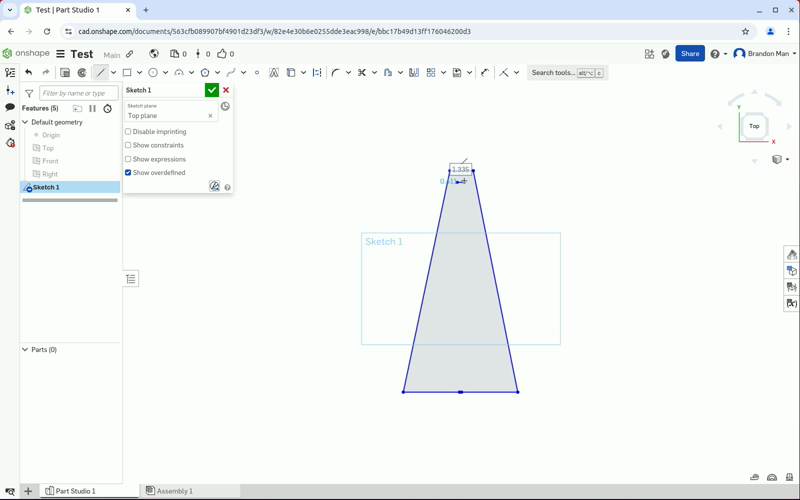
scroll(6)
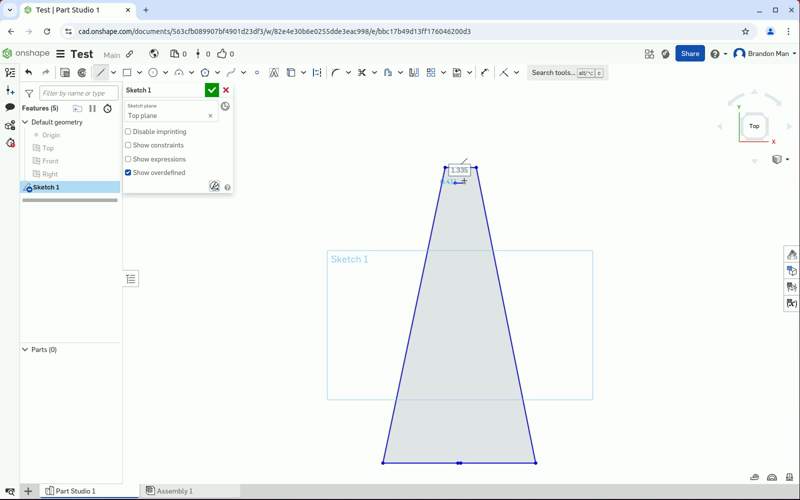
scroll(6)
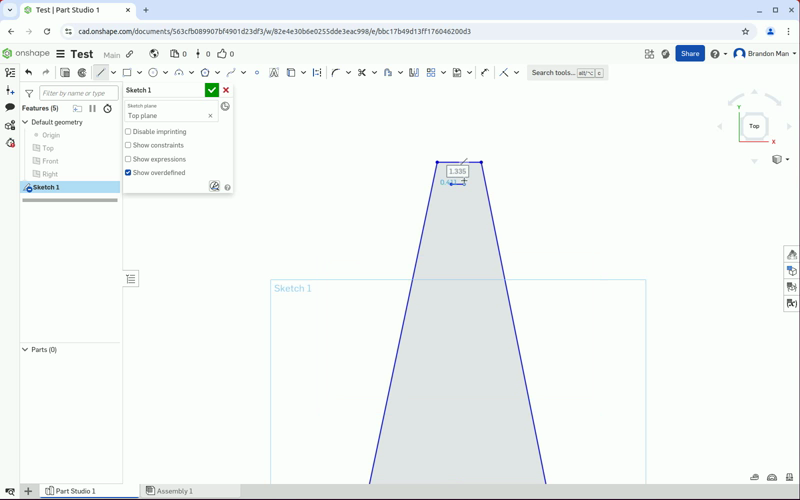
scroll(6)
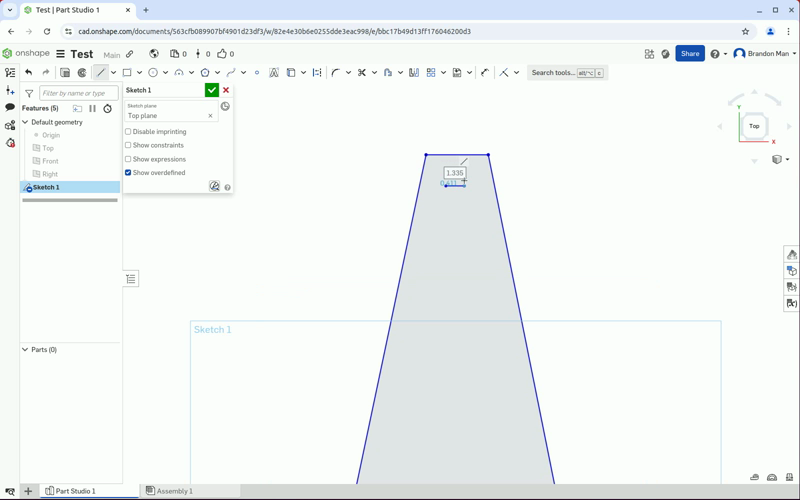
scroll(6)
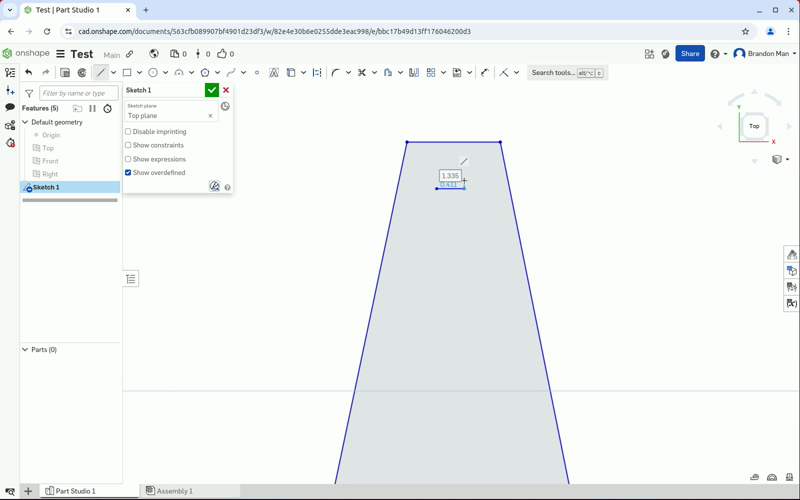
scroll(6)
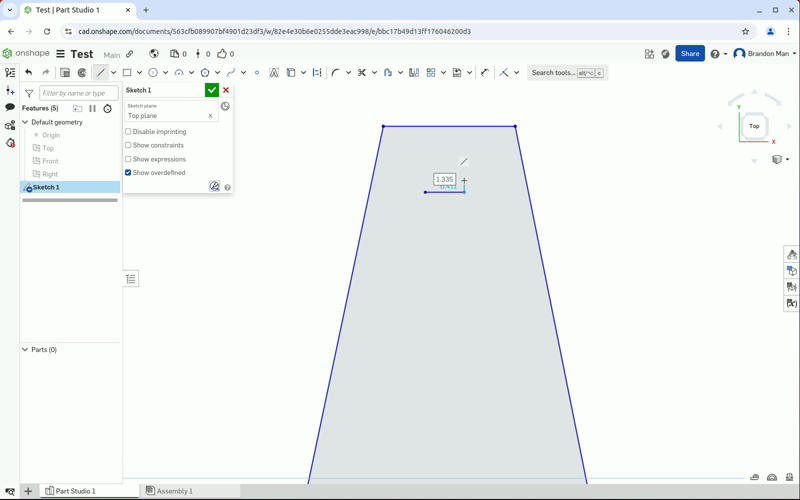
scroll(6)
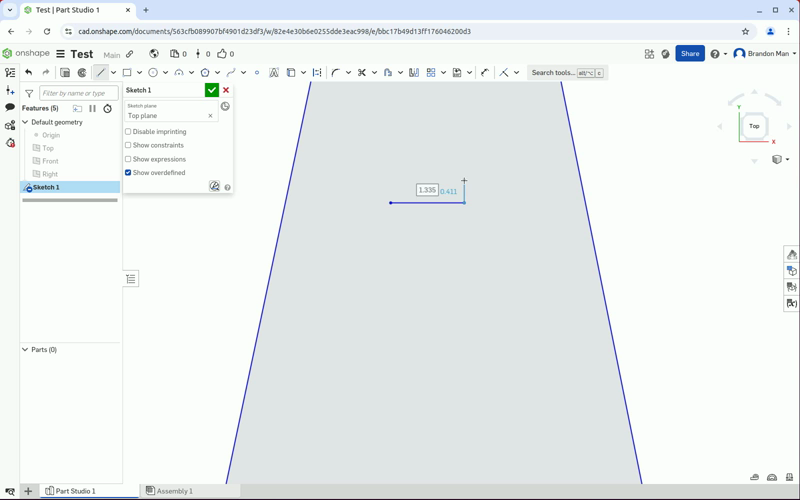
click(464, 180)
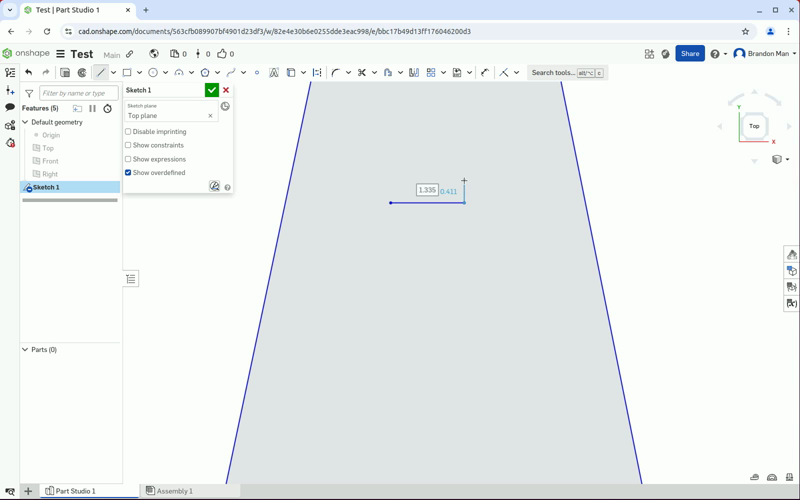
scroll(-6)
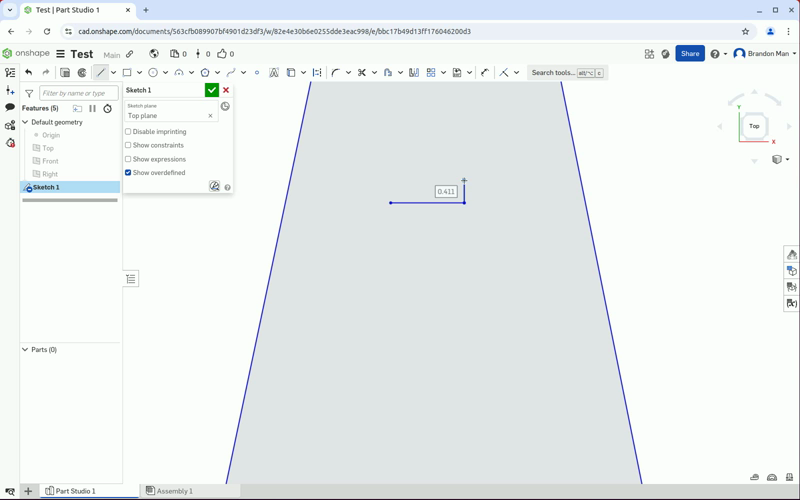
scroll(-6)
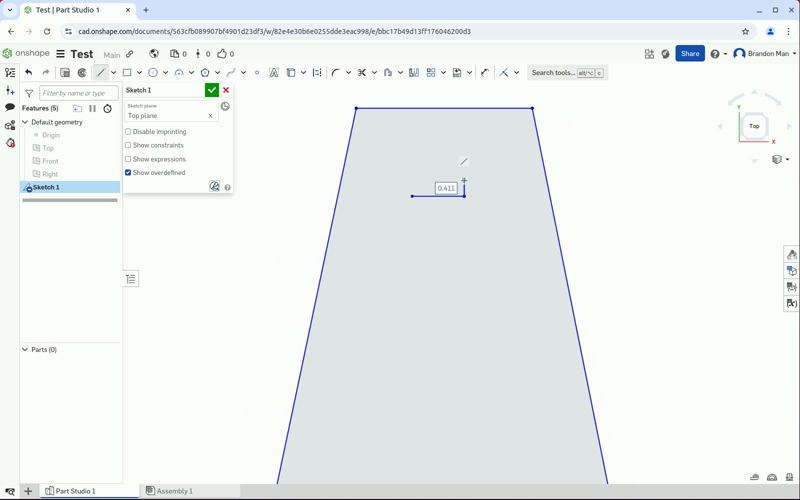
scroll(-6)
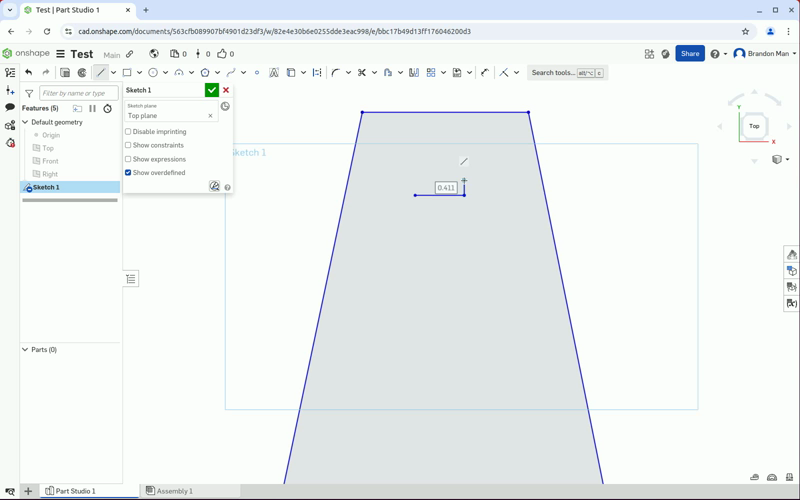
scroll(-6)
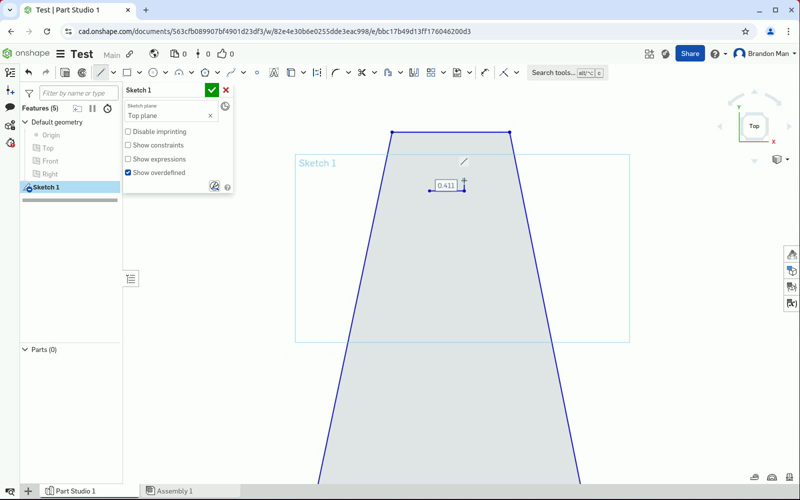
scroll(-6)
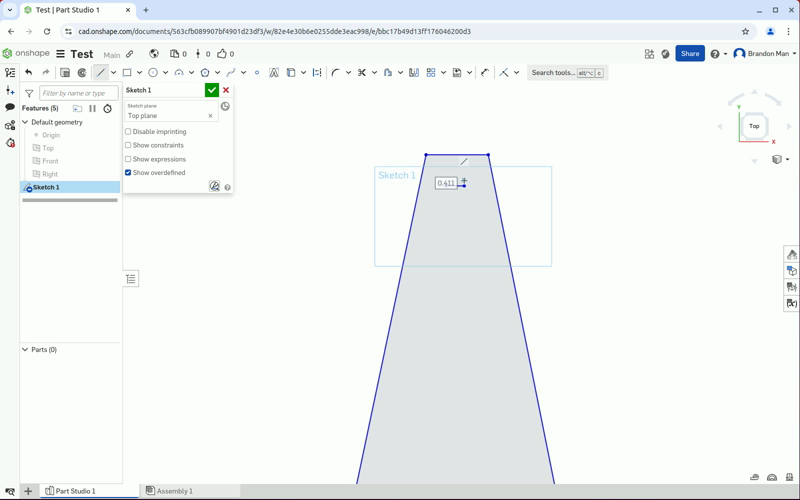
scroll(-6)
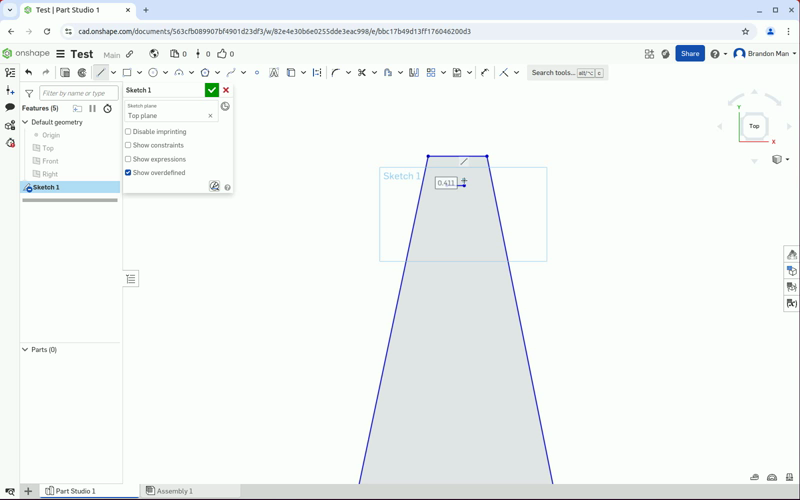
scroll(-6)
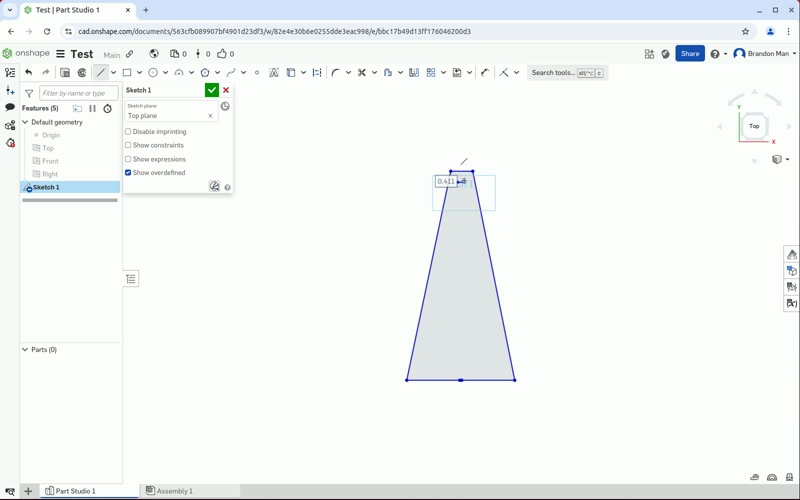
key_up(shift)
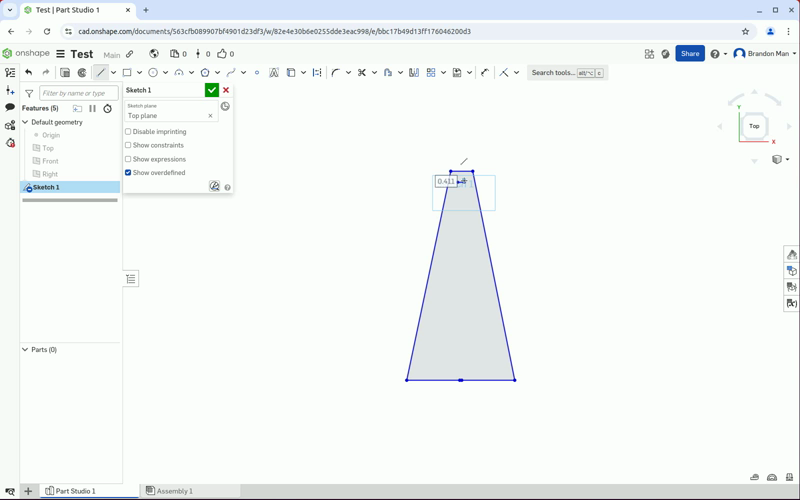
key_down(shift)
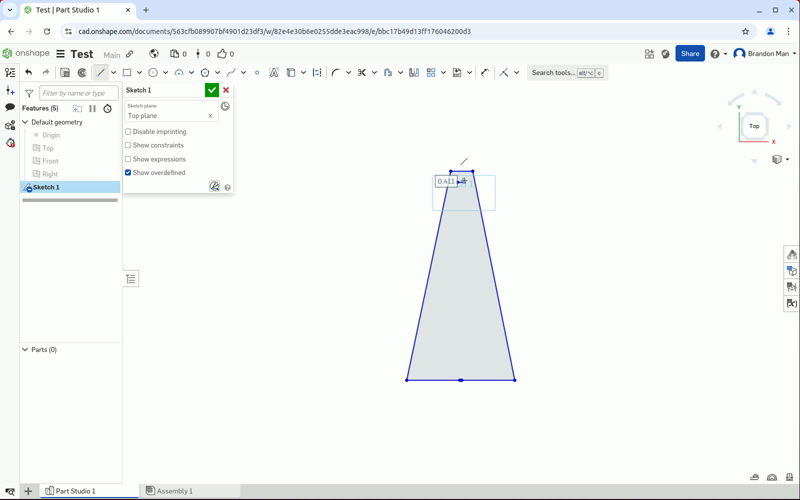
mouse_move(494, 180)
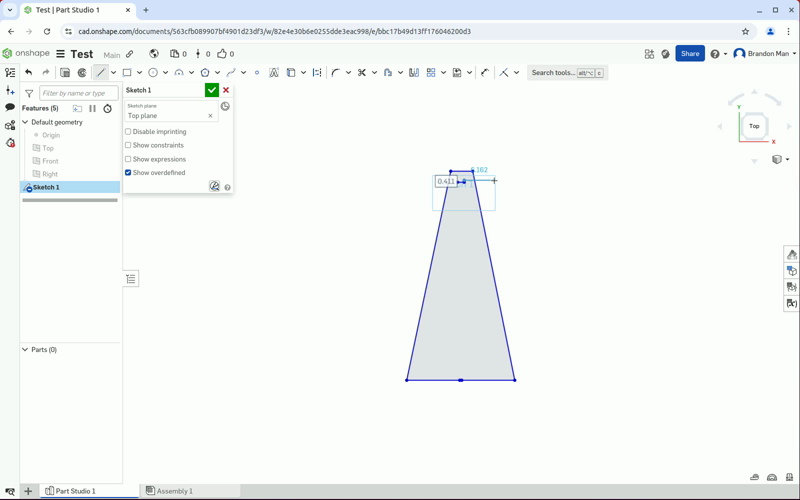
mouse_move(457, 180)
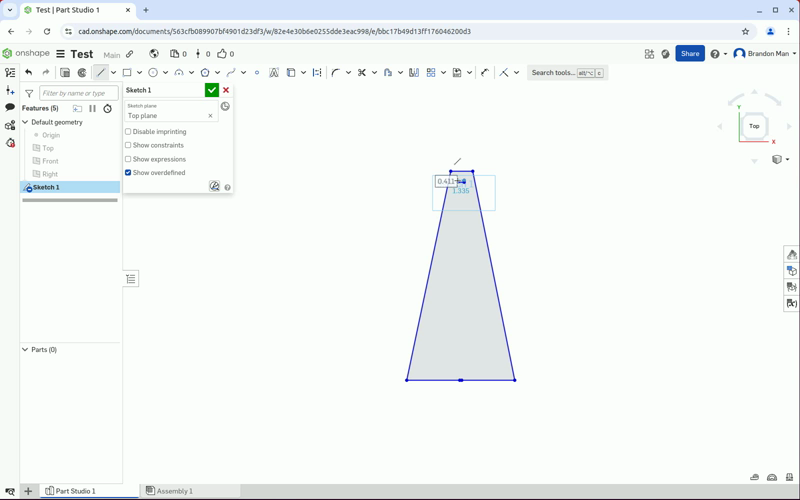
scroll(6)
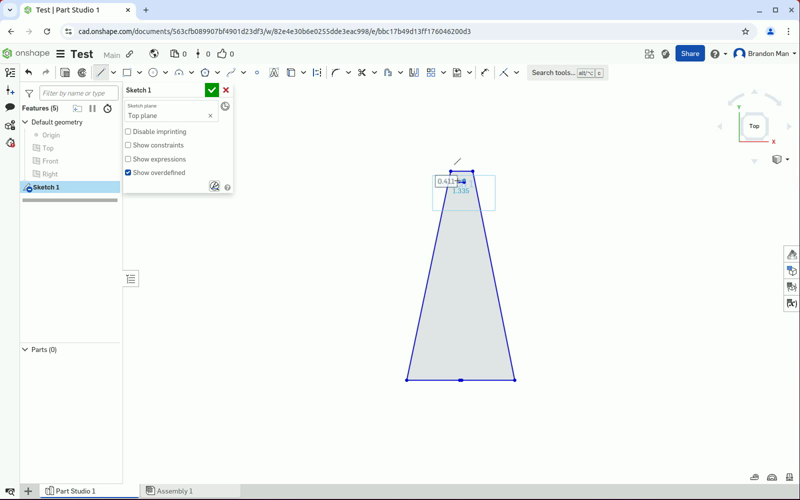
scroll(6)
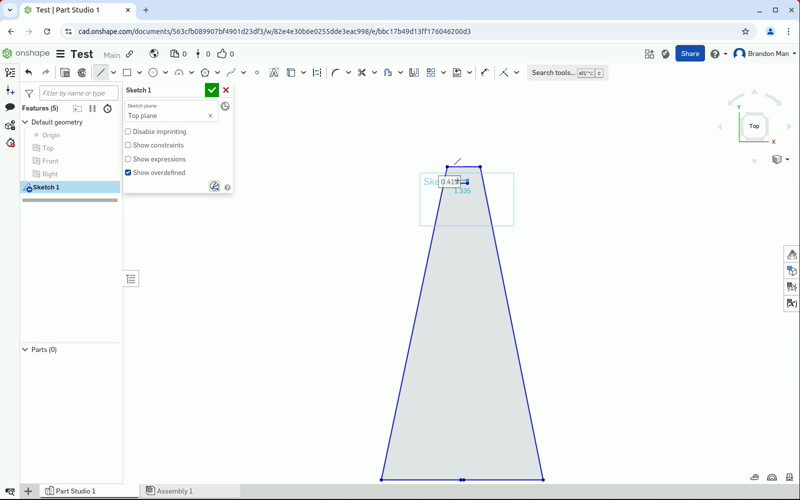
scroll(6)
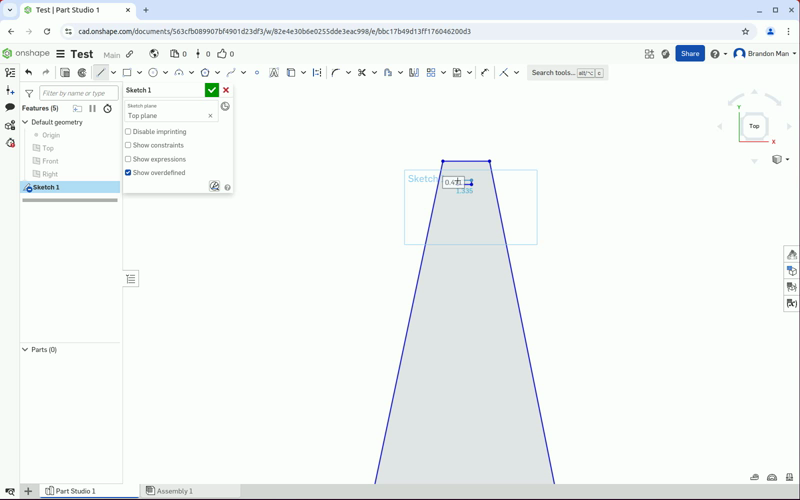
scroll(6)
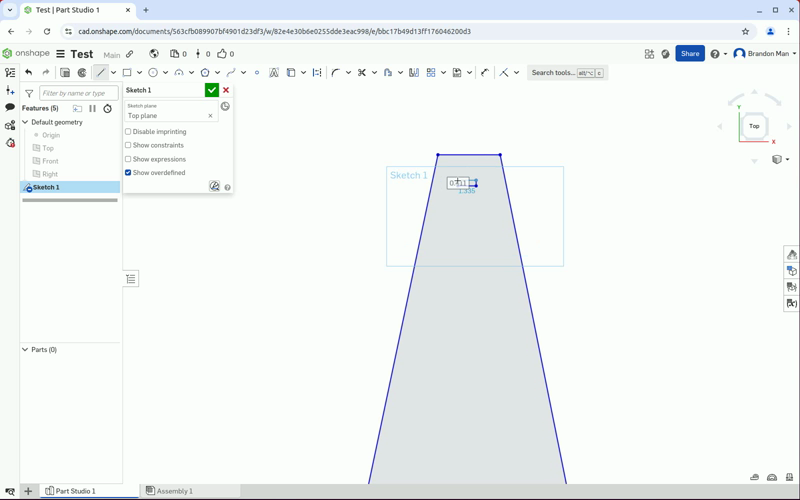
scroll(6)
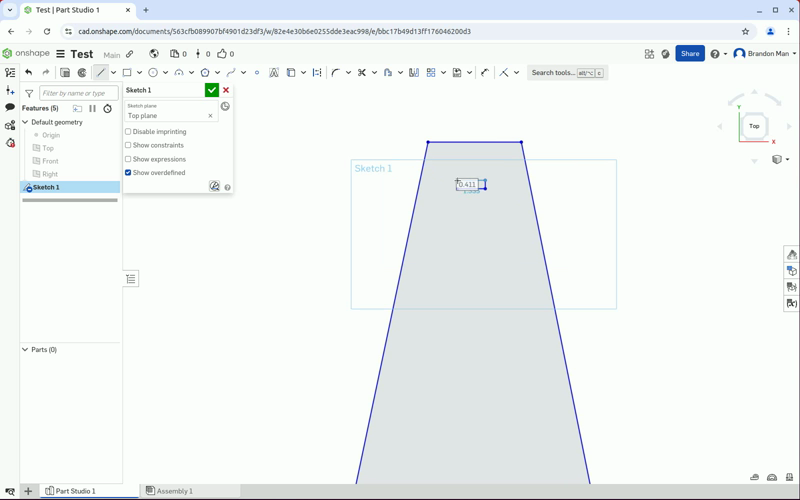
scroll(6)
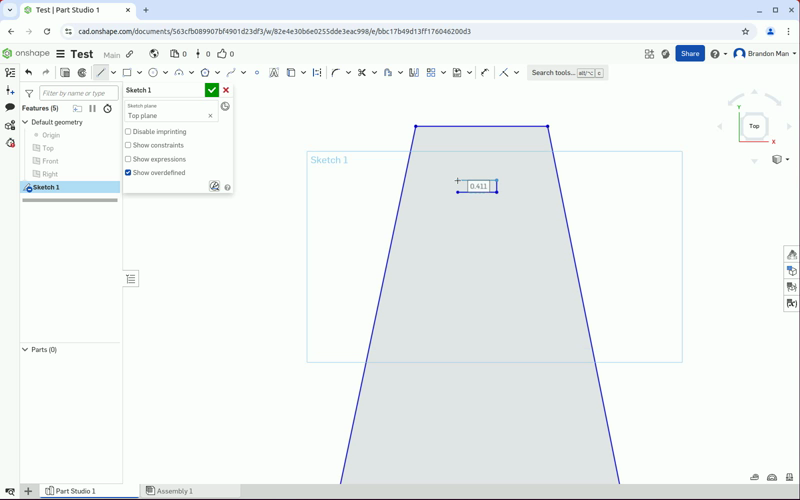
scroll(6)
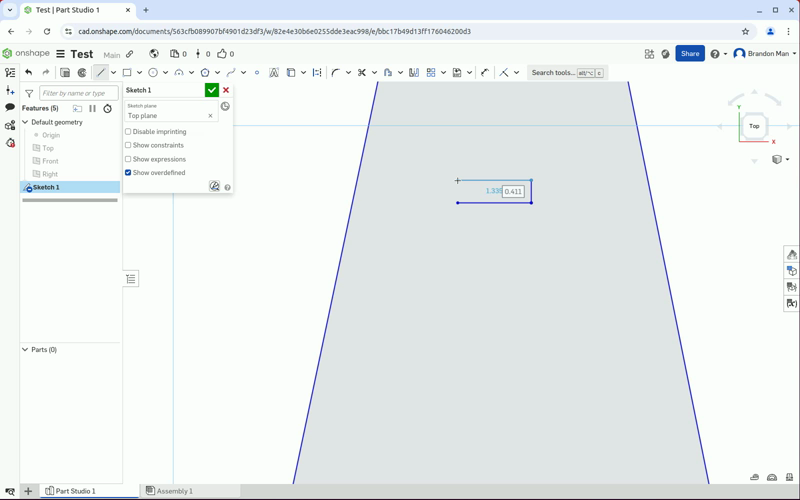
click(457, 180)
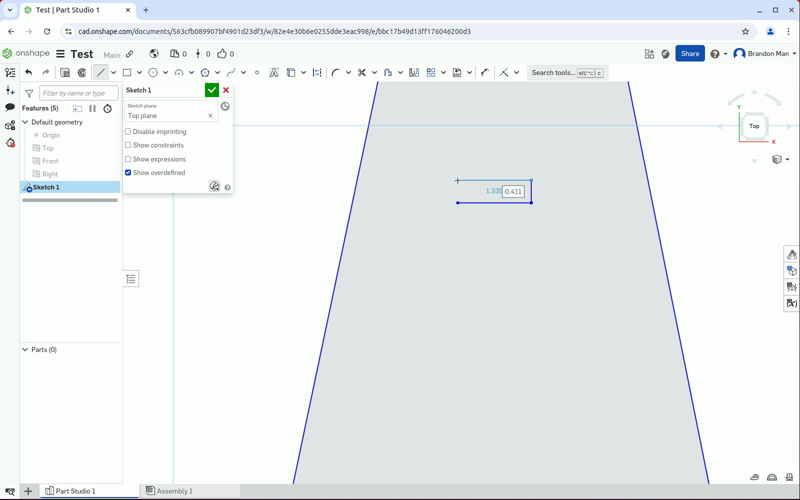
scroll(-6)
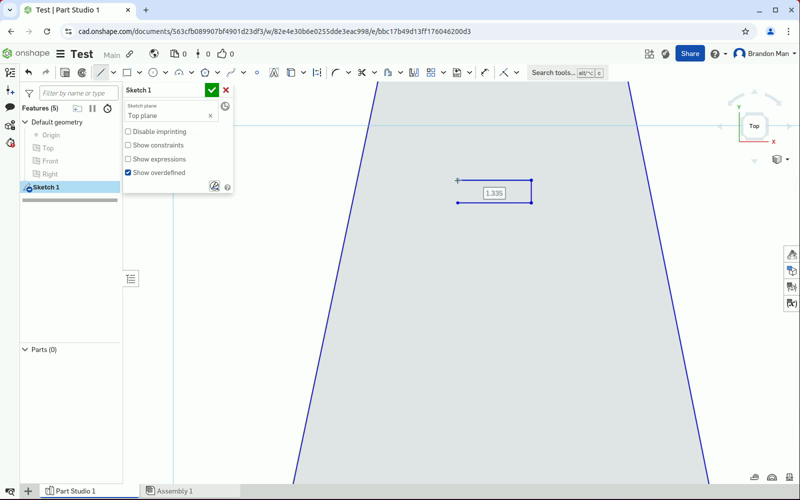
scroll(-6)
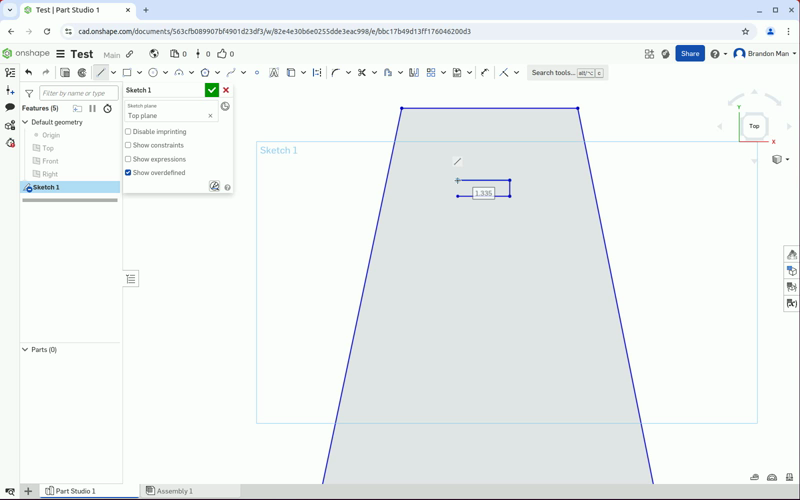
scroll(-6)
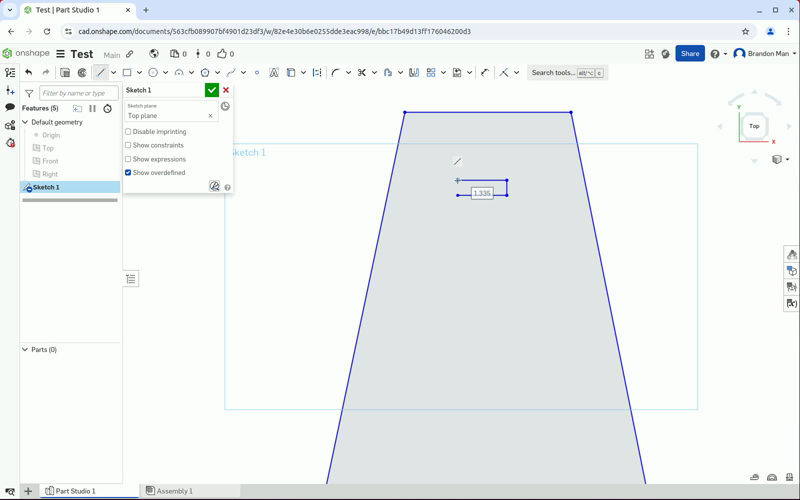
scroll(-6)
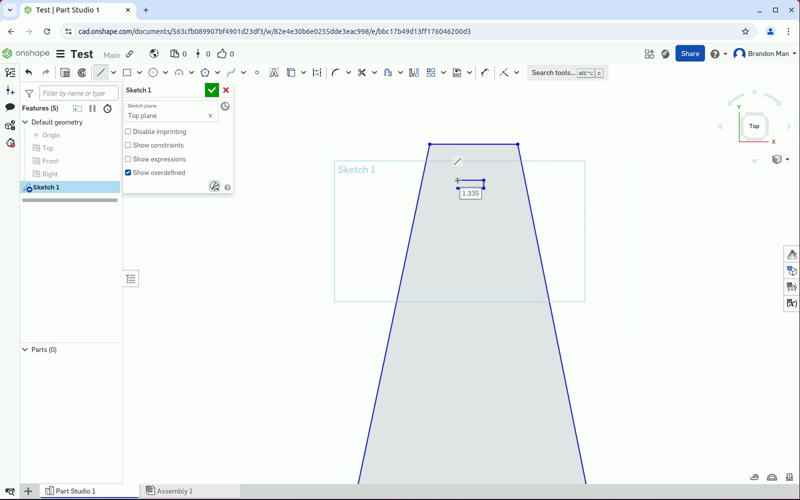
scroll(-6)
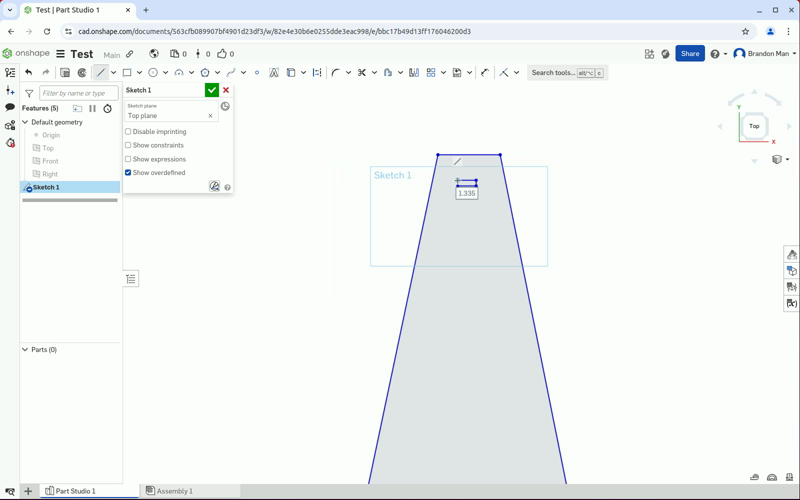
scroll(-6)
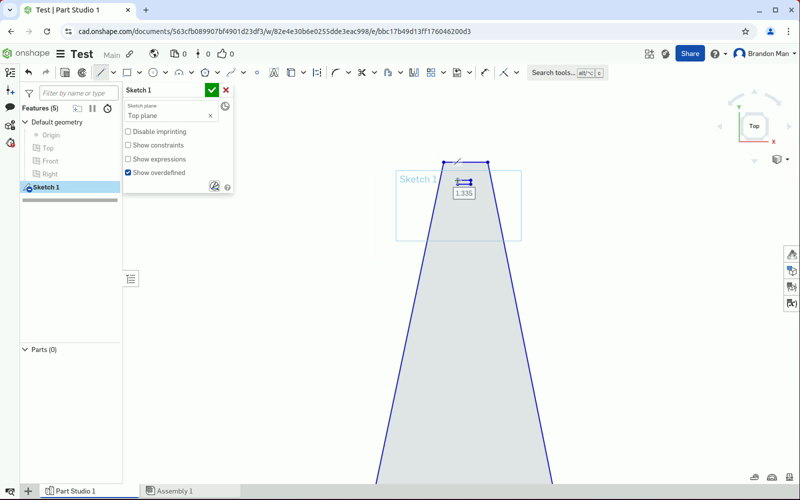
scroll(-6)
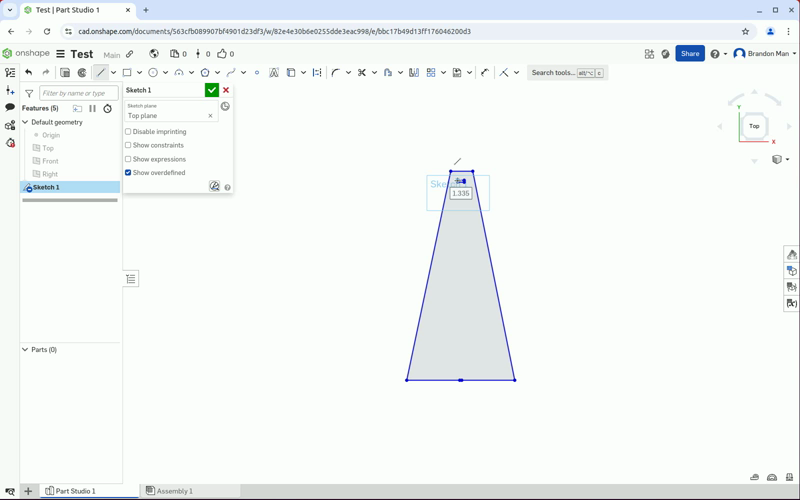
key_up(shift)
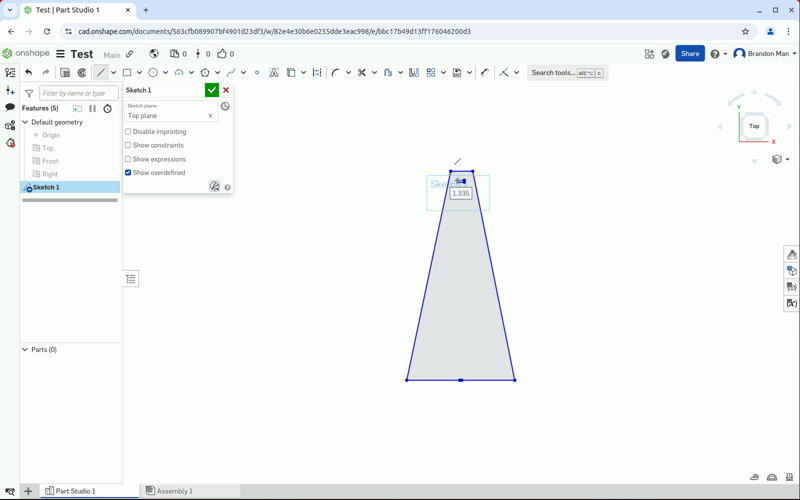
mouse_move(487, 180)
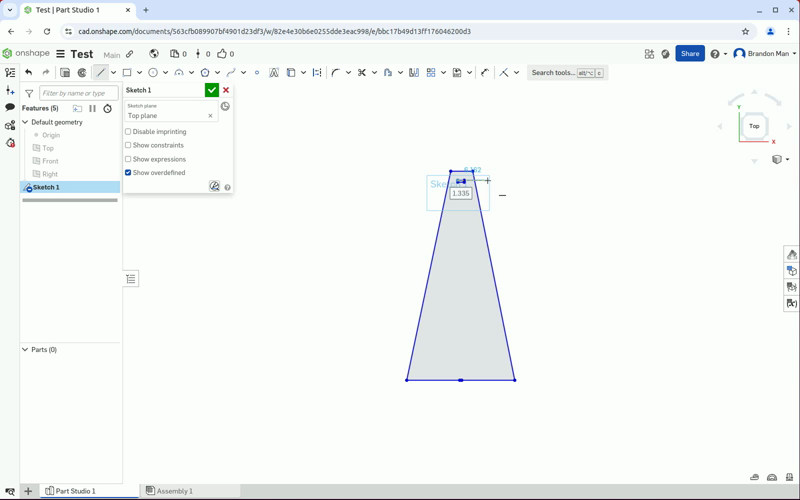
key_down(shift)
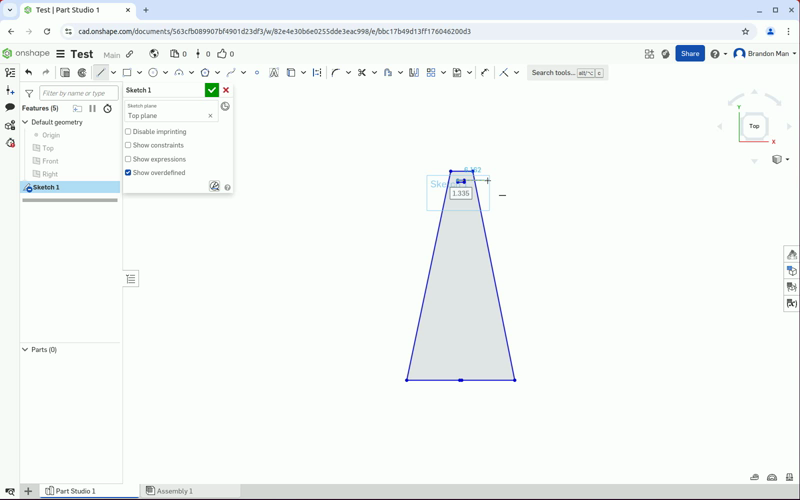
mouse_move(457, 182)
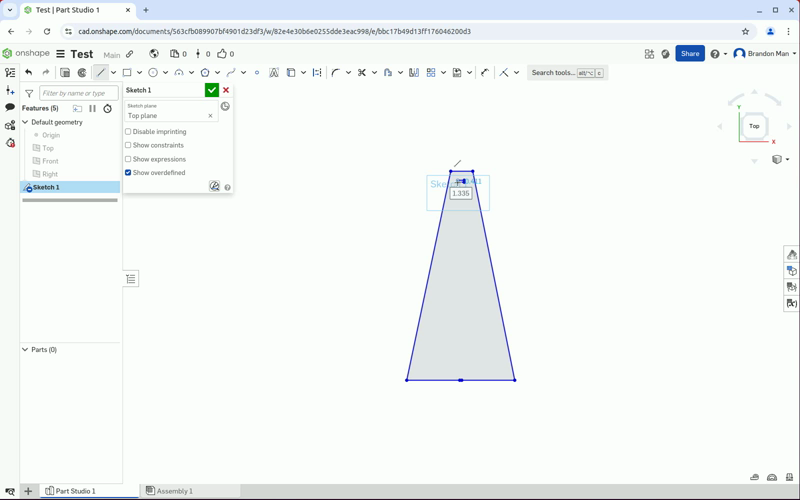
scroll(6)
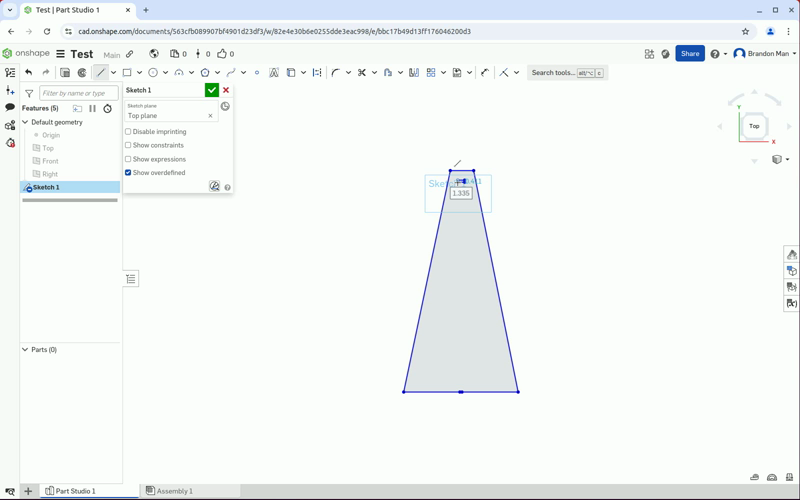
scroll(6)
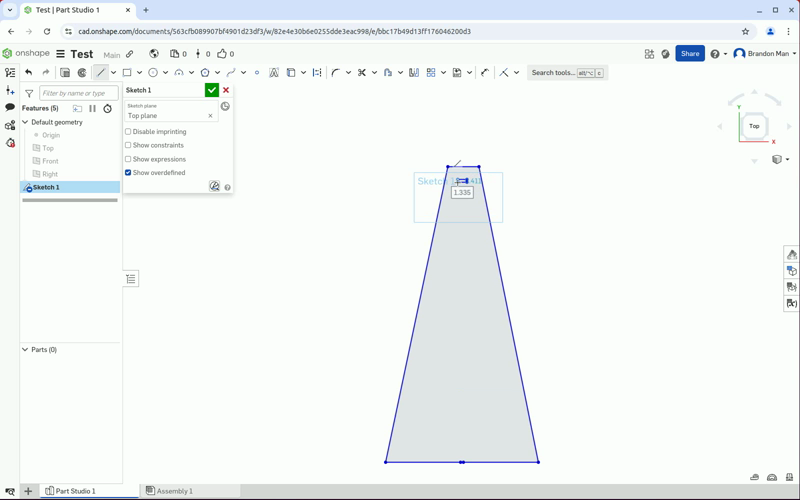
scroll(6)
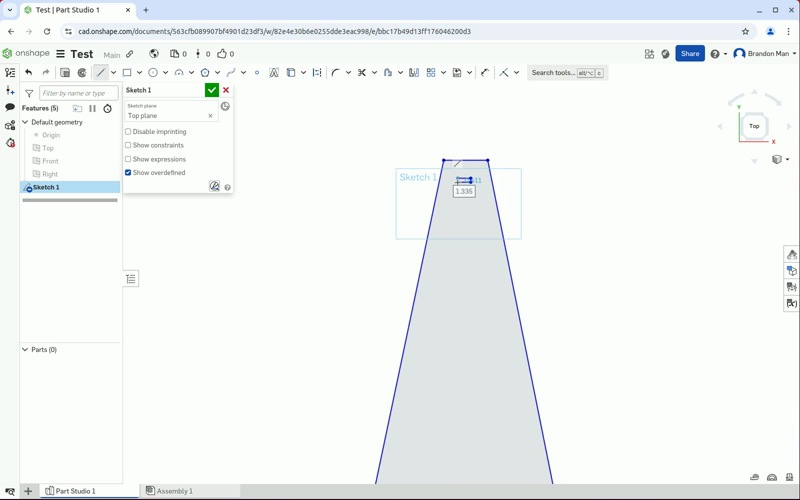
scroll(6)
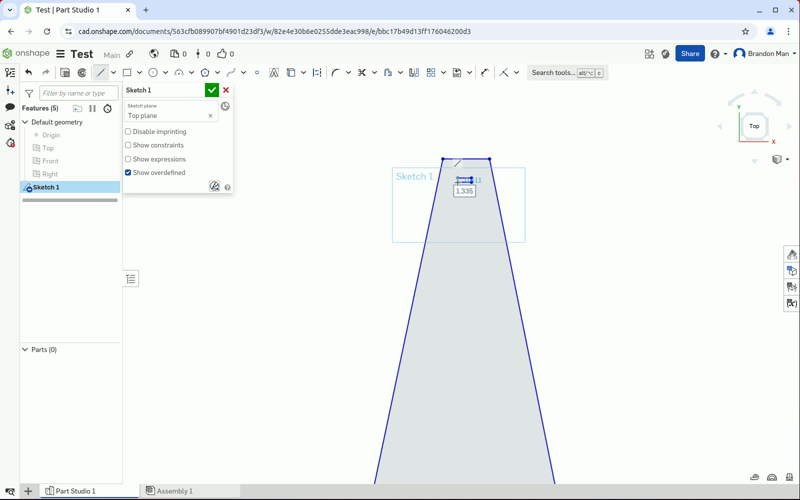
scroll(6)
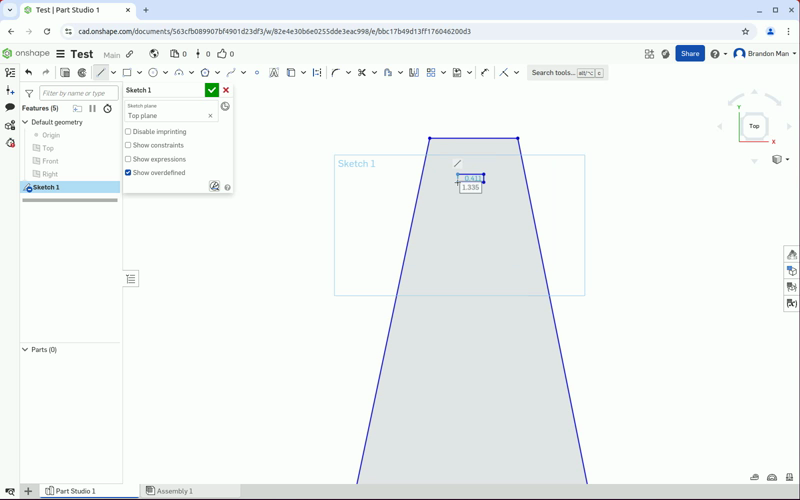
scroll(6)
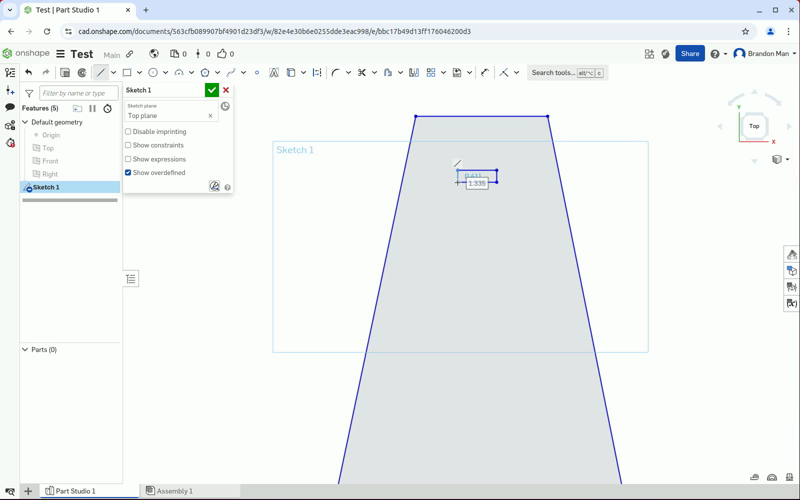
scroll(6)
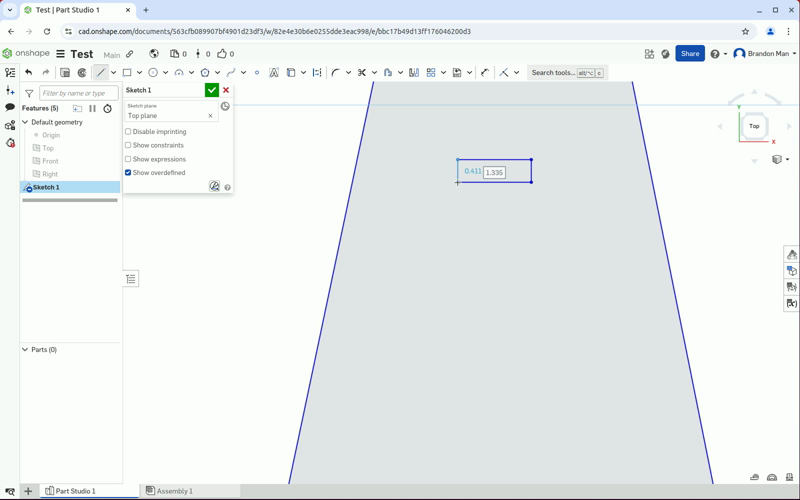
key_up(shift)
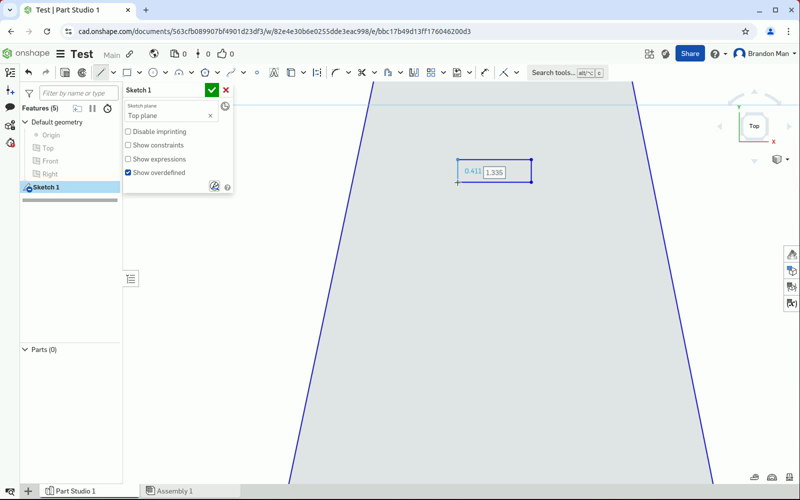
click(457, 182)
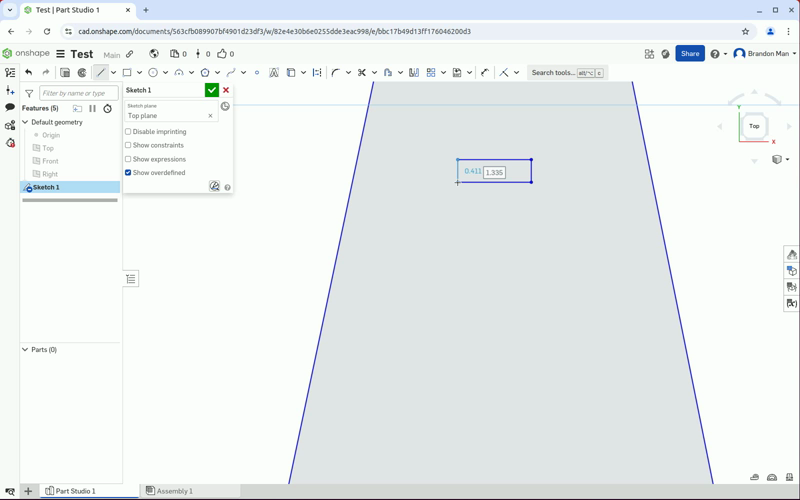
scroll(-6)
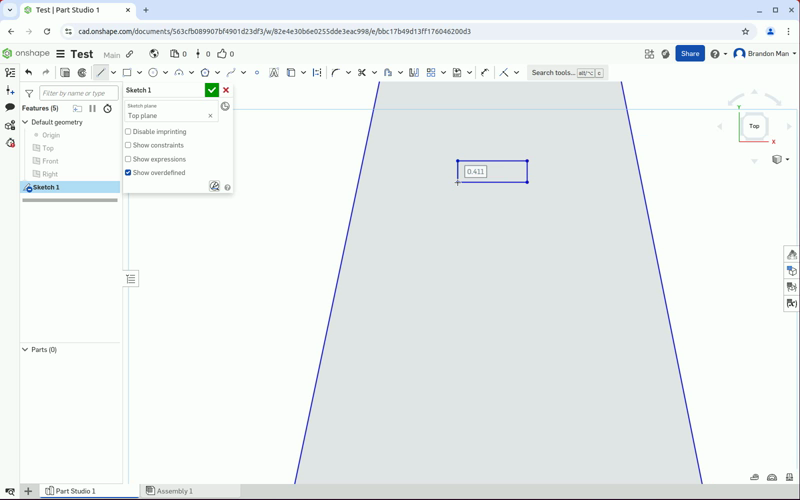
scroll(-6)
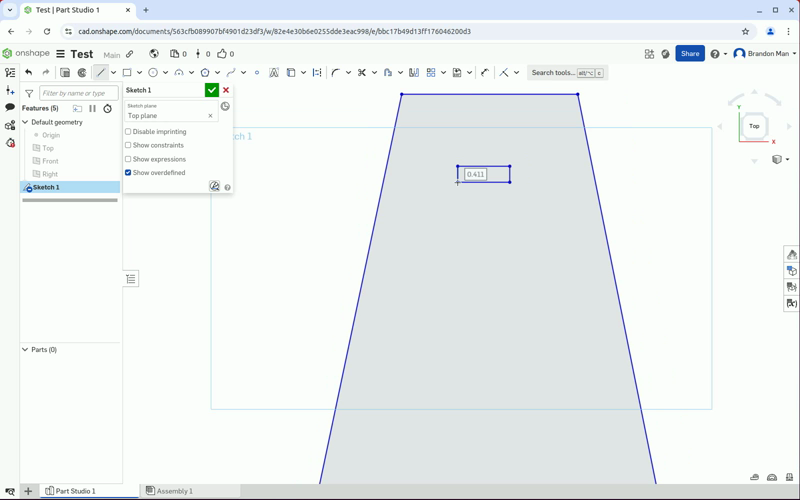
scroll(-6)
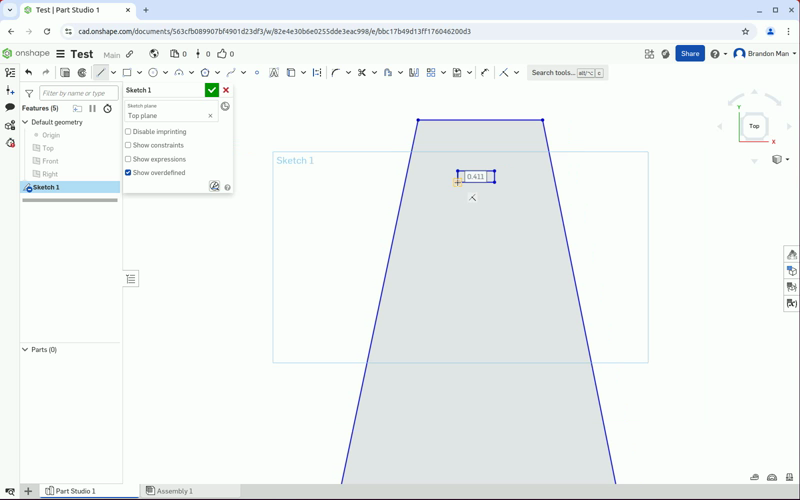
scroll(-6)
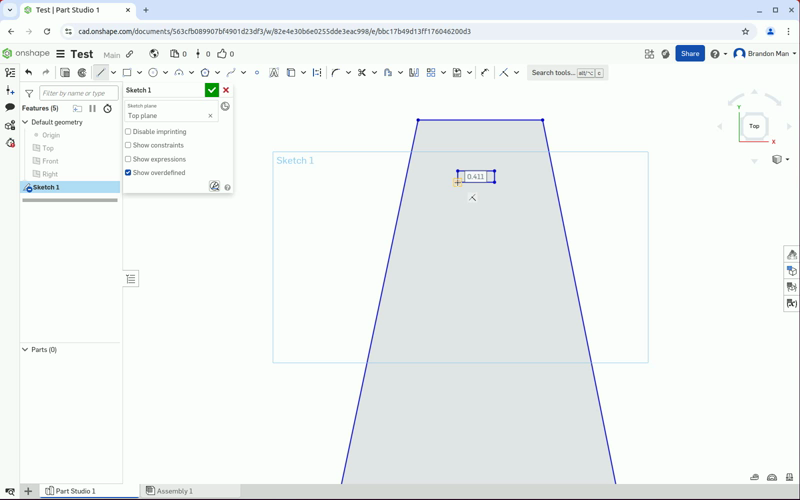
scroll(-6)
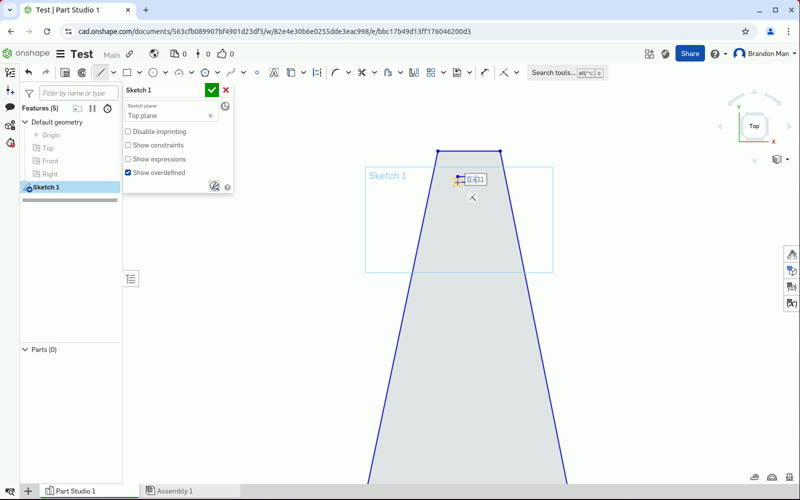
scroll(-6)
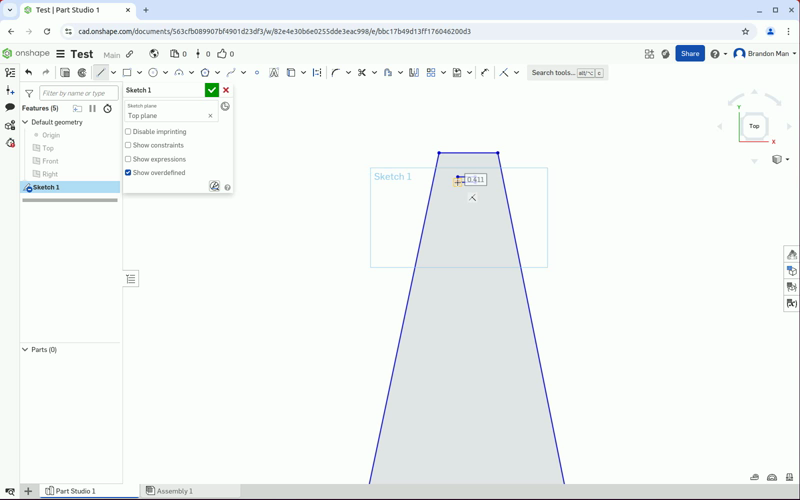
scroll(-6)
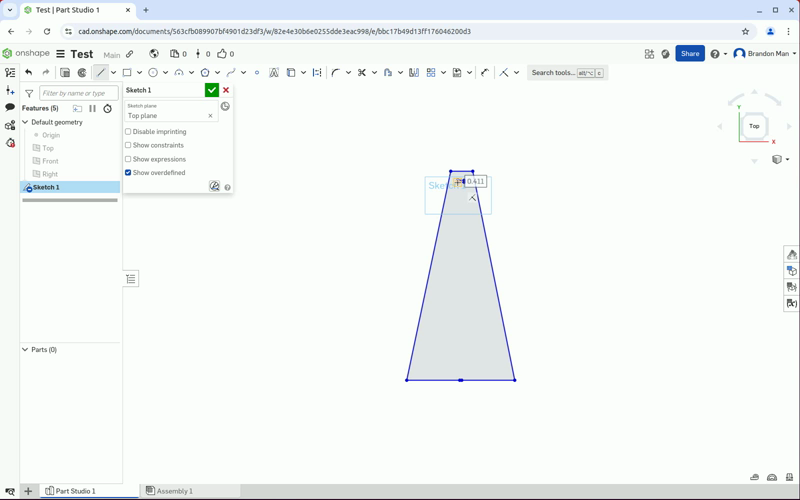
key(esc)
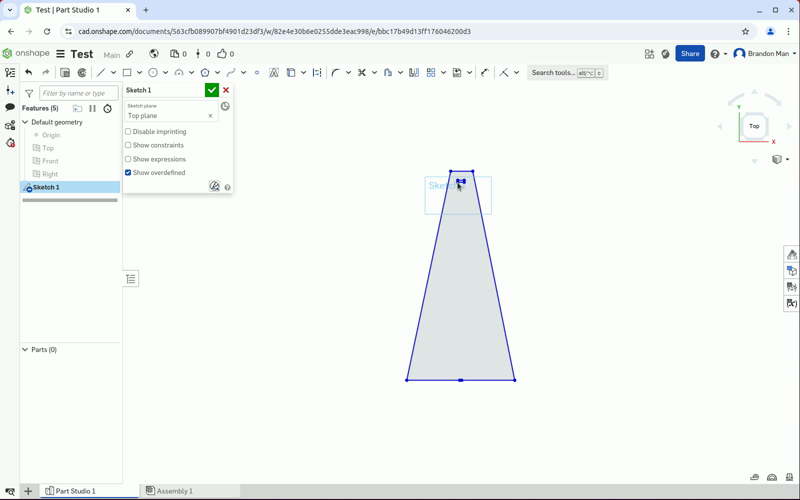
key(c)
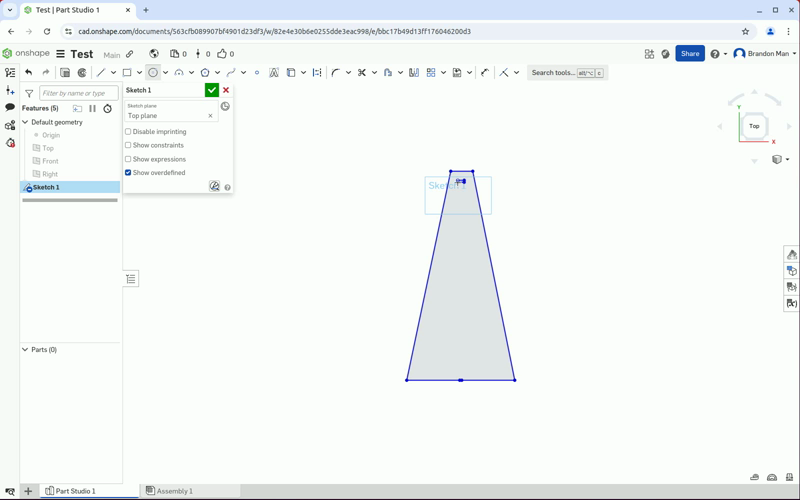
key_down(shift)
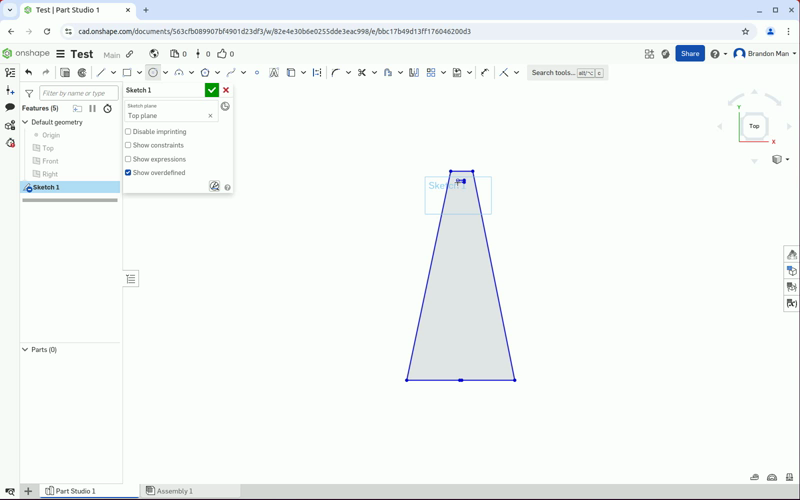
mouse_move(461, 177)
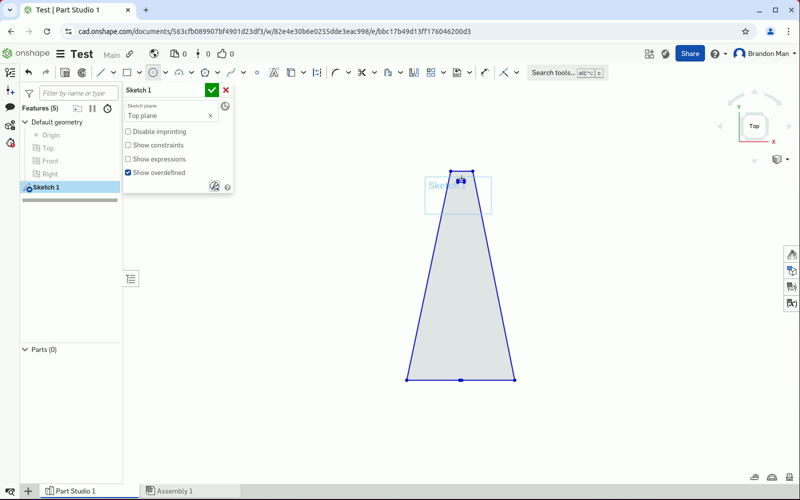
scroll(6)
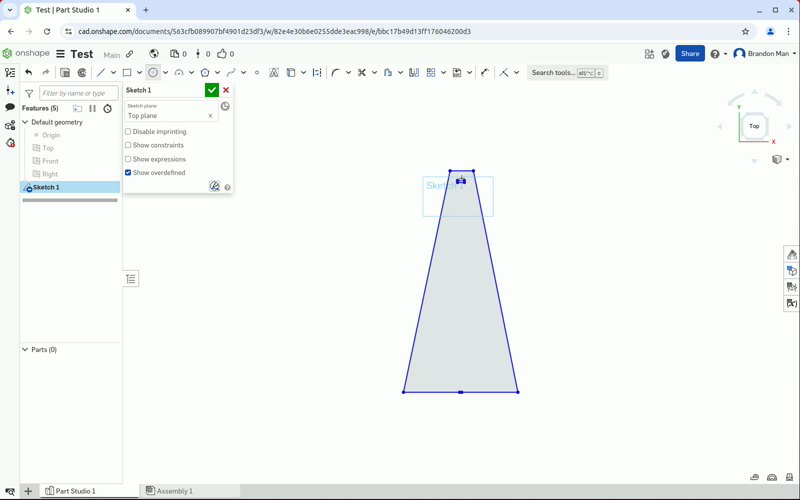
scroll(6)
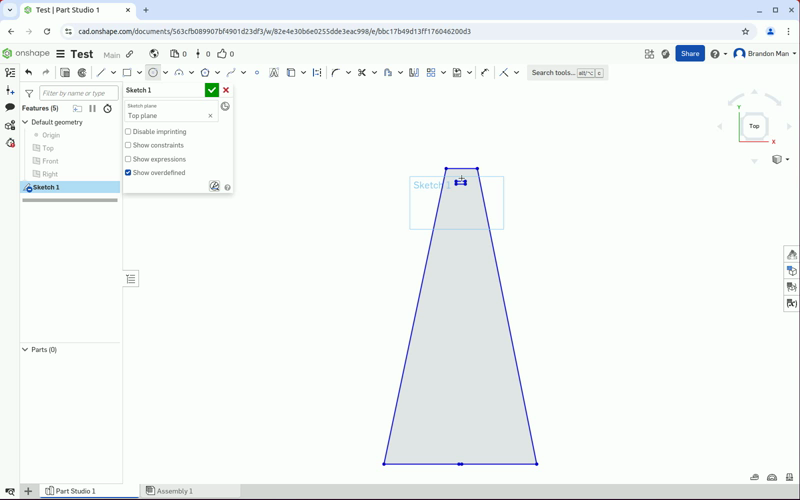
scroll(6)
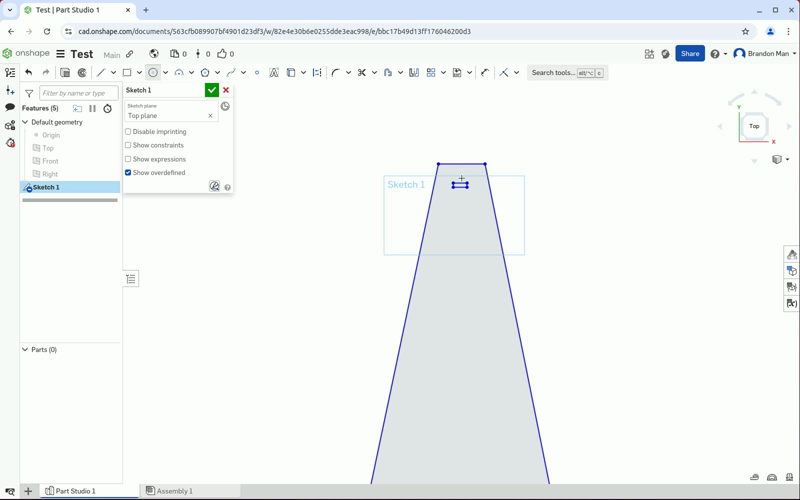
scroll(6)
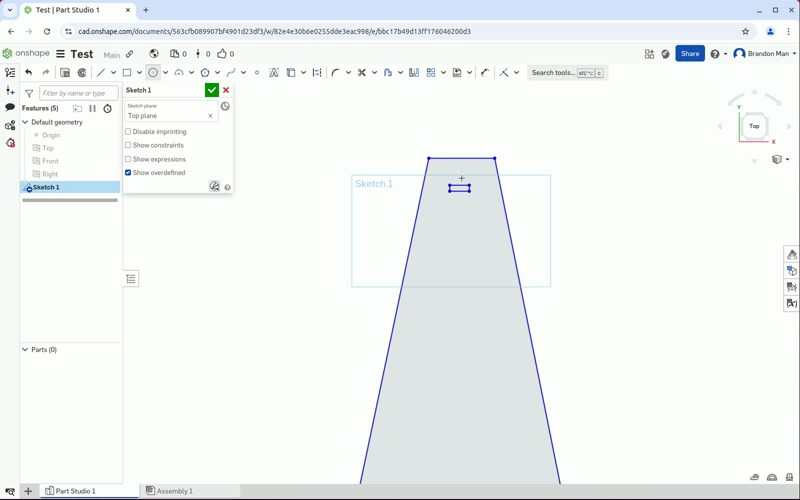
scroll(6)
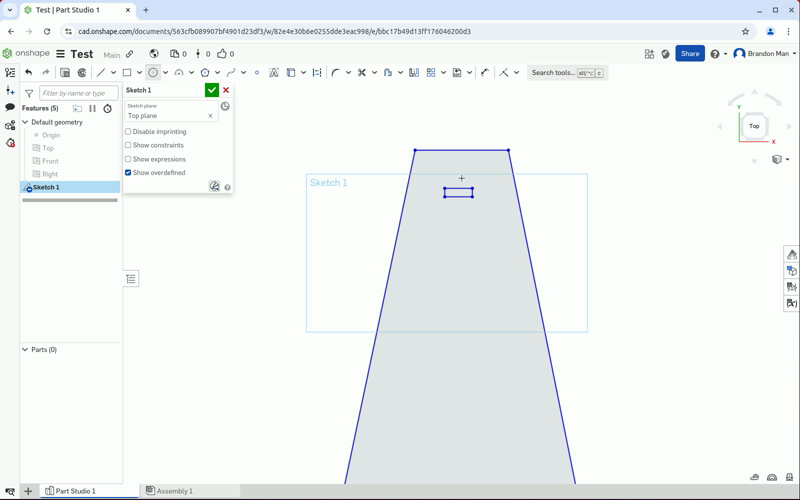
scroll(6)
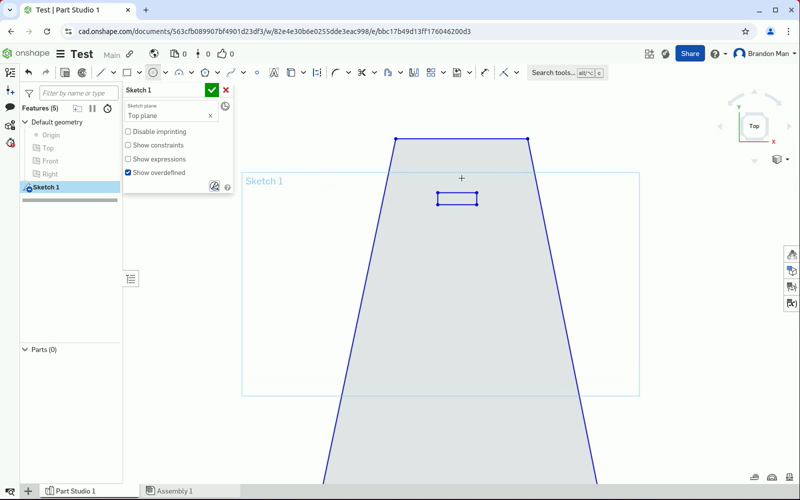
scroll(6)
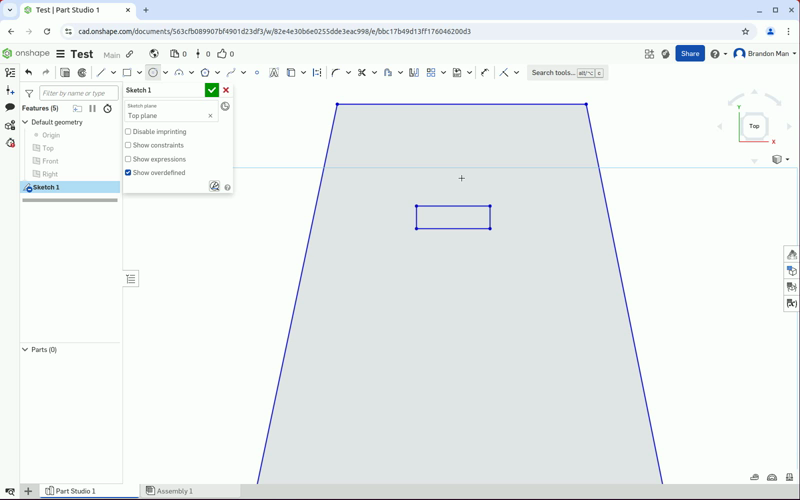
click(461, 177)
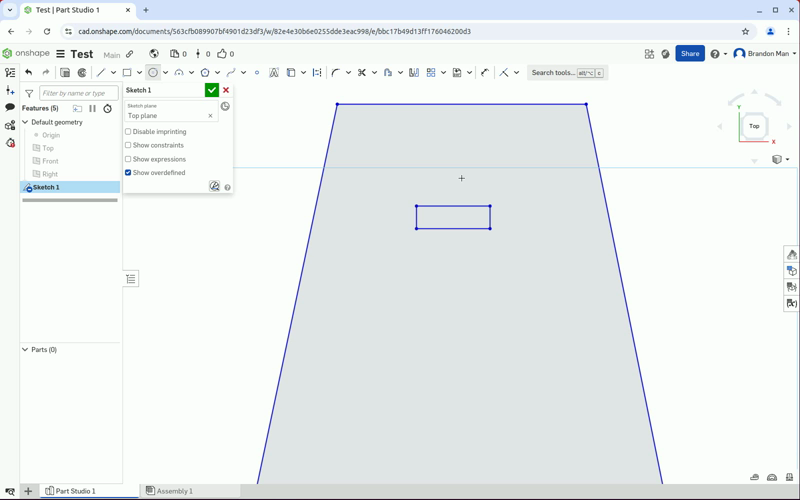
scroll(-6)
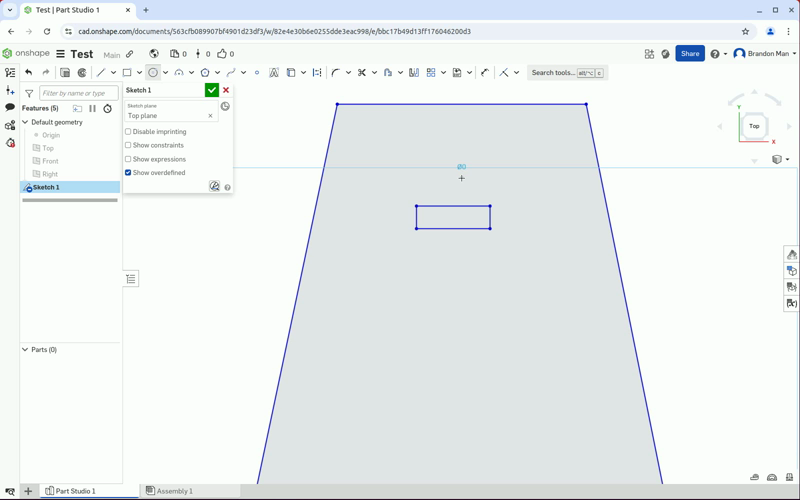
scroll(-6)
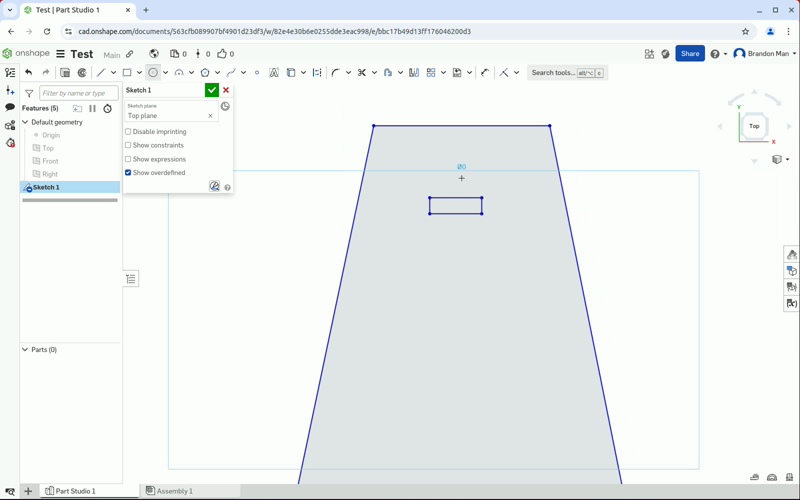
scroll(-6)
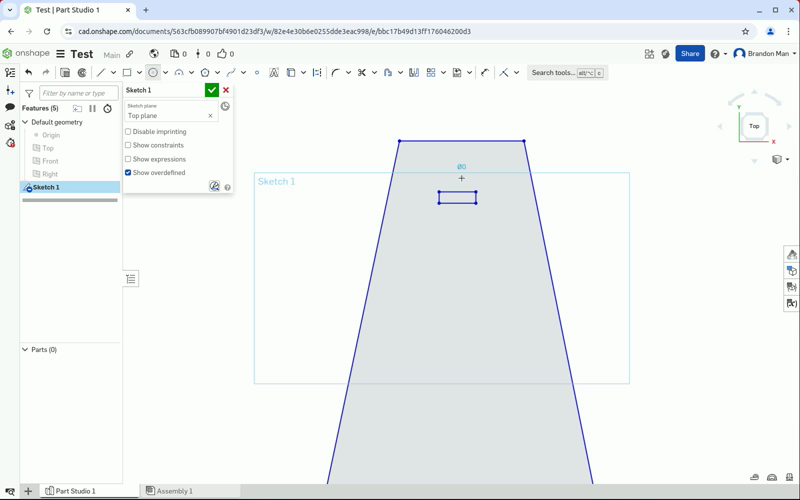
scroll(-6)
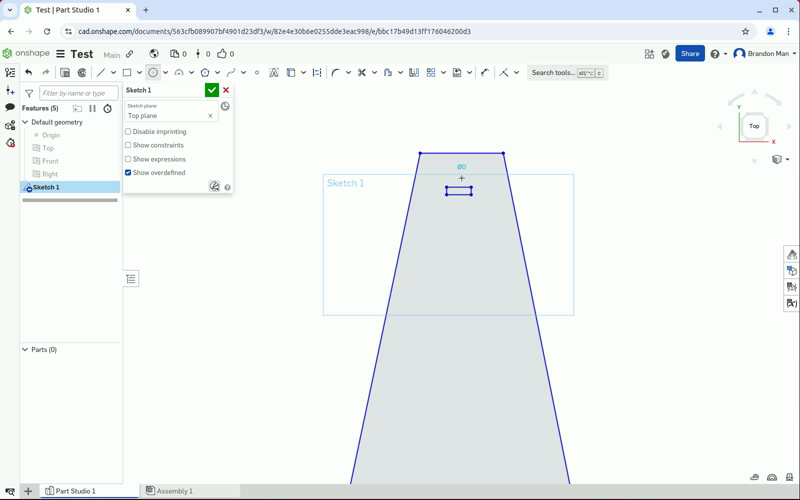
scroll(-6)
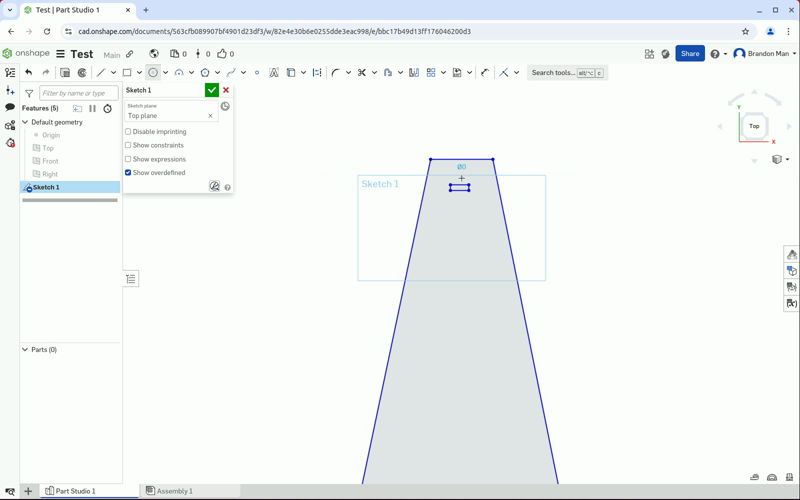
scroll(-6)
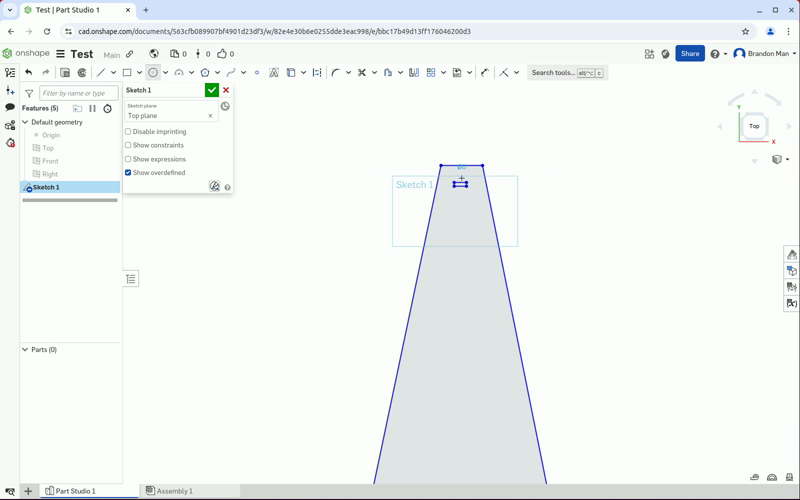
scroll(-6)
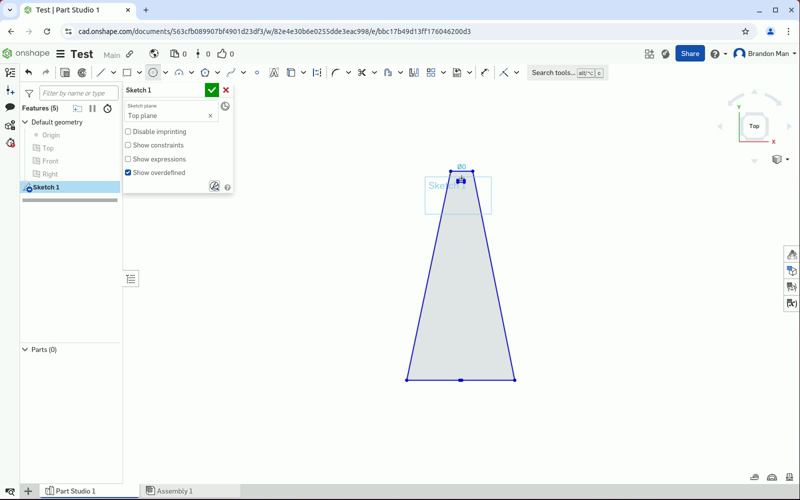
key_up(shift)
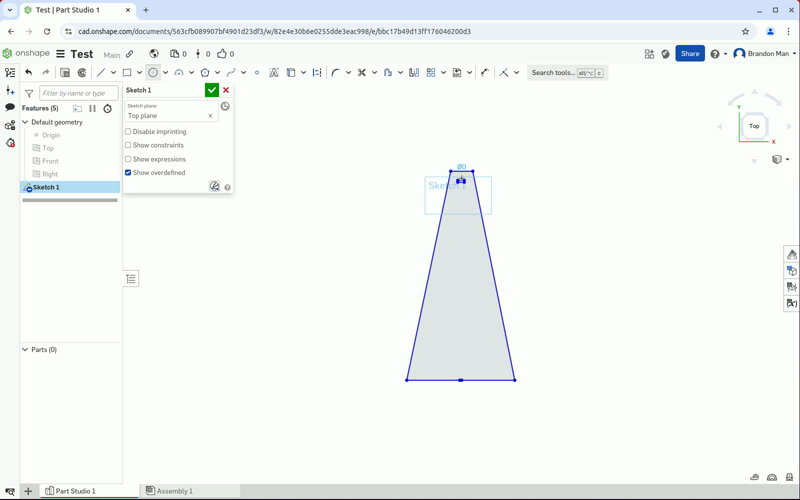
mouse_move(464, 177)
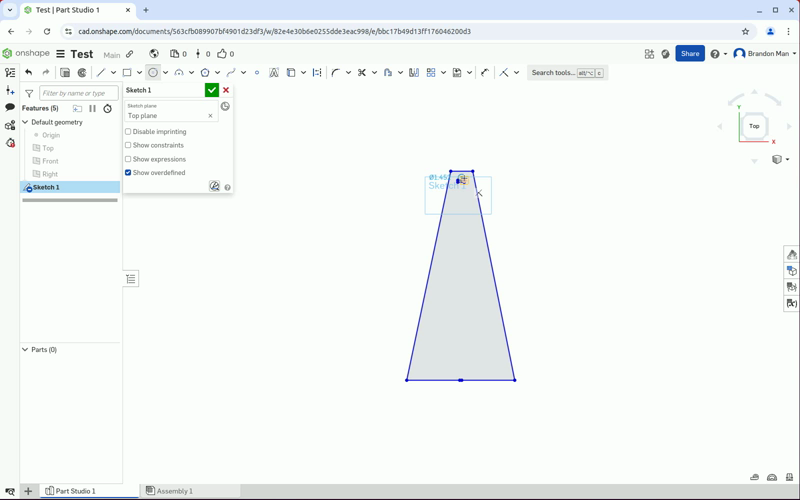
scroll(6)
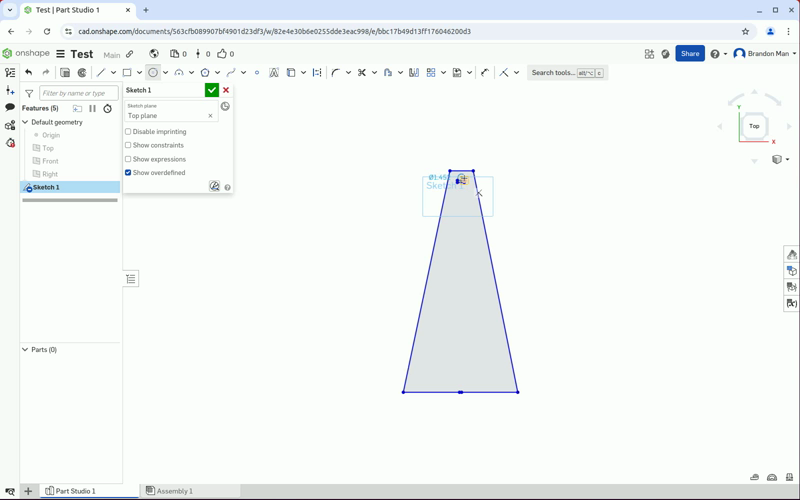
scroll(6)
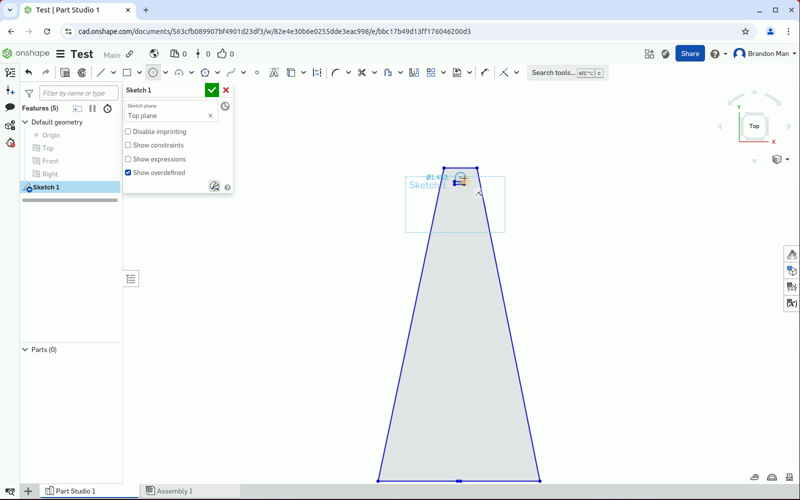
scroll(6)
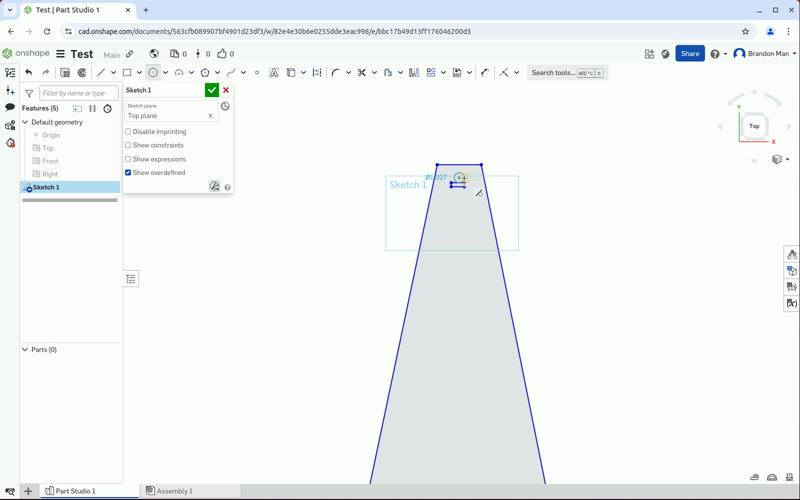
scroll(6)
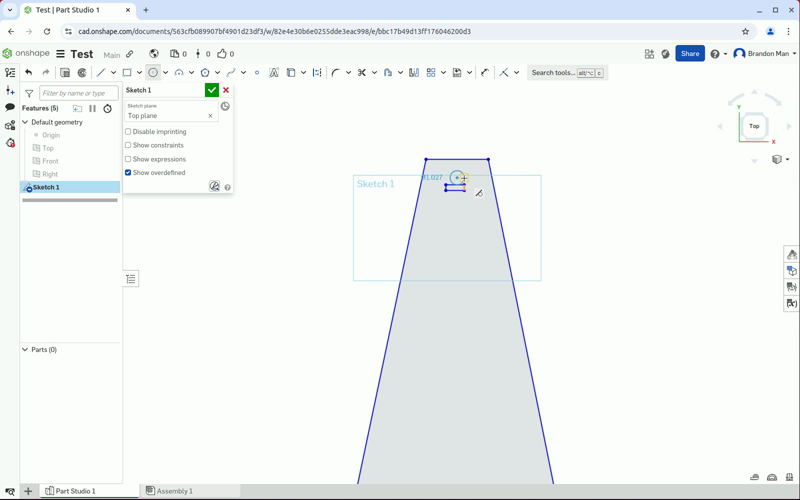
scroll(6)
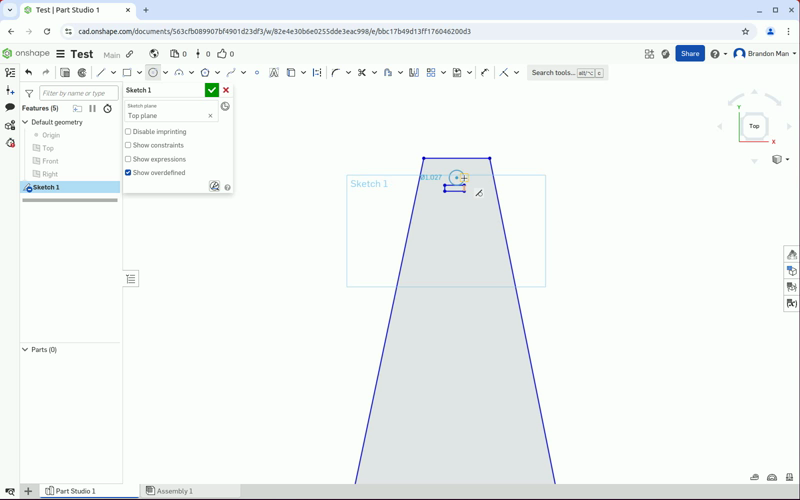
scroll(6)
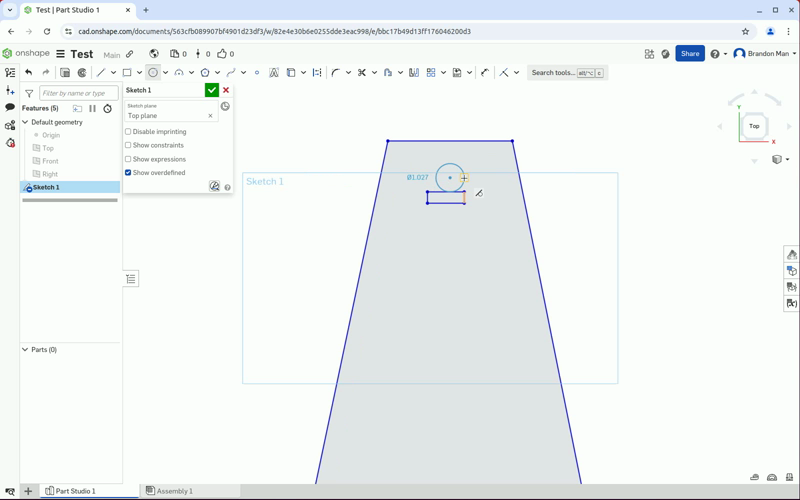
scroll(6)
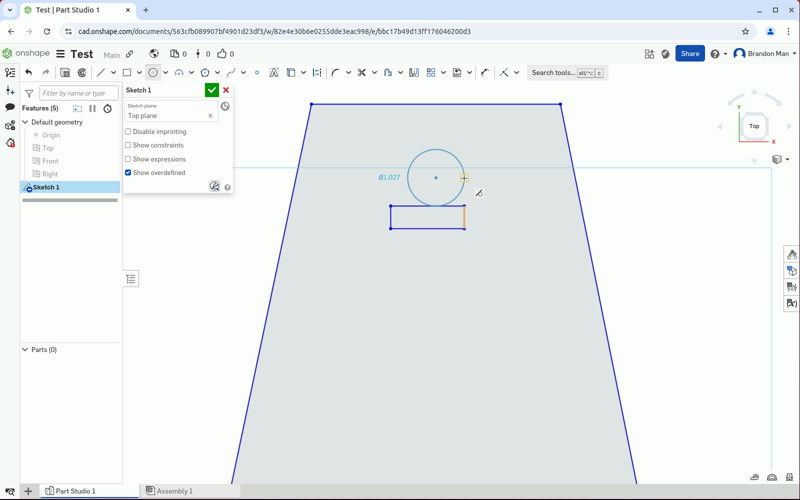
click(464, 177)
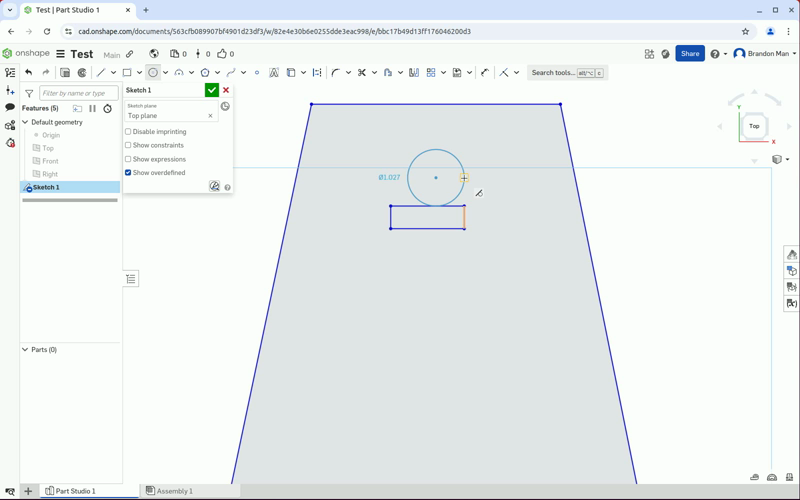
scroll(-6)
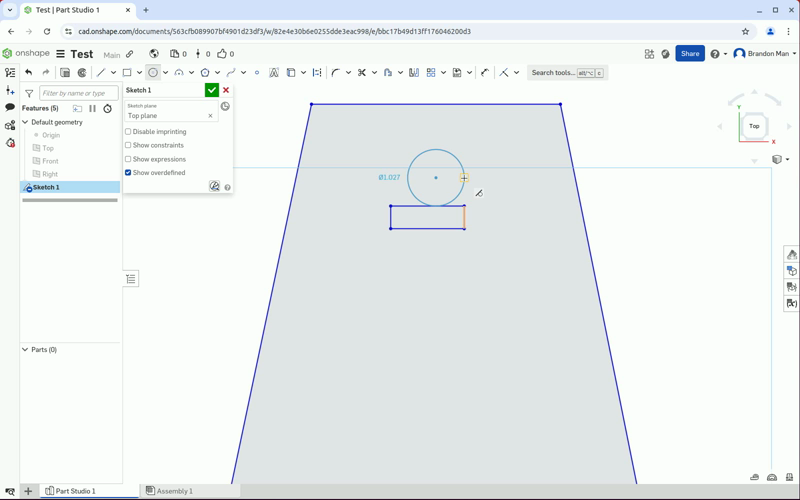
scroll(-6)
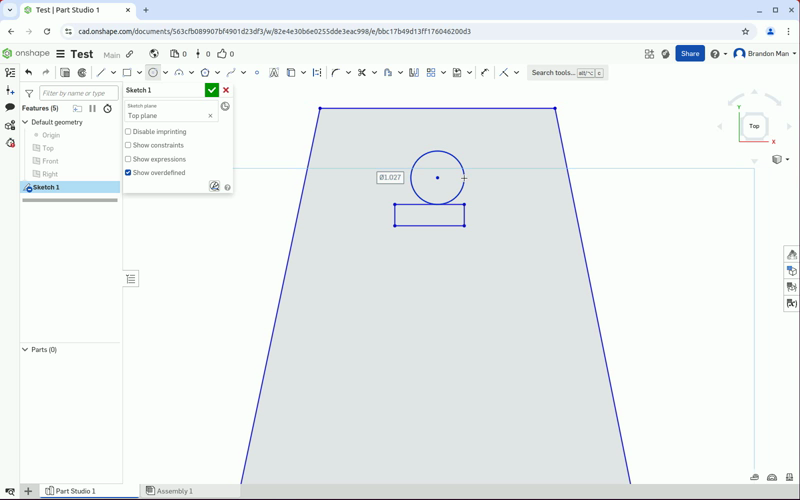
scroll(-6)
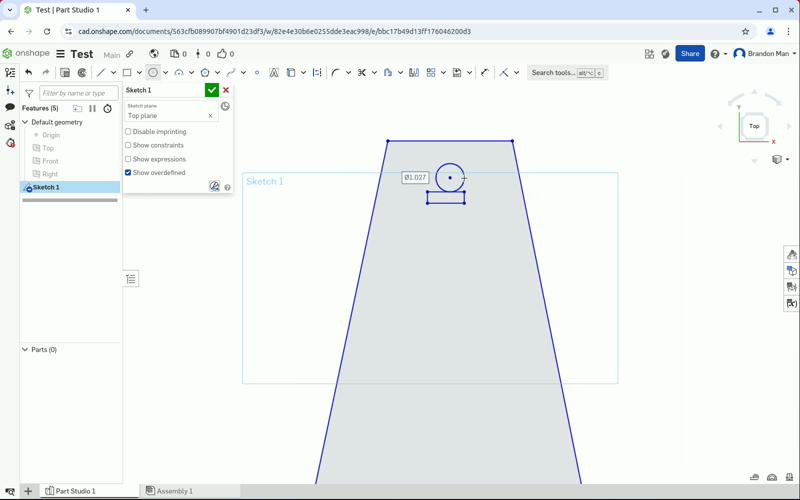
scroll(-6)
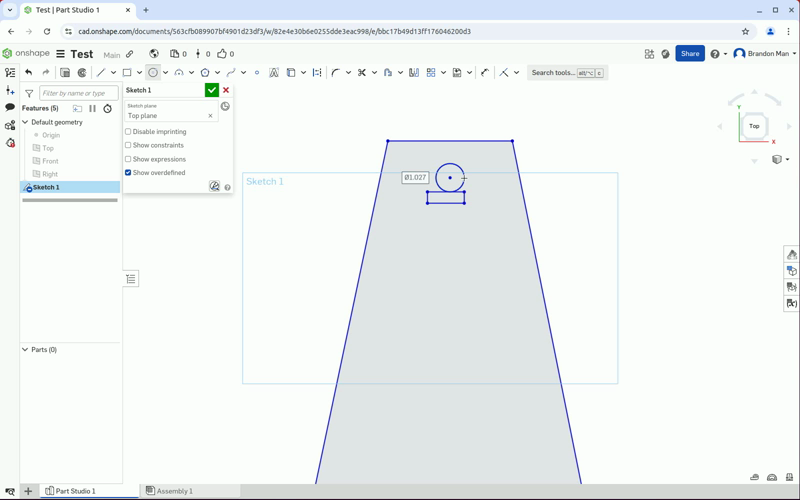
scroll(-6)
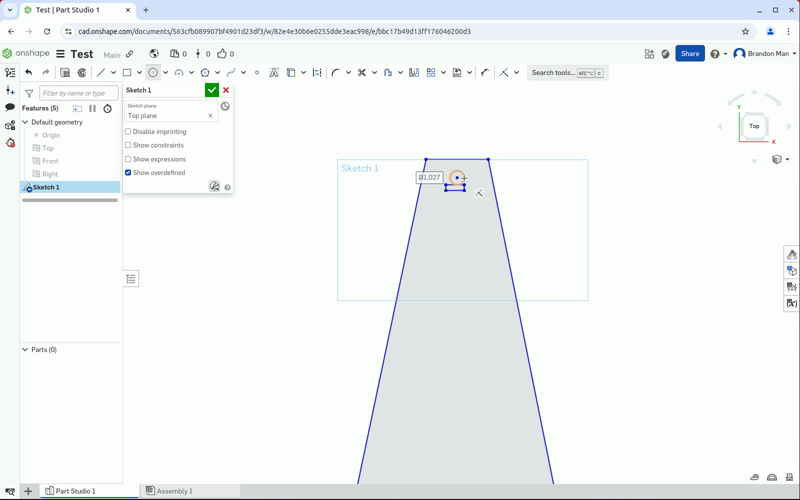
scroll(-6)
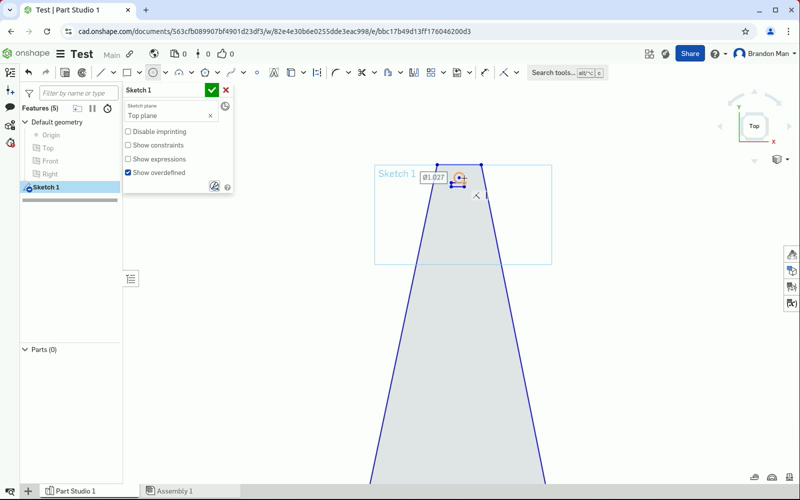
scroll(-6)
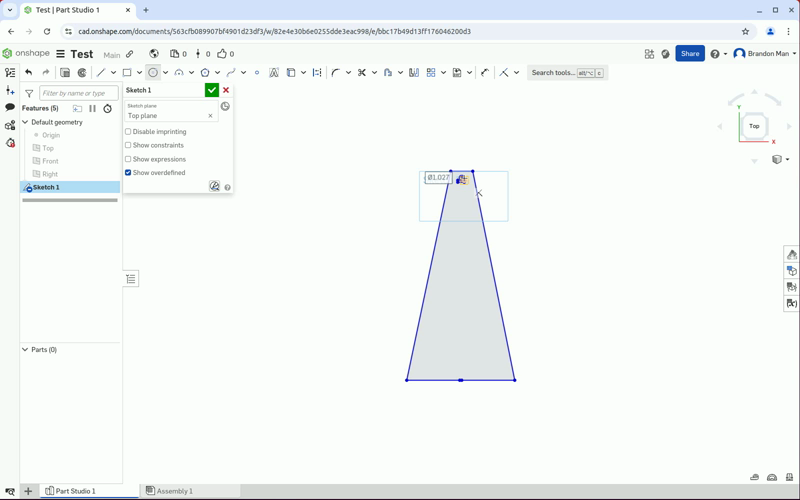
key(esc)
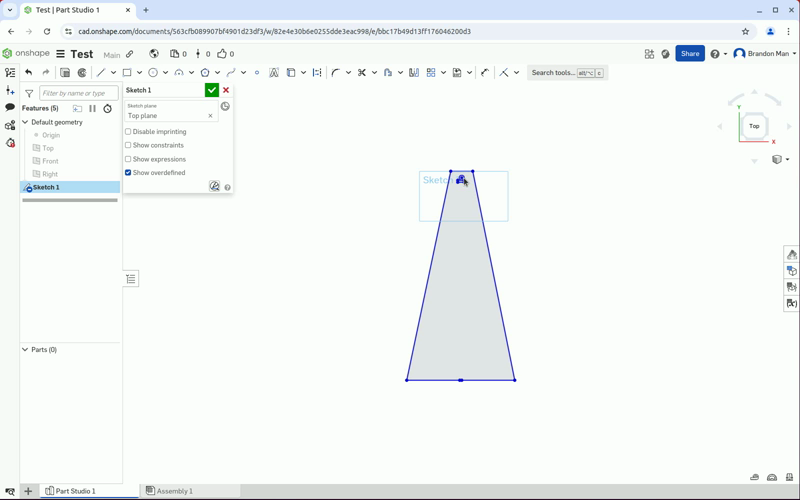
mouse_move(472, 248)
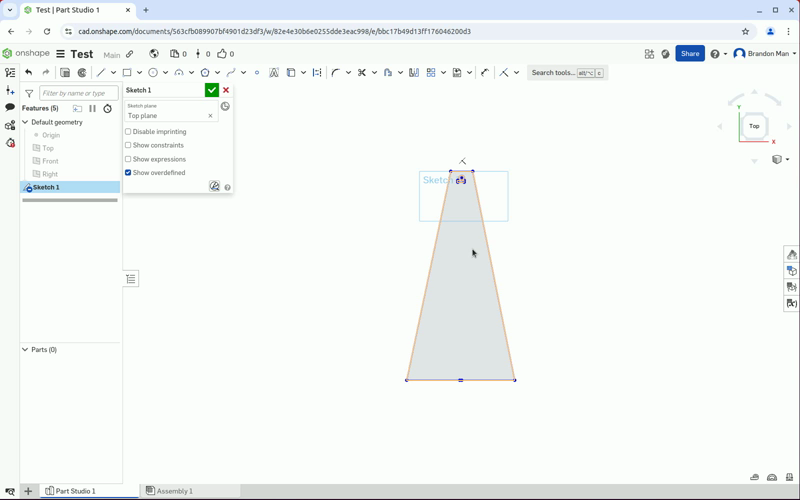
click(472, 248)
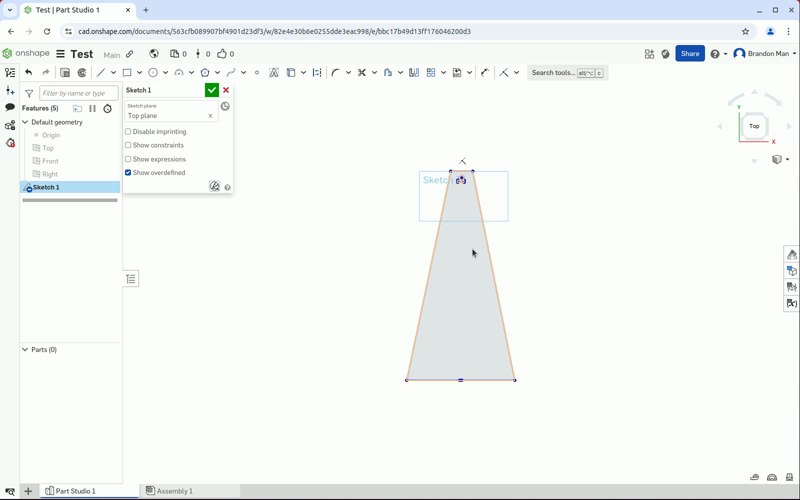
mouse_move(73, 352)
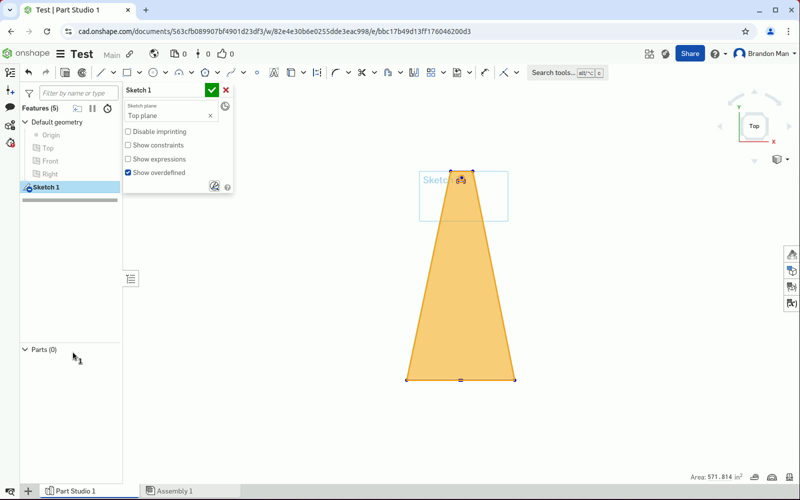
key(shift+y)
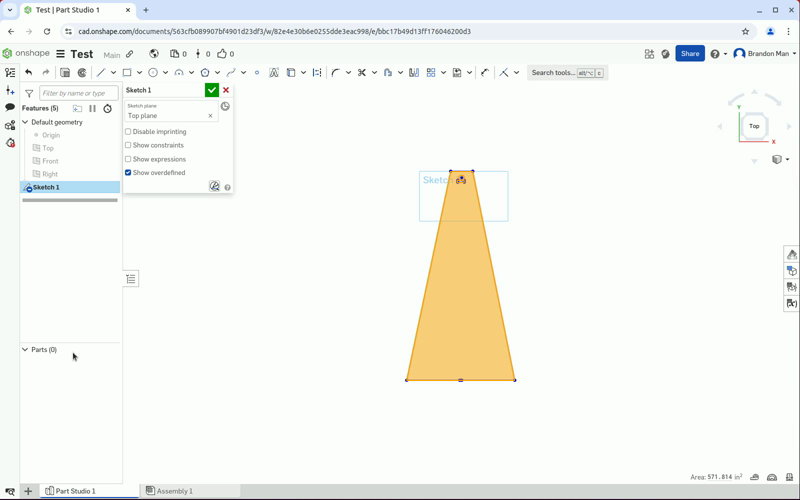
key(shift+e)
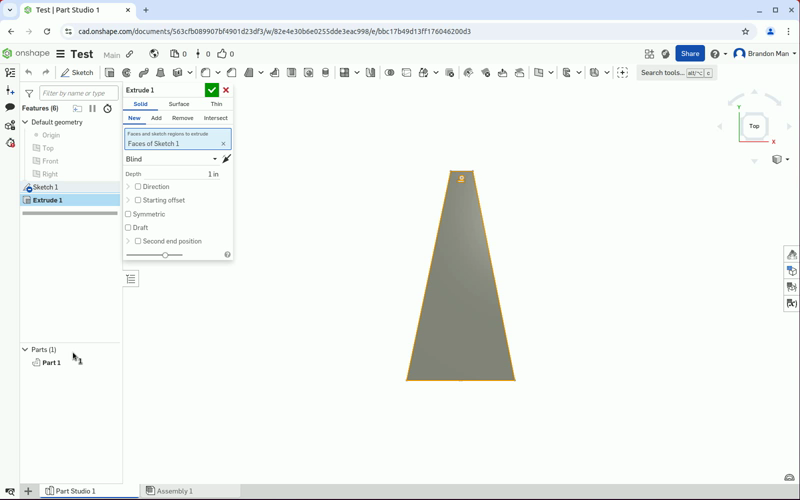
mouse_move(143, 106)
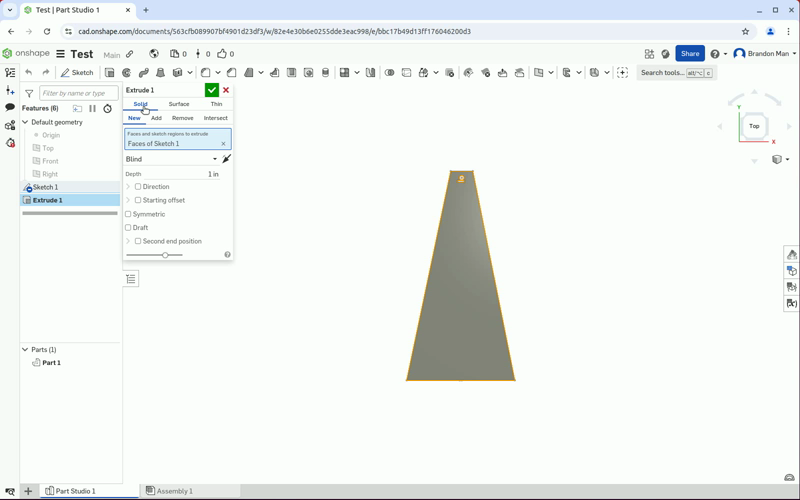
click(143, 106)
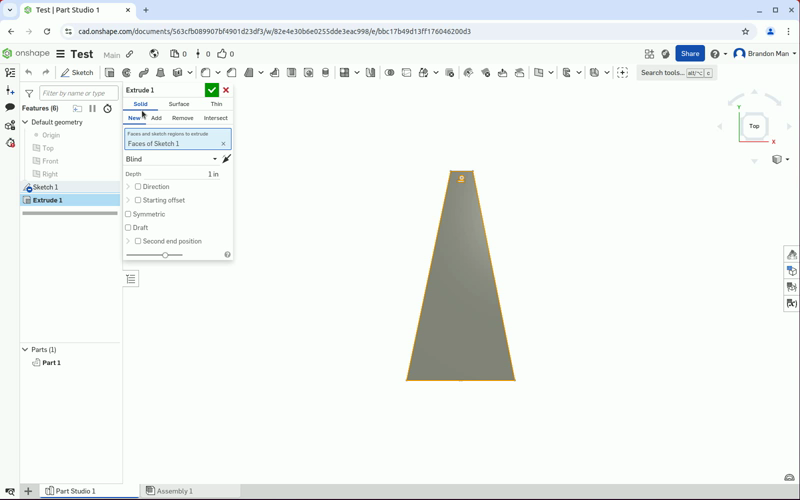
mouse_move(137, 120)
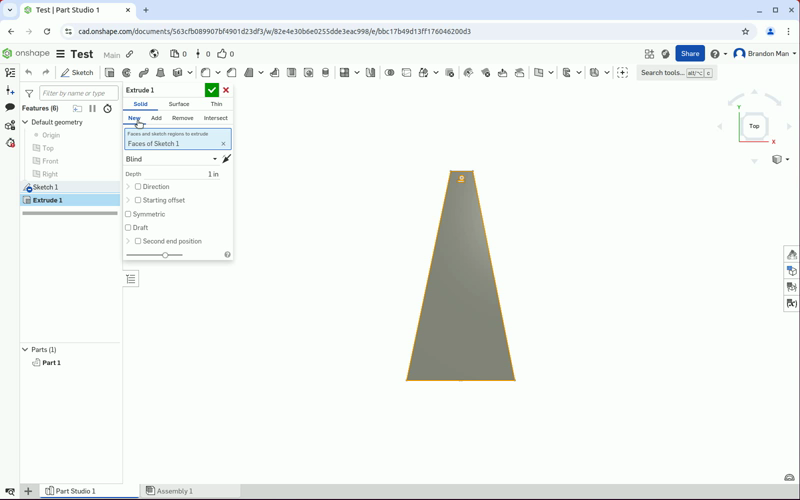
click(137, 120)
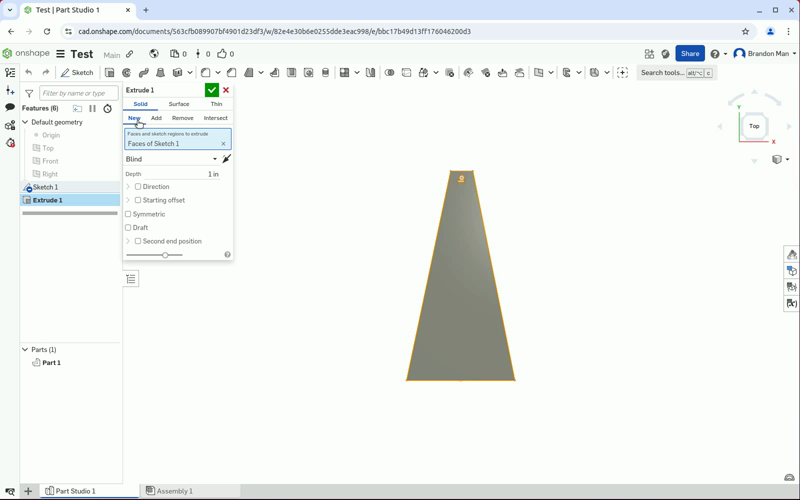
key(tab, 4)
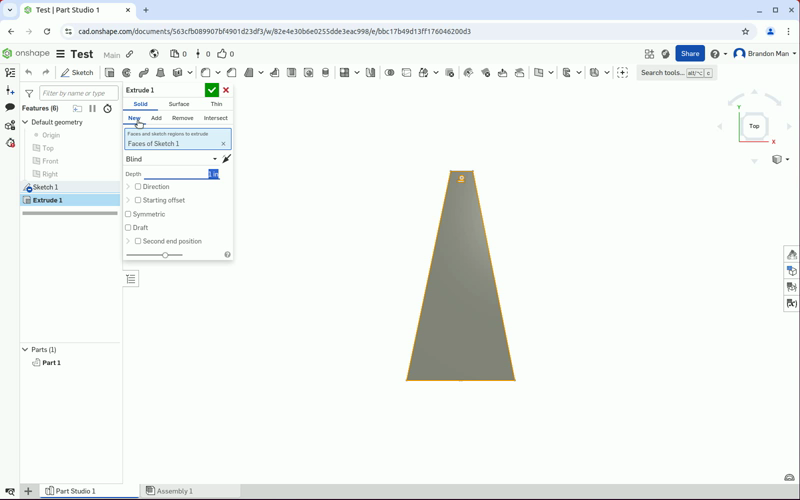
text(0.481)
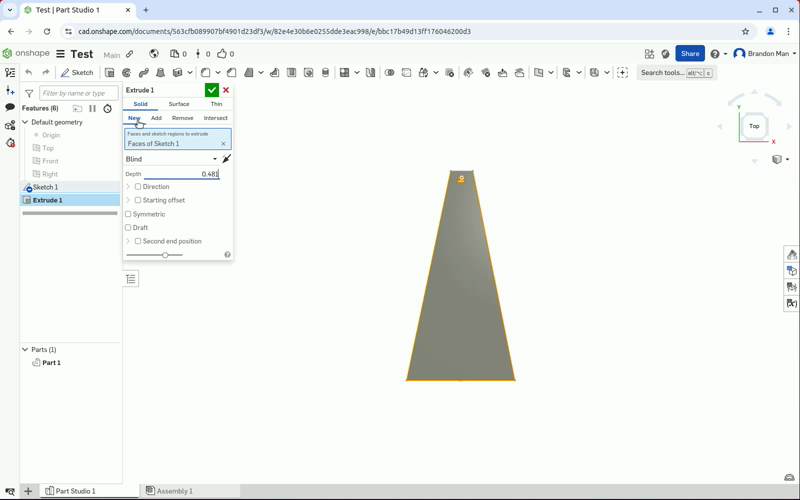
key(enter)
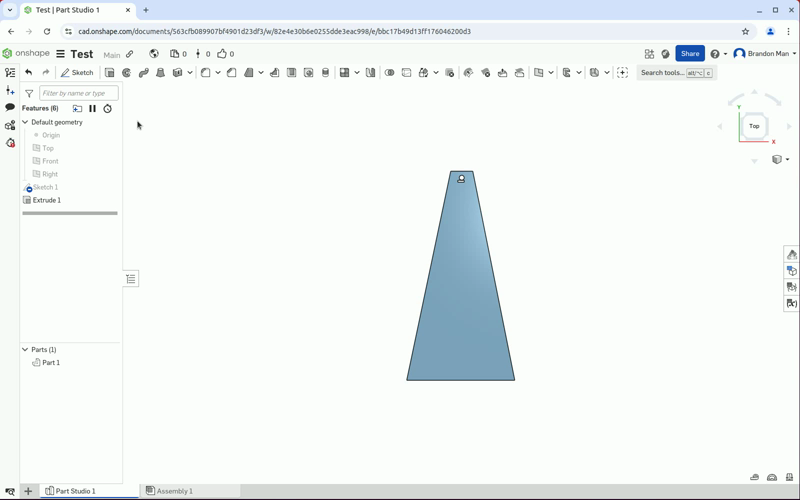
key(shift+h)
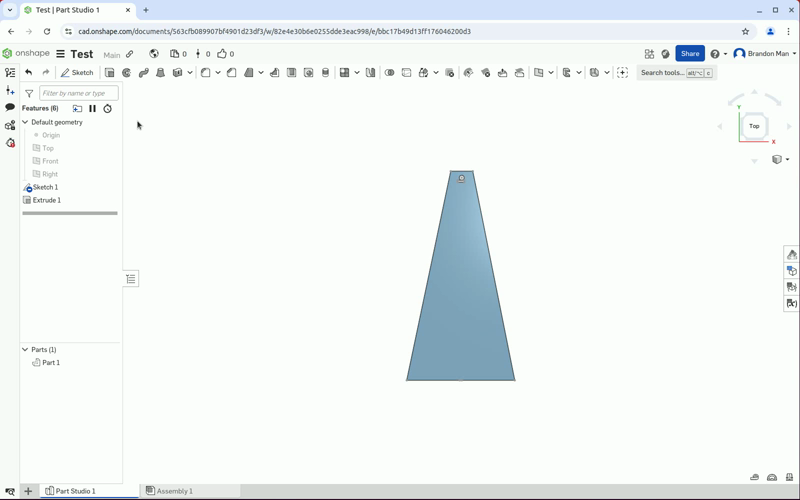
key(shift+h)
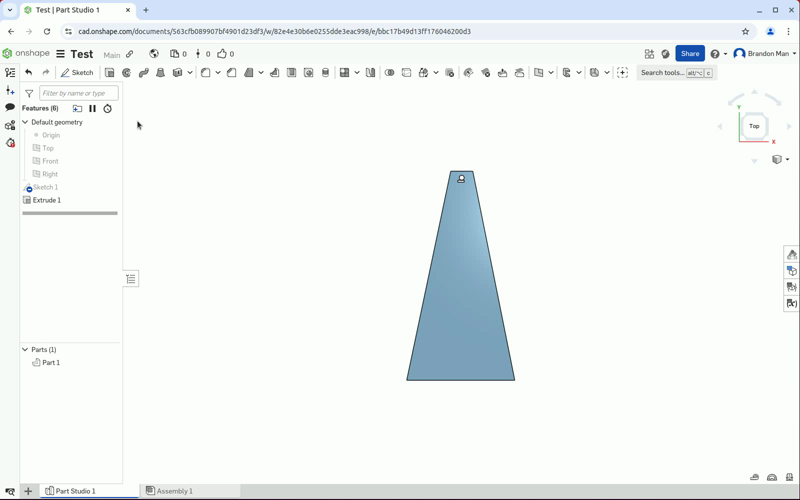
mouse_move(73, 189)
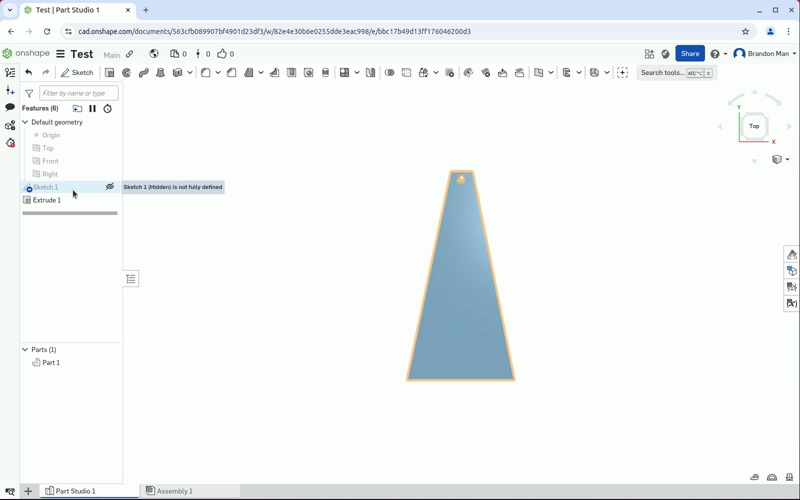
click(73, 189)
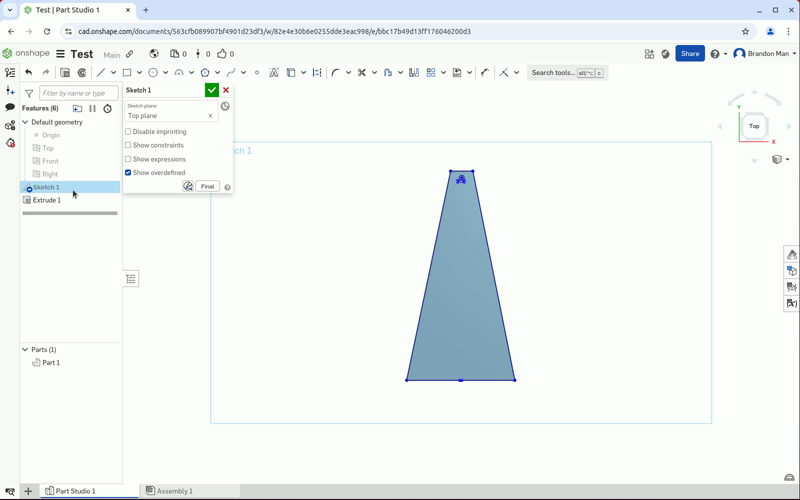
mouse_move(229, 92)
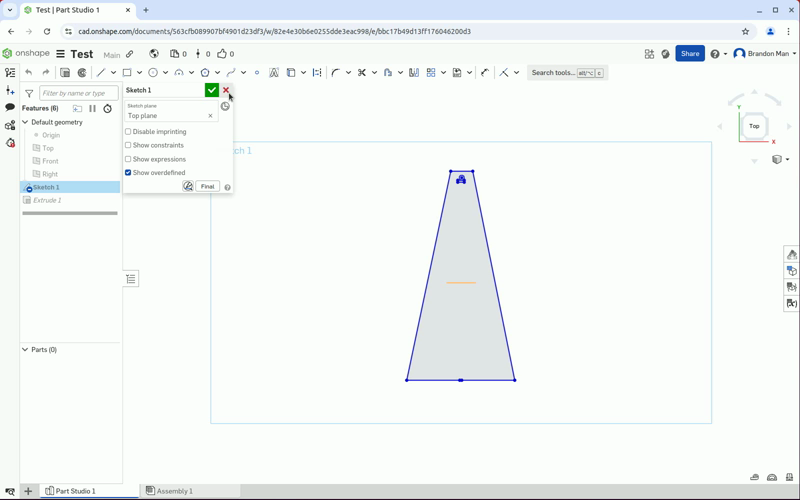
click(229, 92)
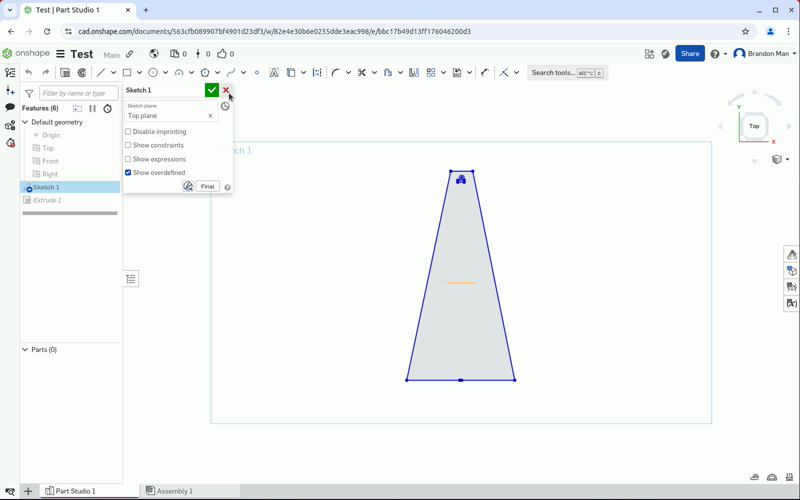
key(shift+s)
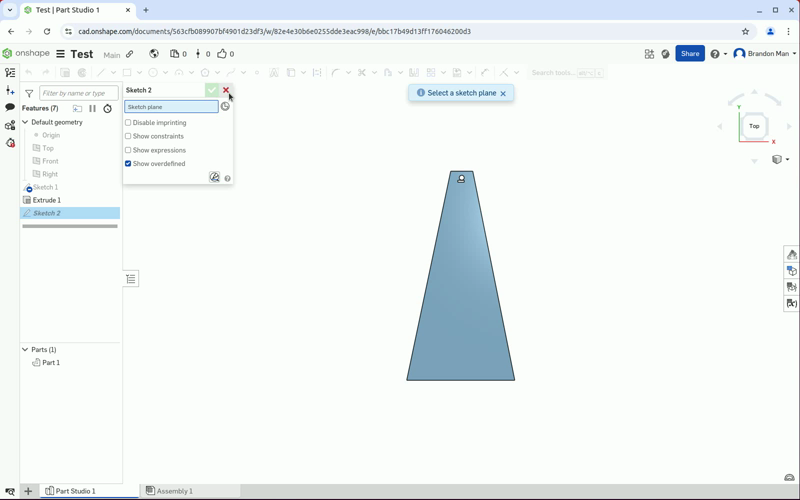
mouse_move(73, 150)
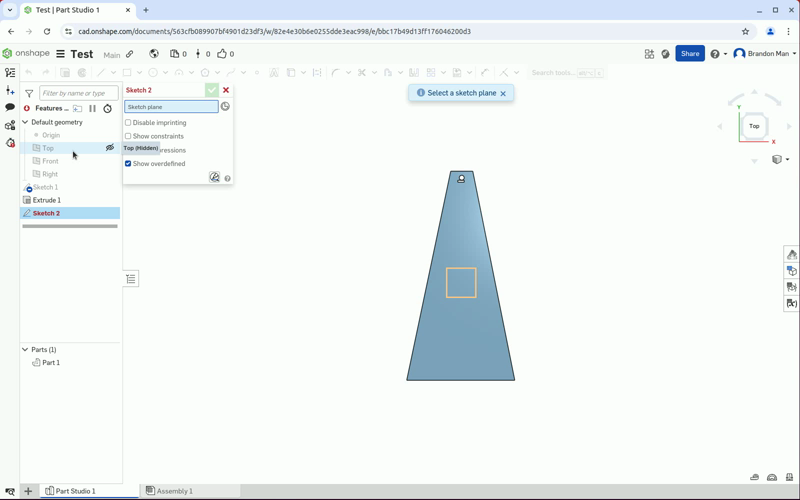
click(73, 150)
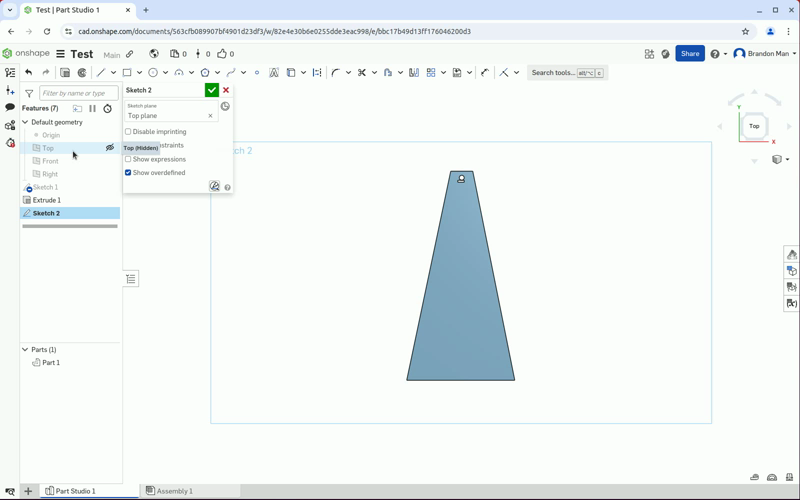
mouse_move(73, 352)
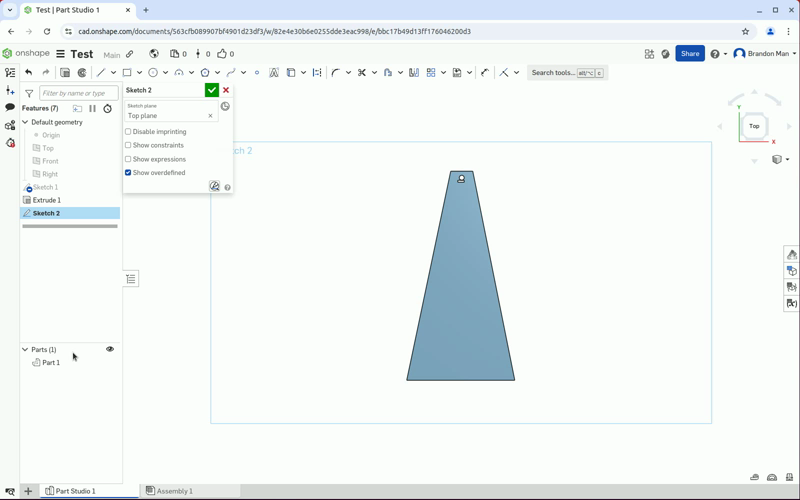
key(y)
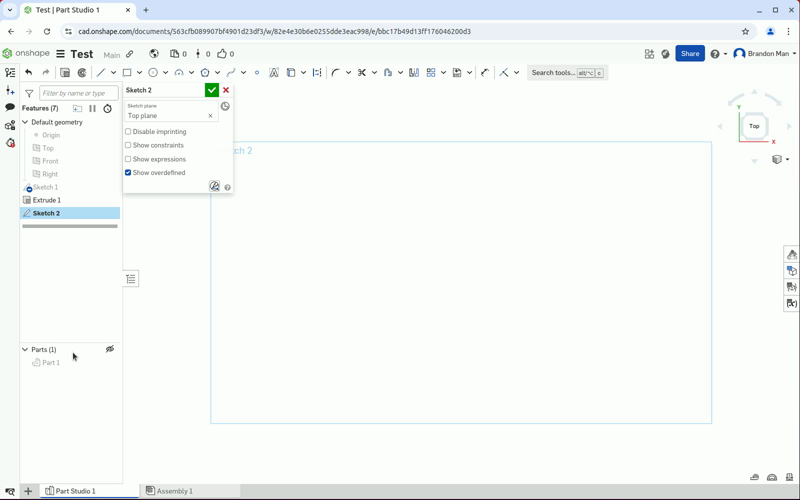
key(l)
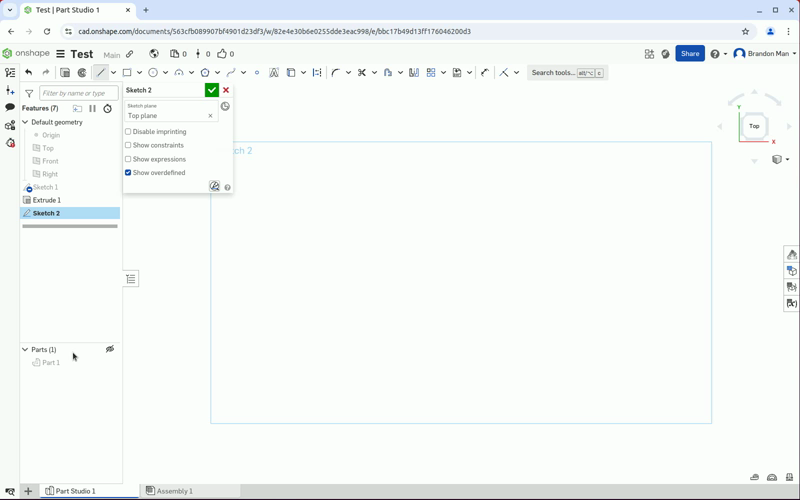
key_down(shift)
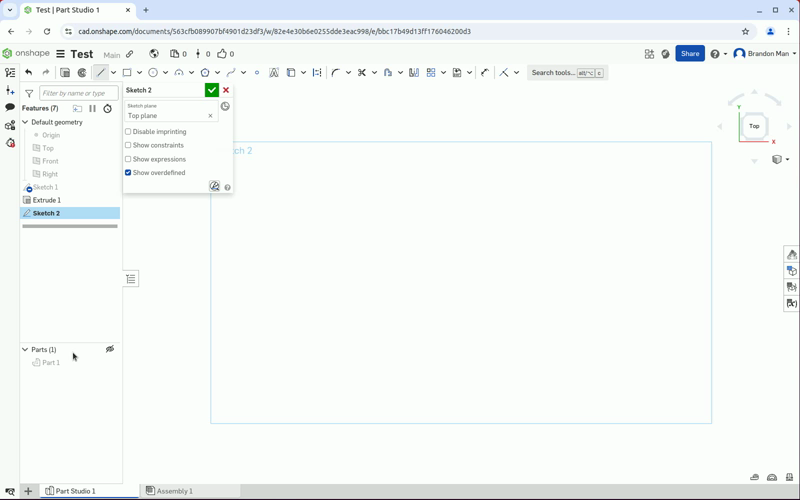
mouse_move(406, 395)
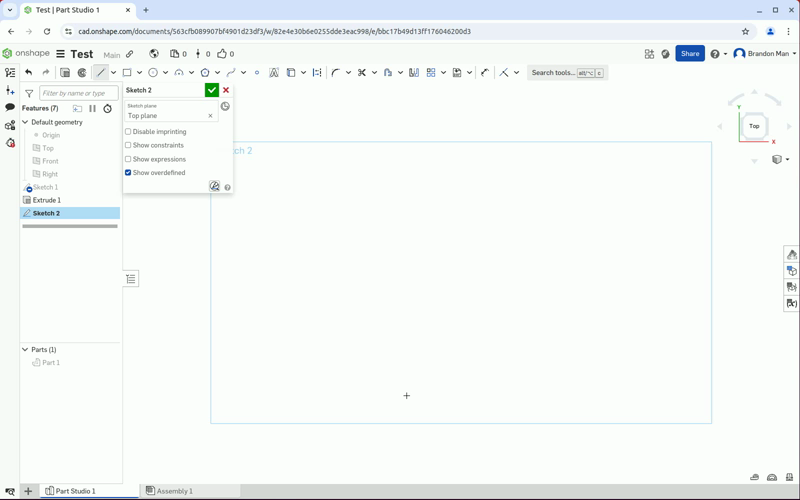
click(406, 395)
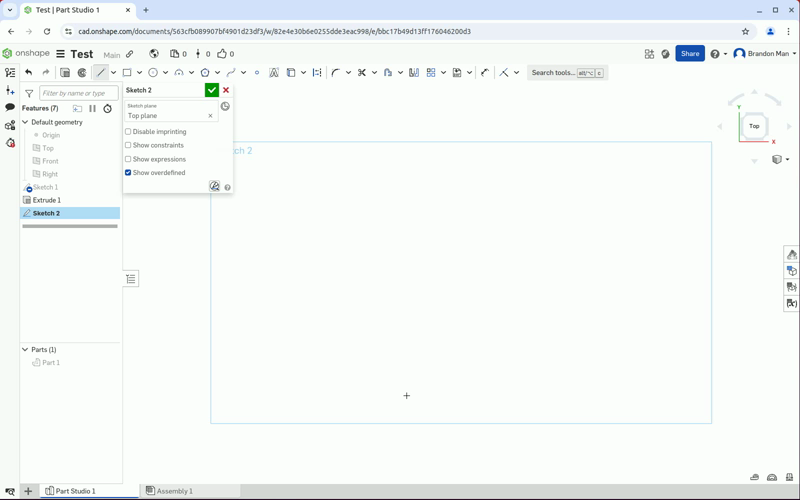
key_up(shift)
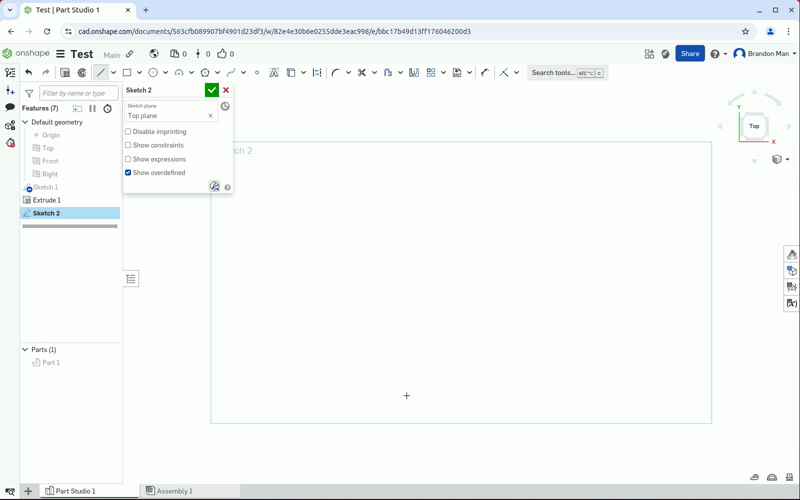
key_down(shift)
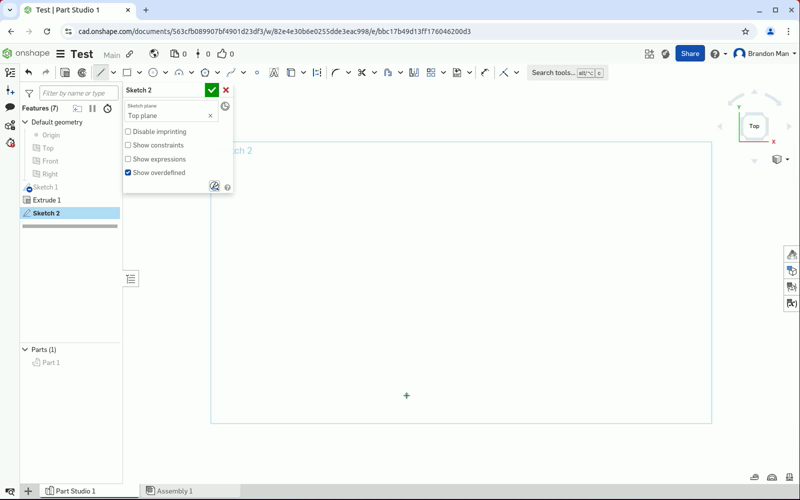
mouse_move(436, 395)
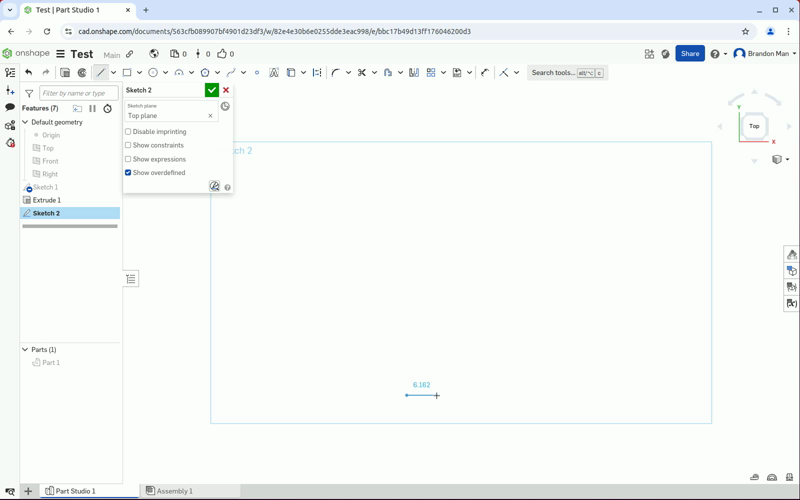
mouse_move(432, 395)
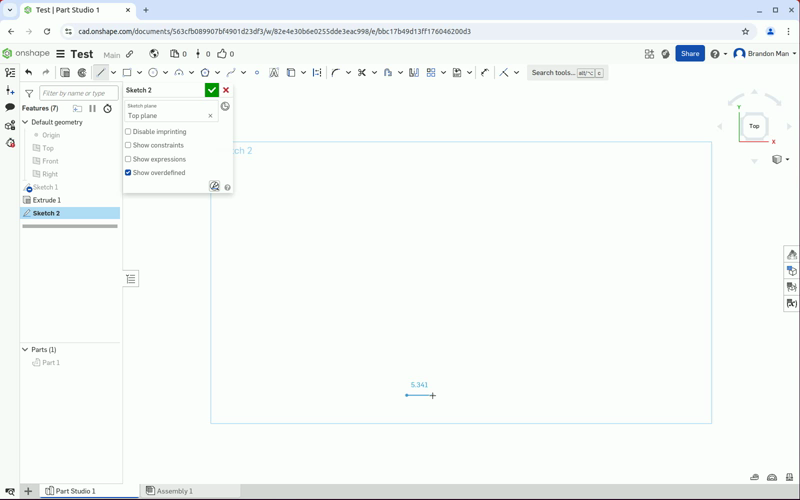
click(432, 395)
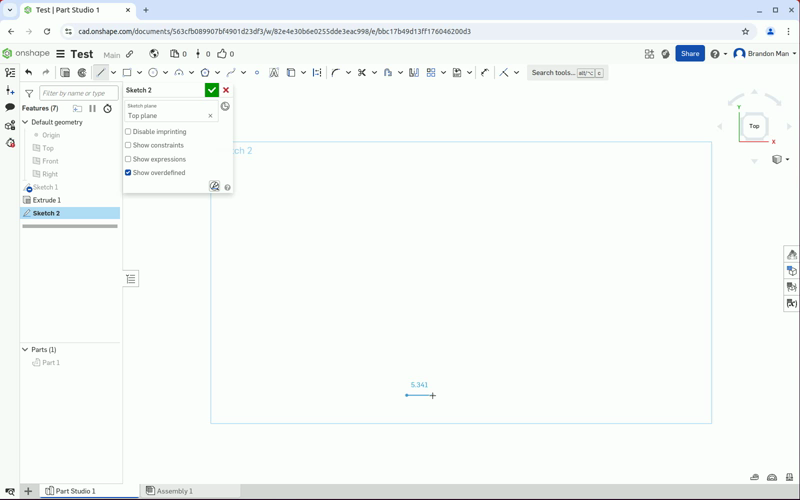
key_up(shift)
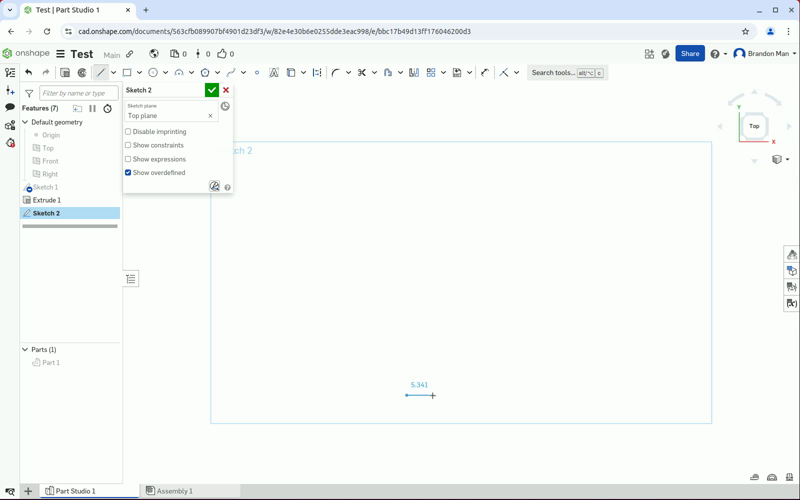
key_down(shift)
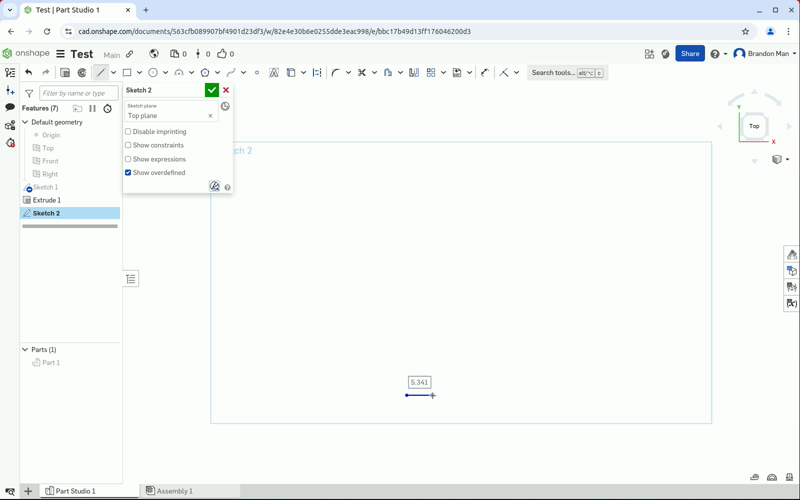
mouse_move(462, 395)
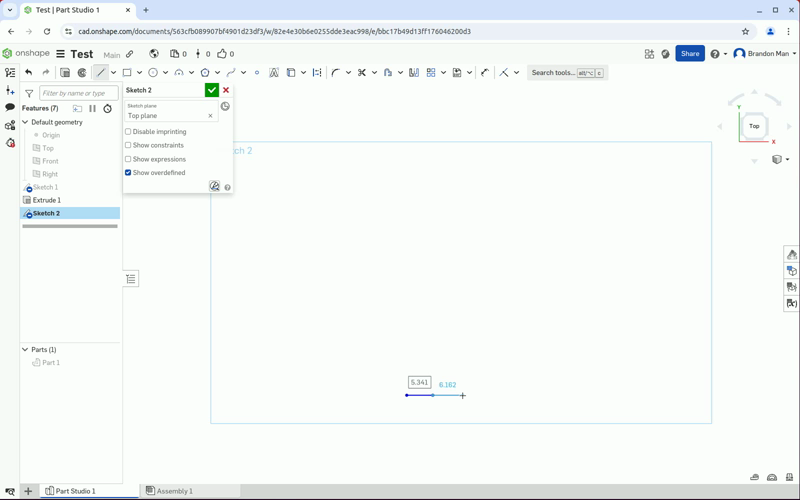
mouse_move(432, 393)
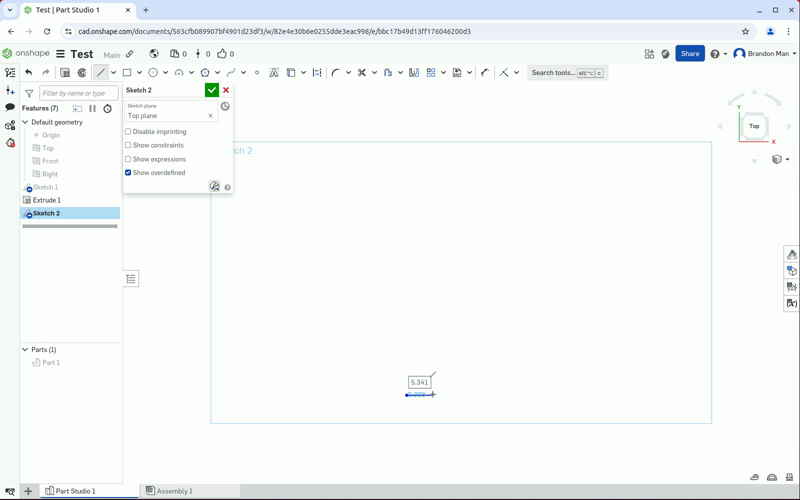
scroll(6)
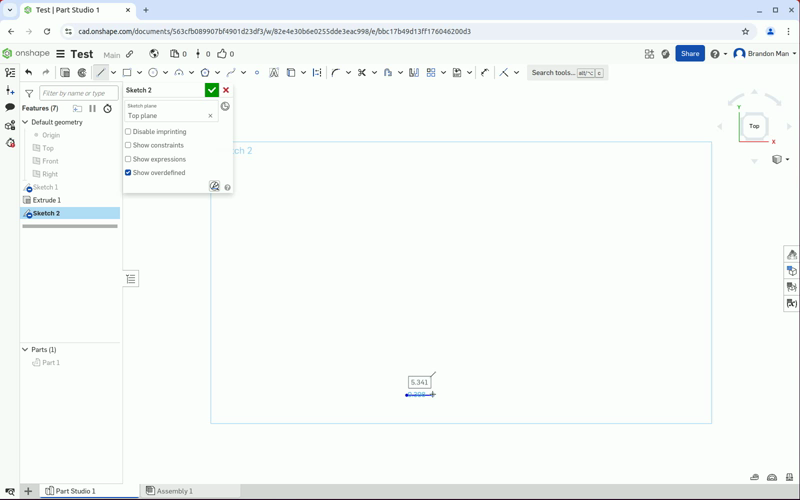
scroll(6)
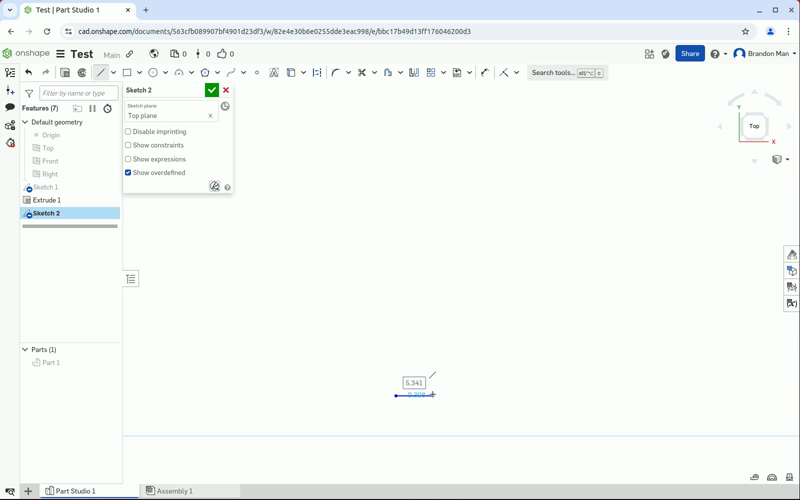
scroll(6)
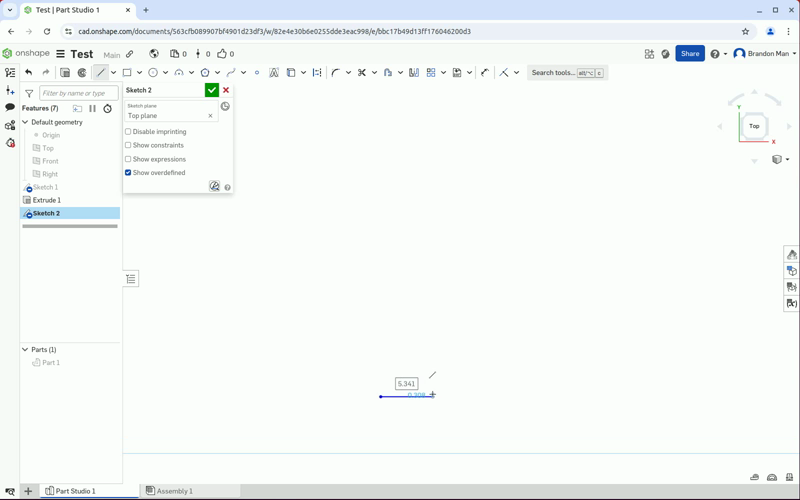
scroll(6)
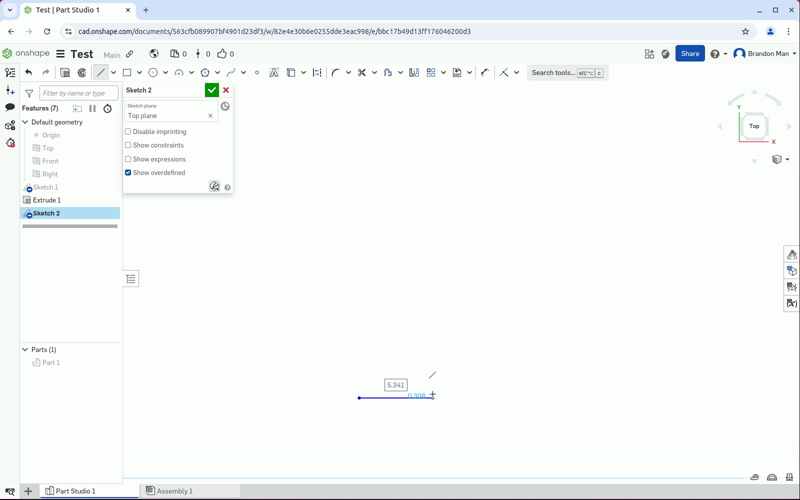
scroll(6)
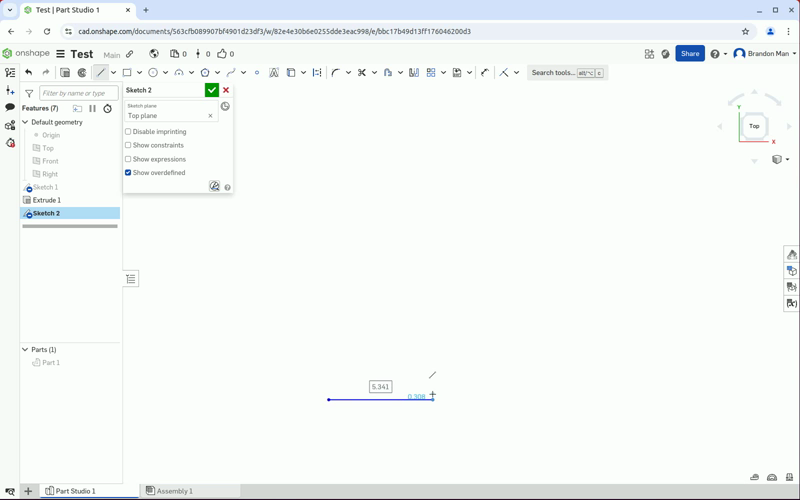
scroll(6)
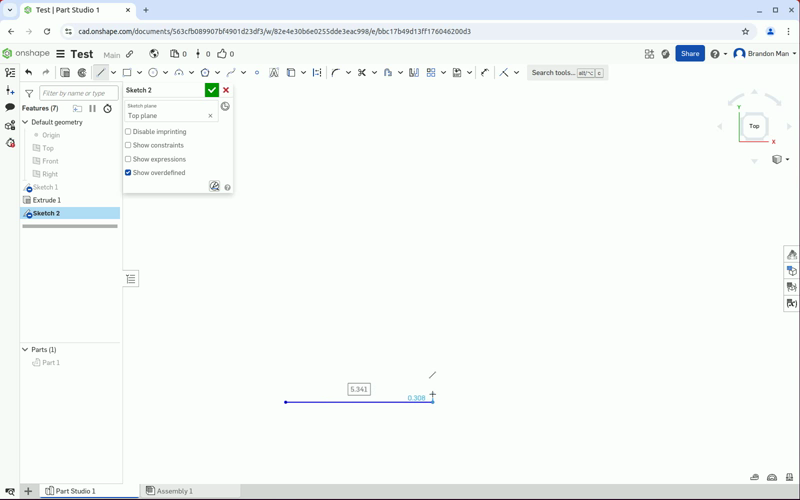
scroll(6)
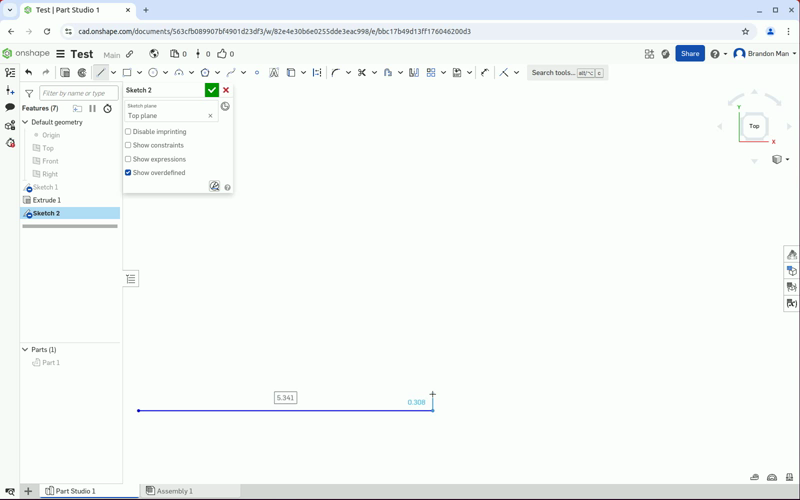
click(432, 393)
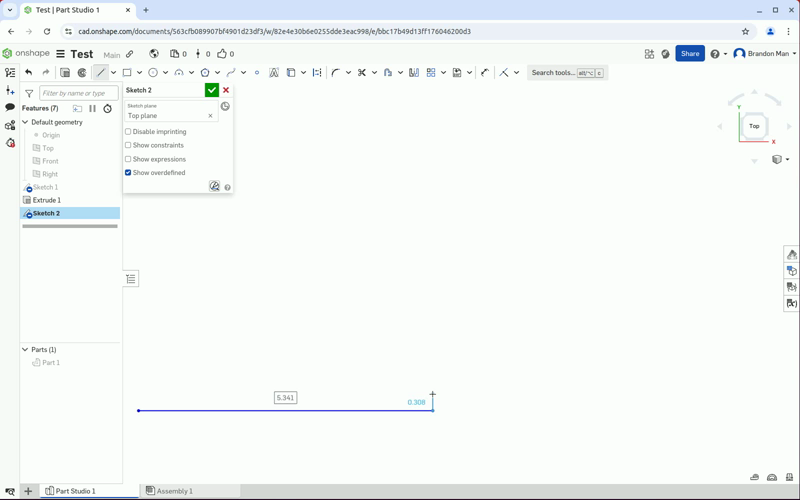
scroll(-6)
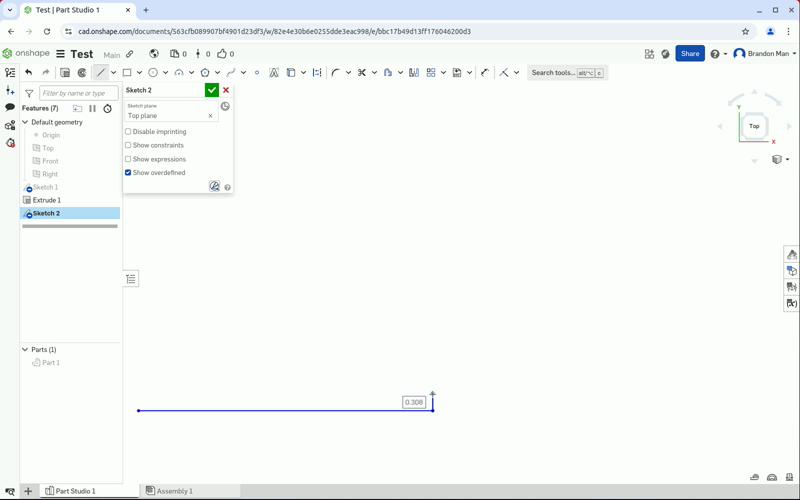
scroll(-6)
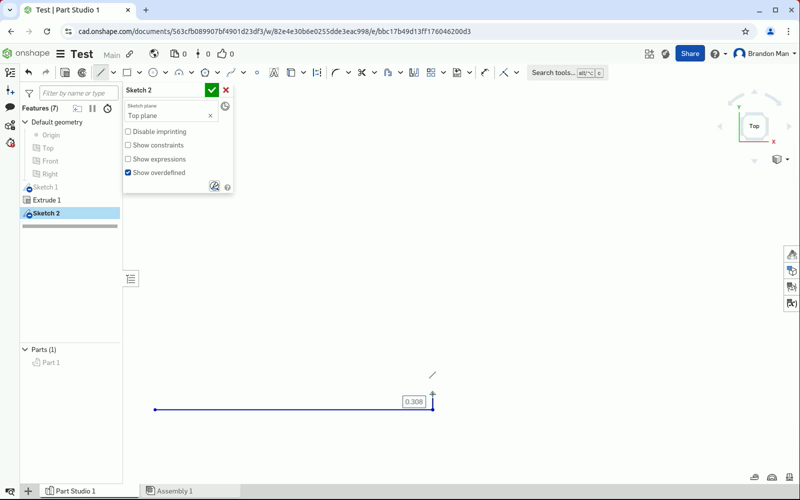
scroll(-6)
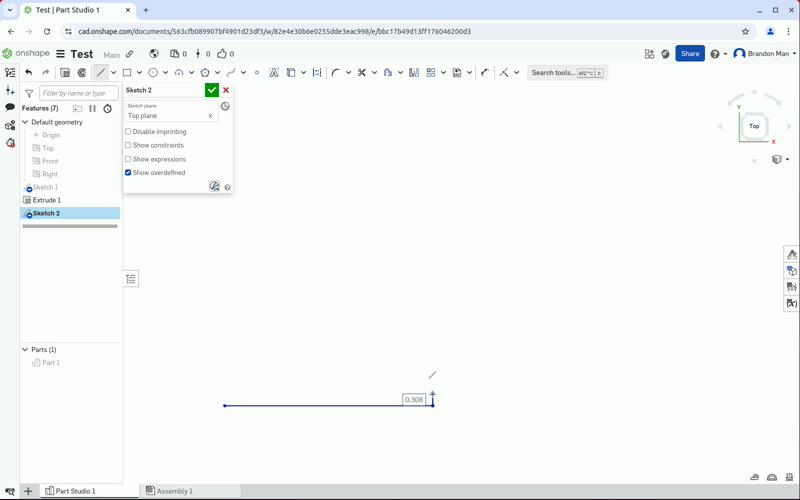
scroll(-6)
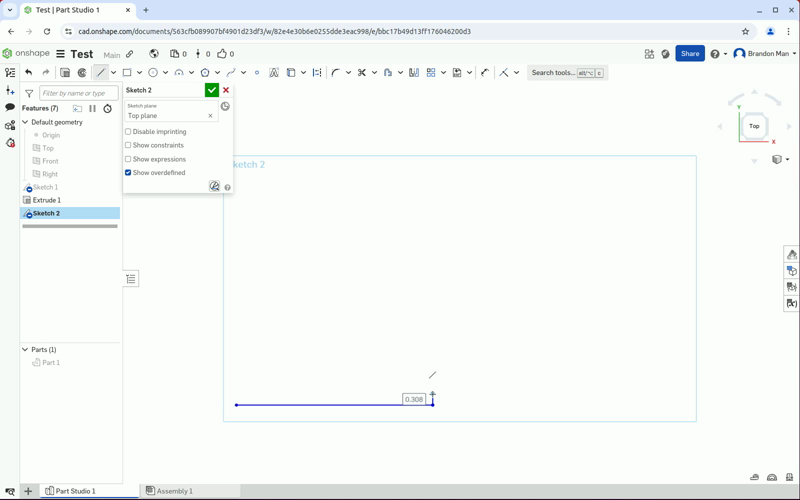
scroll(-6)
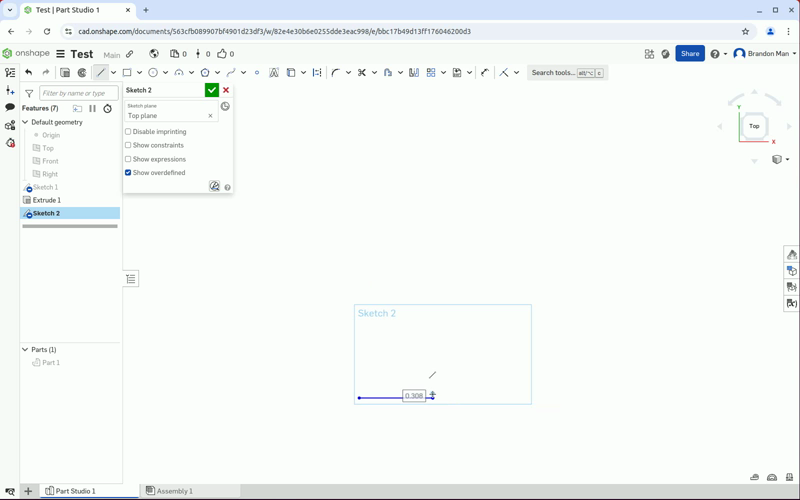
scroll(-6)
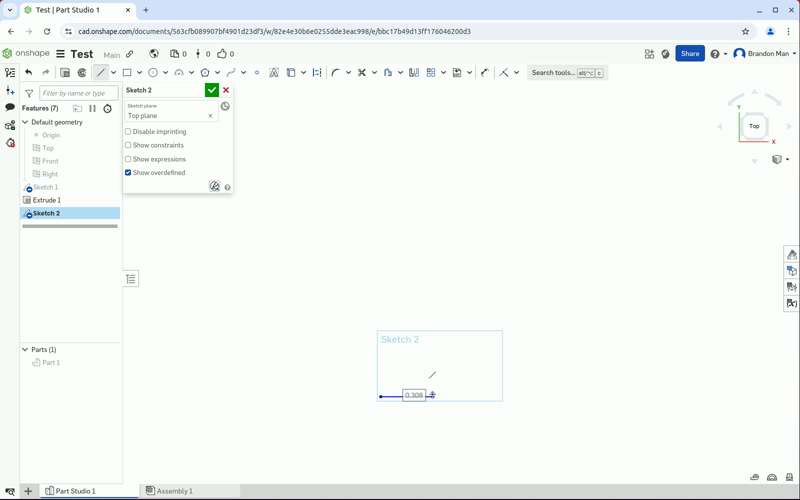
scroll(-6)
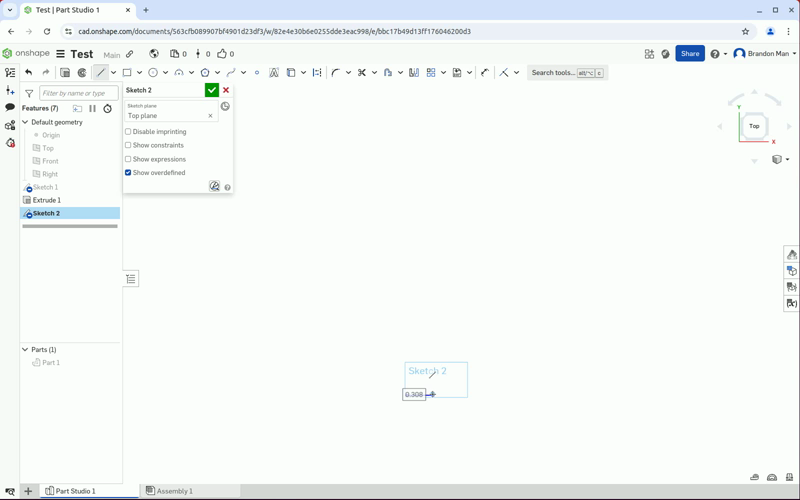
key_up(shift)
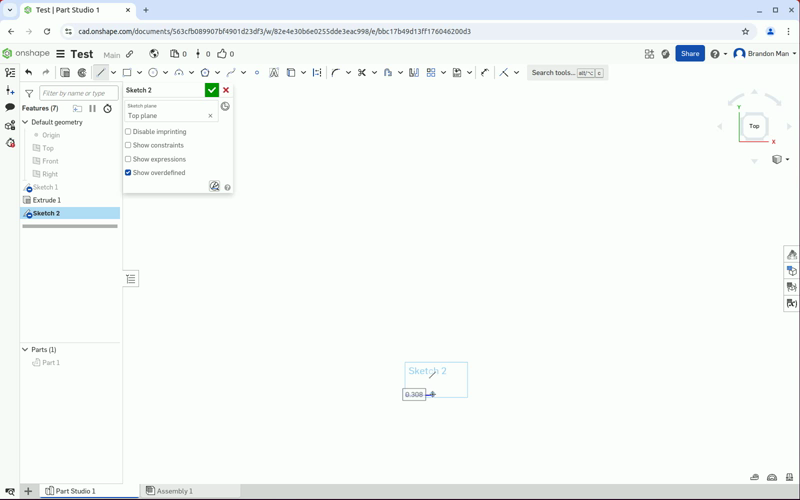
key_down(shift)
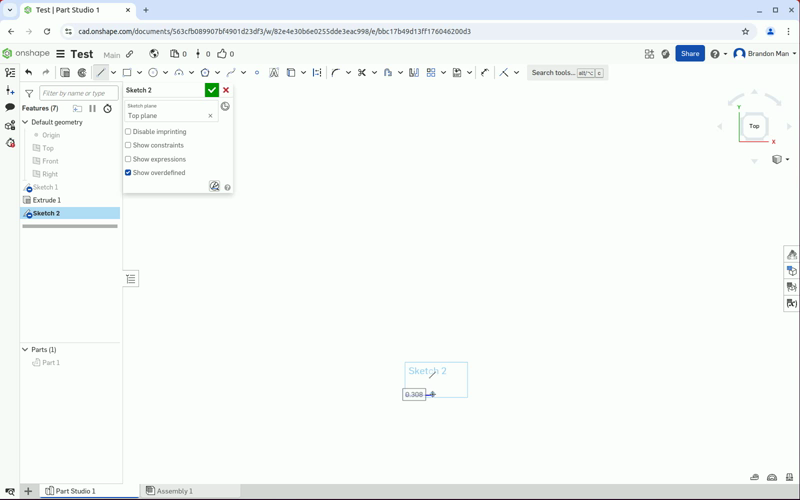
mouse_move(462, 393)
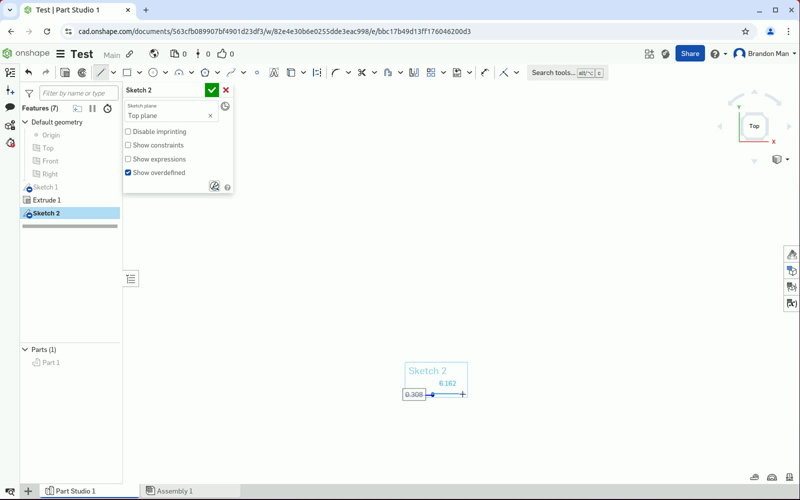
mouse_move(432, 393)
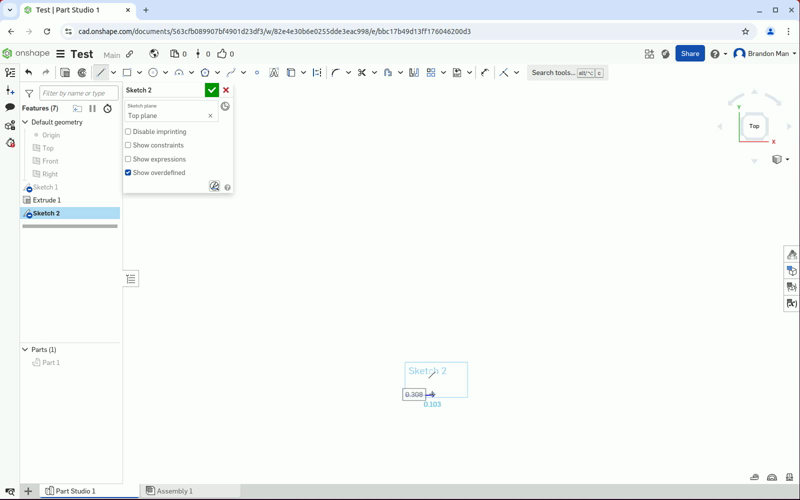
scroll(6)
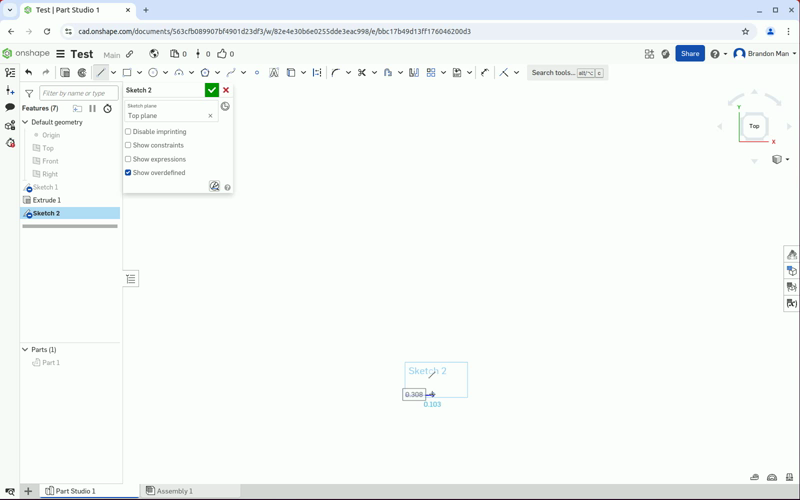
scroll(6)
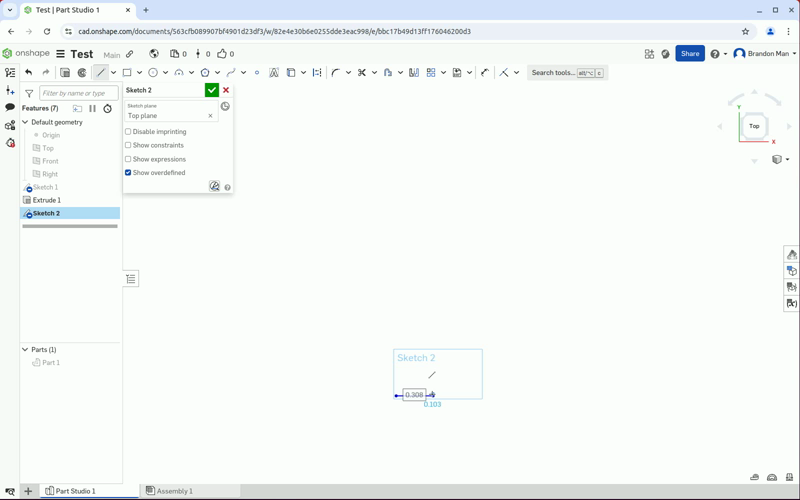
scroll(6)
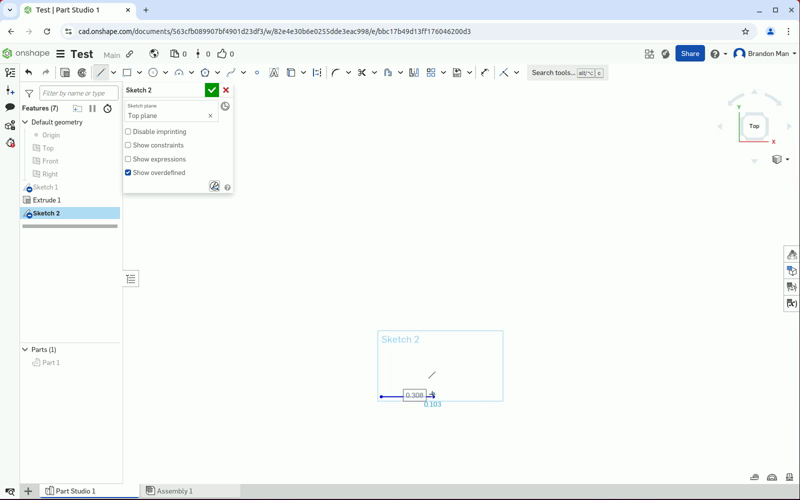
scroll(6)
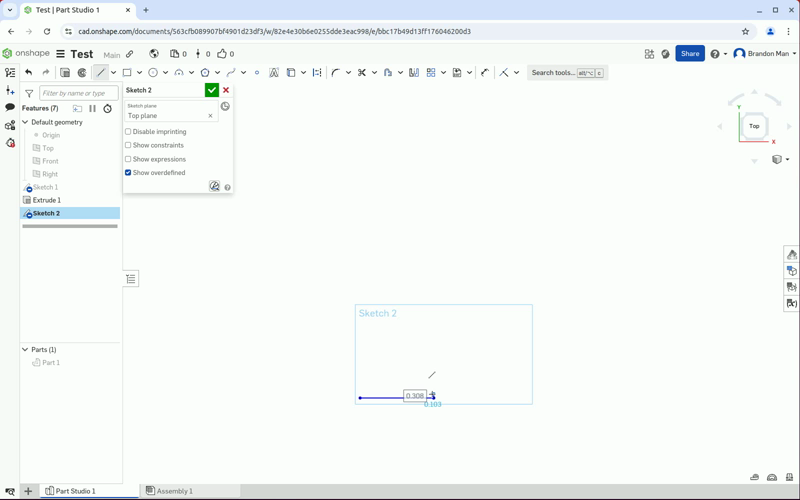
scroll(6)
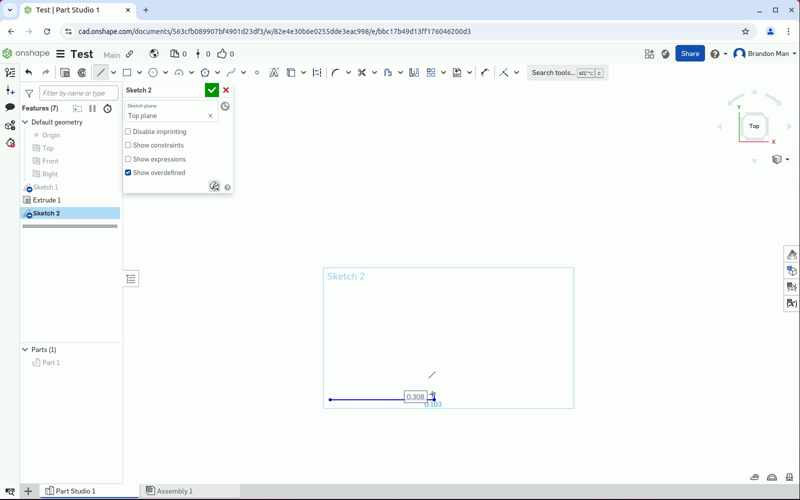
scroll(6)
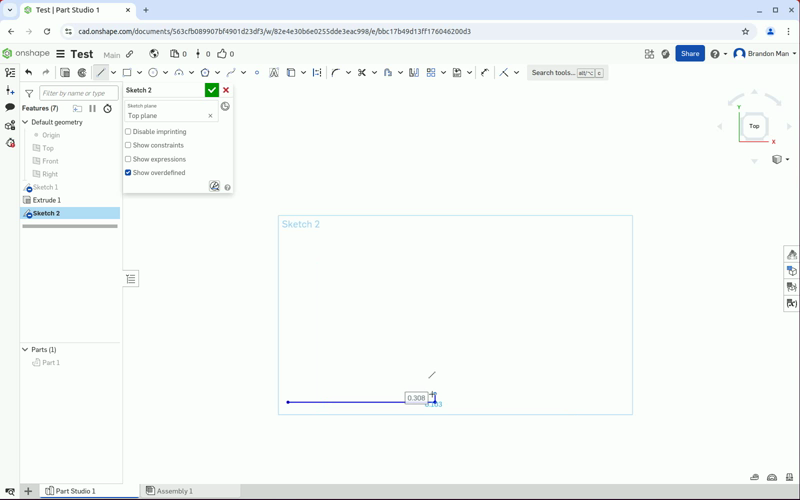
scroll(6)
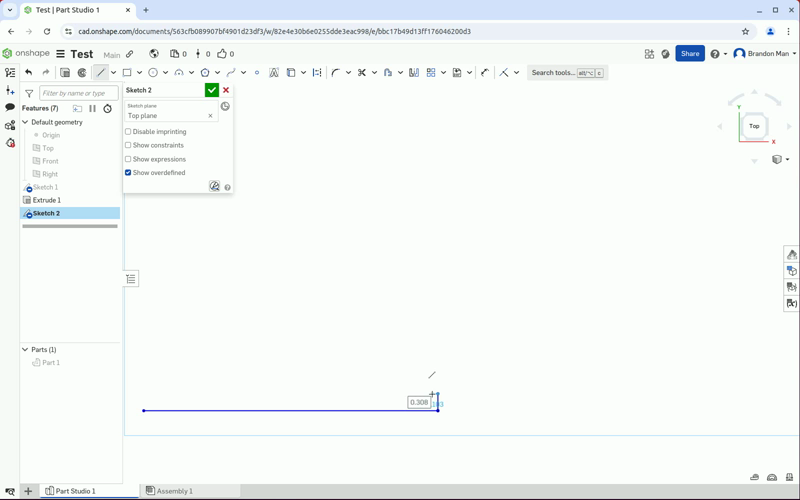
click(432, 393)
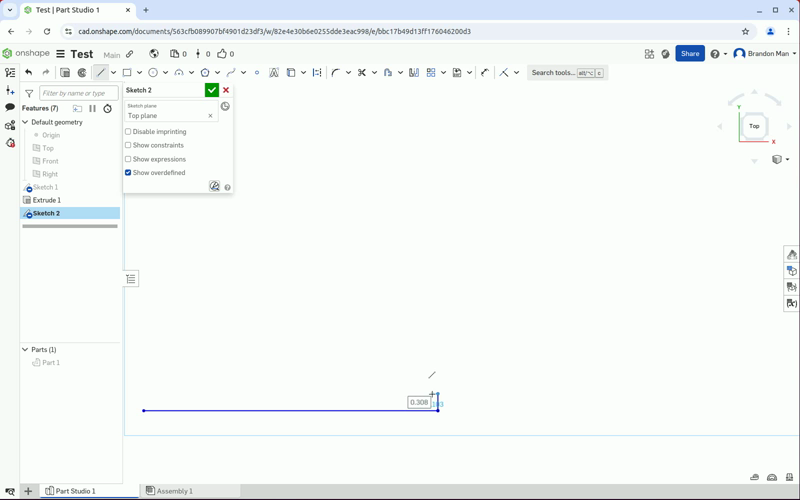
scroll(-6)
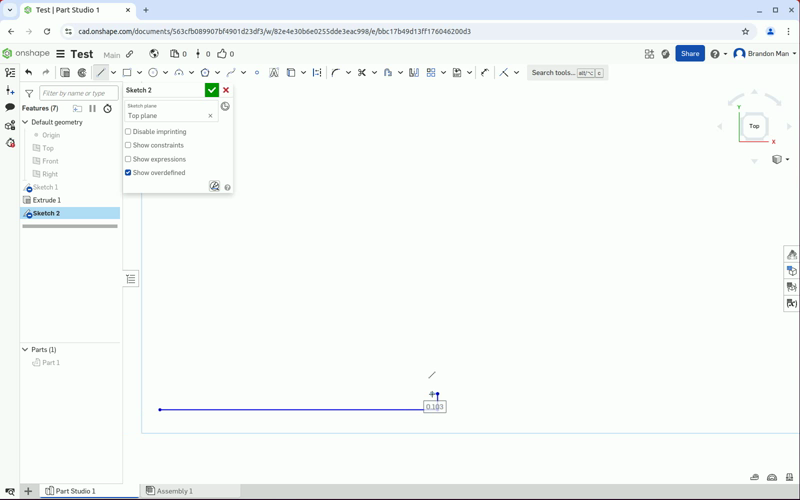
scroll(-6)
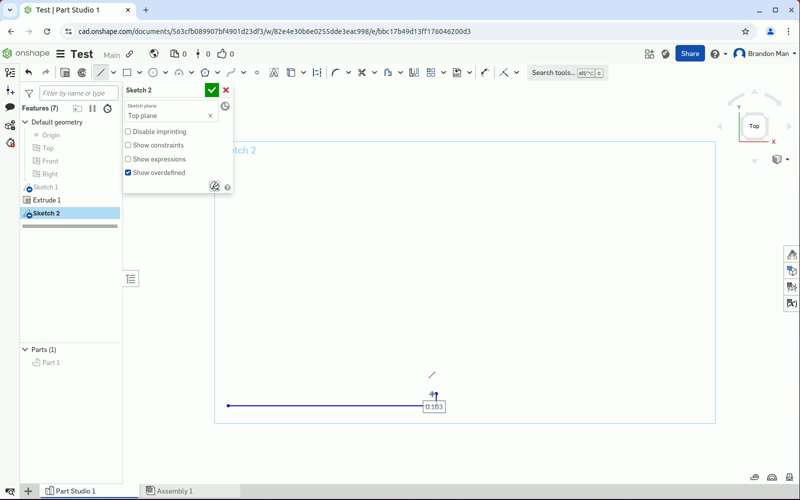
scroll(-6)
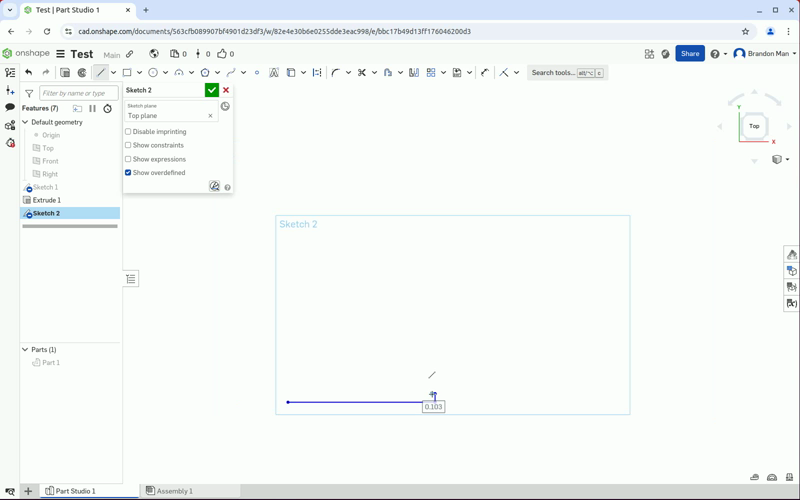
scroll(-6)
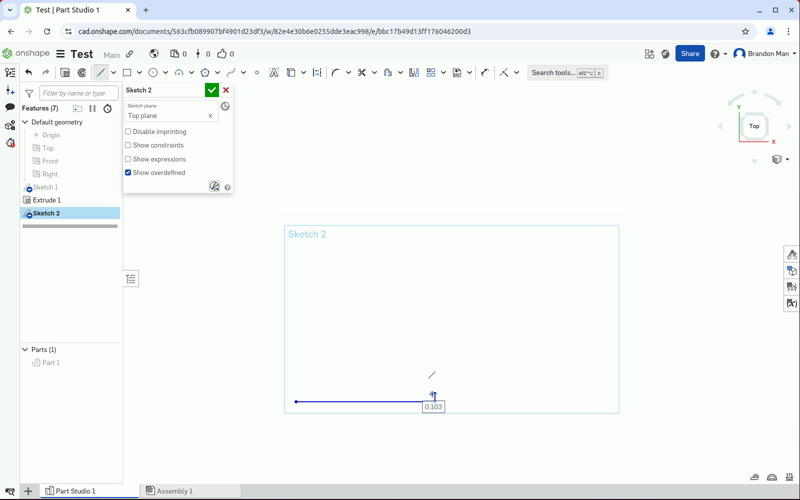
scroll(-6)
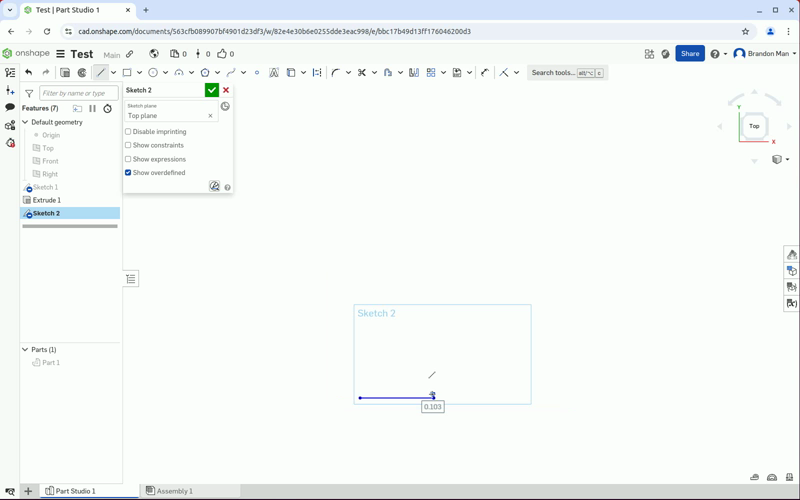
scroll(-6)
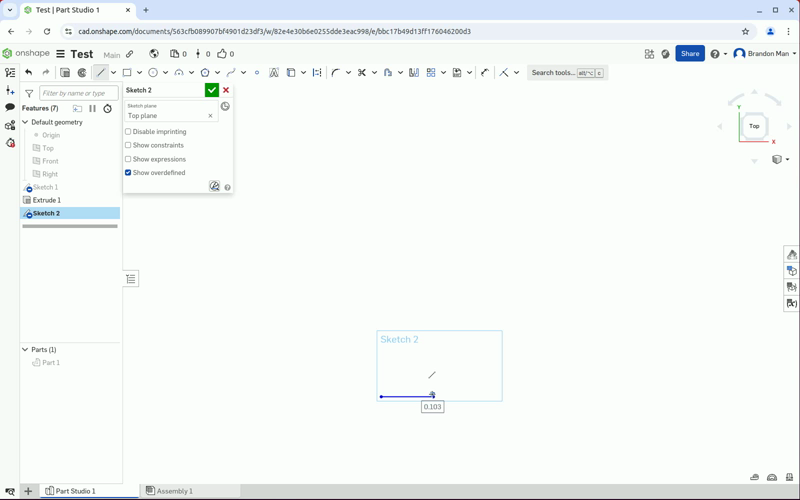
scroll(-6)
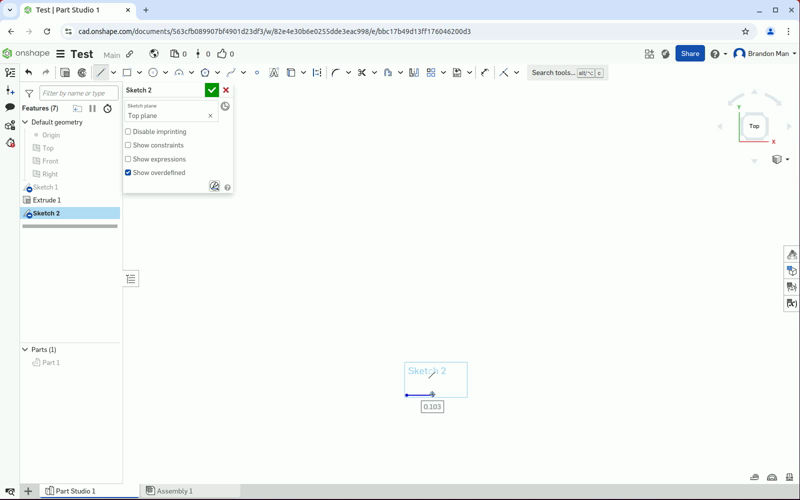
key_up(shift)
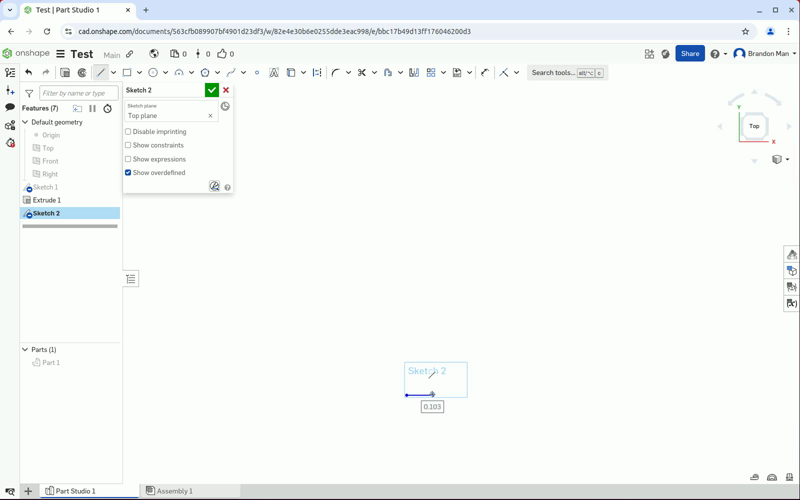
key_down(shift)
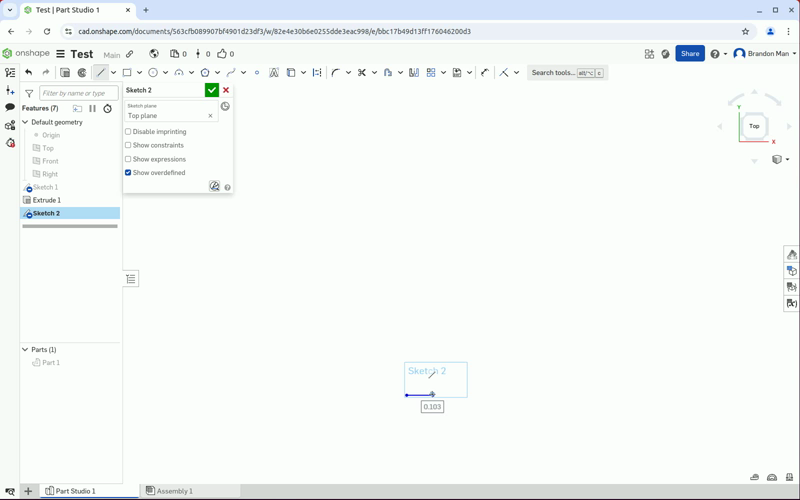
mouse_move(462, 393)
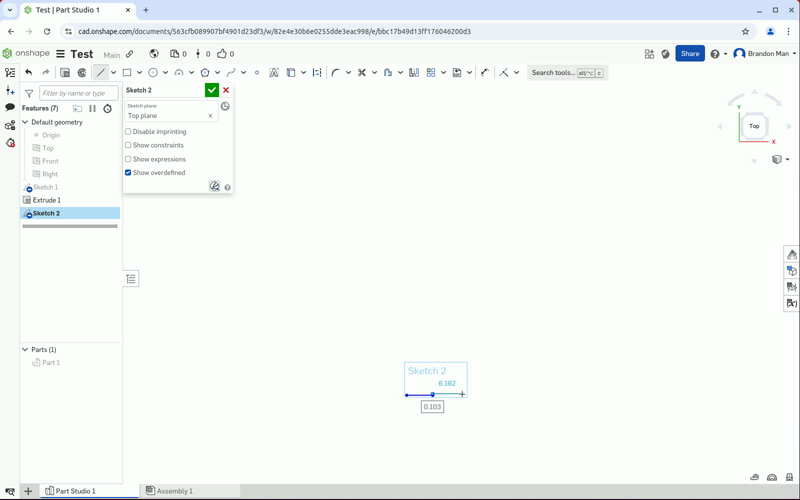
mouse_move(432, 392)
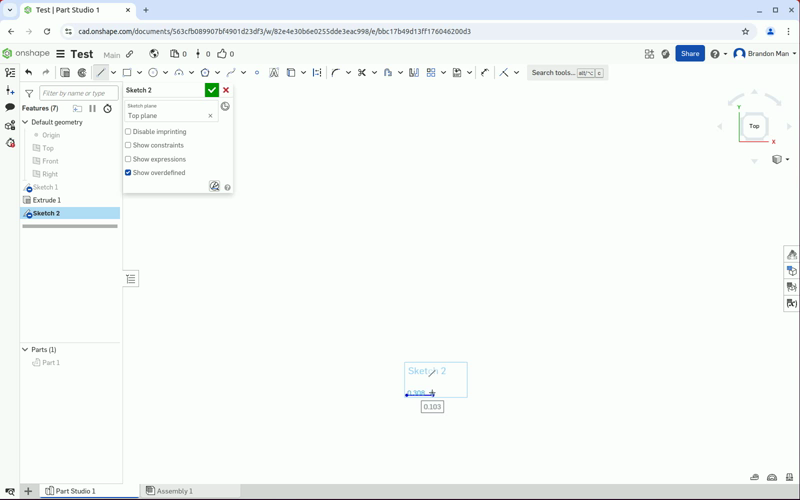
scroll(6)
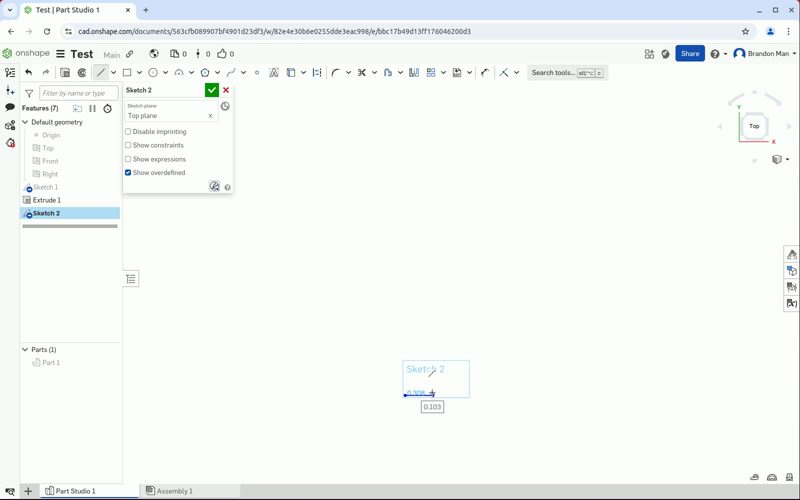
scroll(6)
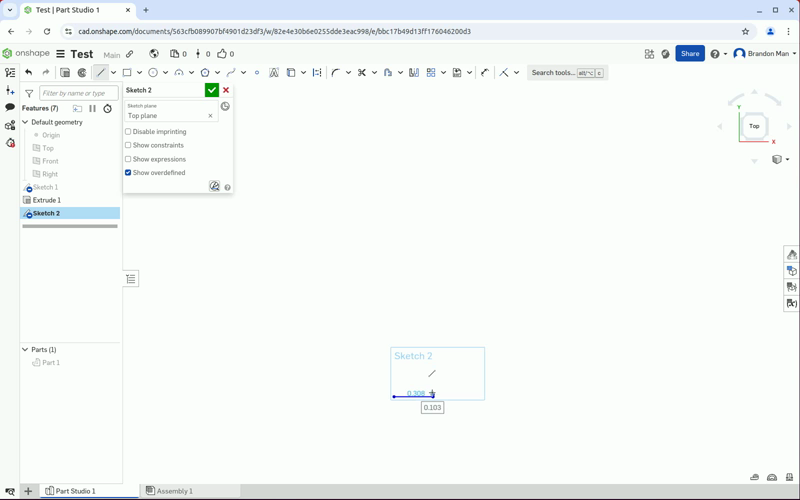
scroll(6)
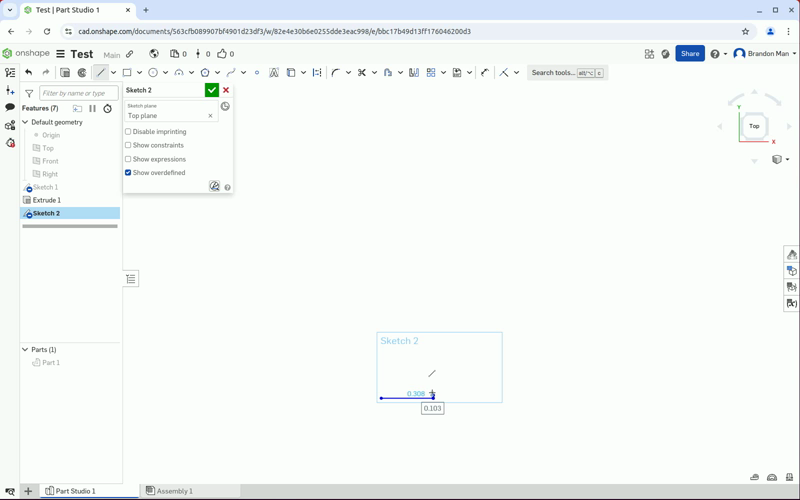
scroll(6)
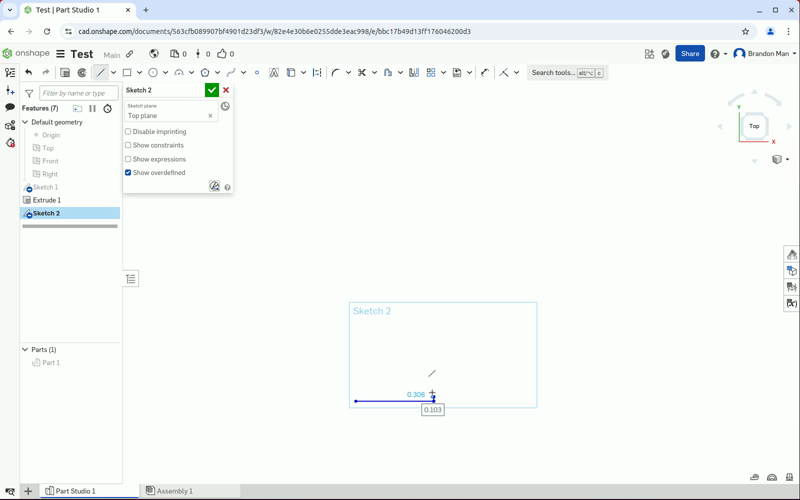
scroll(6)
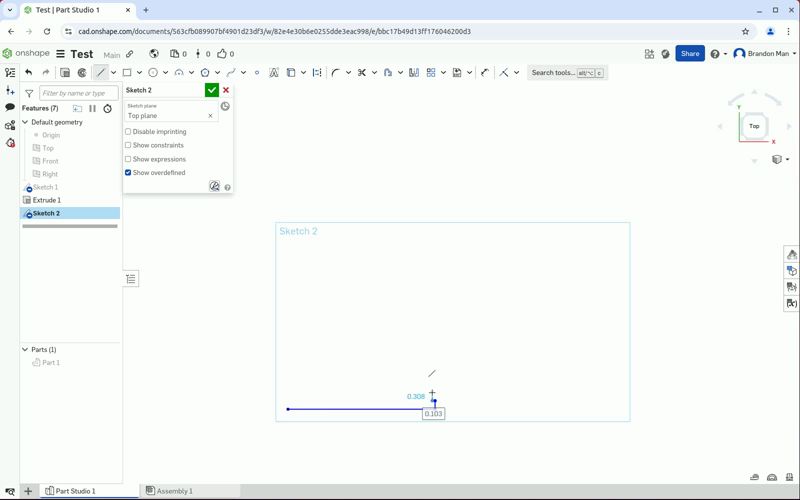
scroll(6)
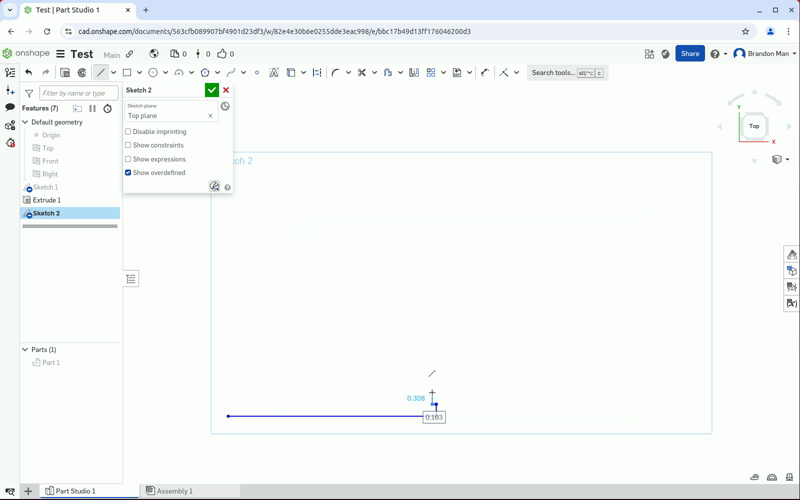
scroll(6)
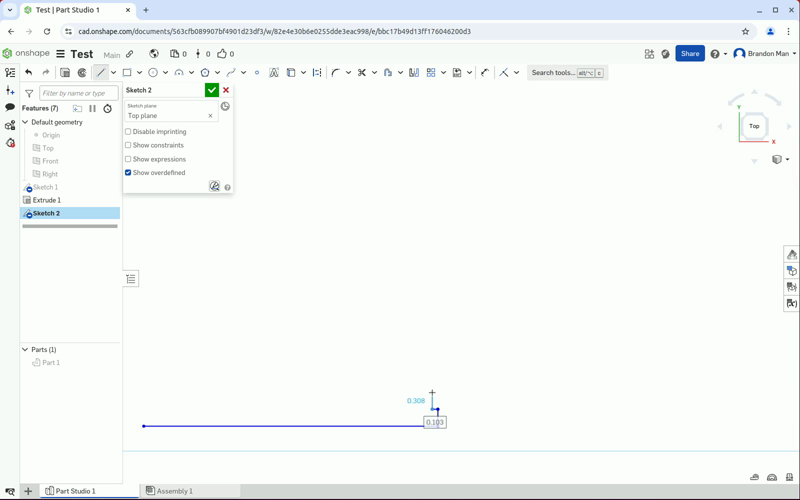
click(432, 392)
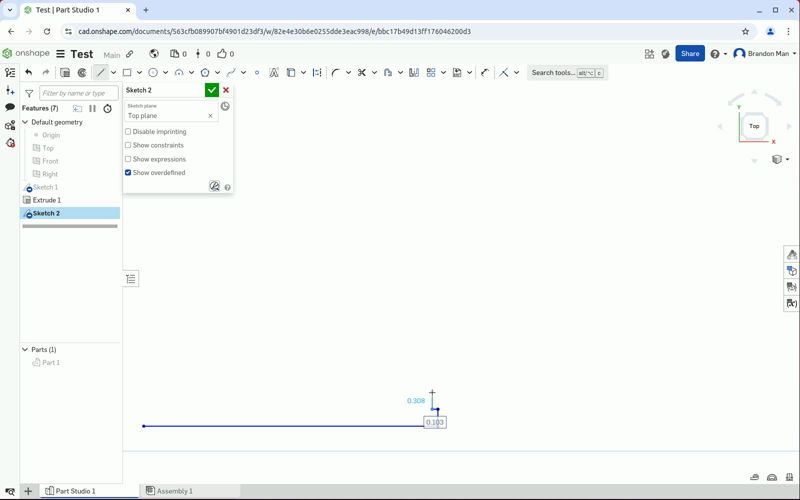
scroll(-6)
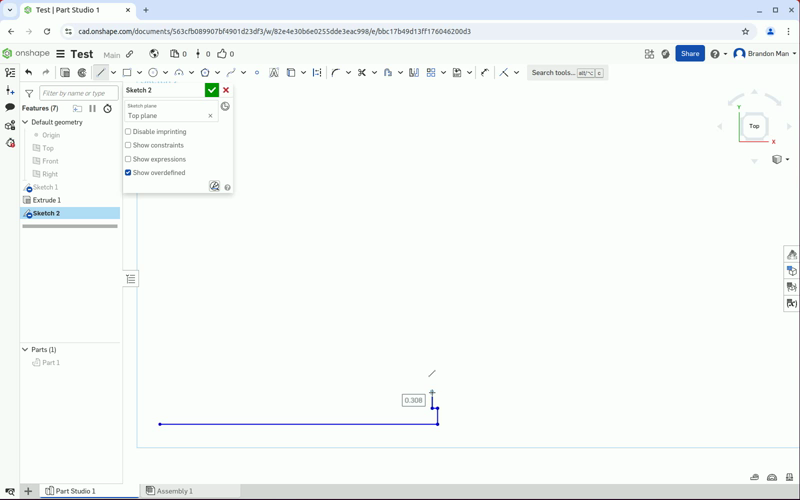
scroll(-6)
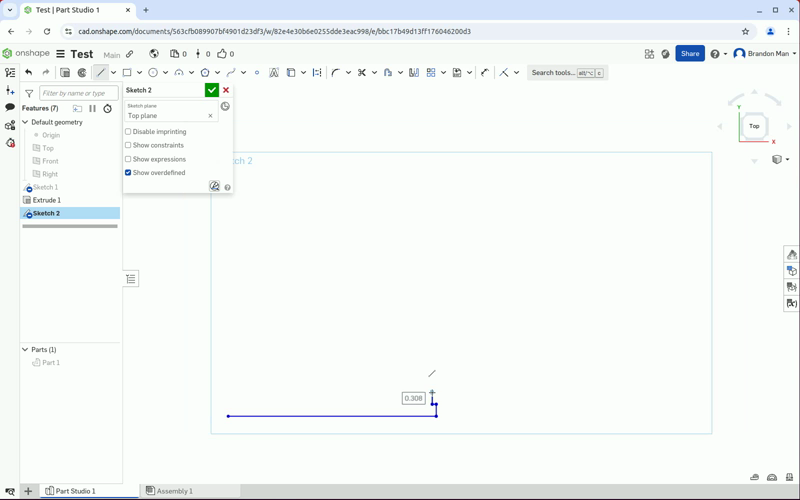
scroll(-6)
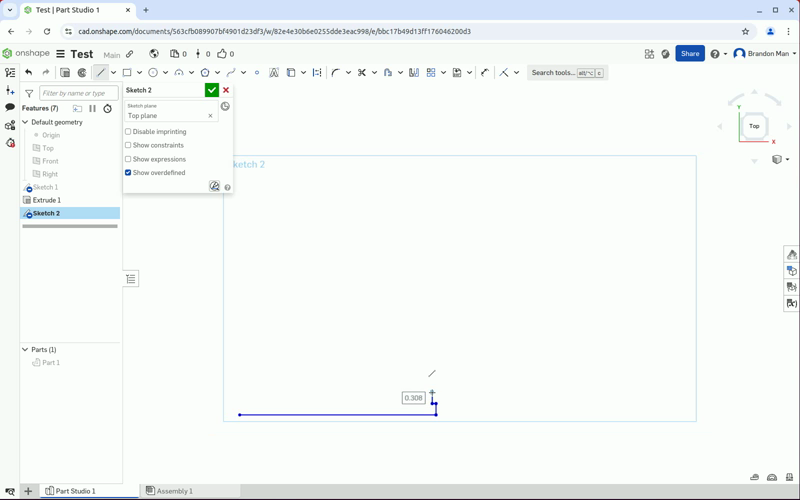
scroll(-6)
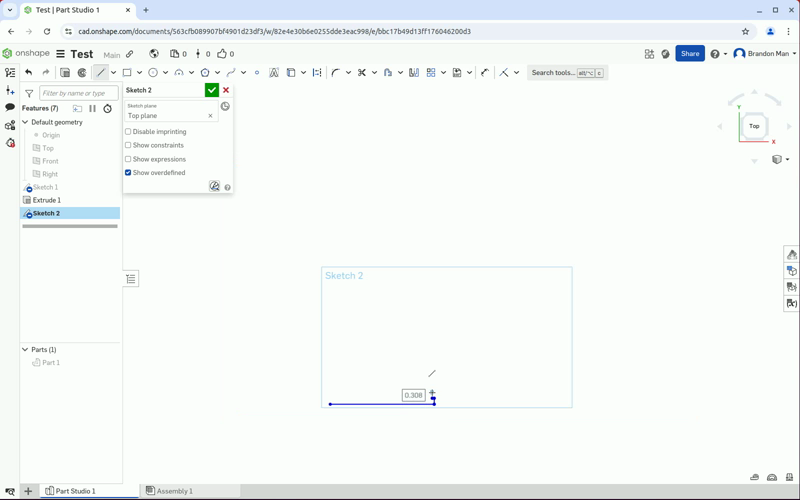
scroll(-6)
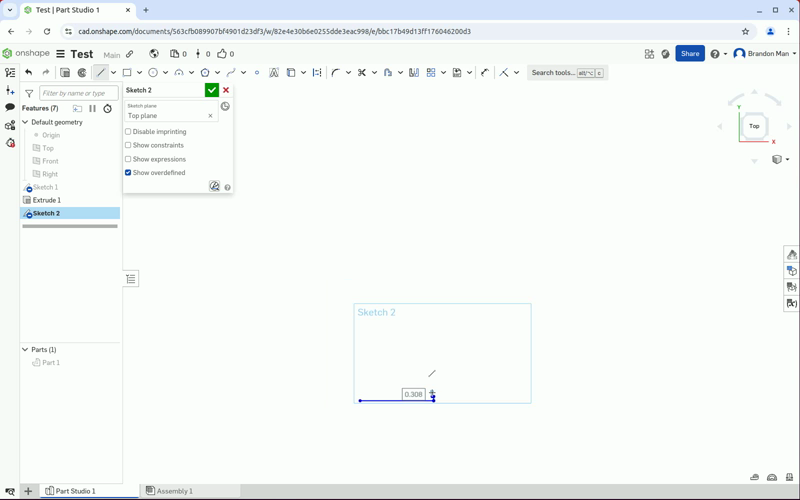
scroll(-6)
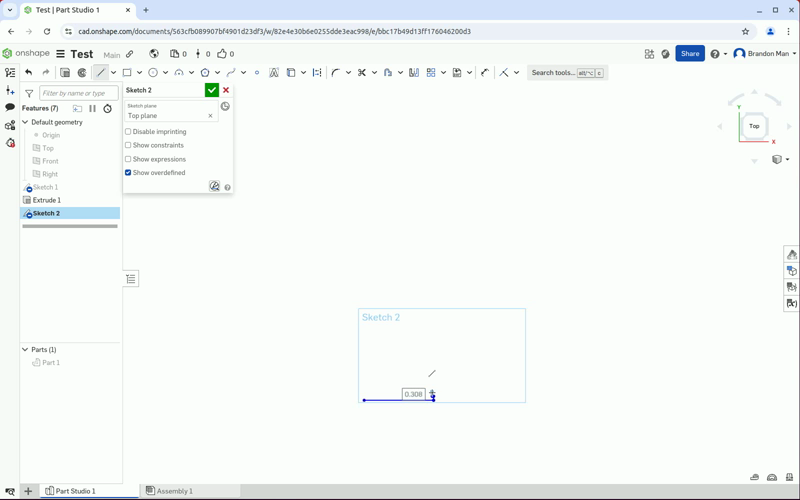
scroll(-6)
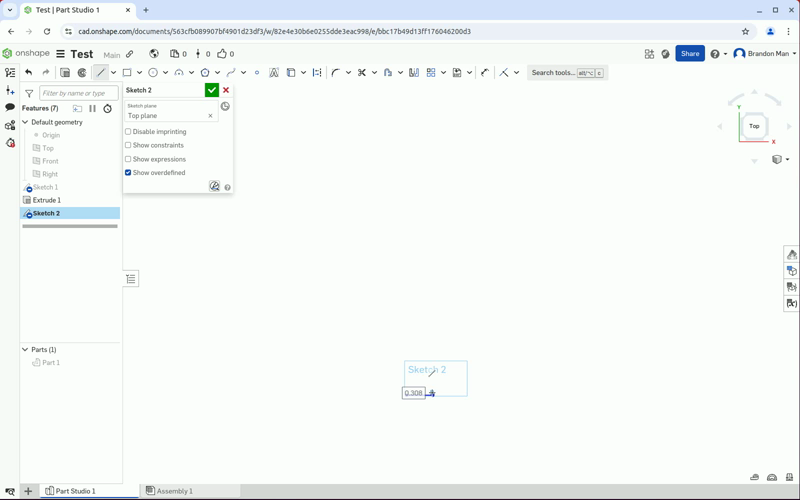
key_up(shift)
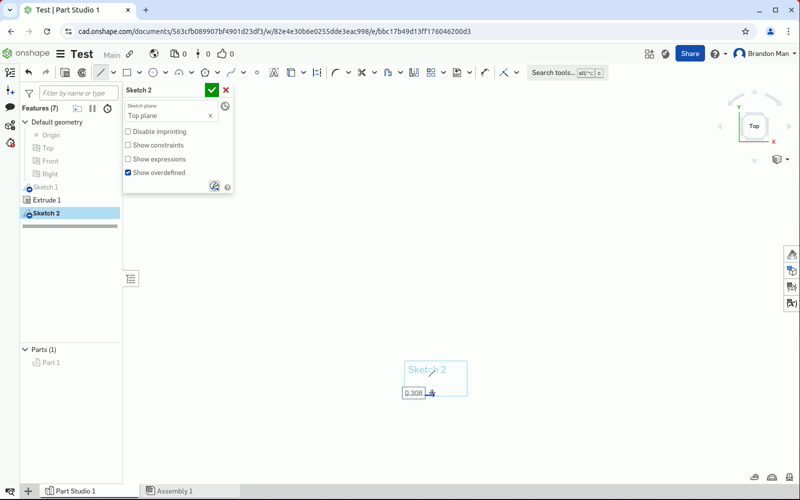
key_down(shift)
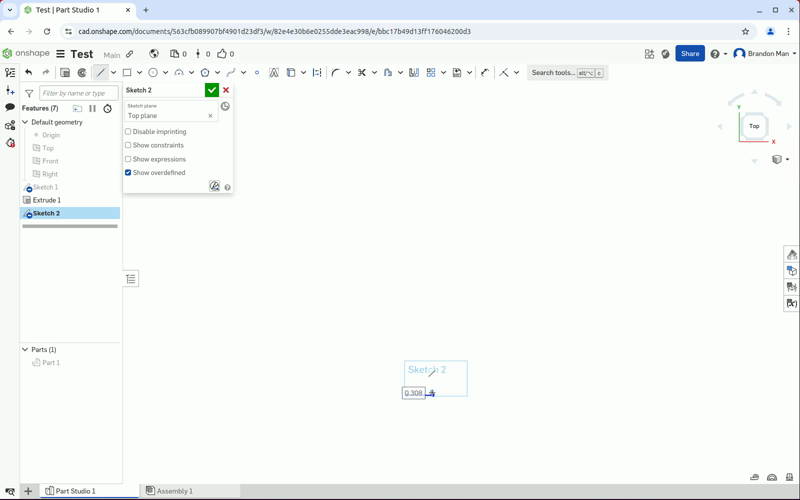
mouse_move(462, 392)
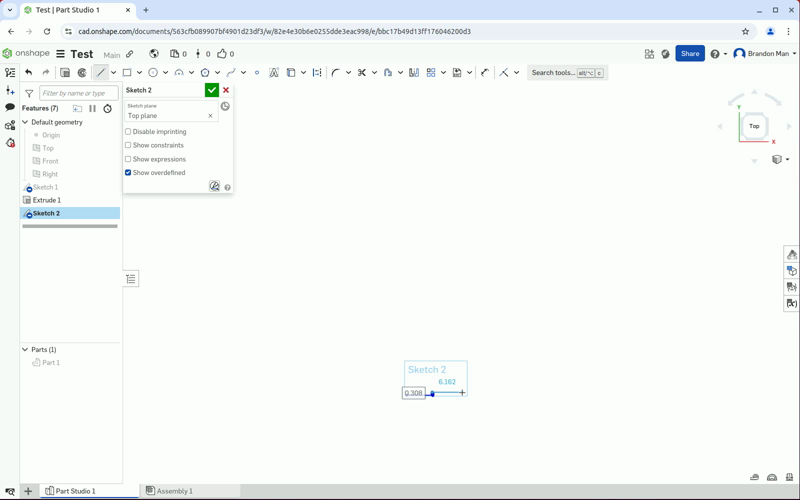
mouse_move(434, 392)
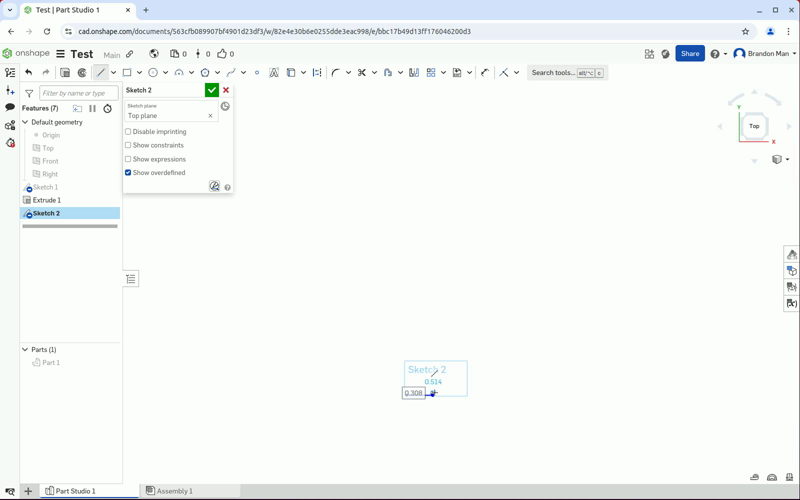
scroll(6)
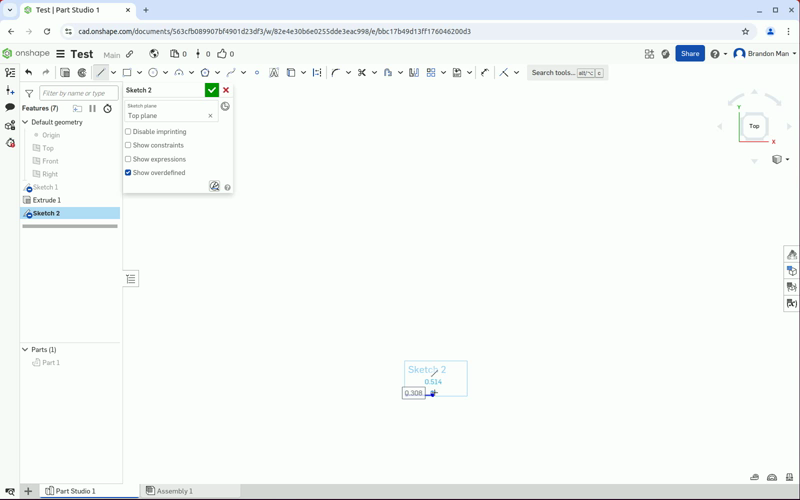
scroll(6)
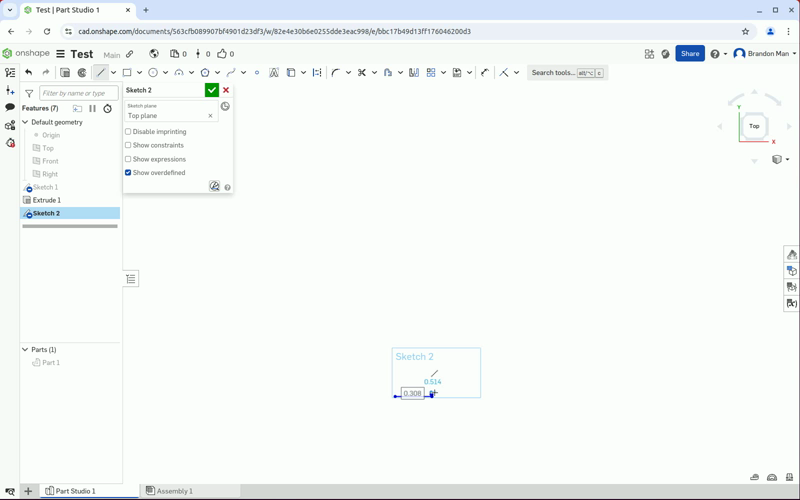
scroll(6)
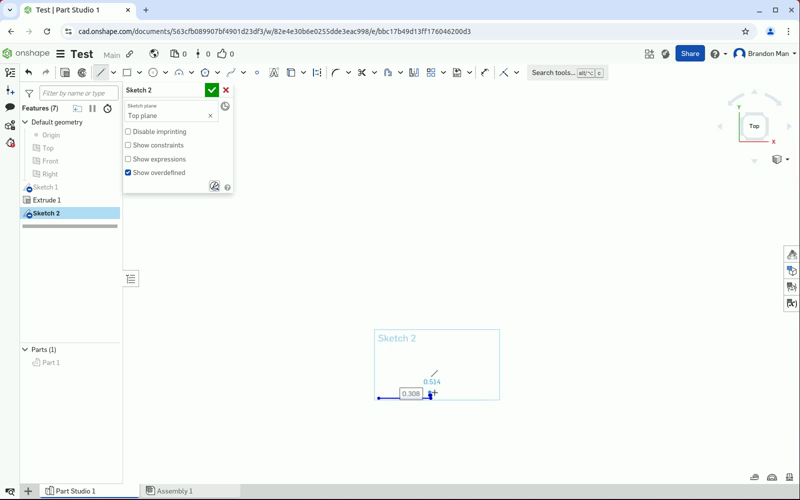
scroll(6)
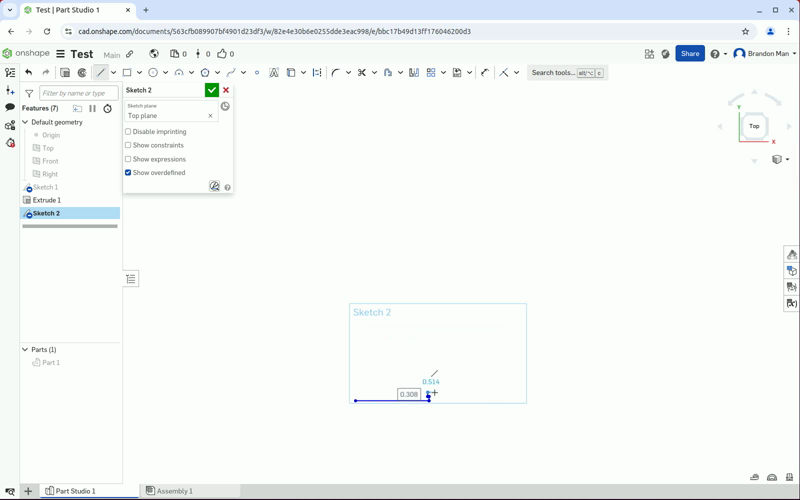
scroll(6)
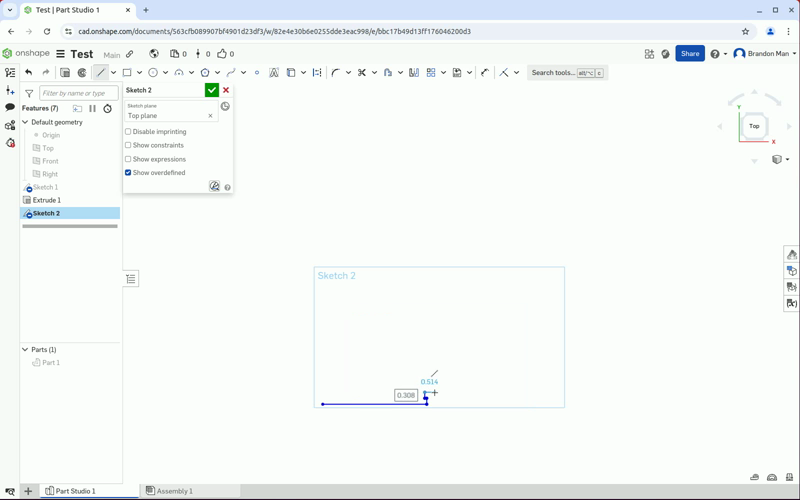
scroll(6)
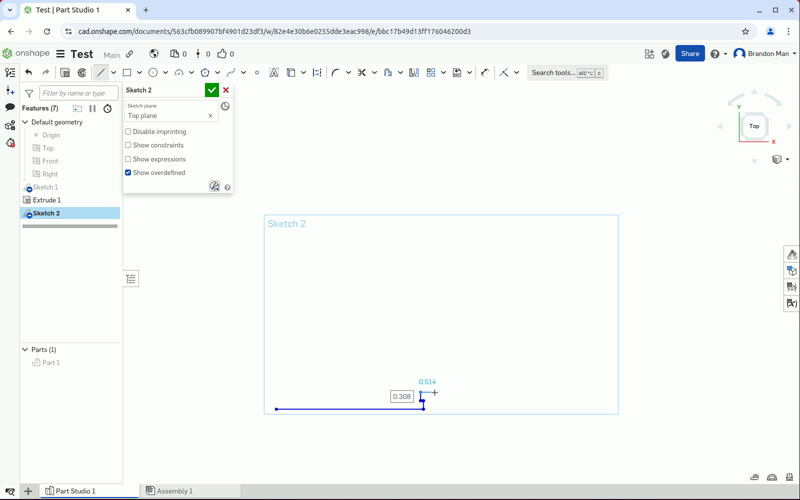
scroll(6)
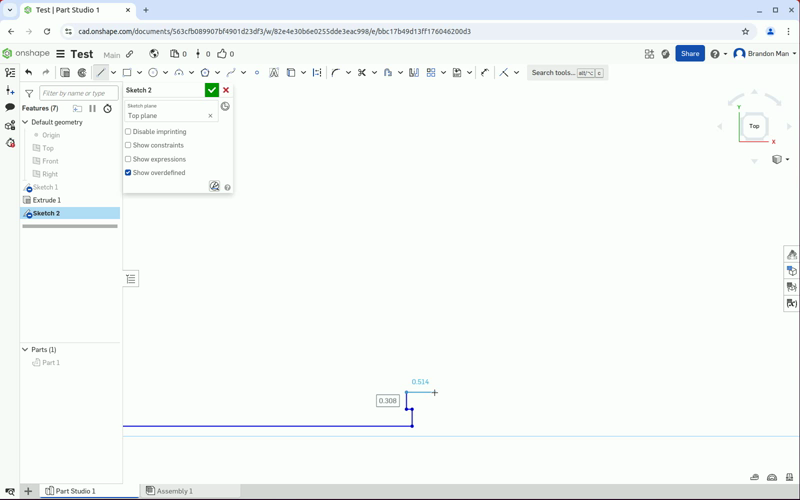
click(434, 392)
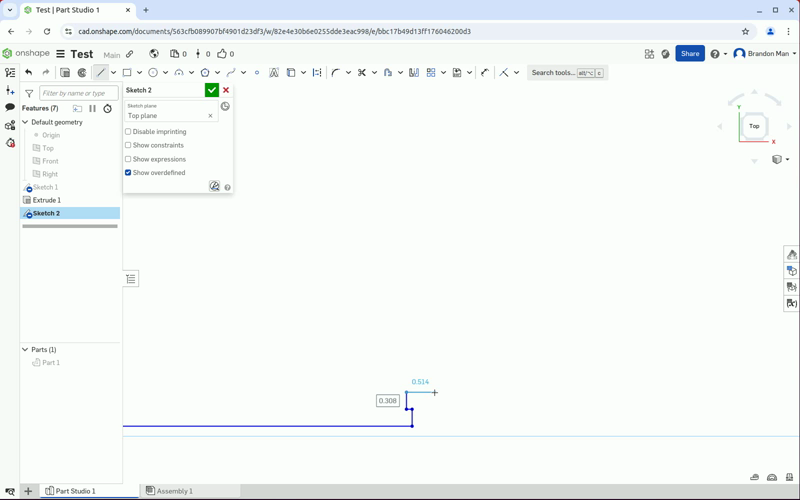
scroll(-6)
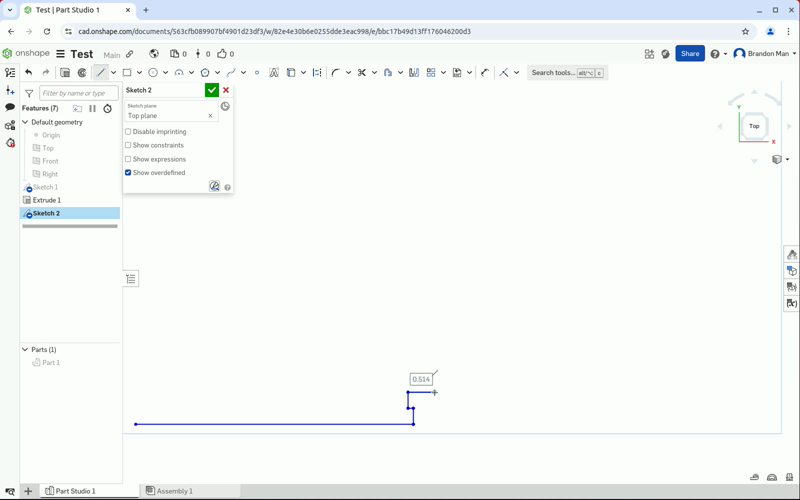
scroll(-6)
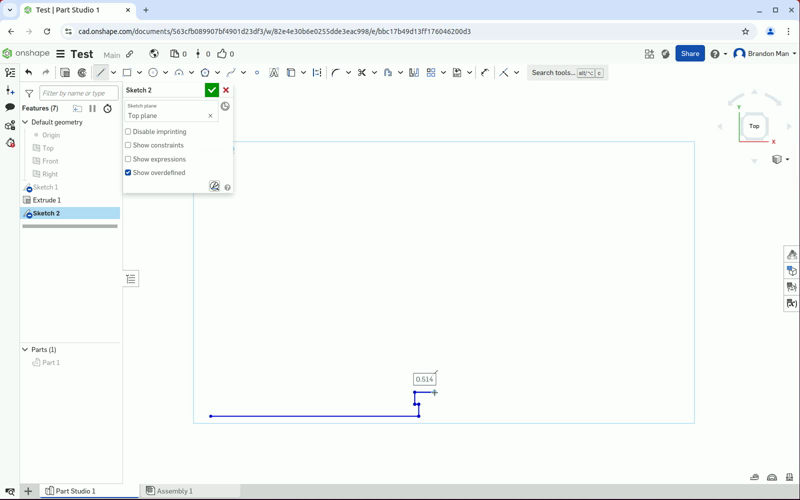
scroll(-6)
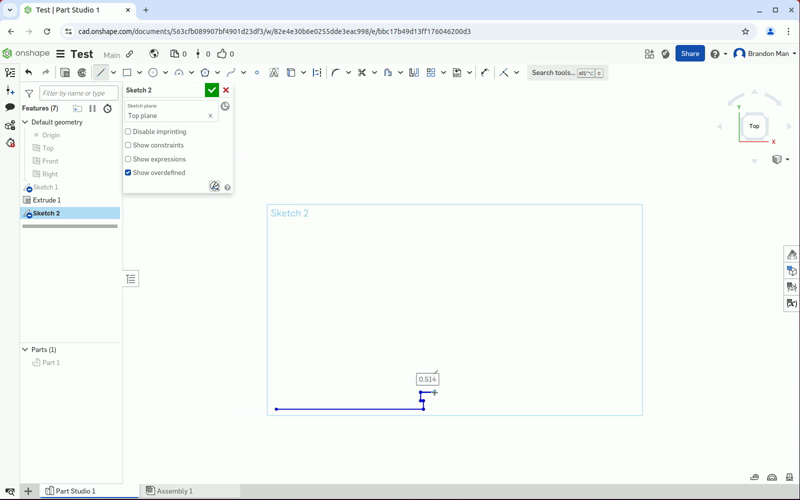
scroll(-6)
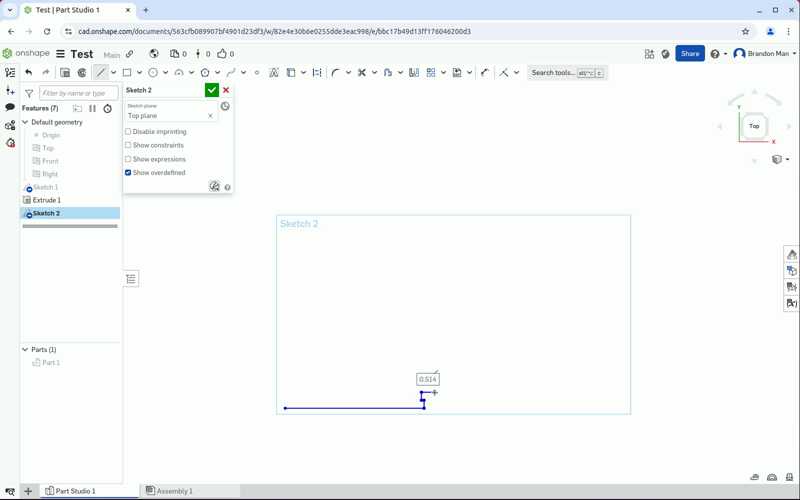
scroll(-6)
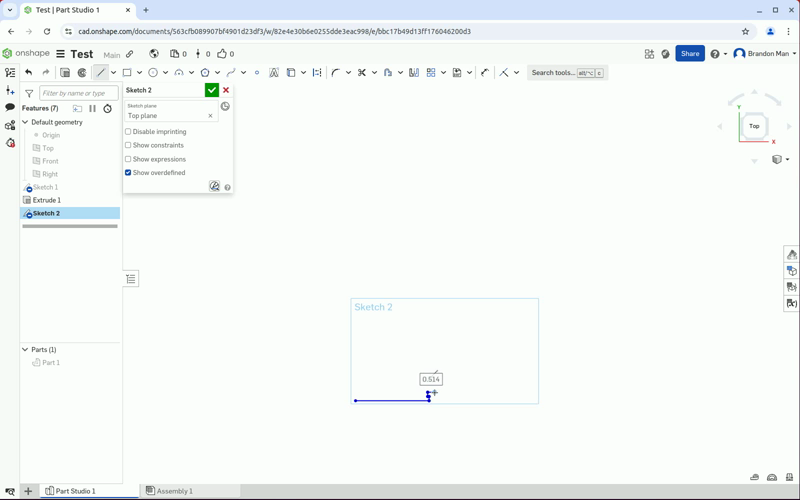
scroll(-6)
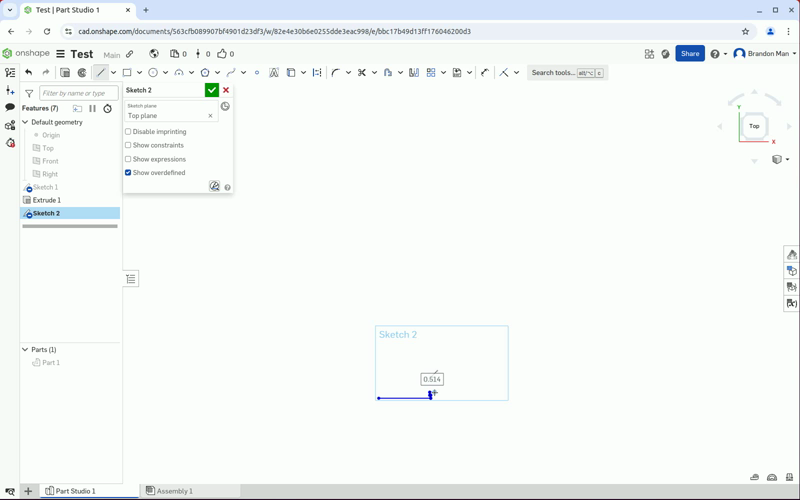
scroll(-6)
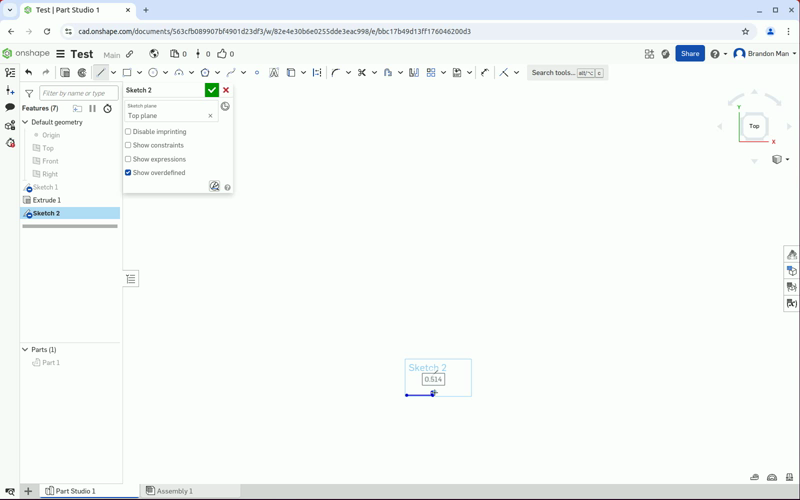
key_up(shift)
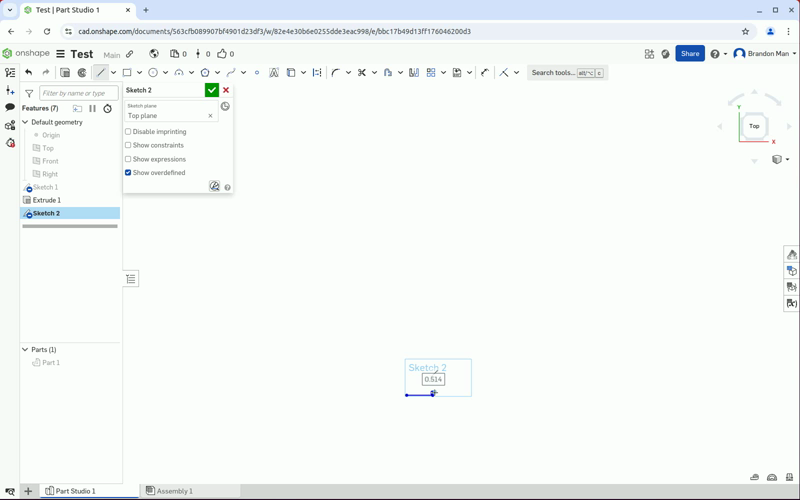
key_down(shift)
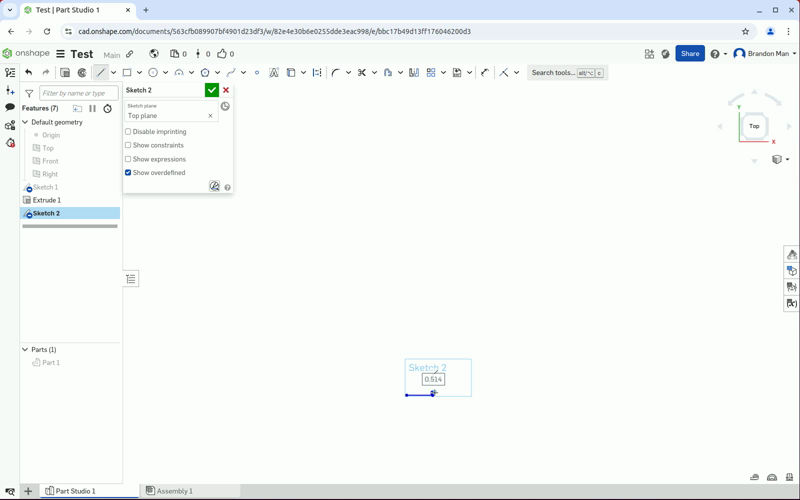
mouse_move(464, 392)
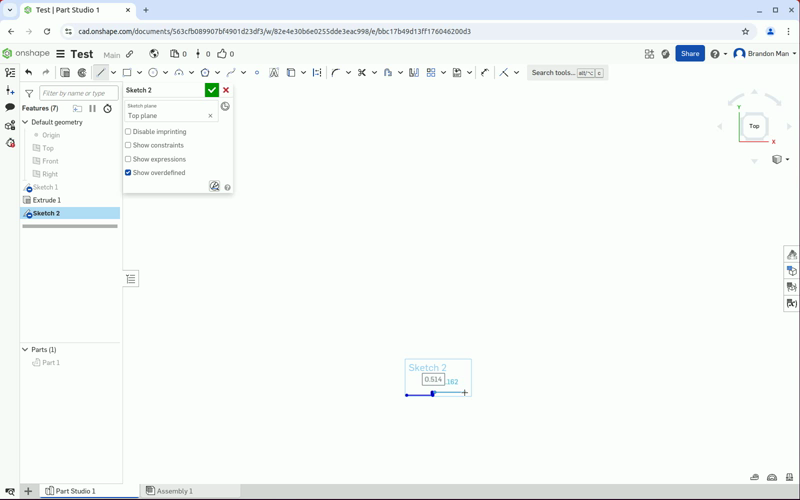
mouse_move(434, 393)
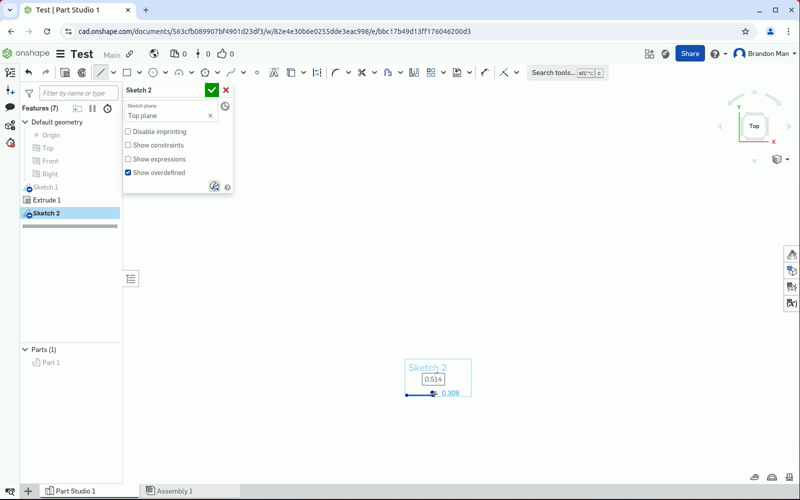
scroll(6)
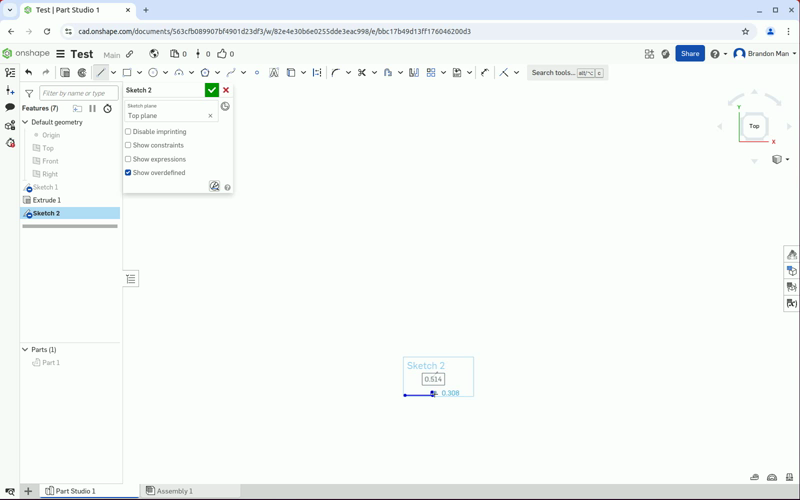
scroll(6)
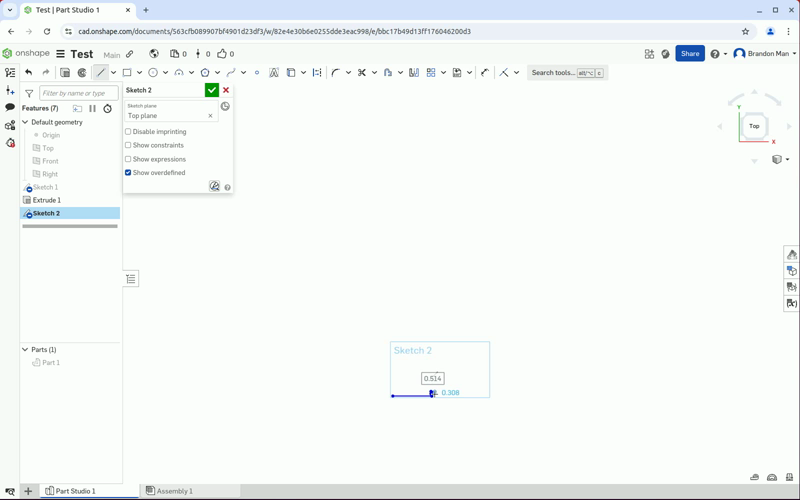
scroll(6)
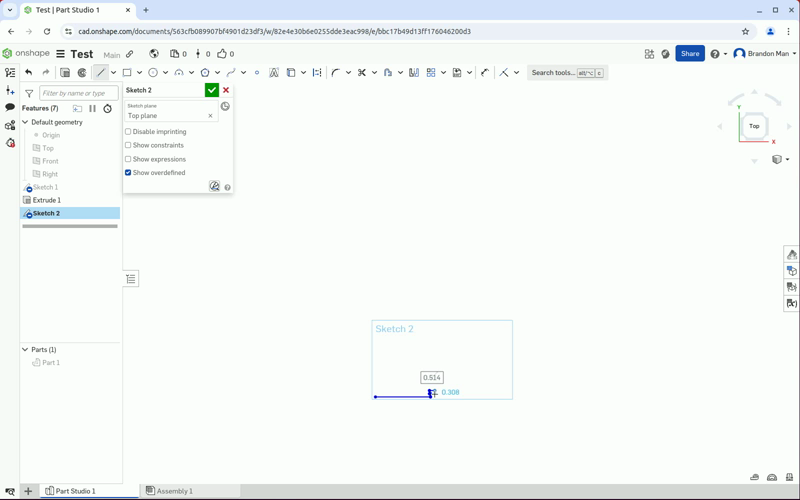
scroll(6)
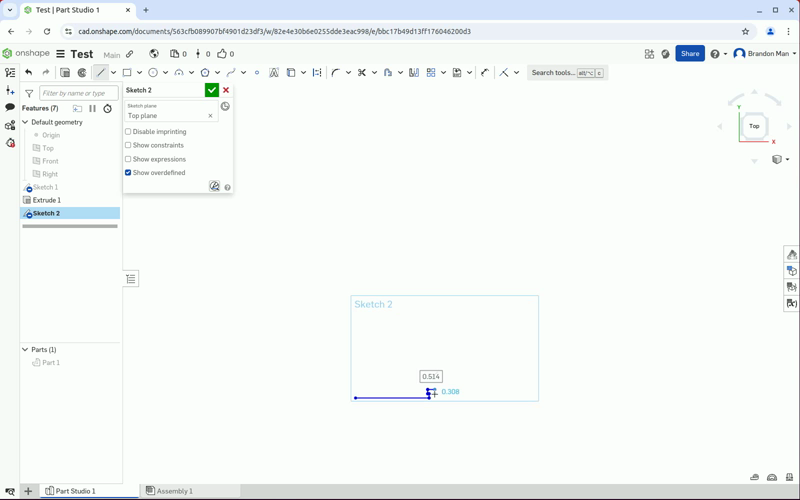
scroll(6)
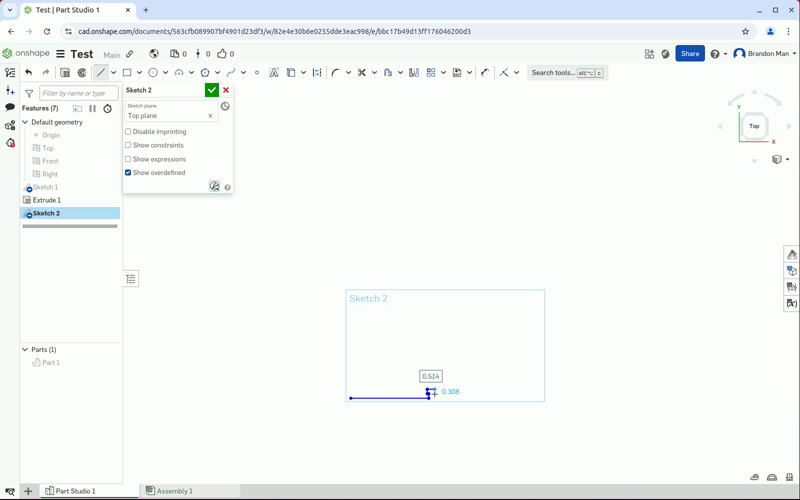
scroll(6)
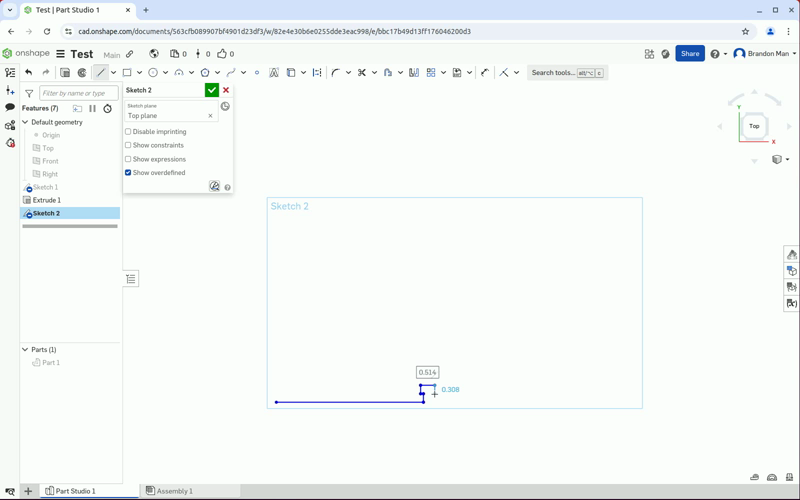
scroll(6)
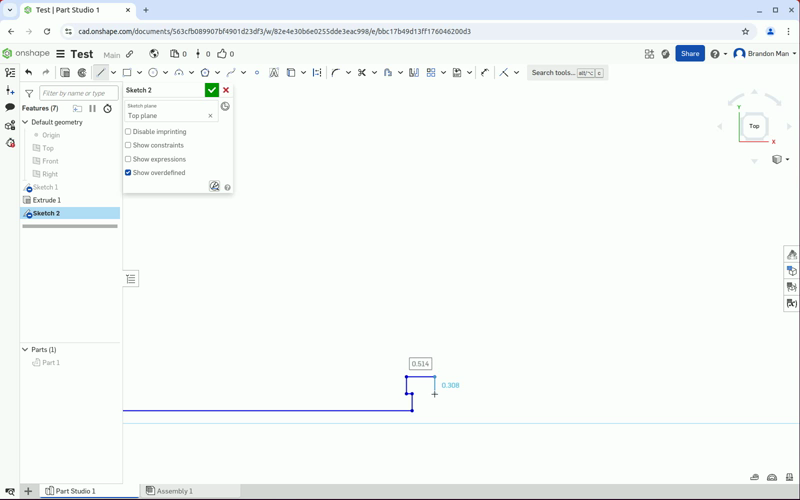
click(434, 393)
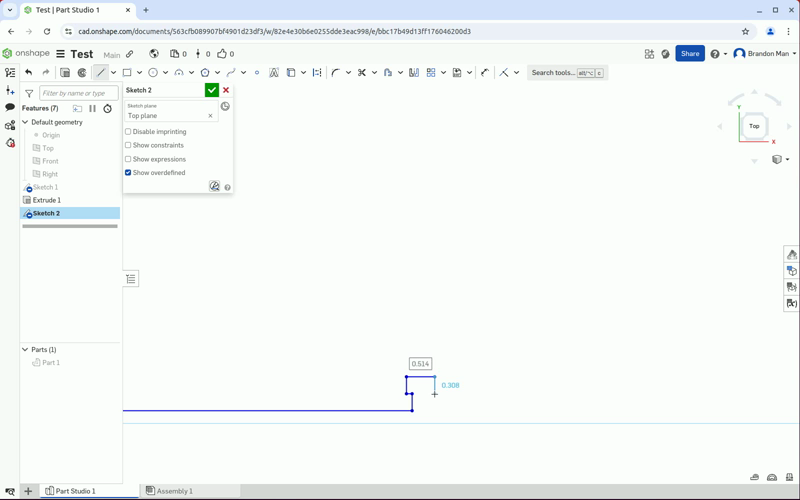
scroll(-6)
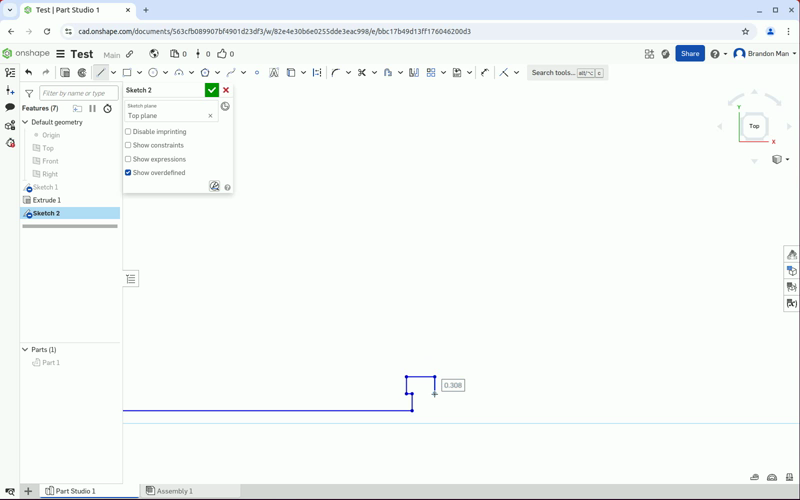
scroll(-6)
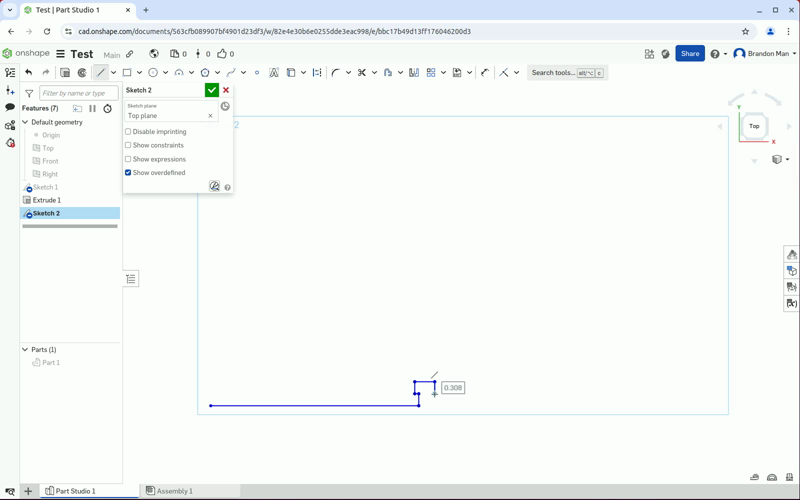
scroll(-6)
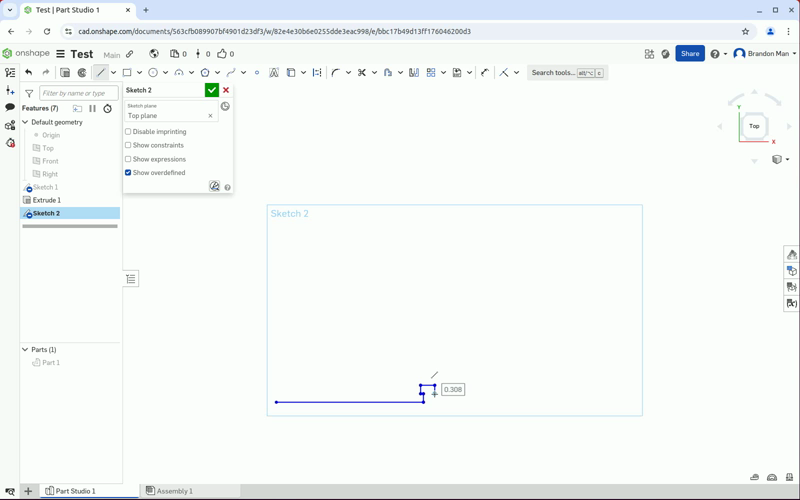
scroll(-6)
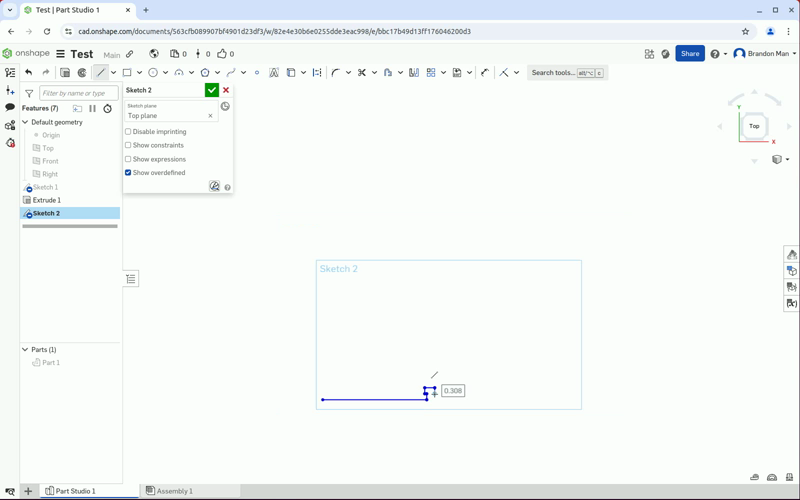
scroll(-6)
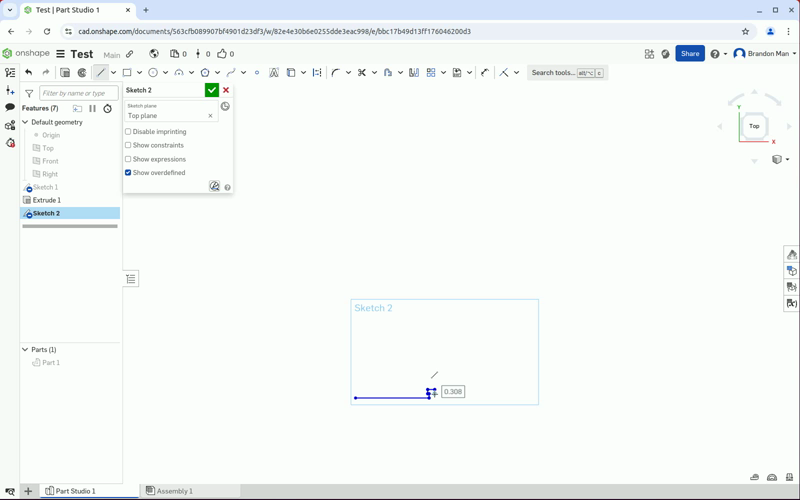
scroll(-6)
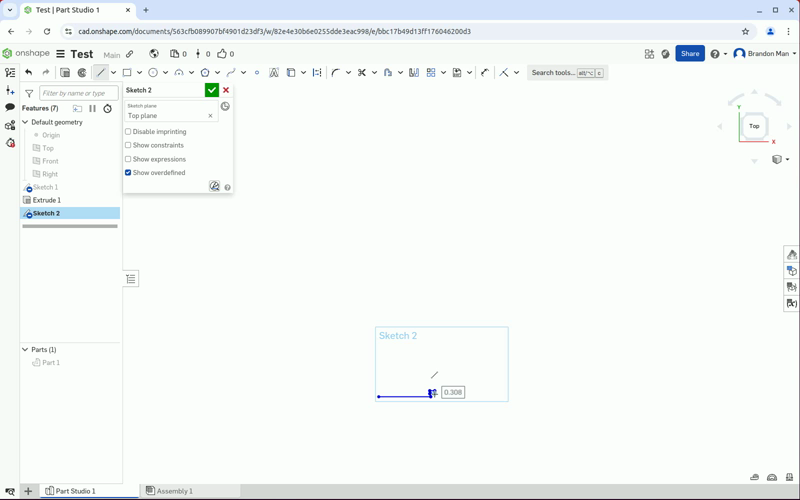
scroll(-6)
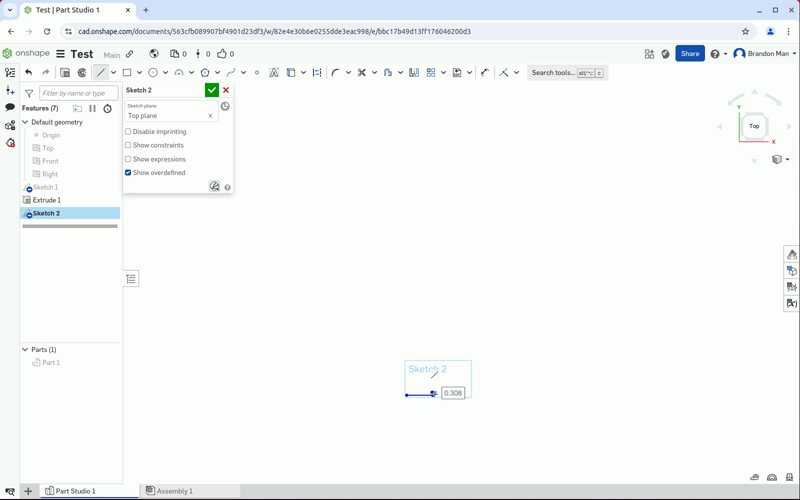
key_up(shift)
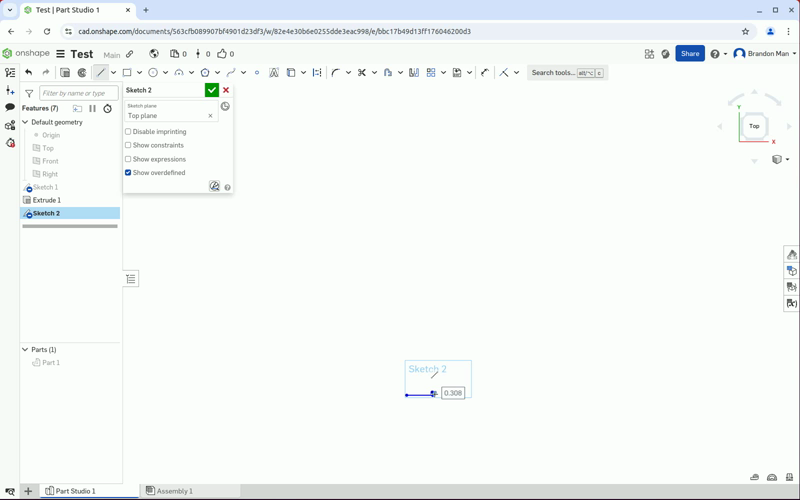
key_down(shift)
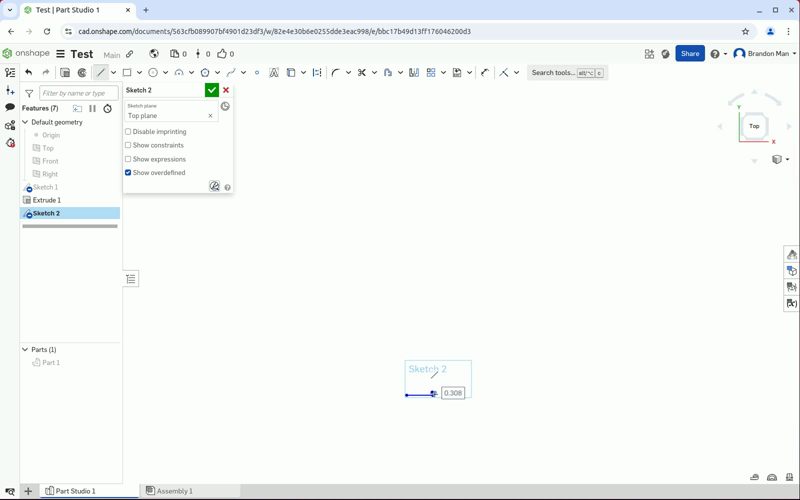
mouse_move(464, 393)
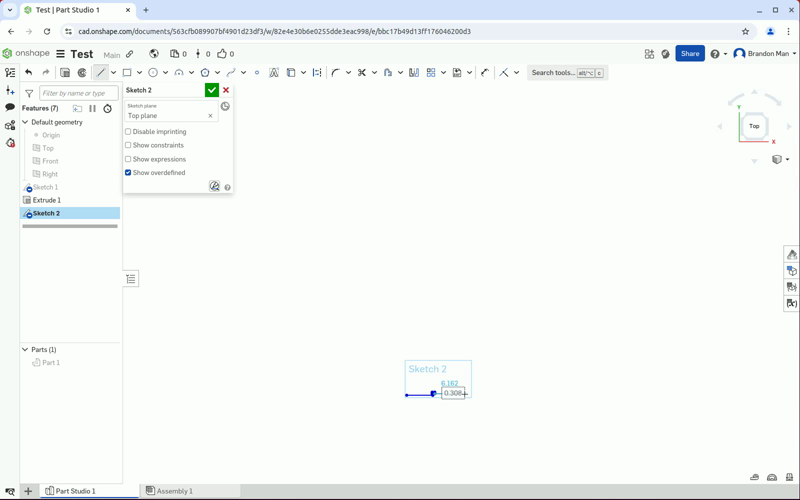
mouse_move(434, 393)
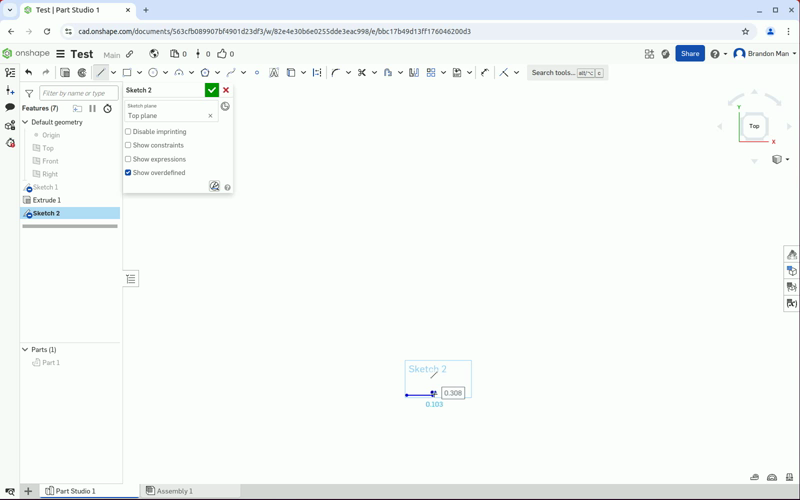
scroll(6)
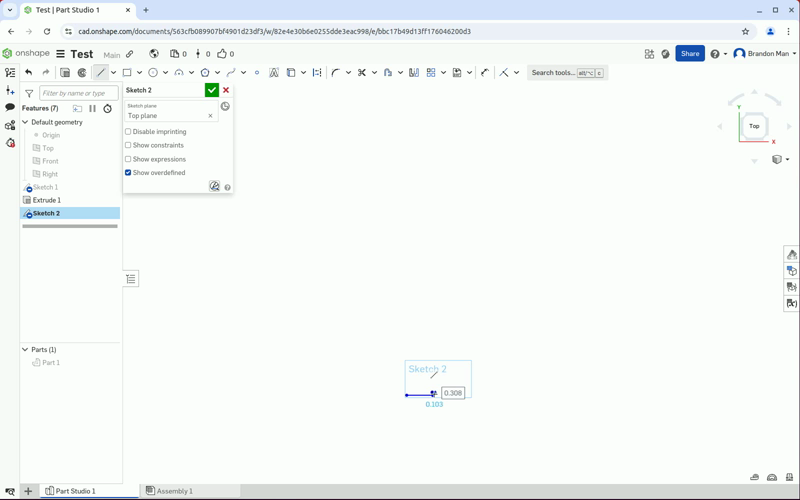
scroll(6)
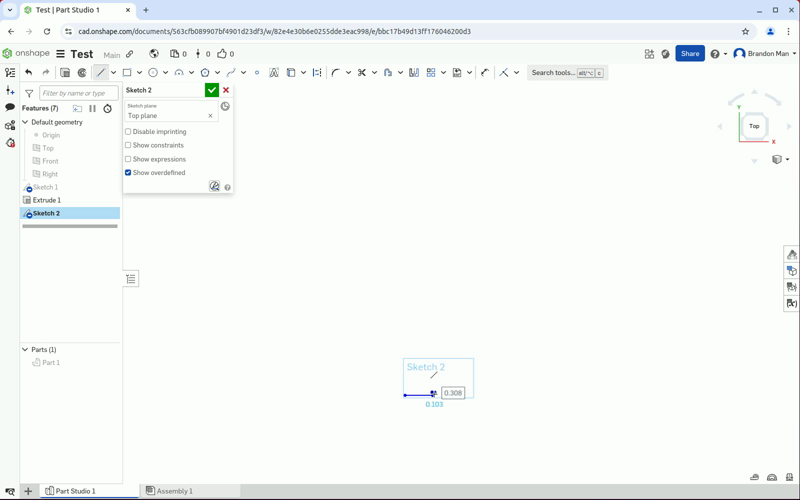
scroll(6)
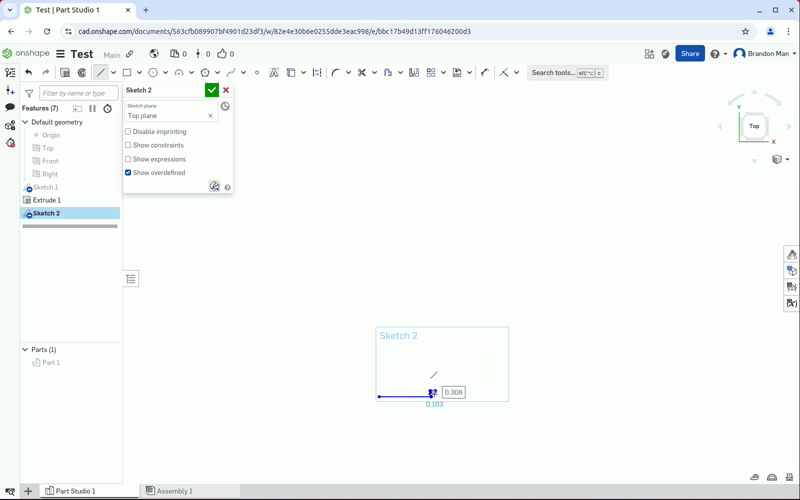
scroll(6)
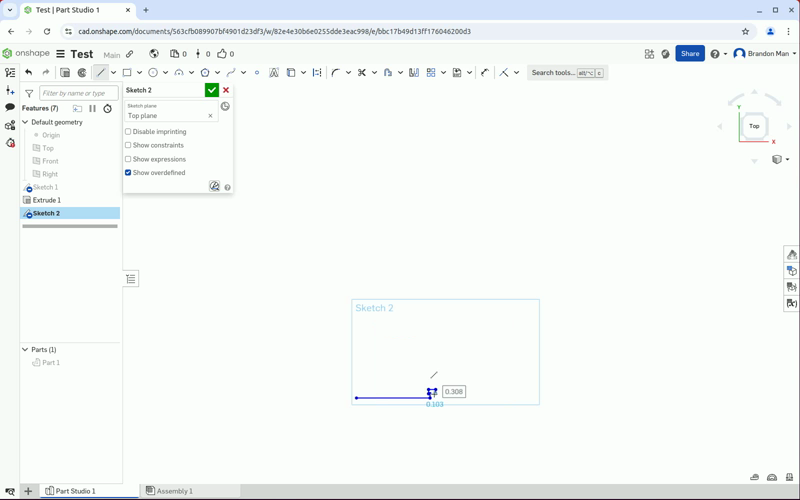
scroll(6)
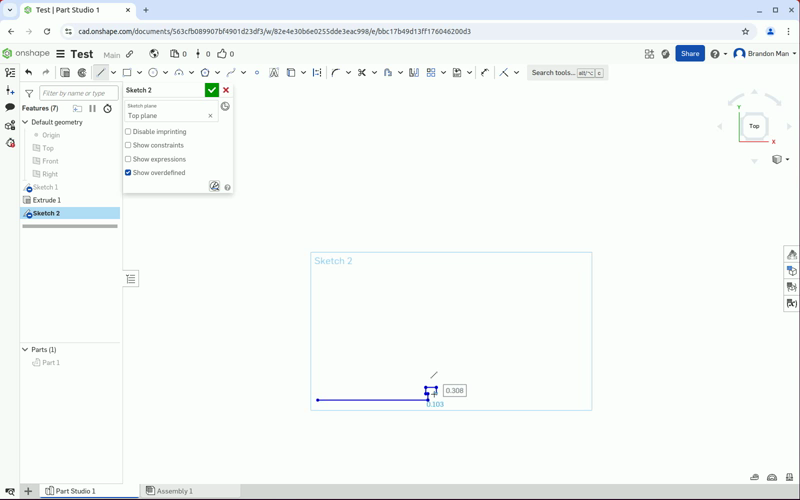
scroll(6)
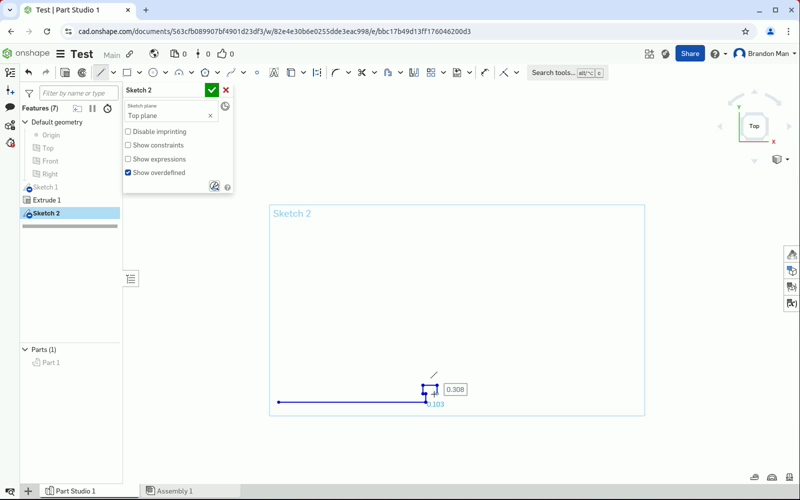
scroll(6)
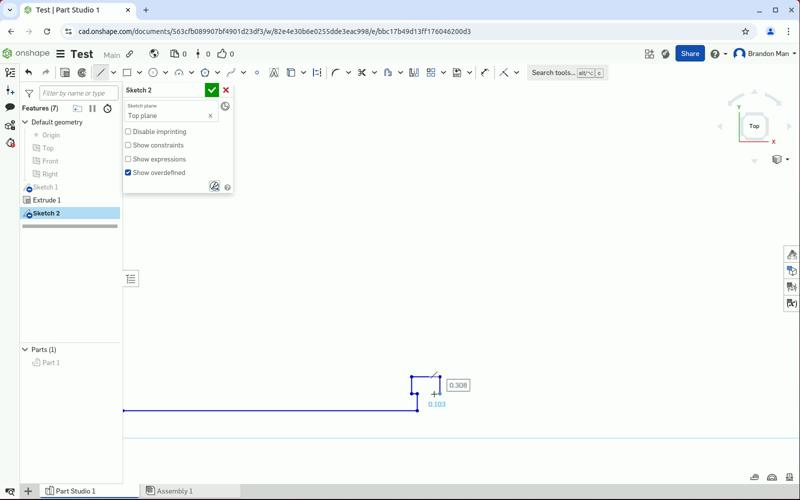
click(434, 393)
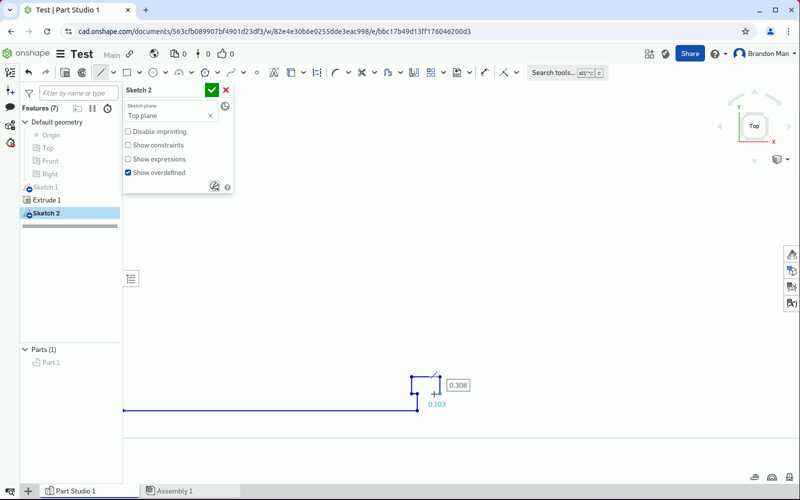
scroll(-6)
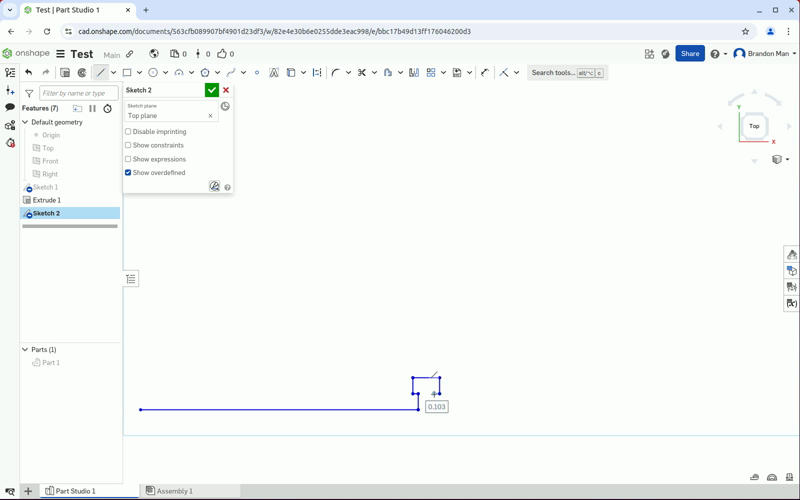
scroll(-6)
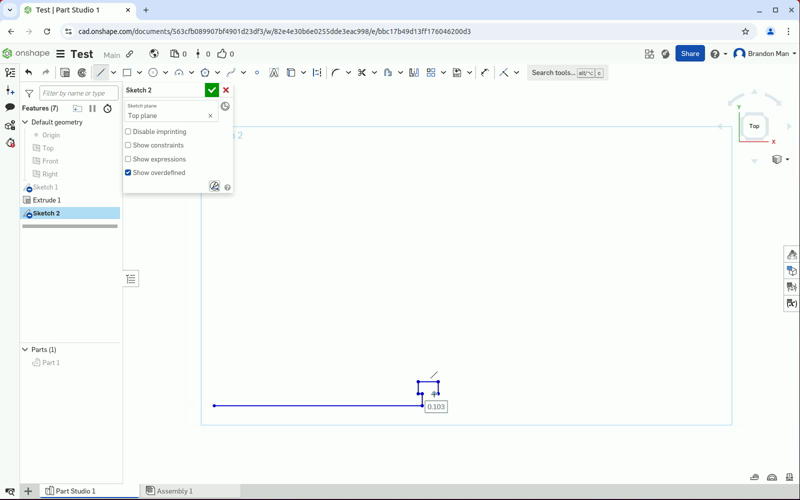
scroll(-6)
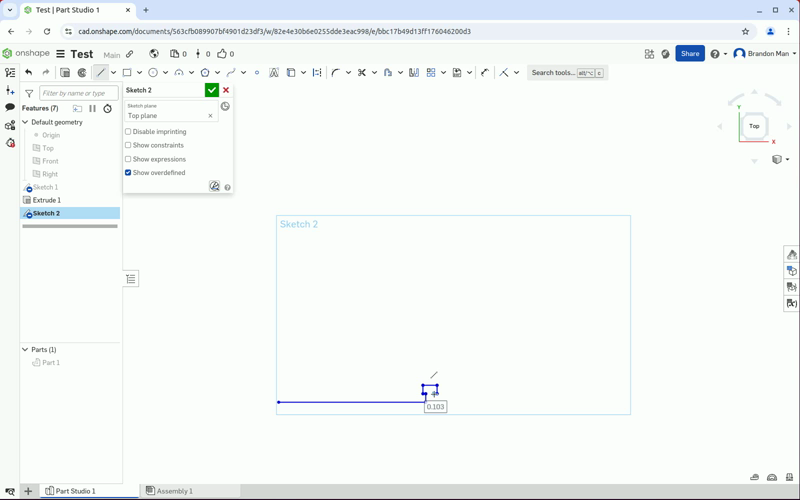
scroll(-6)
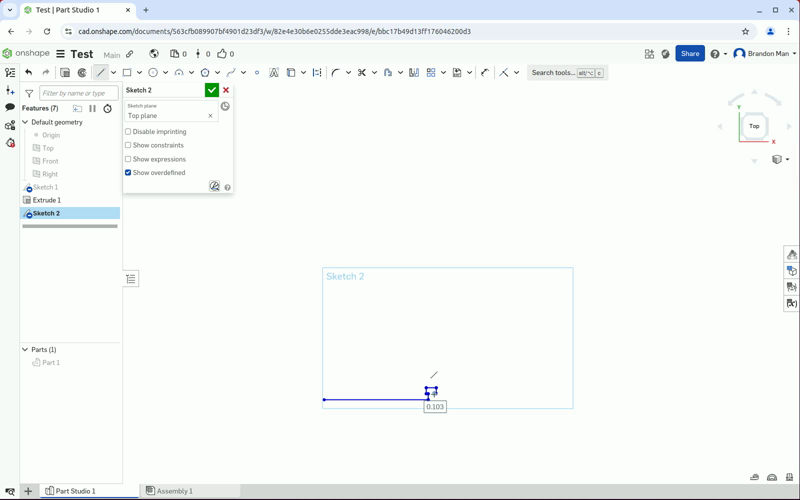
scroll(-6)
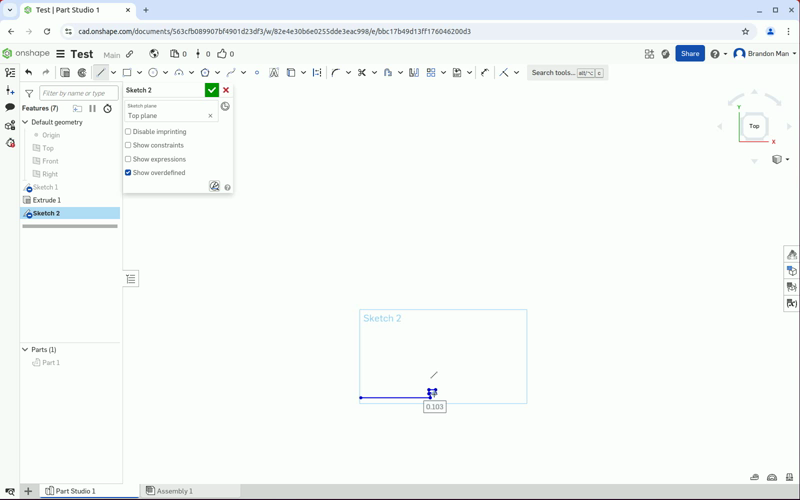
scroll(-6)
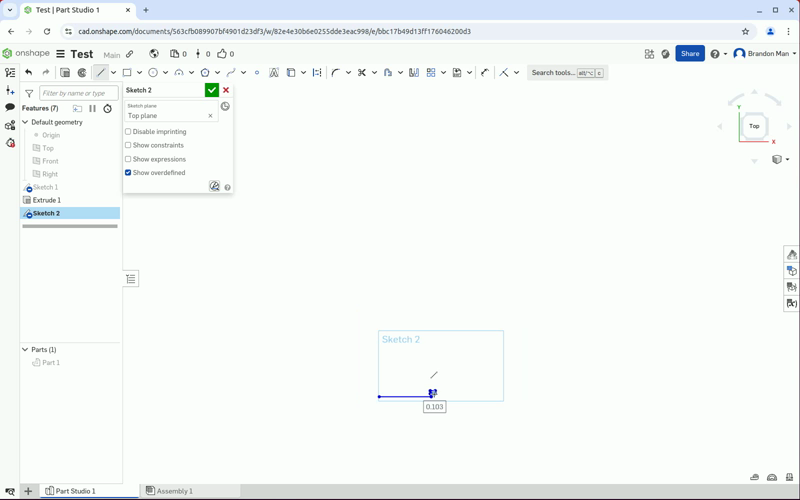
scroll(-6)
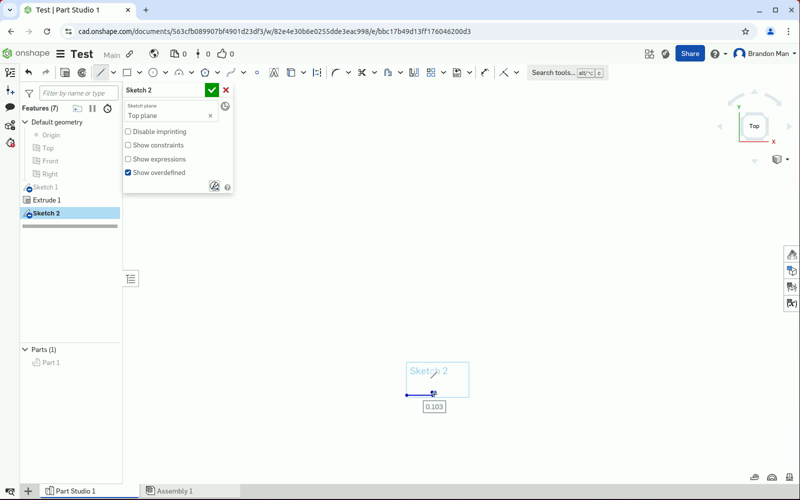
key_up(shift)
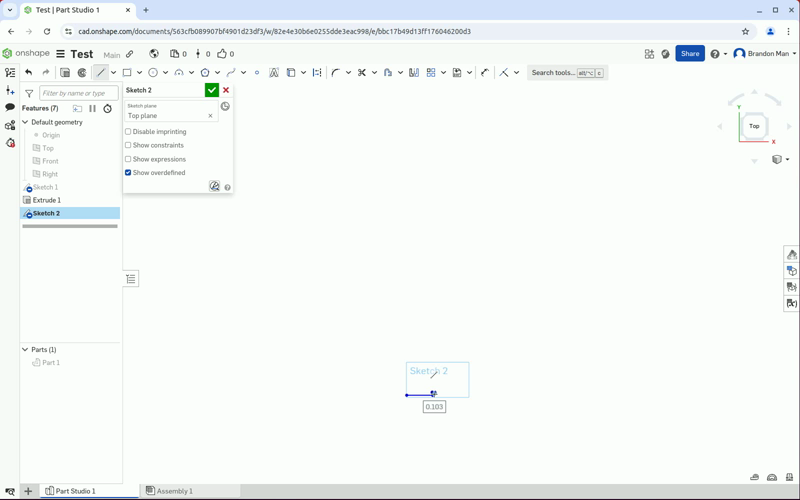
key_down(shift)
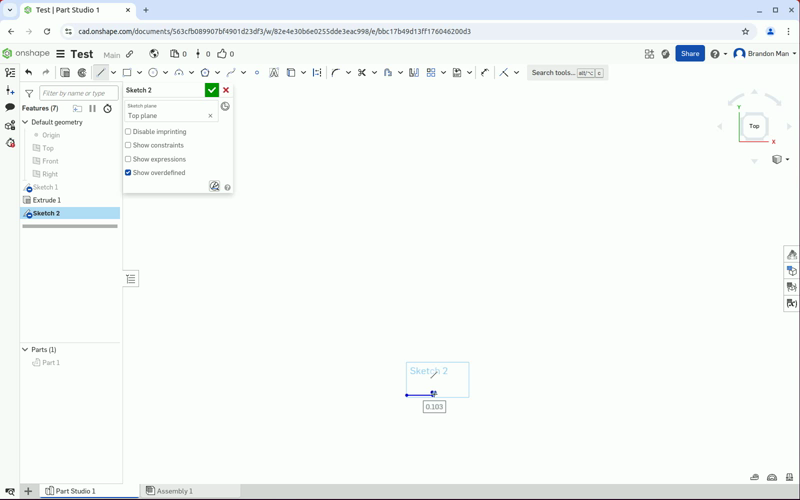
mouse_move(464, 393)
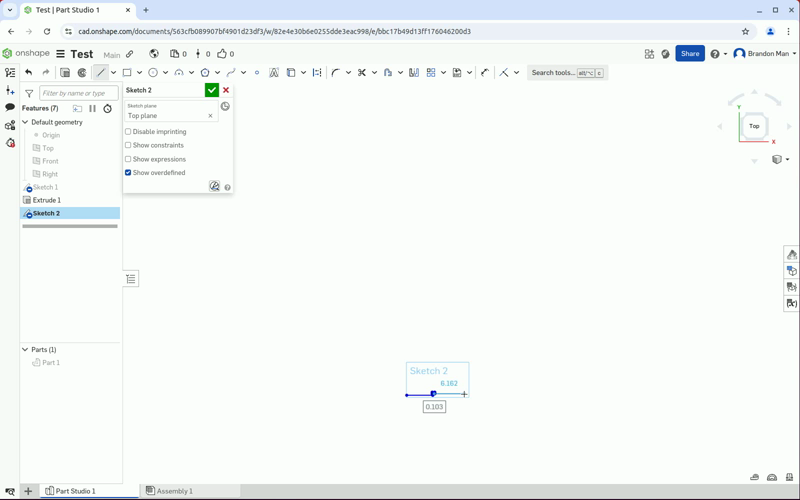
mouse_move(434, 395)
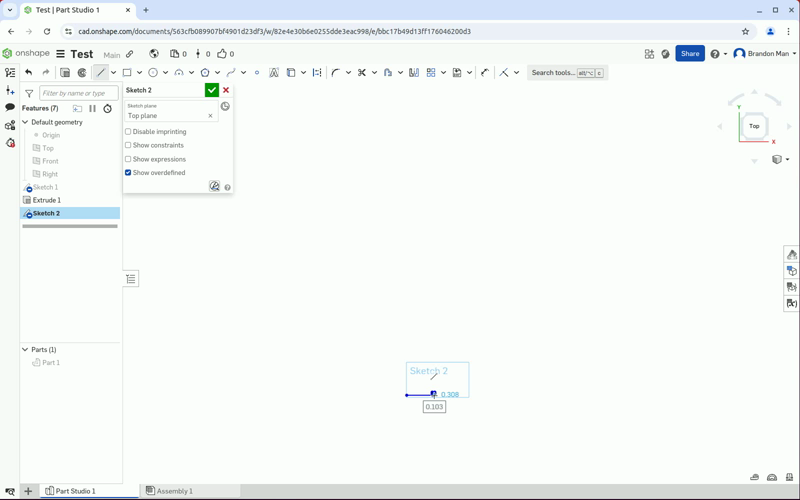
scroll(6)
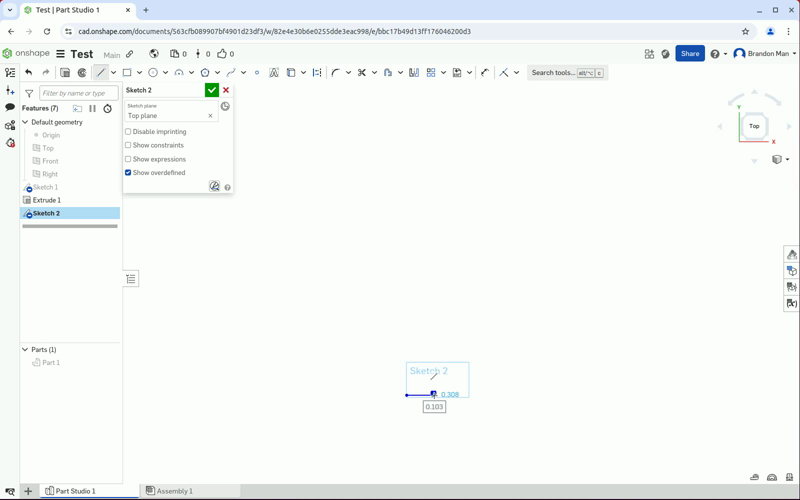
scroll(6)
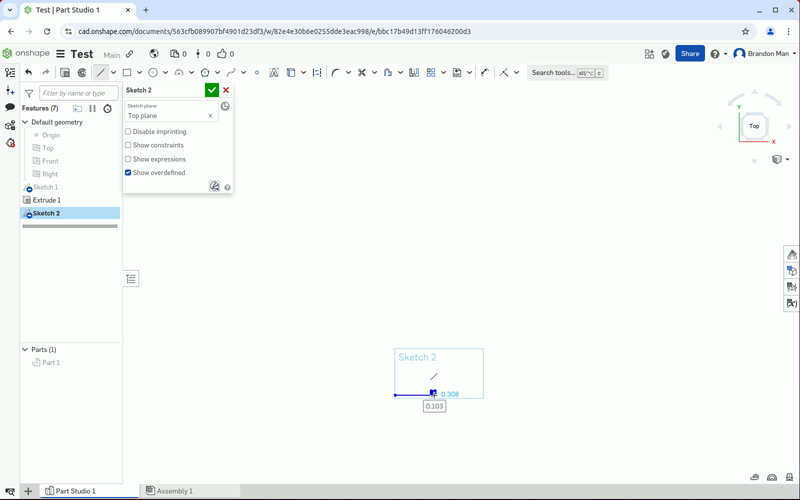
scroll(6)
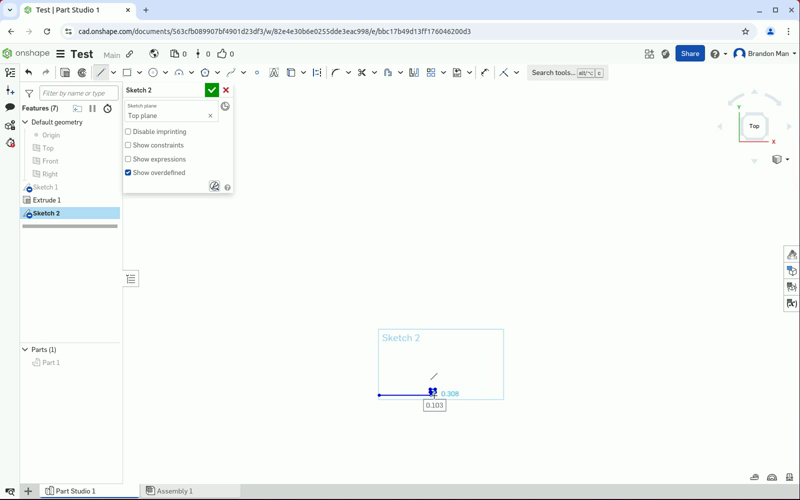
scroll(6)
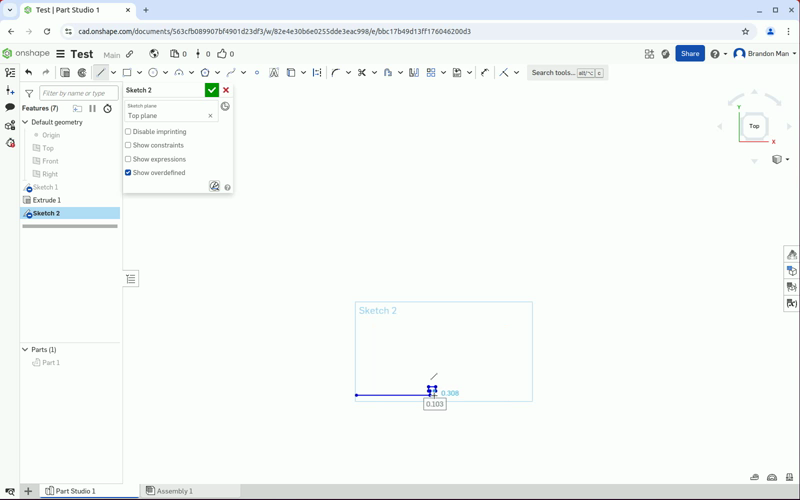
scroll(6)
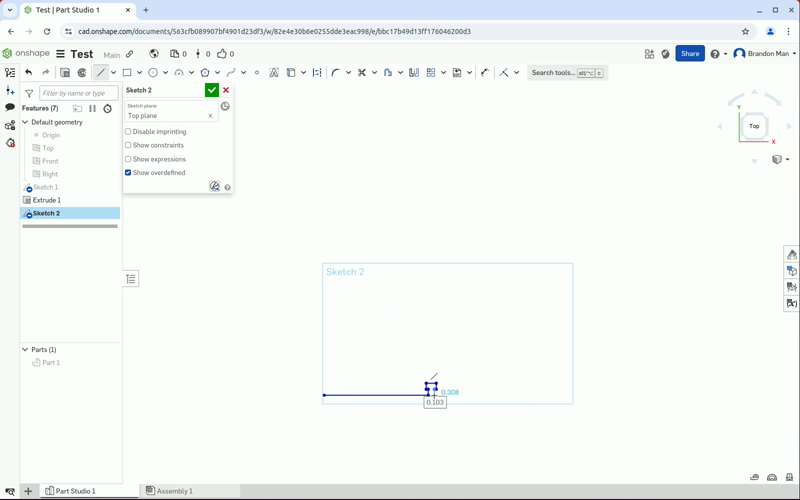
scroll(6)
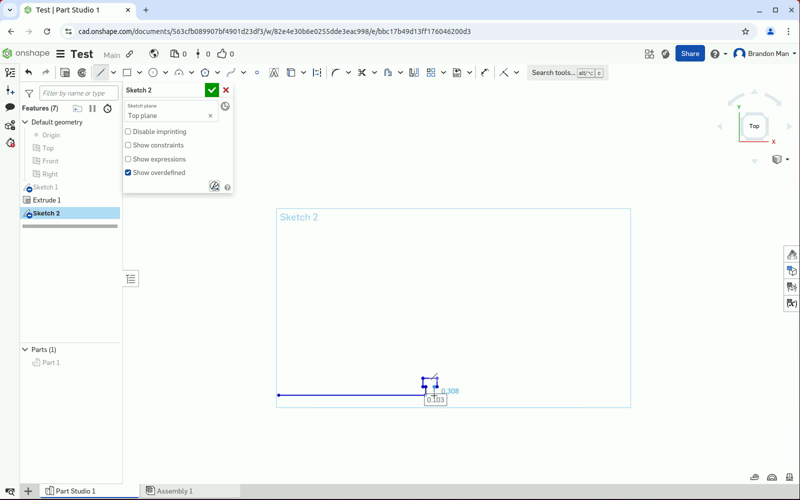
scroll(6)
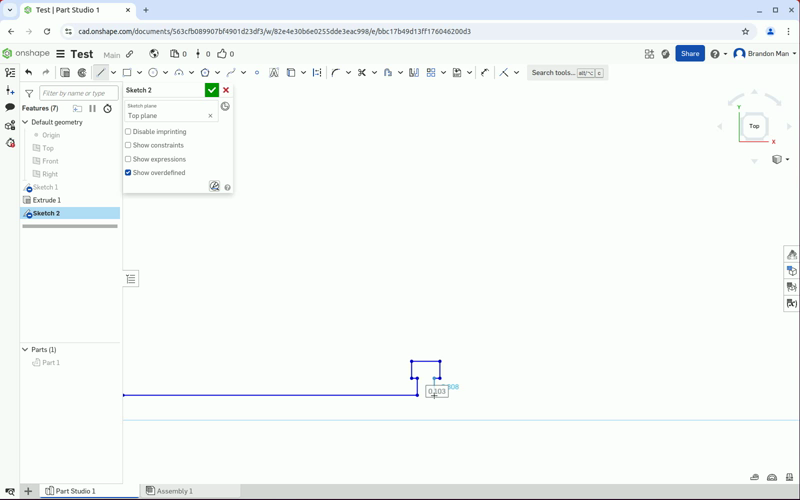
click(434, 395)
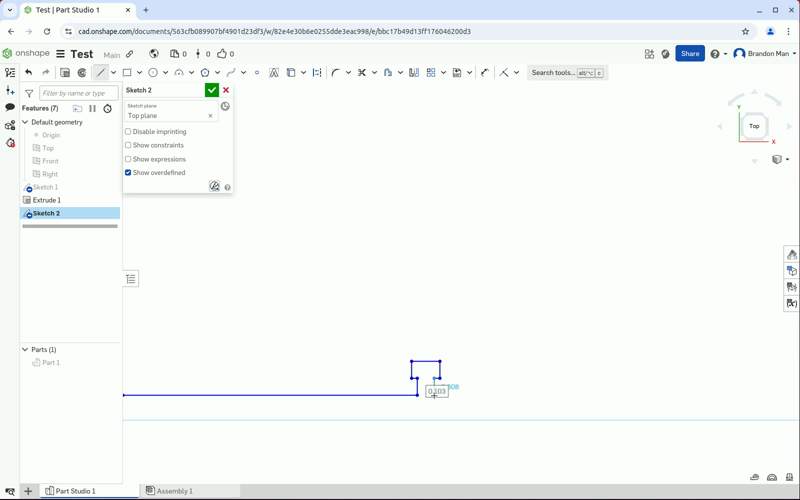
scroll(-6)
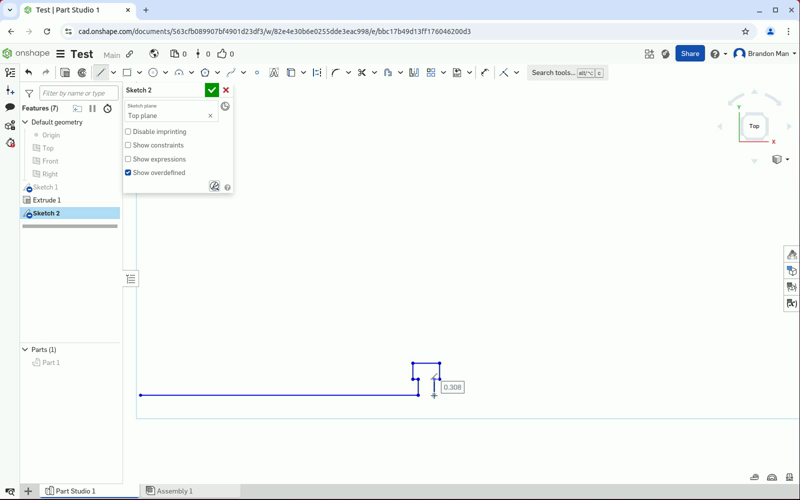
scroll(-6)
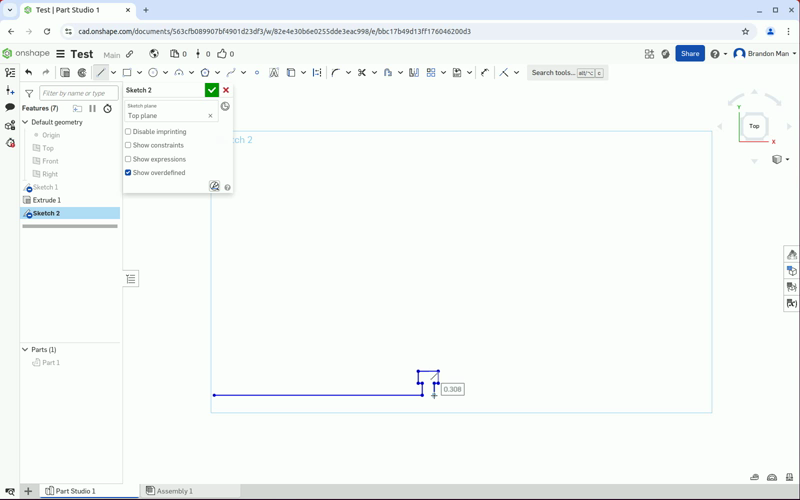
scroll(-6)
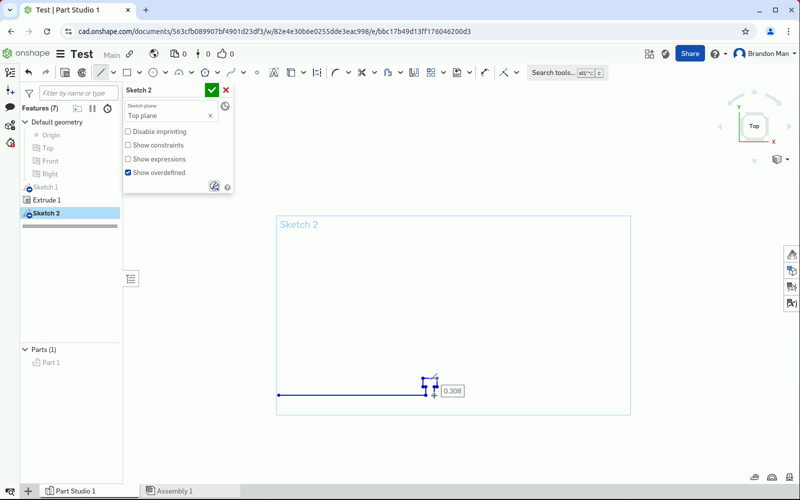
scroll(-6)
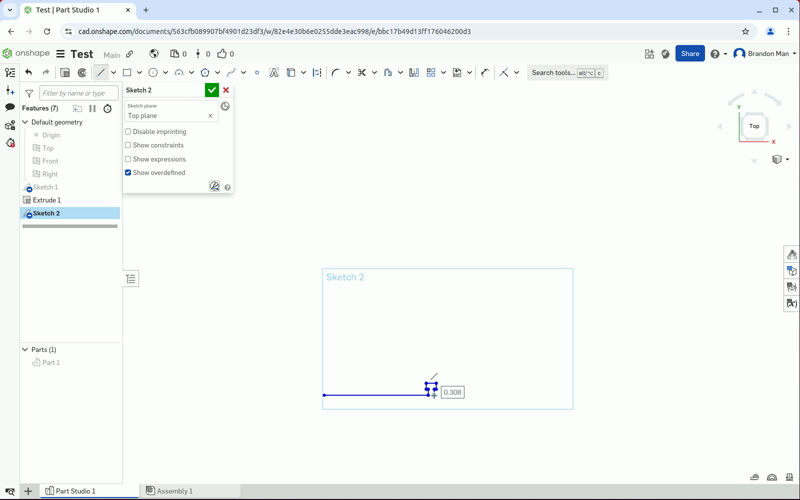
scroll(-6)
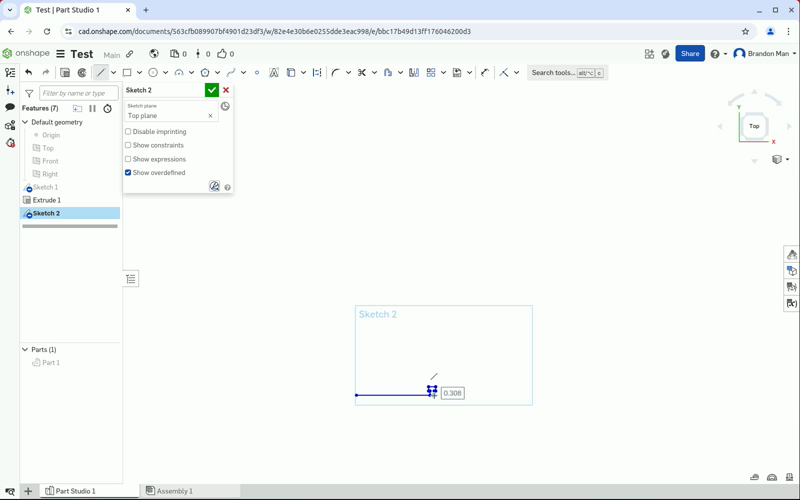
scroll(-6)
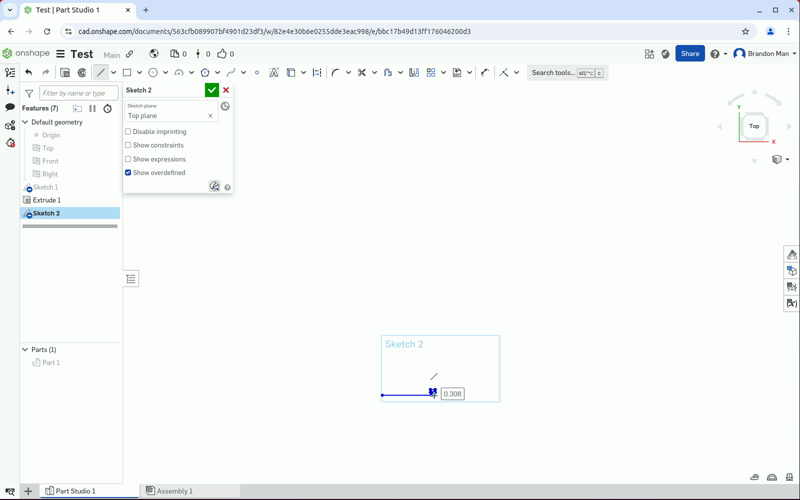
scroll(-6)
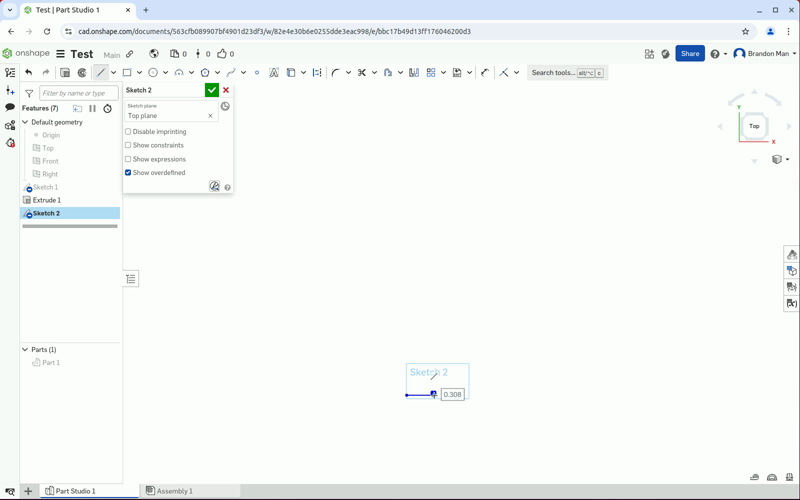
key_up(shift)
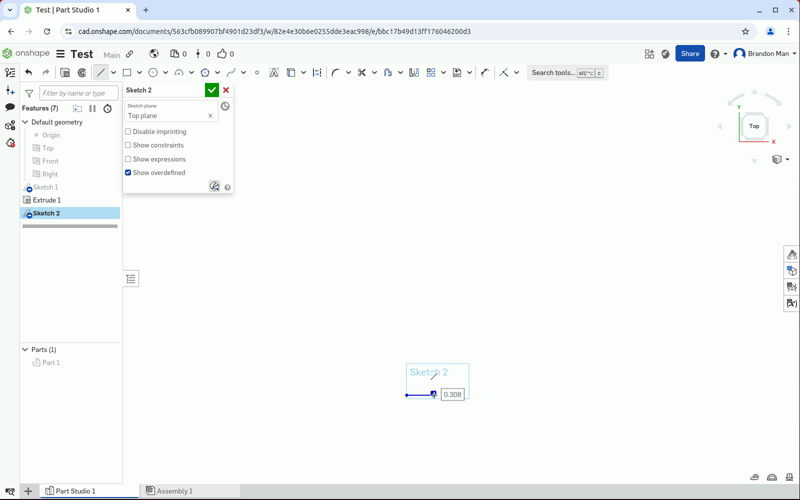
key_down(shift)
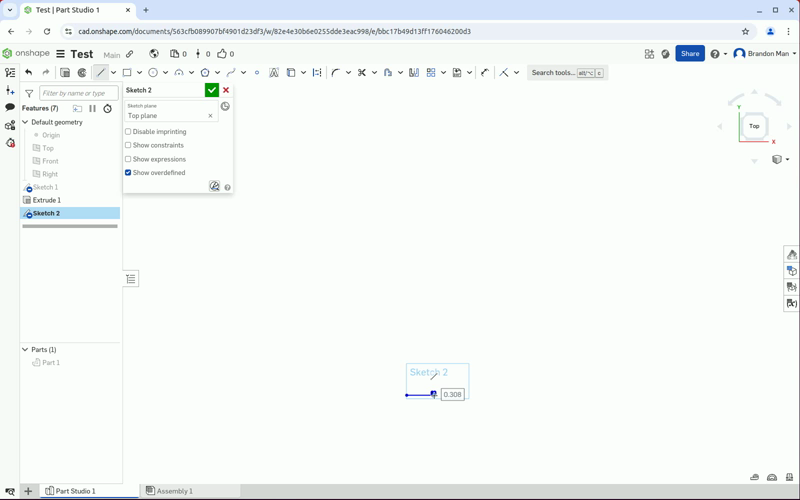
mouse_move(464, 395)
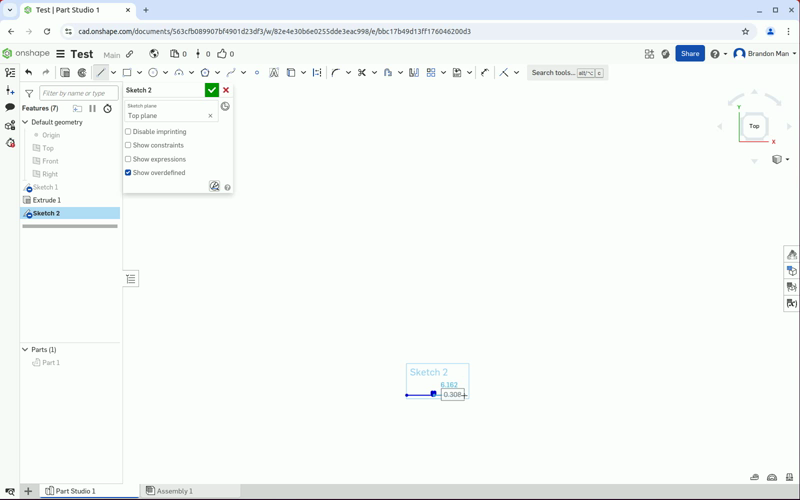
mouse_move(461, 395)
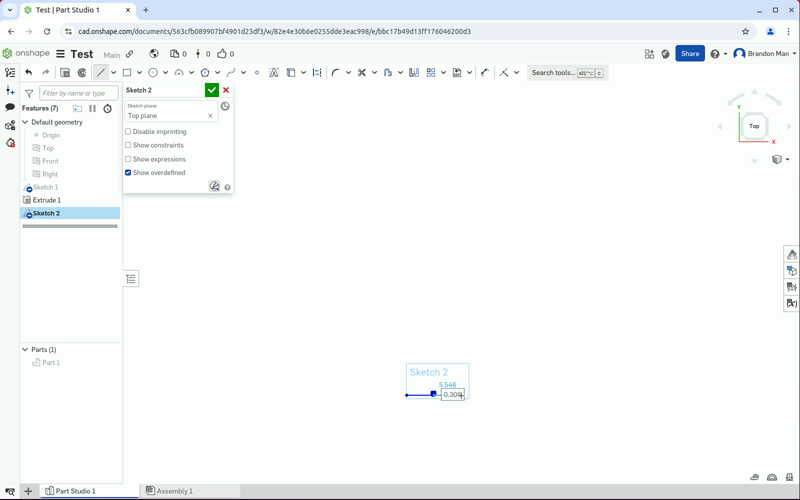
click(461, 395)
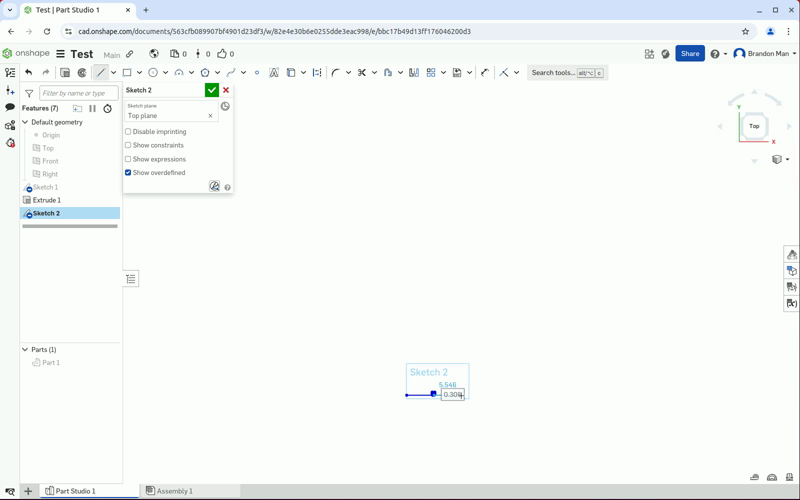
key_up(shift)
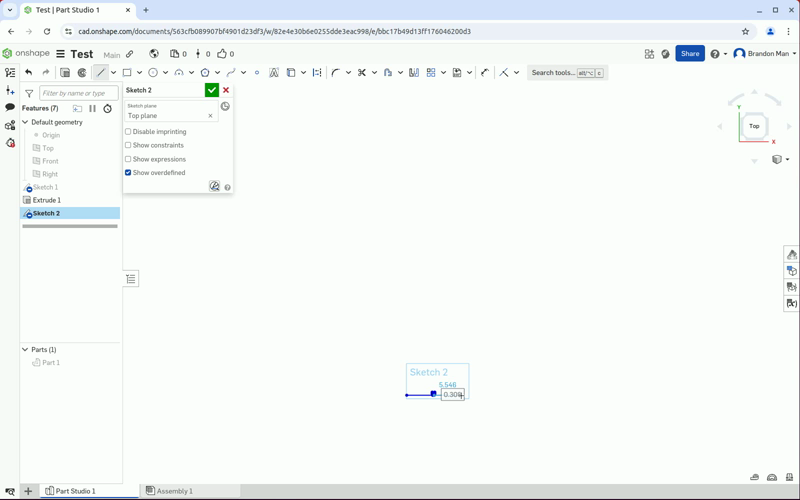
key_down(shift)
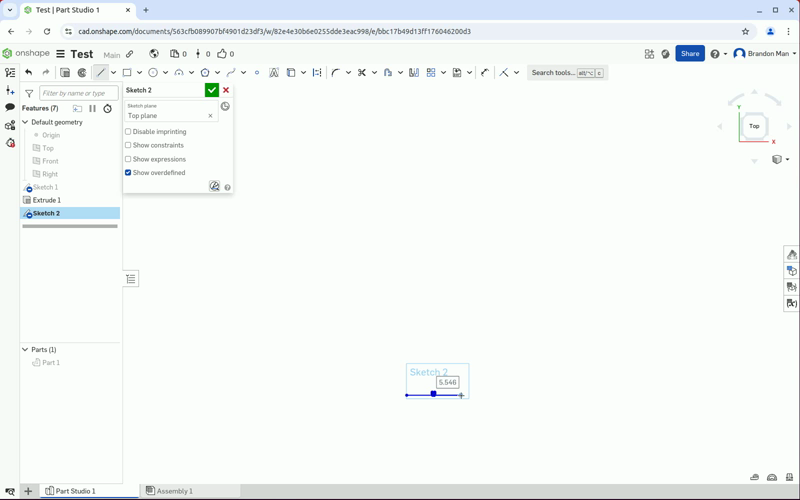
mouse_move(491, 395)
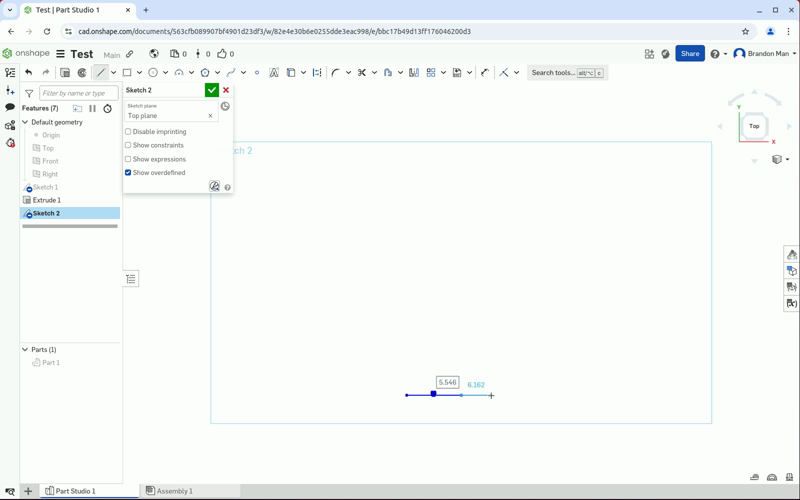
mouse_move(461, 380)
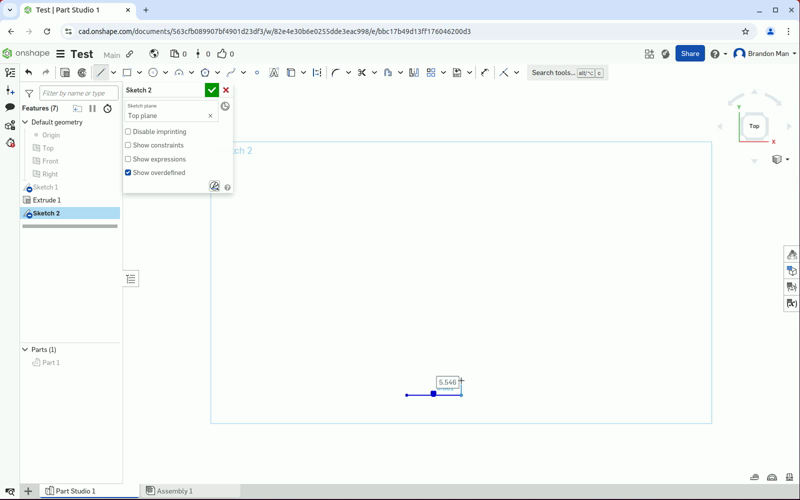
click(461, 380)
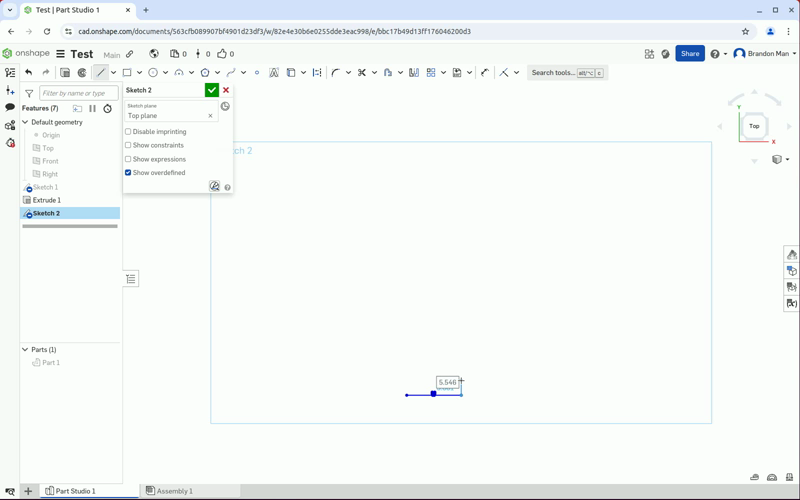
key_up(shift)
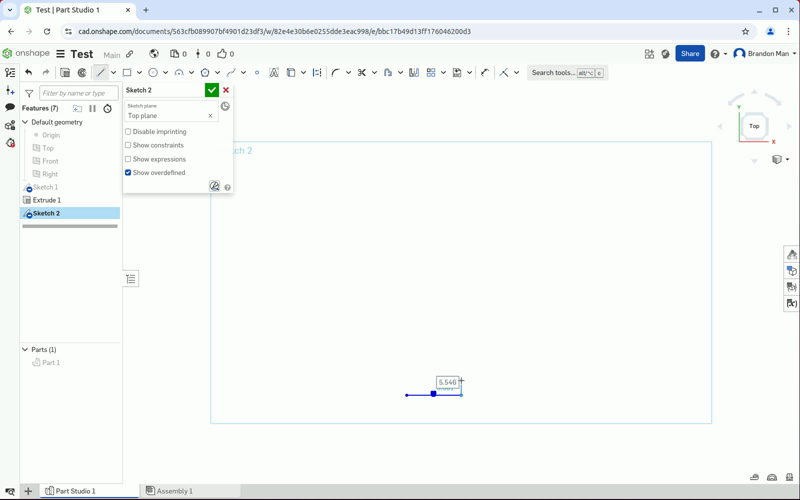
key_down(shift)
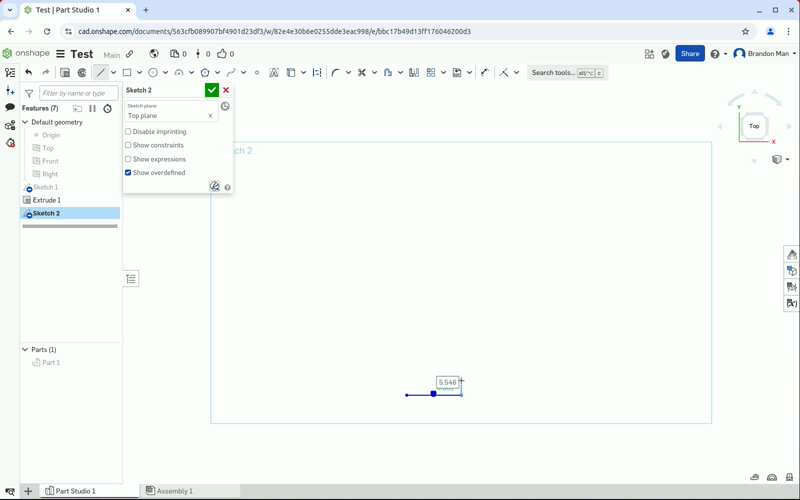
mouse_move(491, 380)
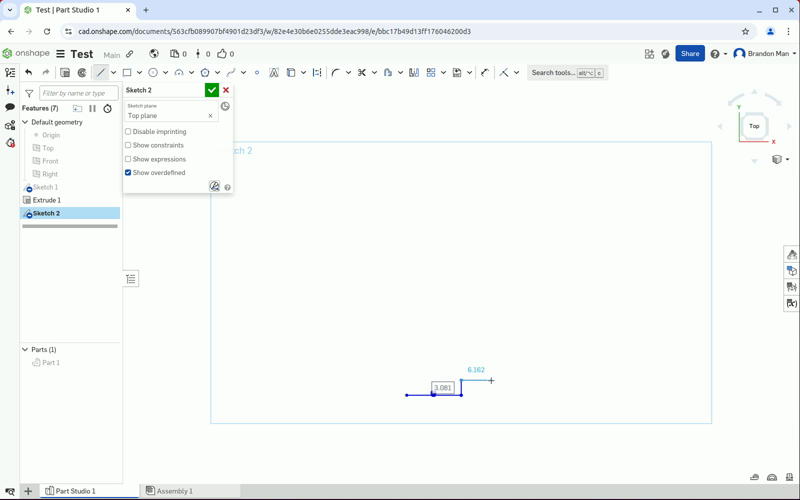
mouse_move(406, 380)
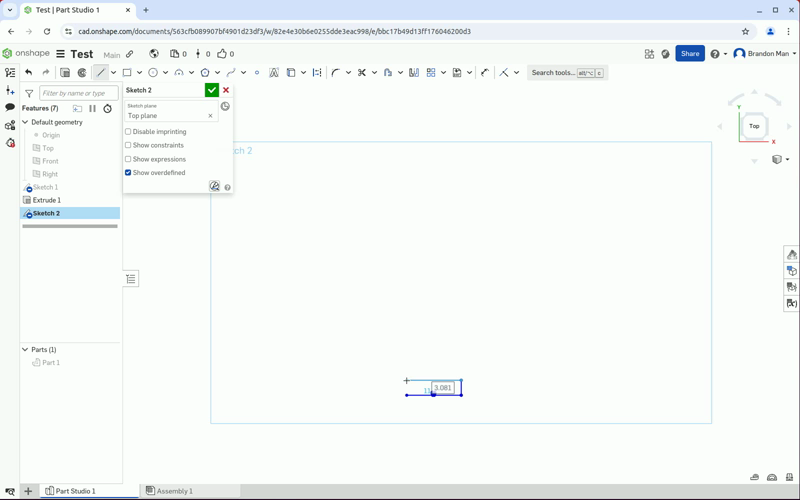
click(406, 380)
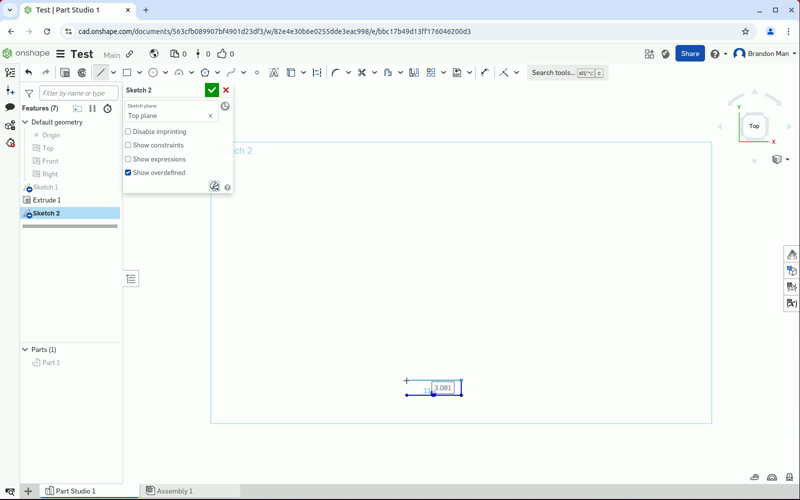
key_up(shift)
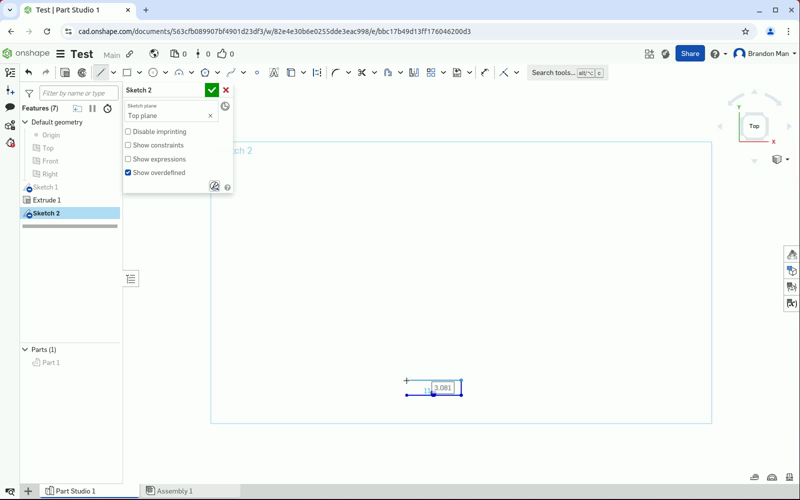
mouse_move(436, 380)
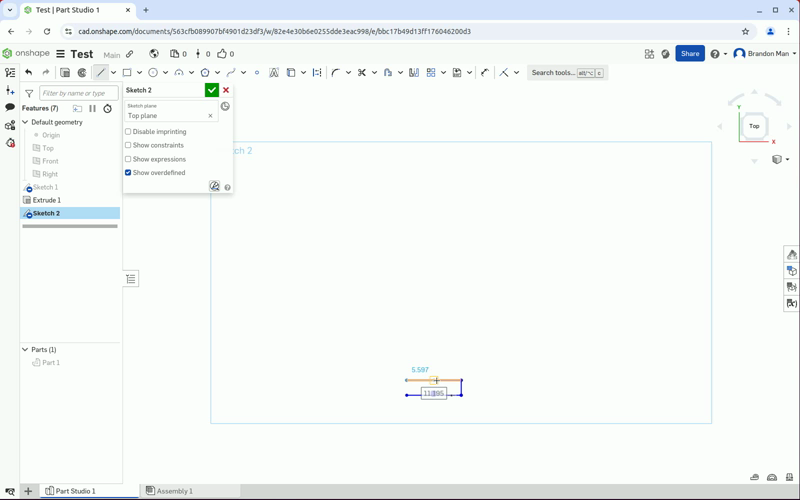
key_down(shift)
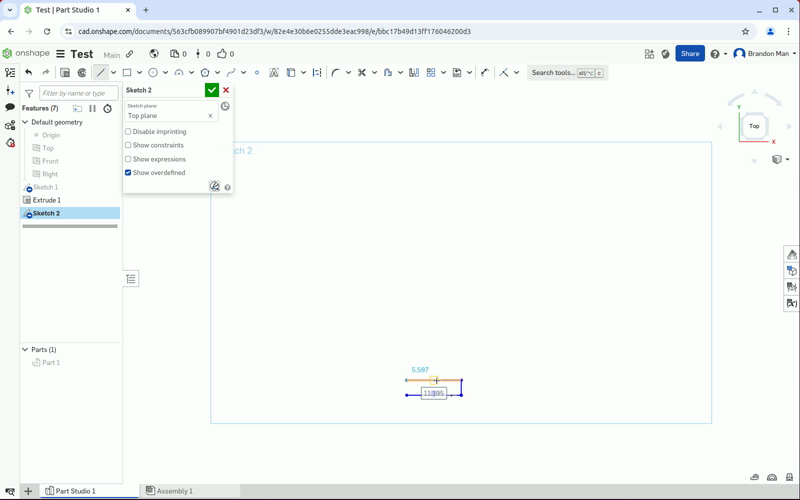
mouse_move(406, 395)
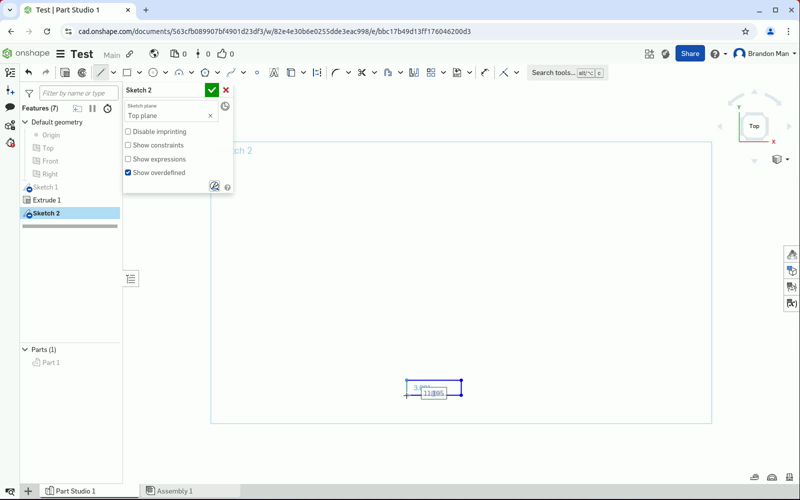
key_up(shift)
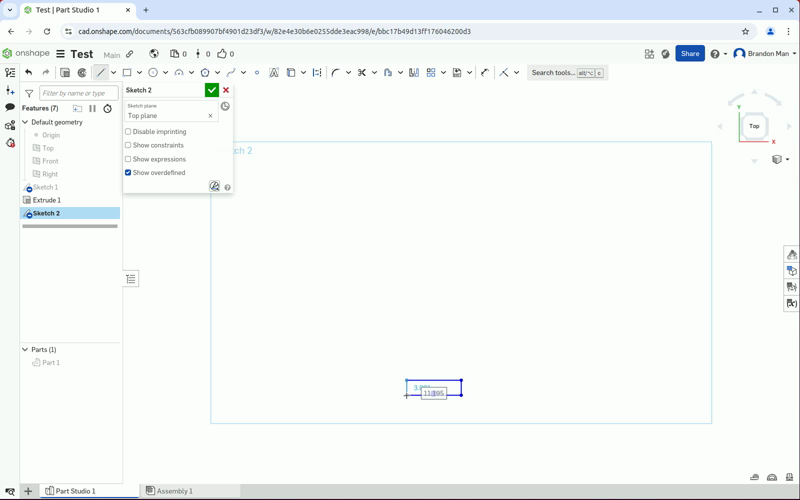
click(406, 395)
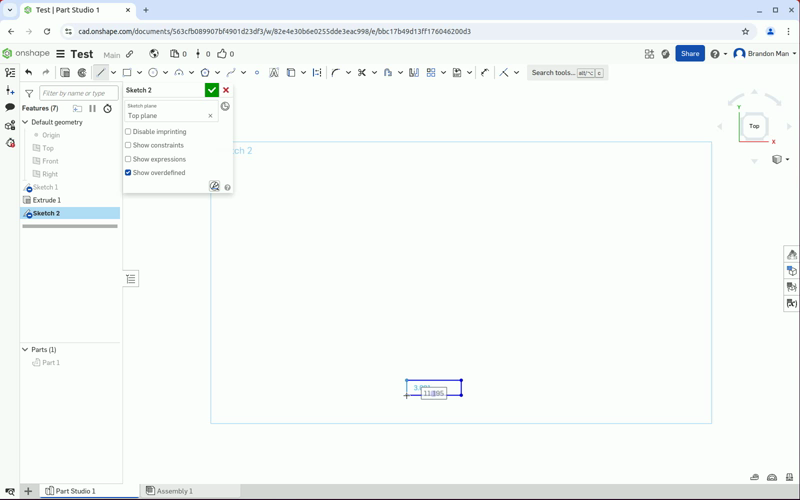
key(esc)
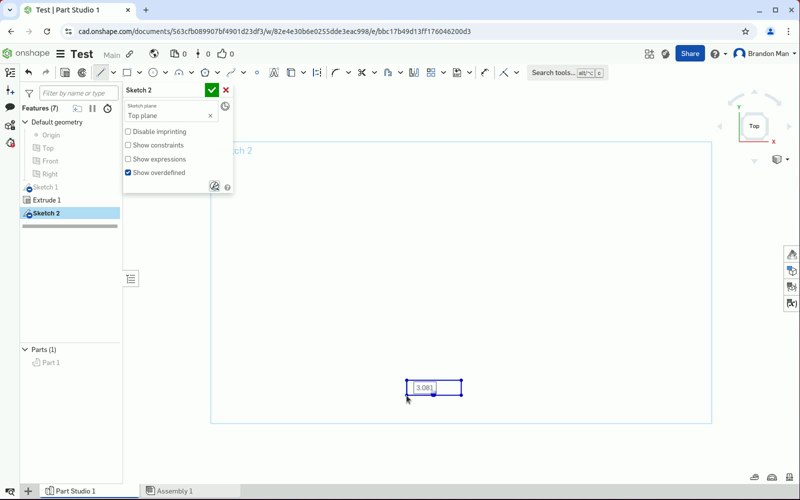
mouse_move(438, 381)
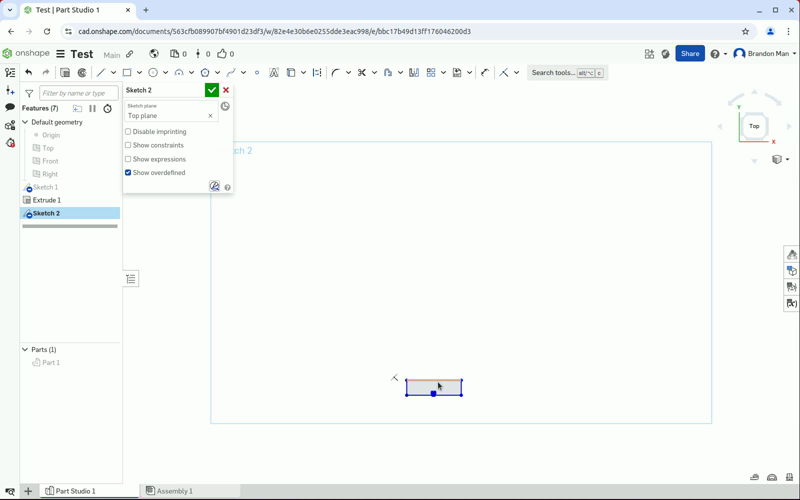
scroll(6)
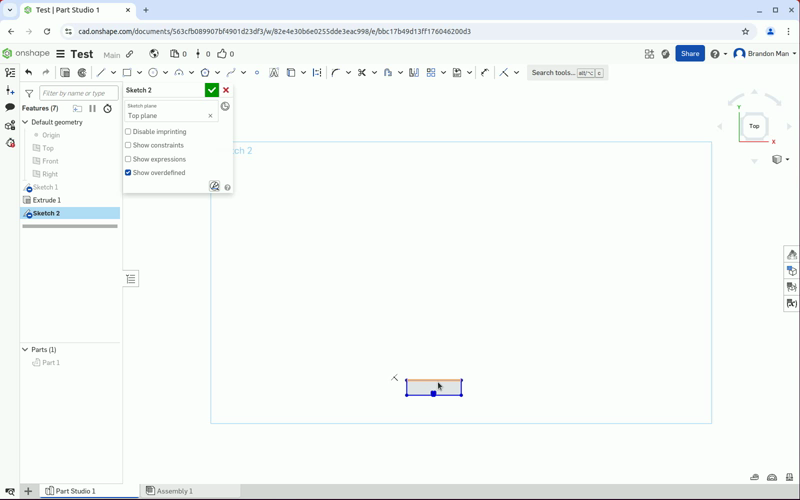
scroll(6)
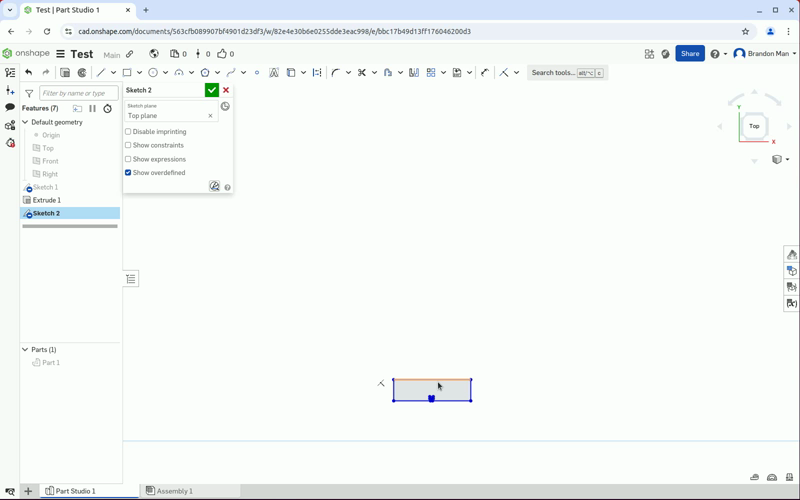
scroll(6)
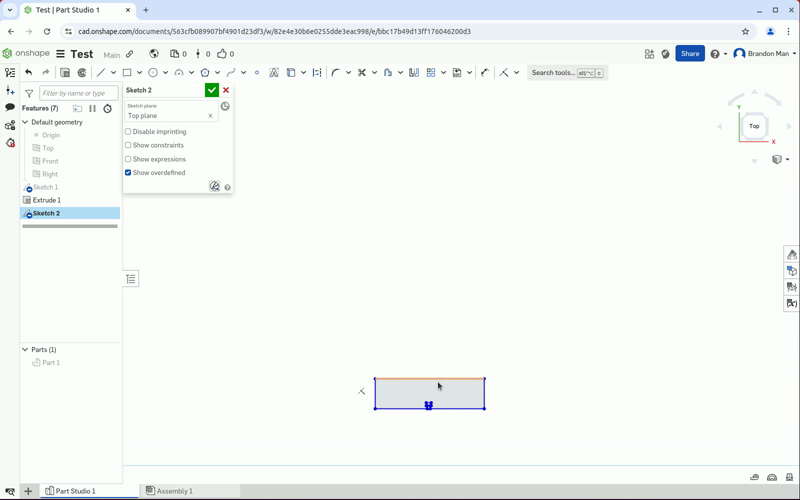
scroll(6)
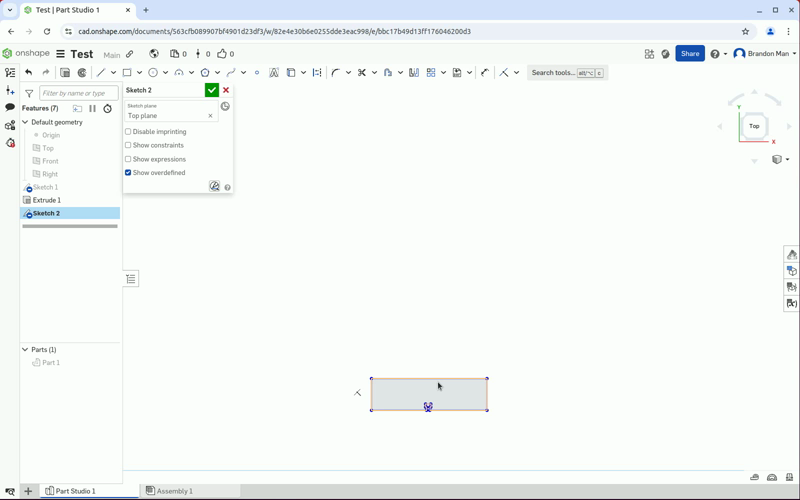
scroll(6)
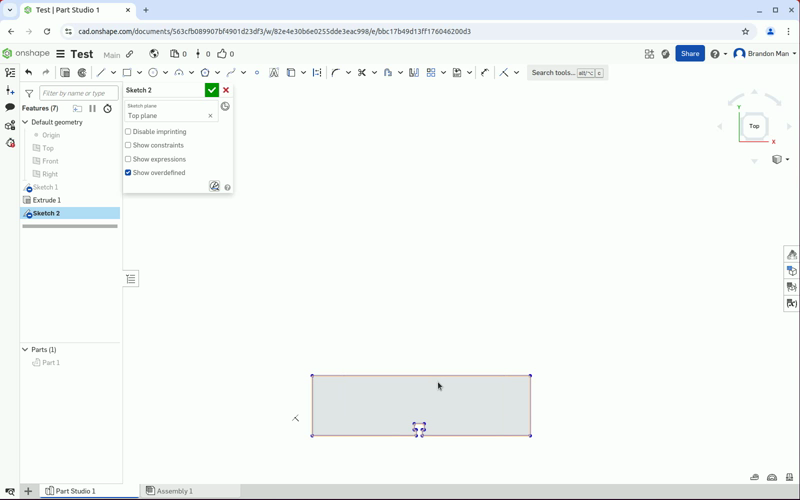
scroll(6)
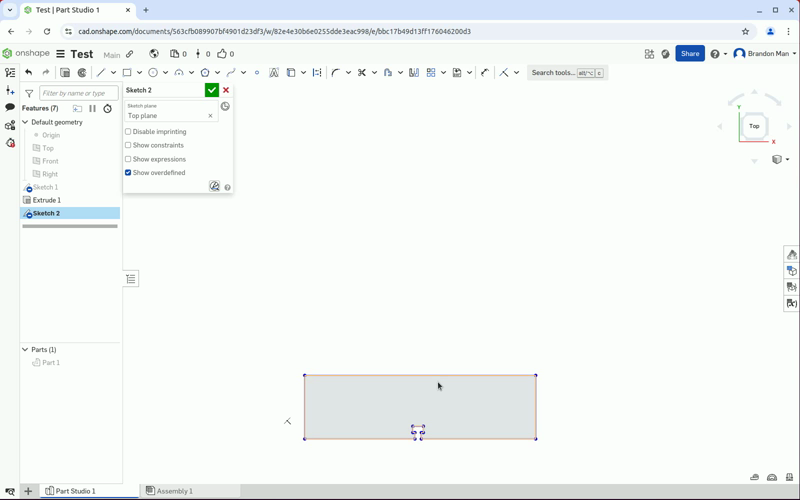
scroll(6)
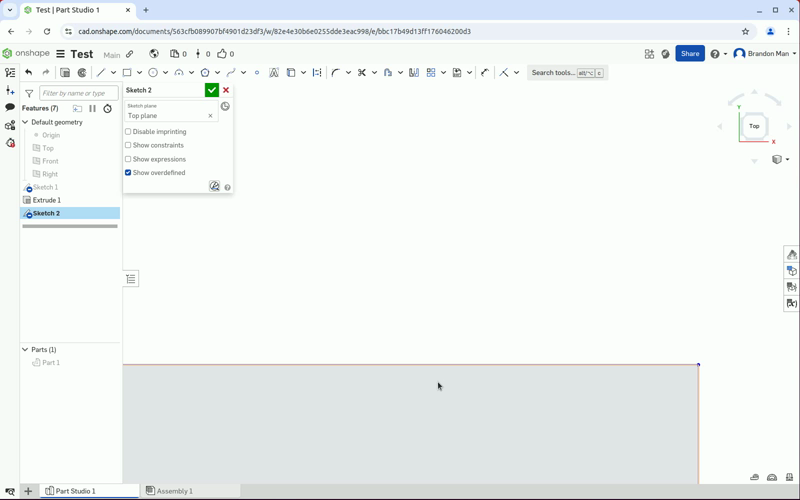
click(438, 381)
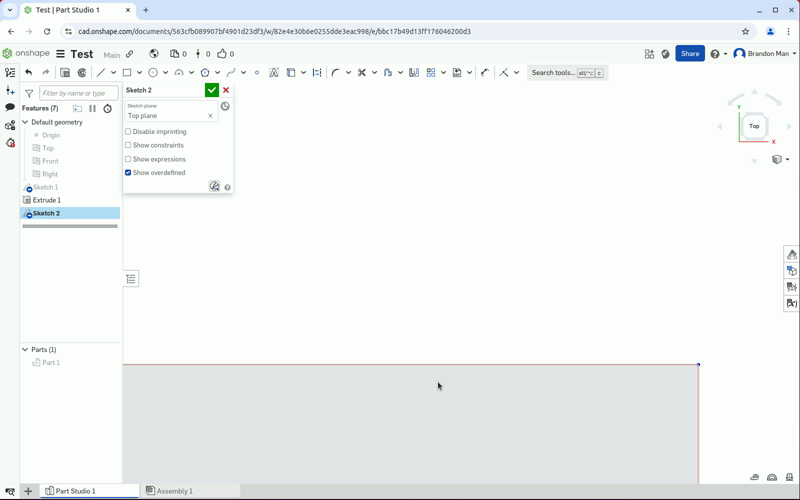
scroll(-6)
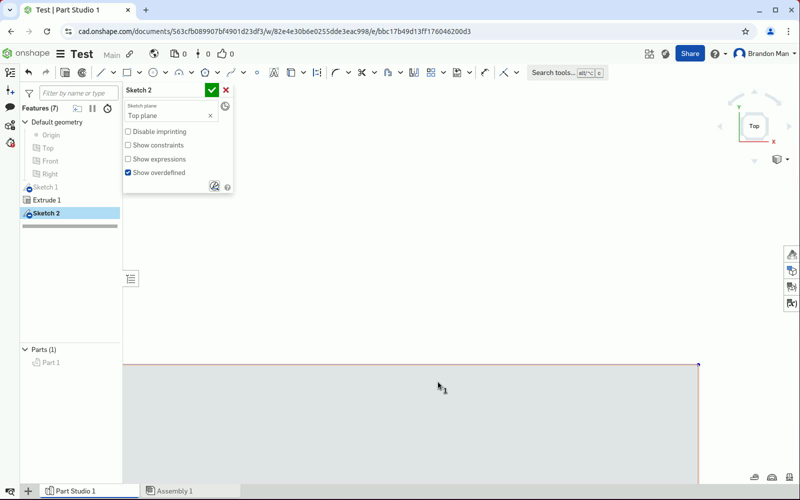
scroll(-6)
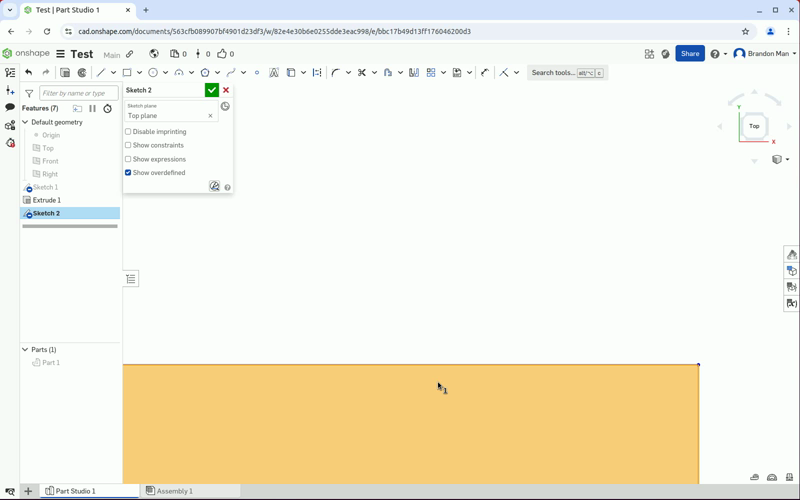
scroll(-6)
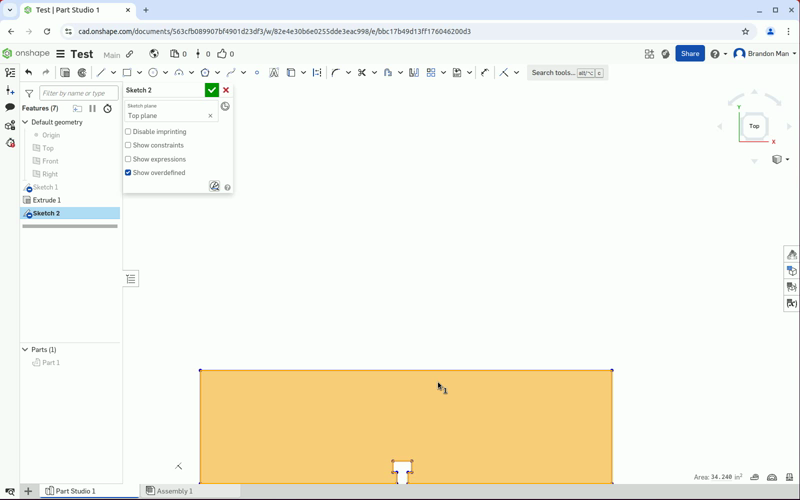
scroll(-6)
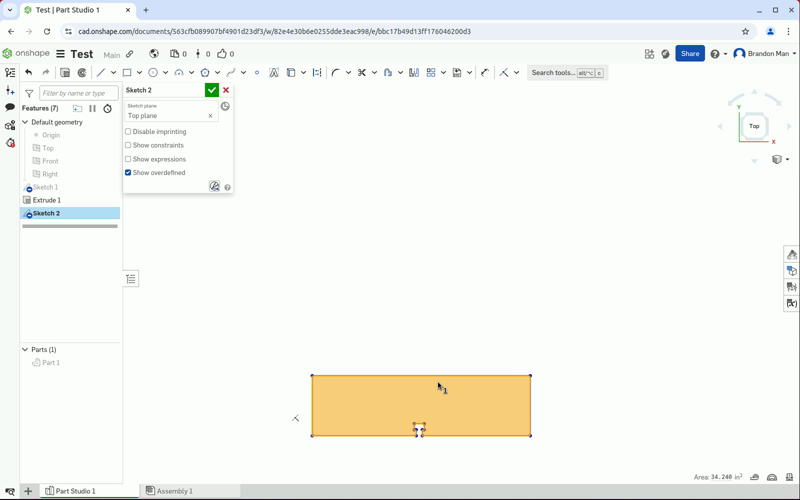
scroll(-6)
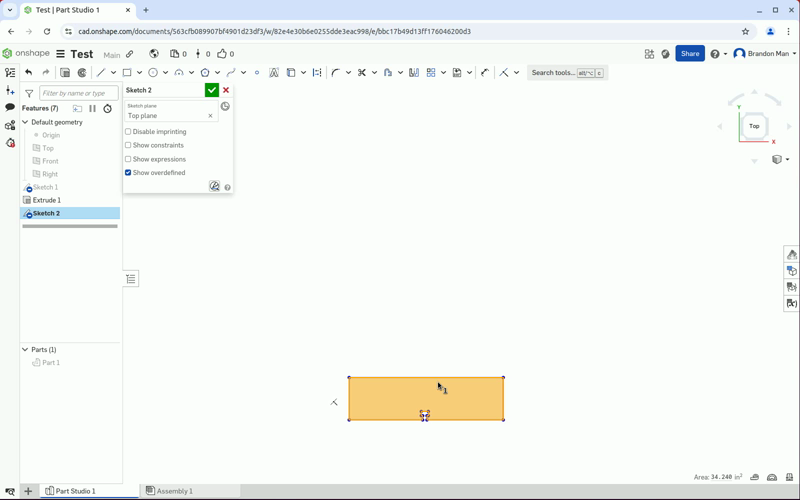
scroll(-6)
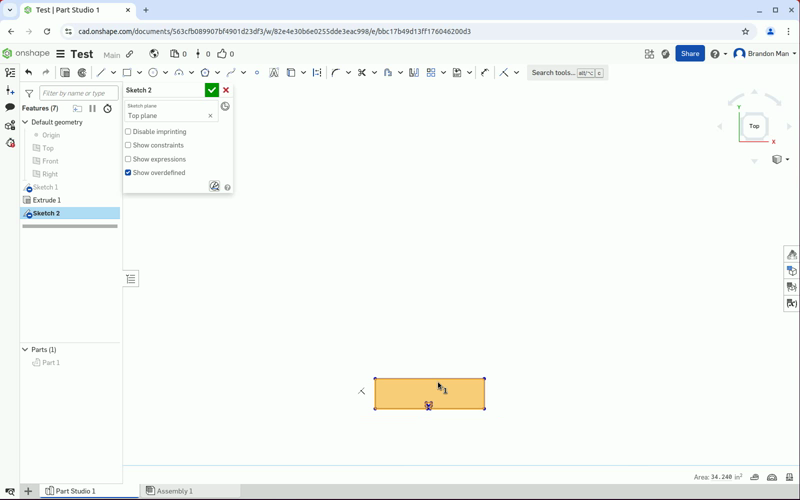
scroll(-6)
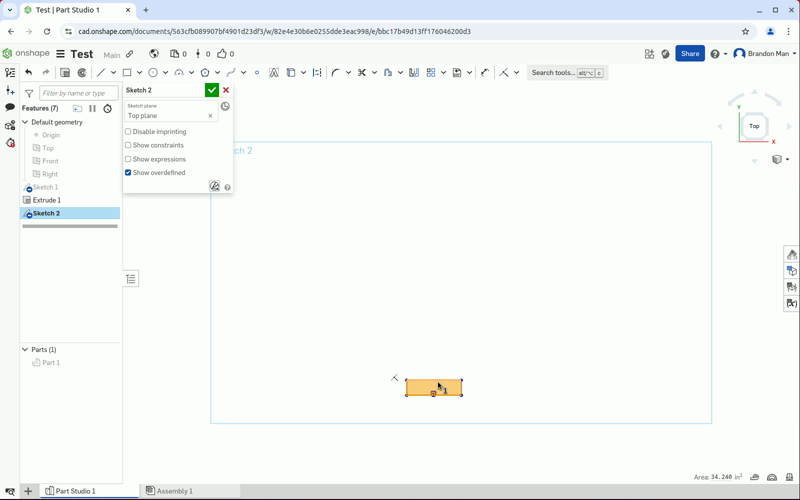
mouse_move(73, 352)
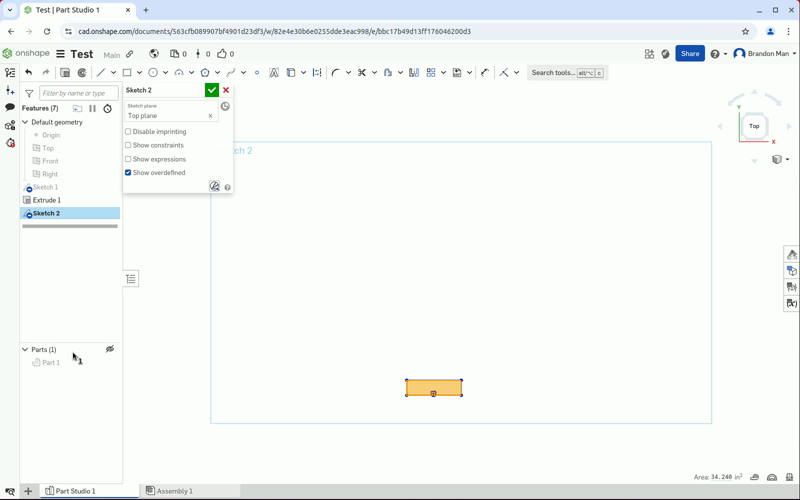
key(shift+y)
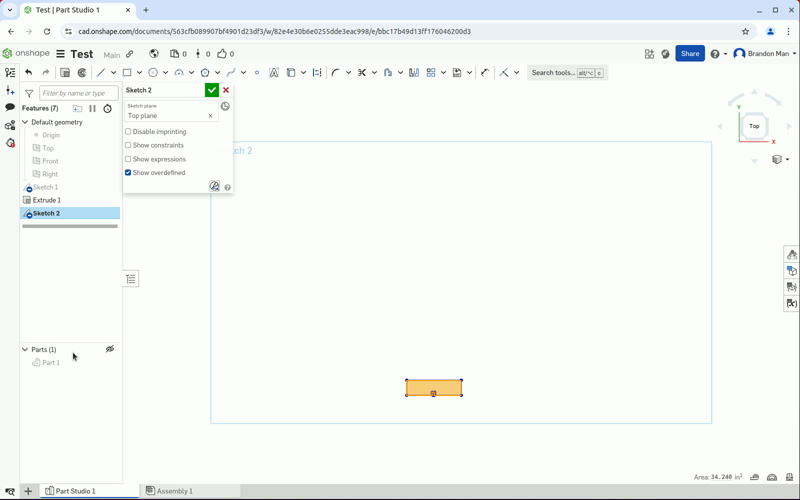
key(shift+e)
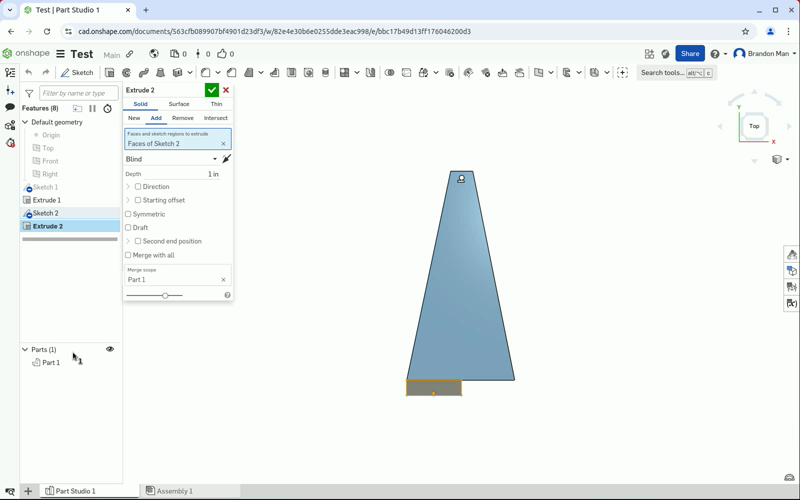
mouse_move(143, 106)
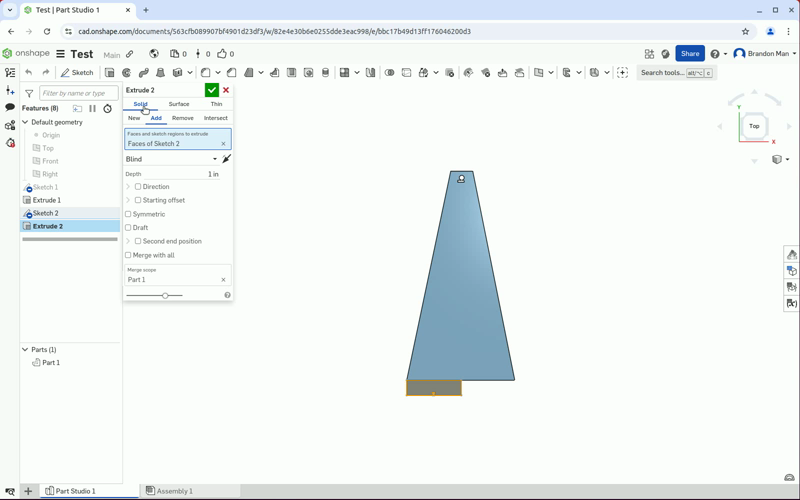
click(143, 106)
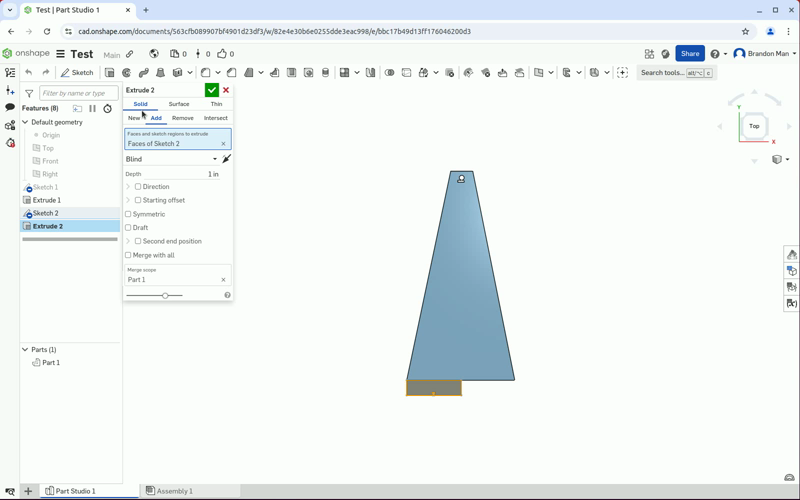
mouse_move(137, 120)
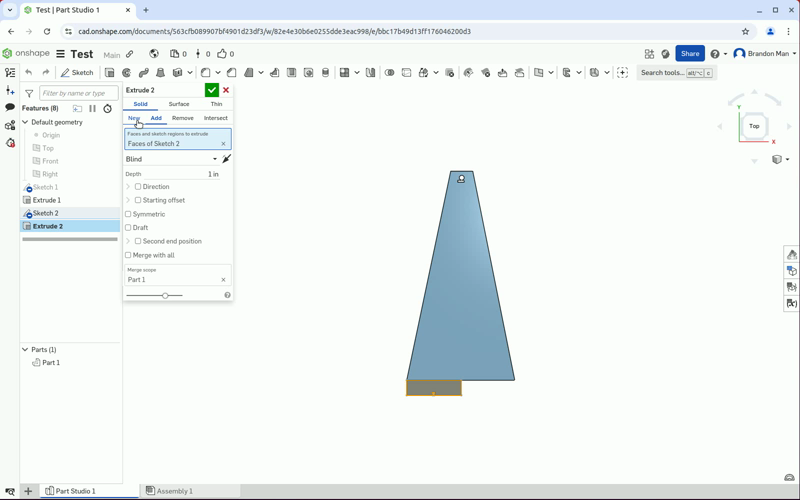
click(137, 120)
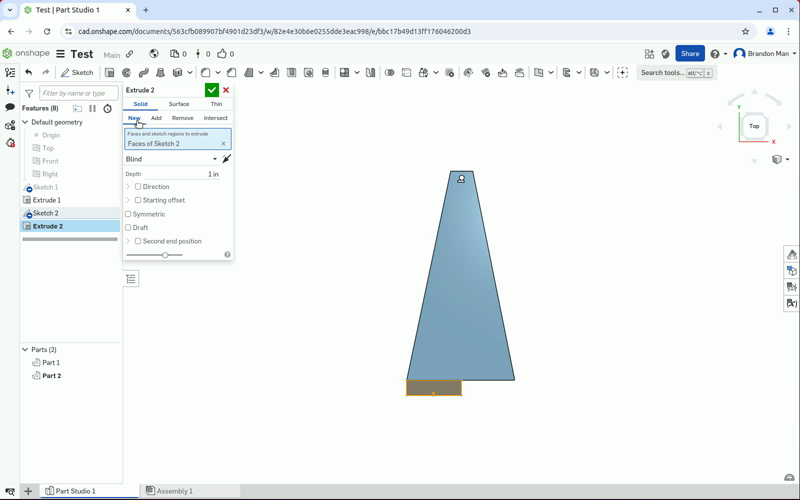
key(tab, 4)
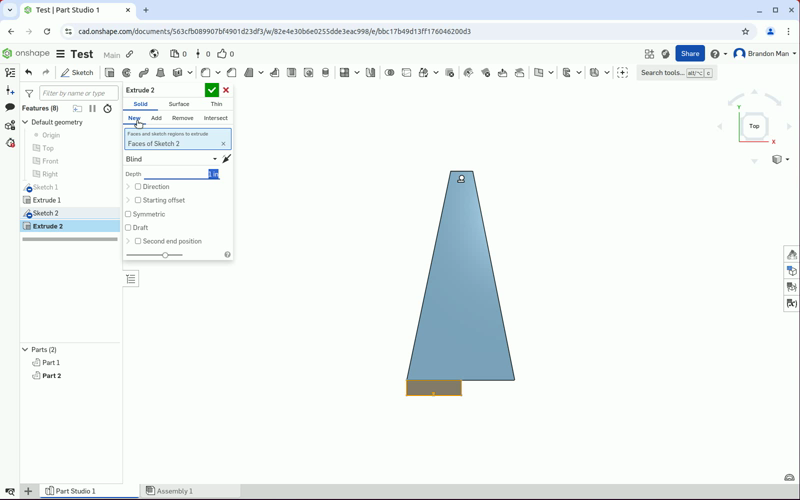
text(0.481)
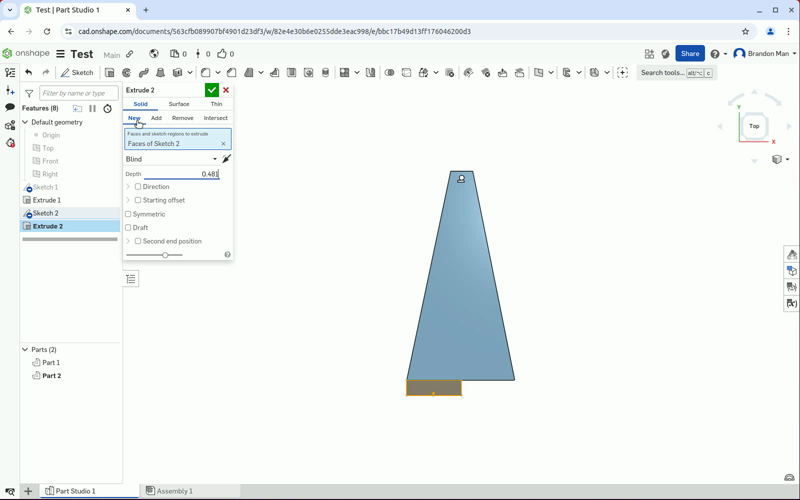
key(enter)
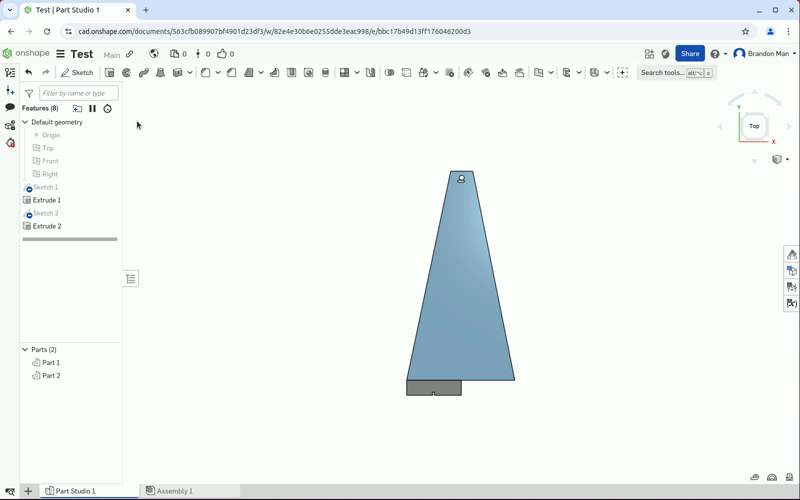
key(shift+h)
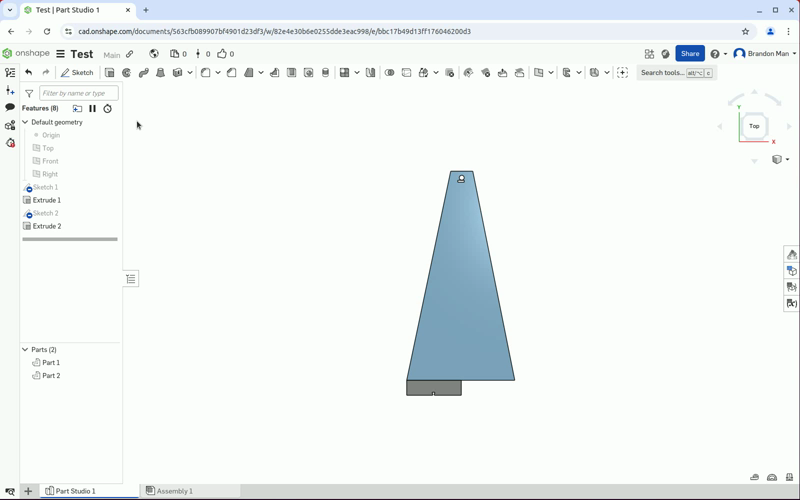
key(shift+h)
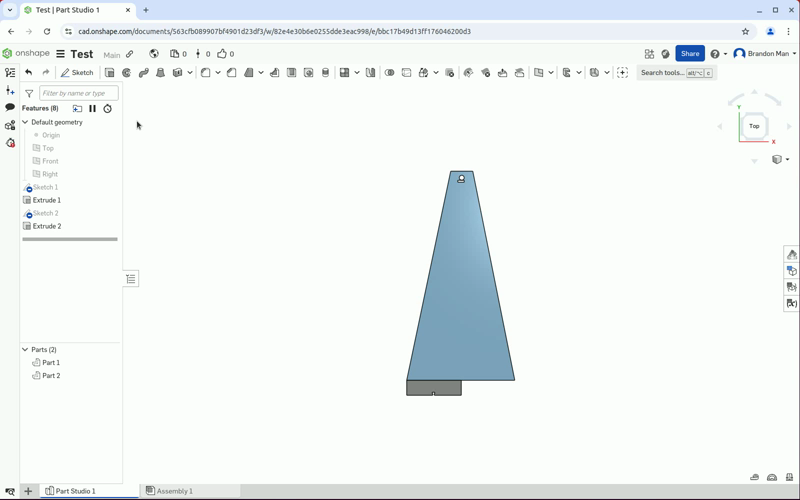
mouse_move(73, 189)
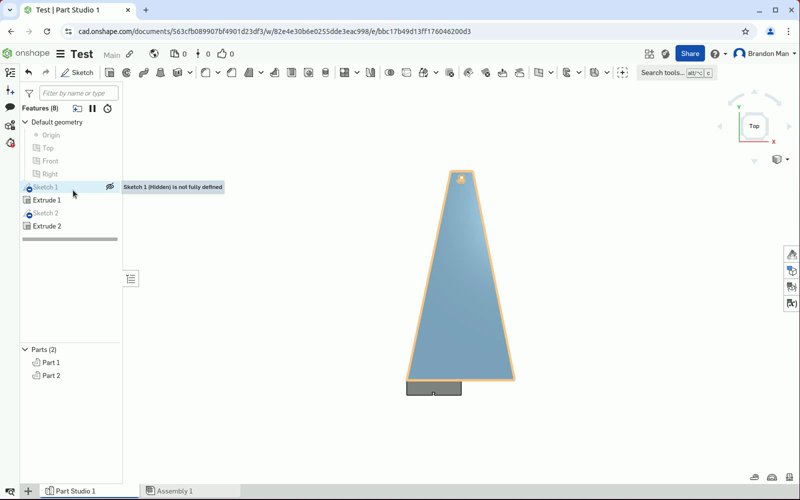
click(73, 189)
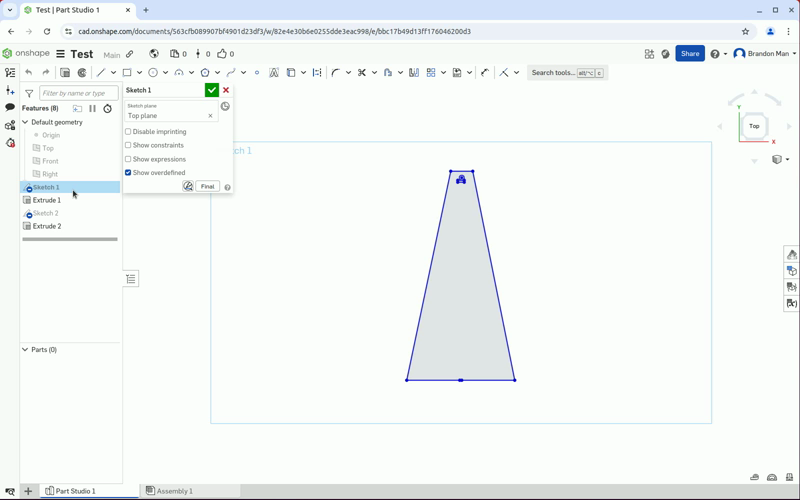
mouse_move(229, 92)
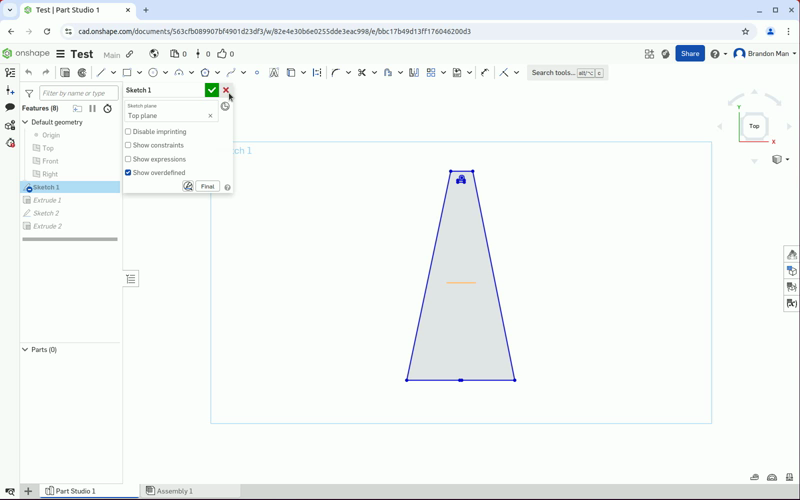
click(229, 92)
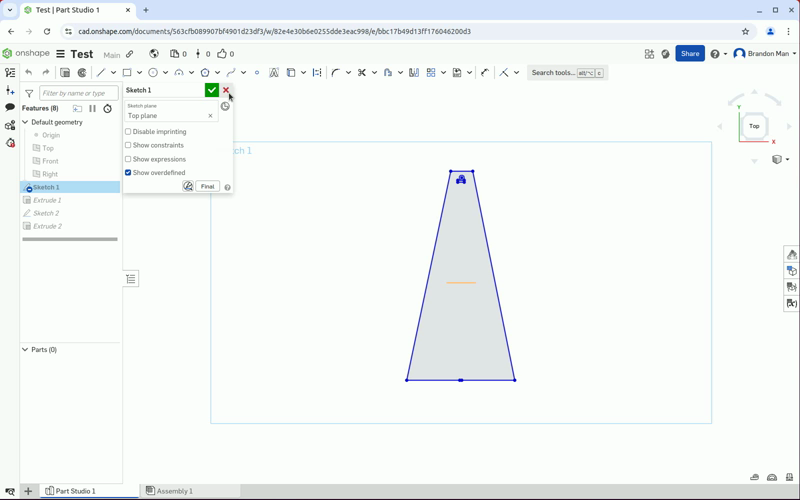
key(shift+s)
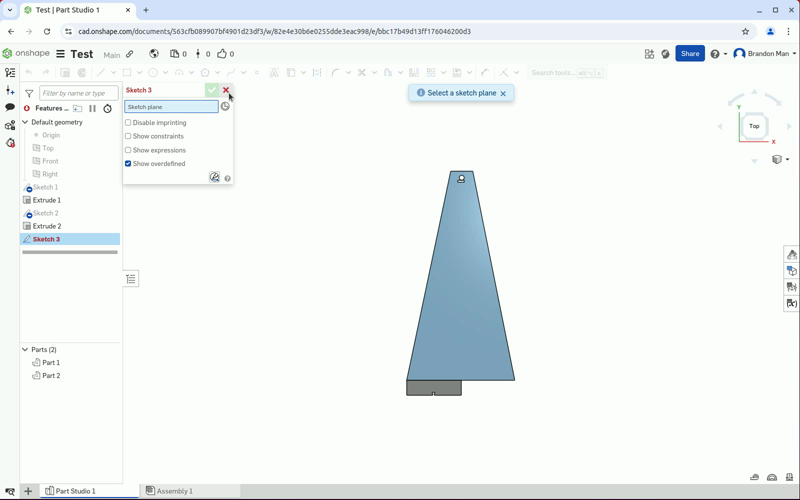
mouse_move(73, 150)
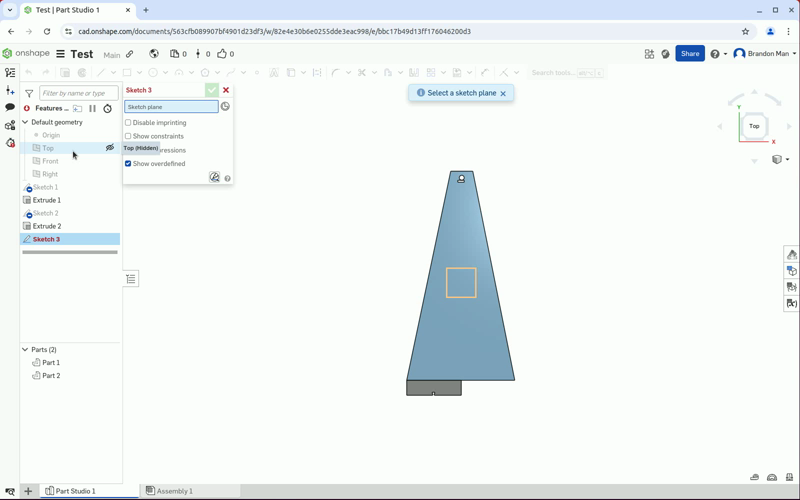
click(73, 150)
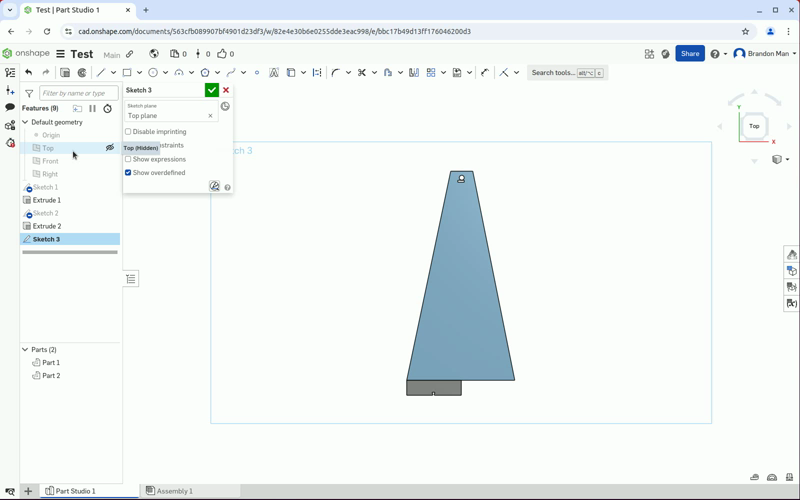
mouse_move(73, 352)
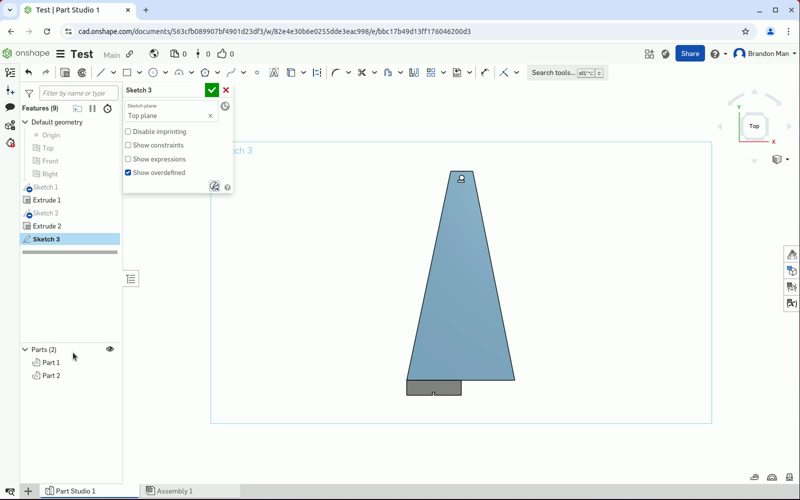
key(y)
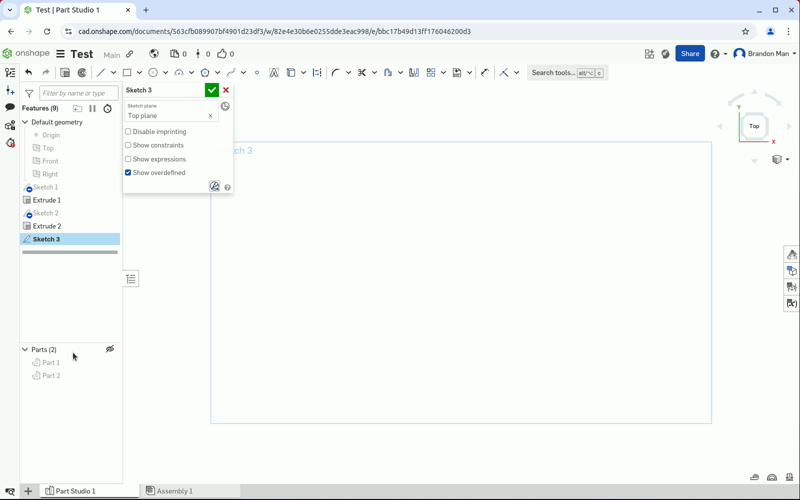
key(l)
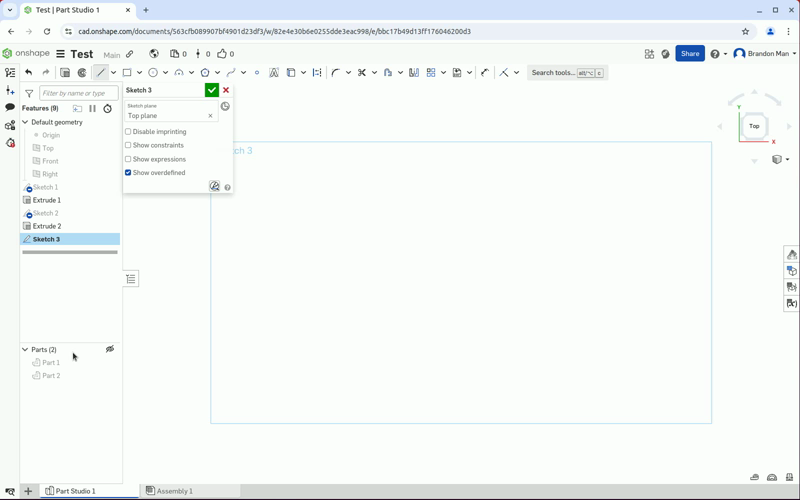
key_down(shift)
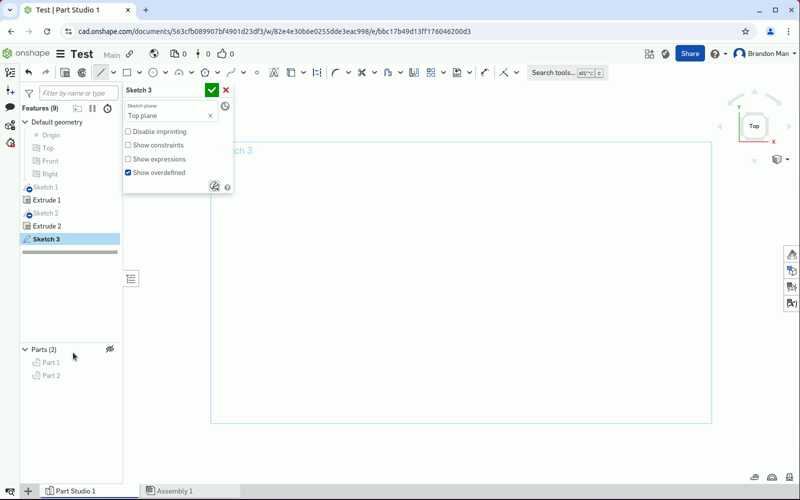
mouse_move(460, 395)
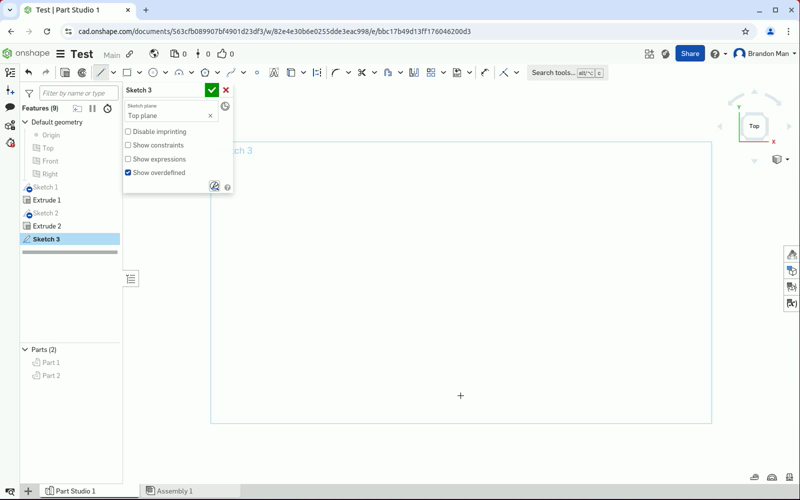
click(460, 395)
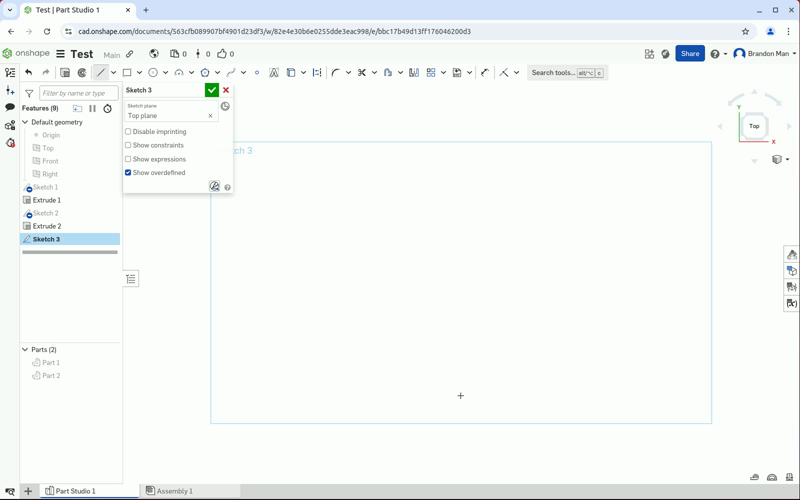
key_up(shift)
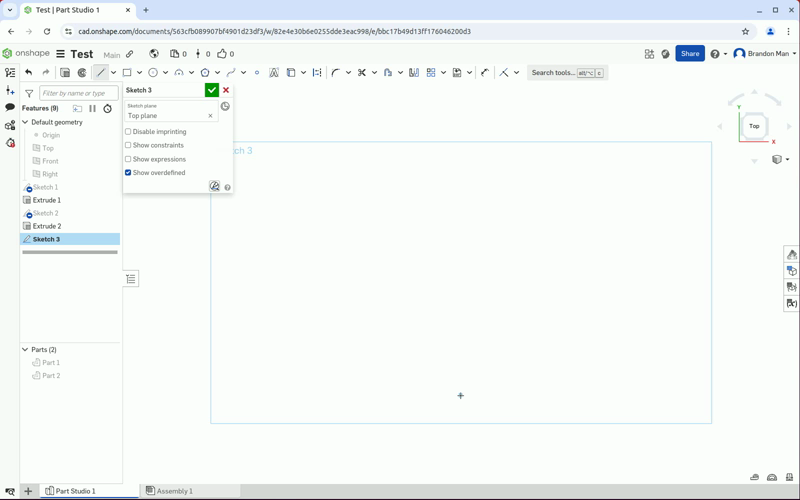
key_down(shift)
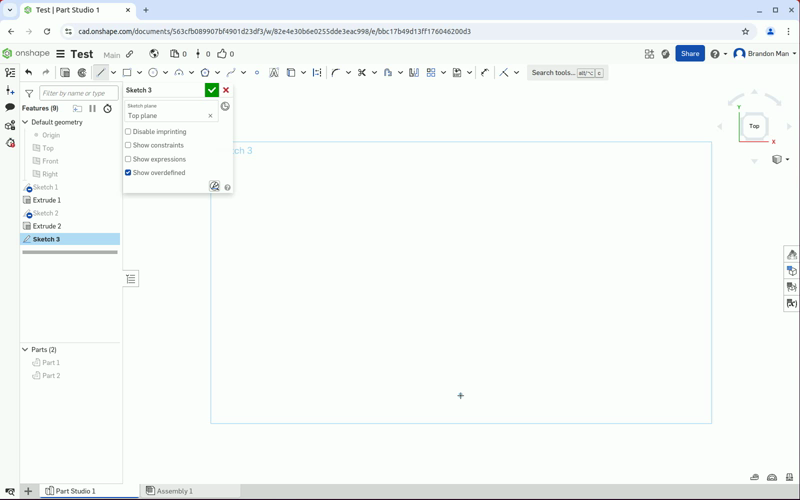
mouse_move(490, 395)
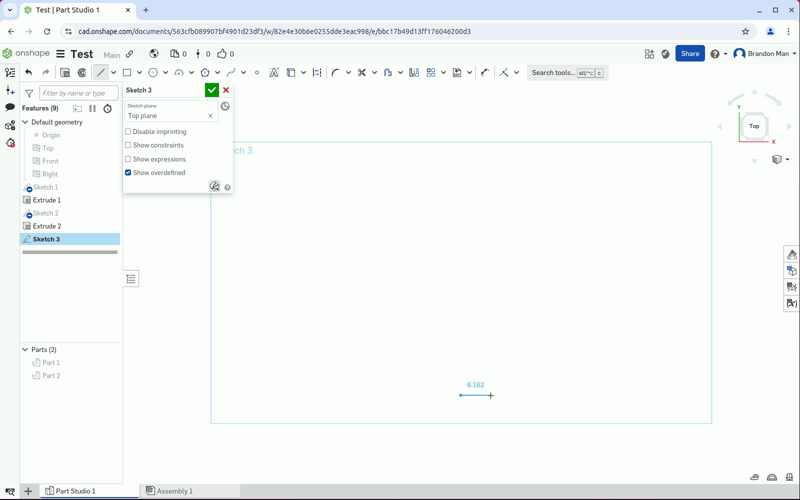
mouse_move(487, 395)
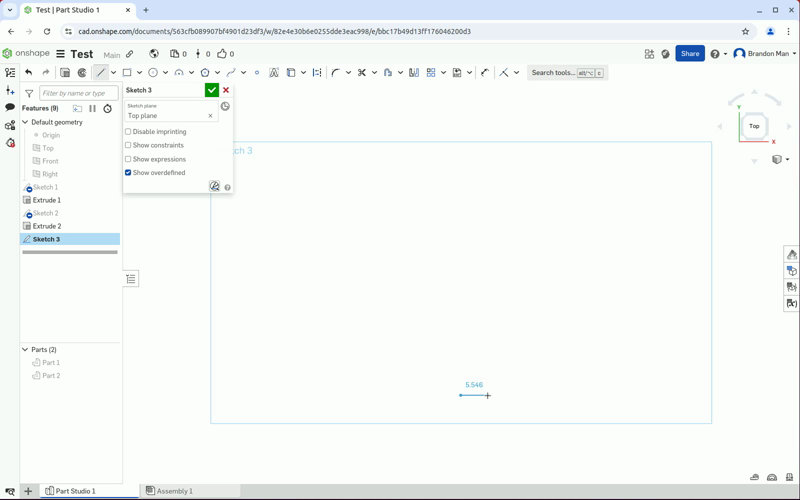
click(487, 395)
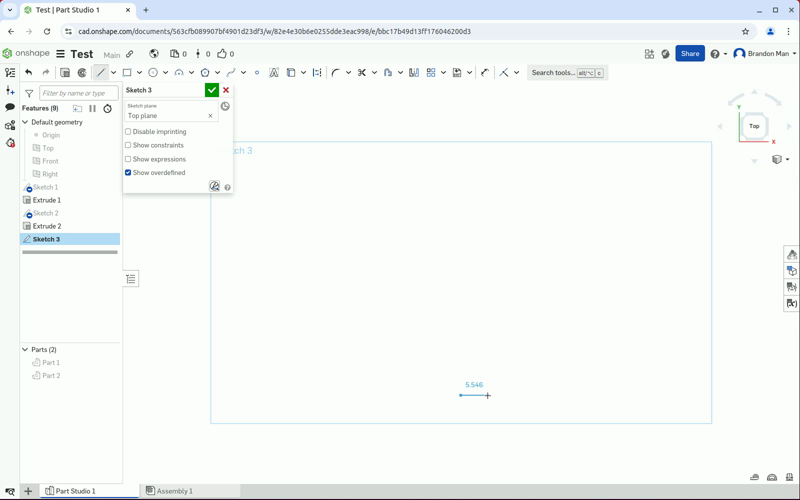
key_up(shift)
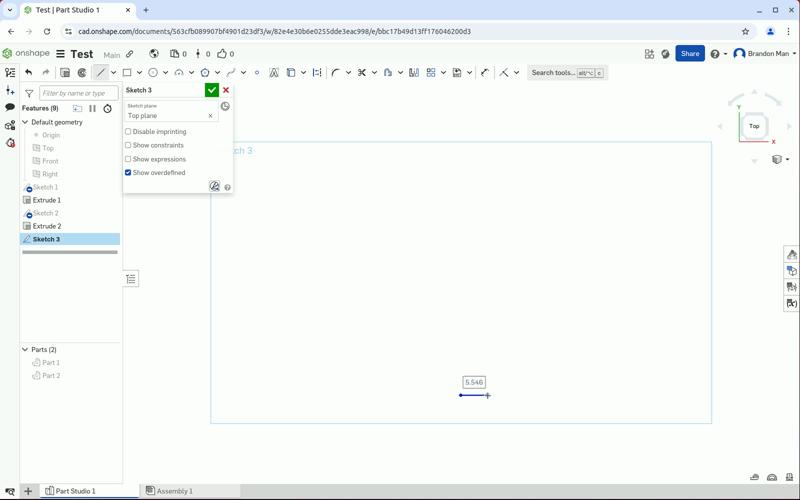
key_down(shift)
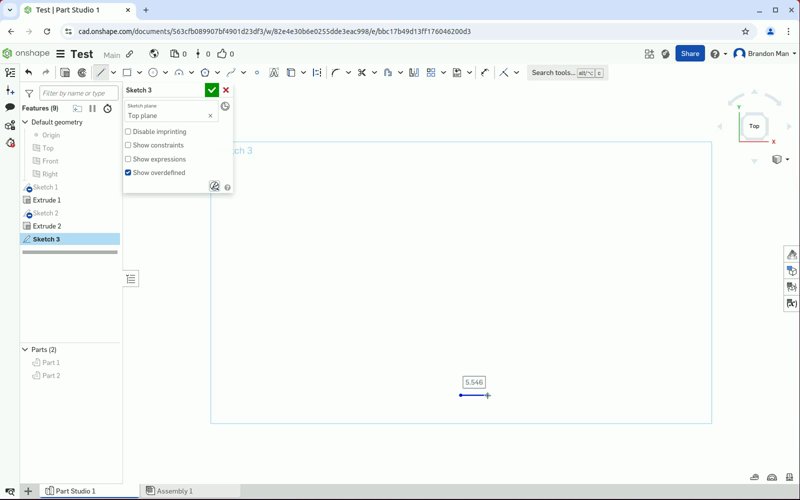
mouse_move(517, 395)
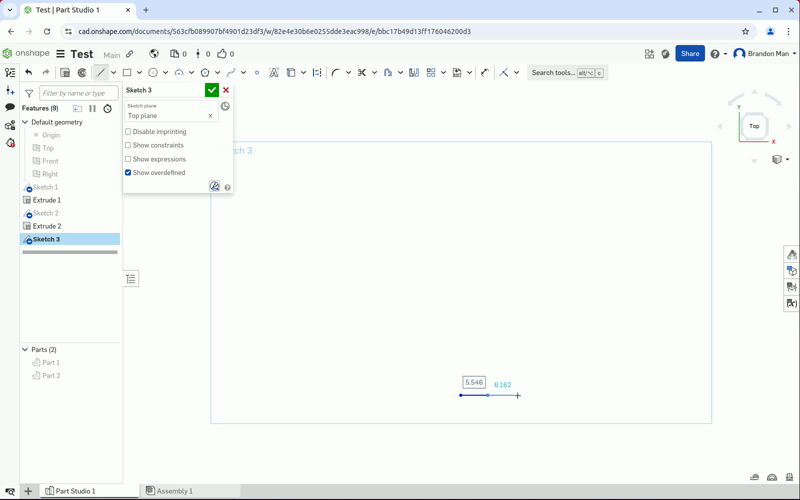
mouse_move(487, 393)
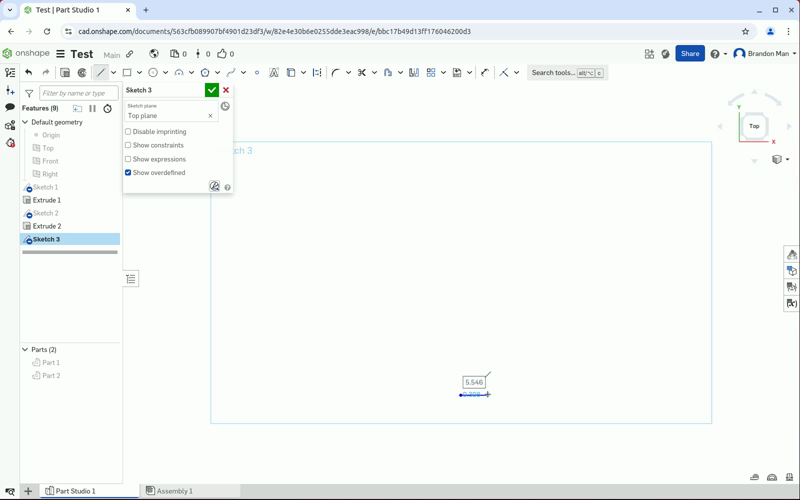
scroll(6)
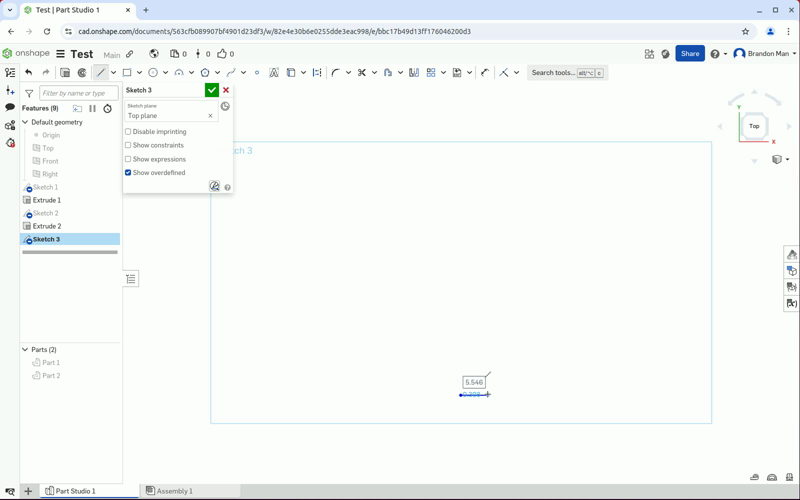
scroll(6)
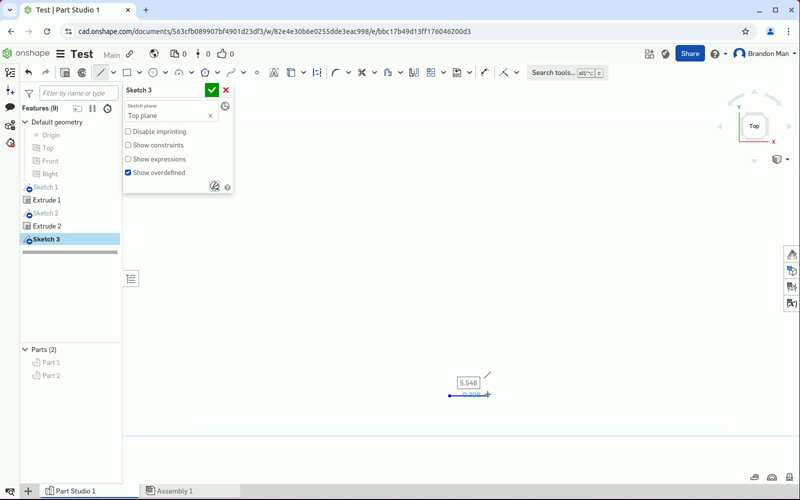
scroll(6)
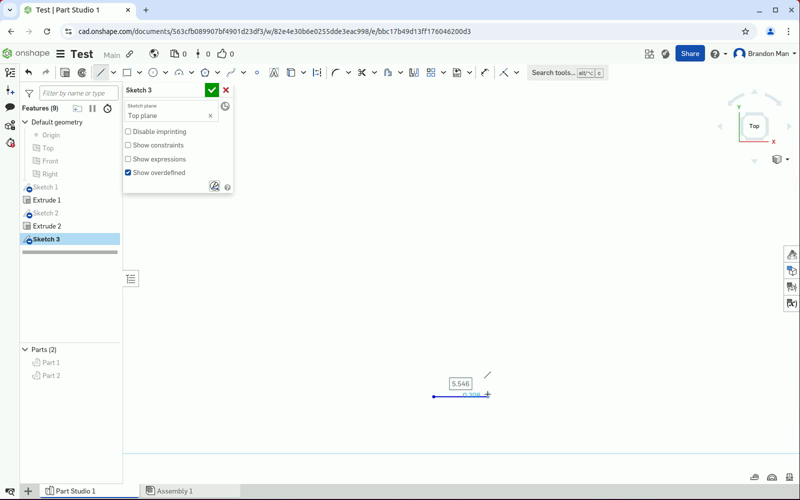
scroll(6)
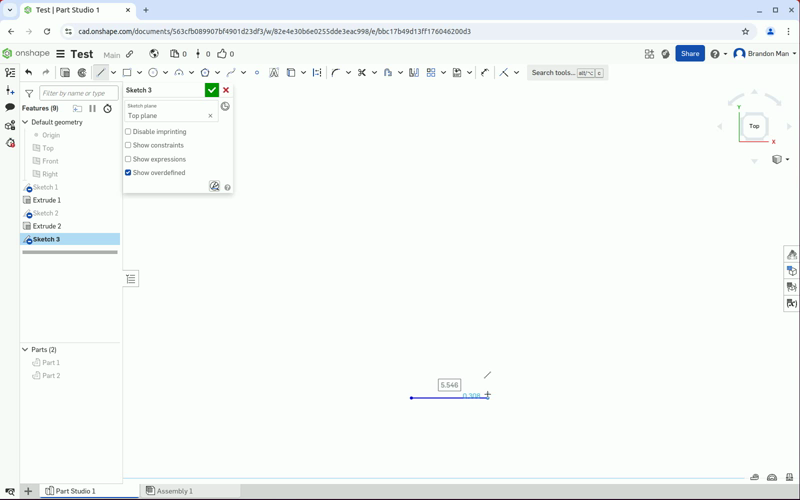
scroll(6)
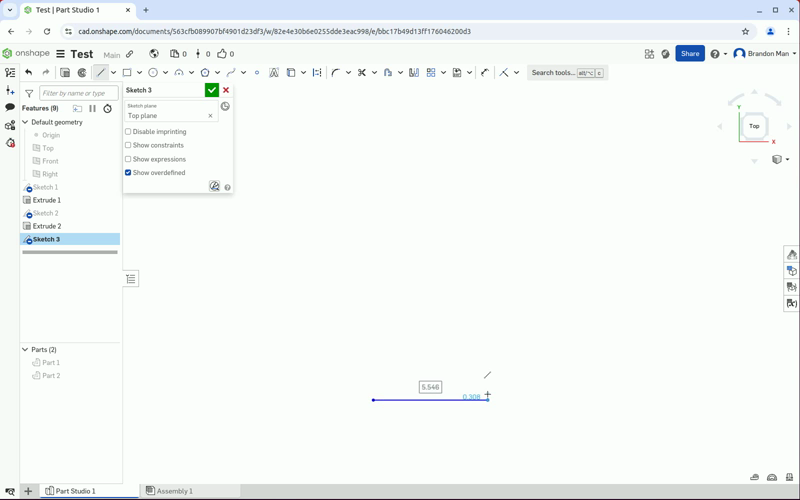
scroll(6)
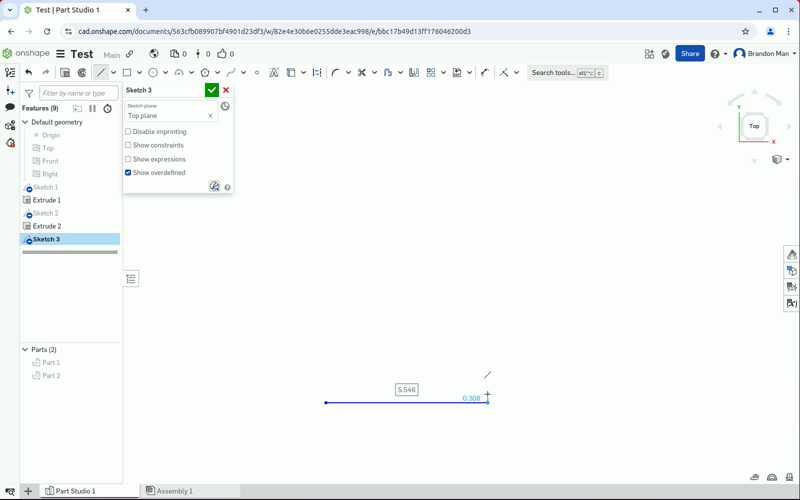
scroll(6)
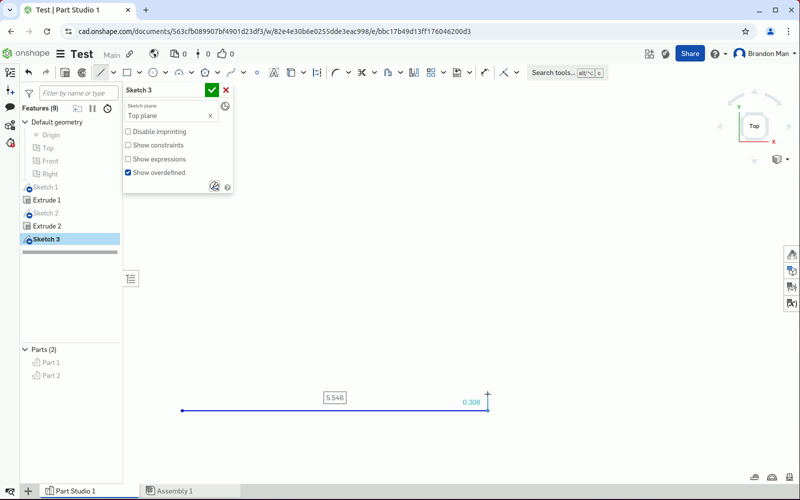
click(487, 393)
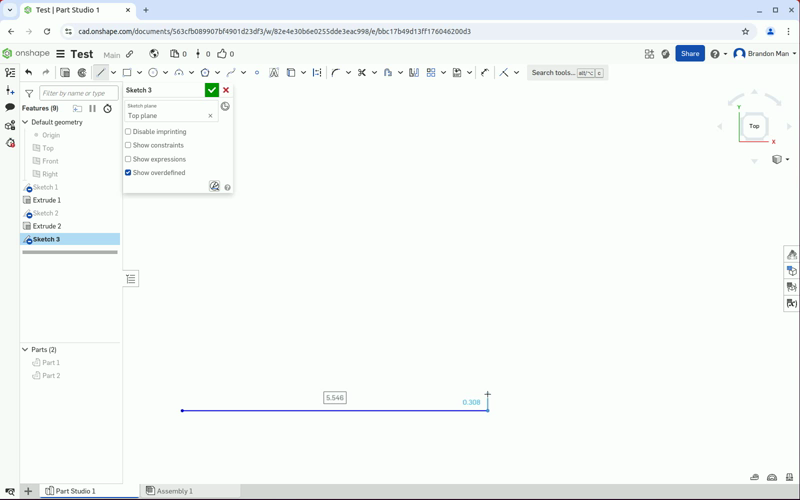
scroll(-6)
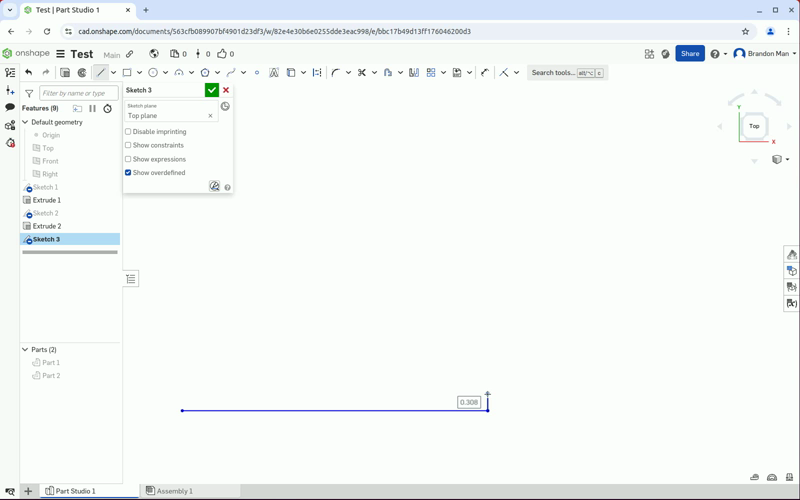
scroll(-6)
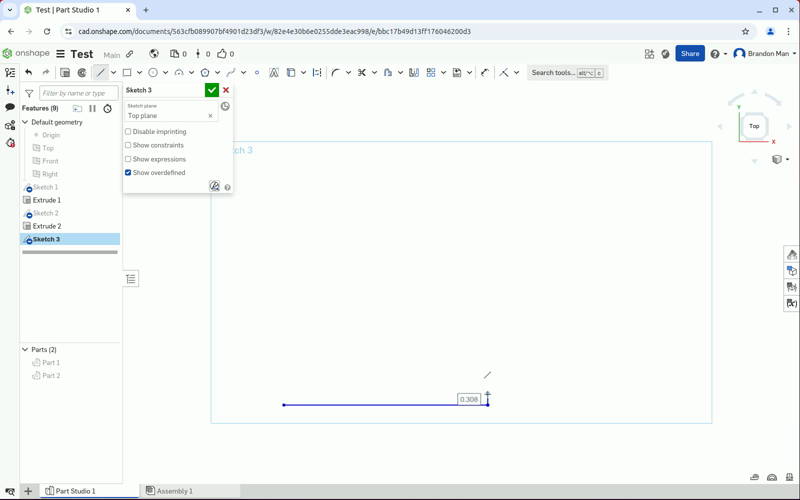
scroll(-6)
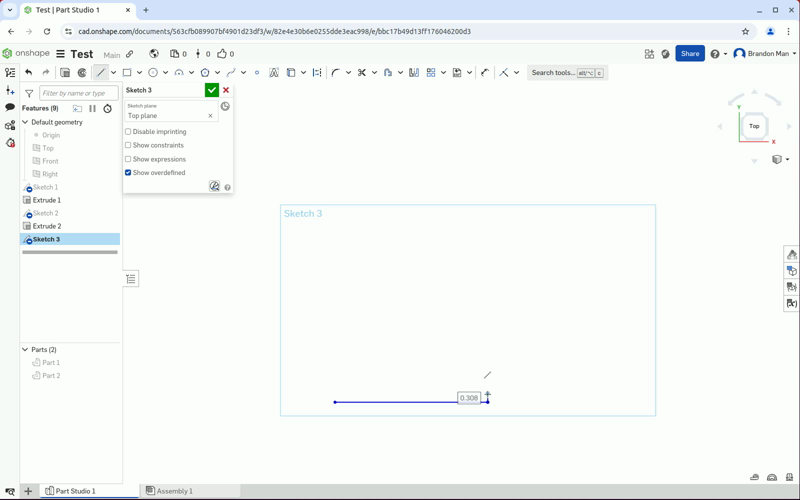
scroll(-6)
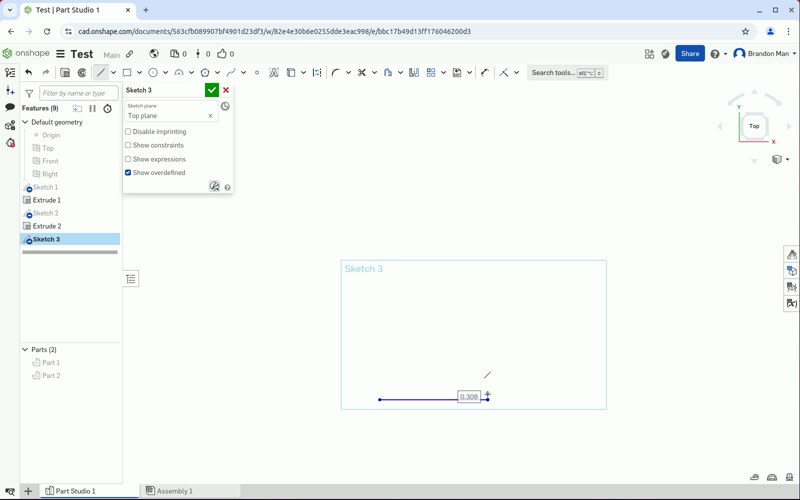
scroll(-6)
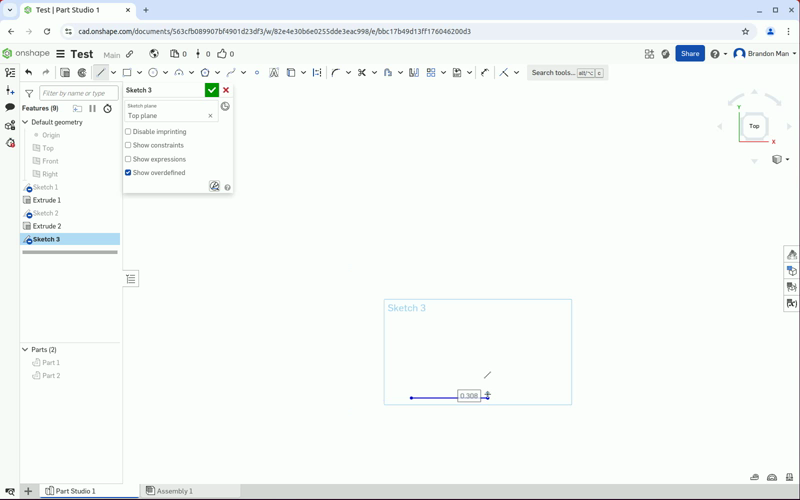
scroll(-6)
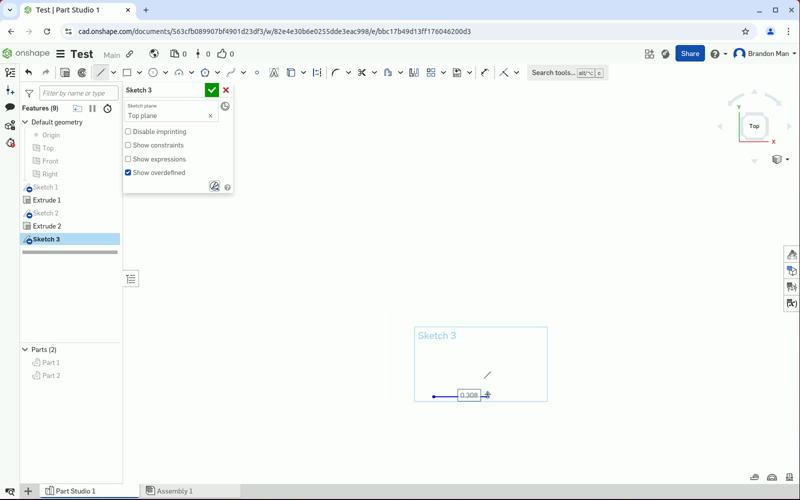
scroll(-6)
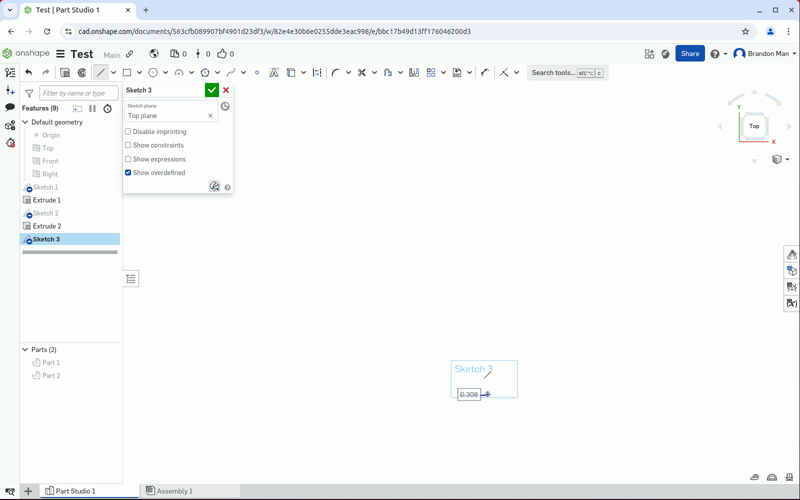
key_up(shift)
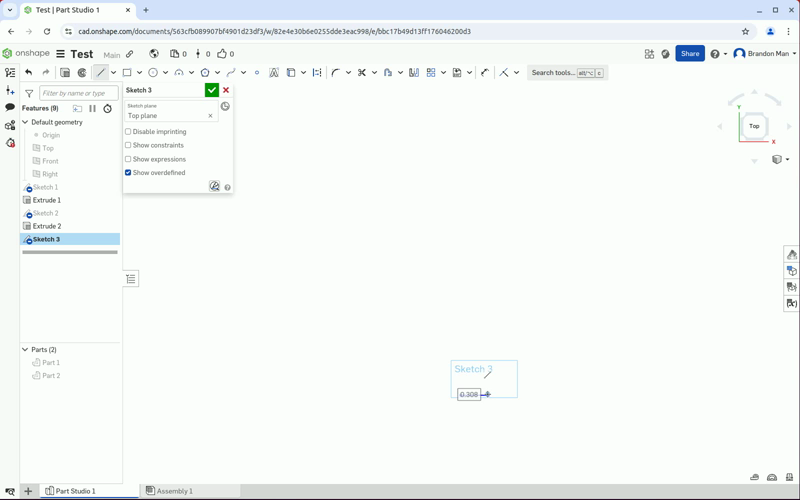
key_down(shift)
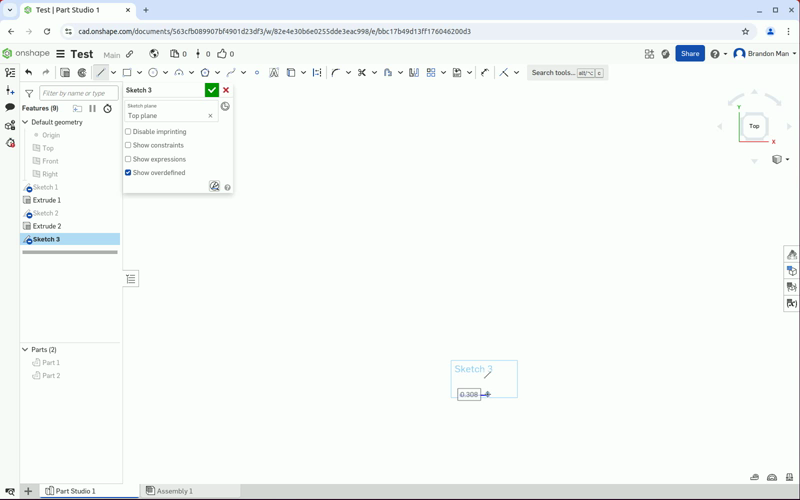
mouse_move(517, 393)
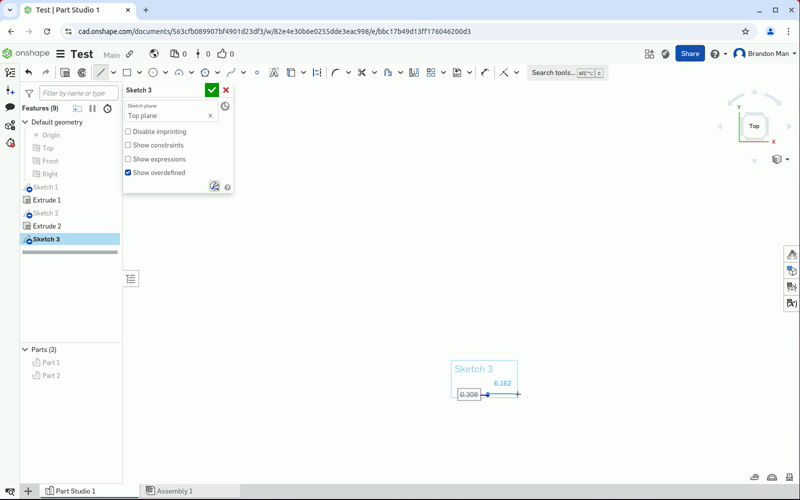
mouse_move(487, 393)
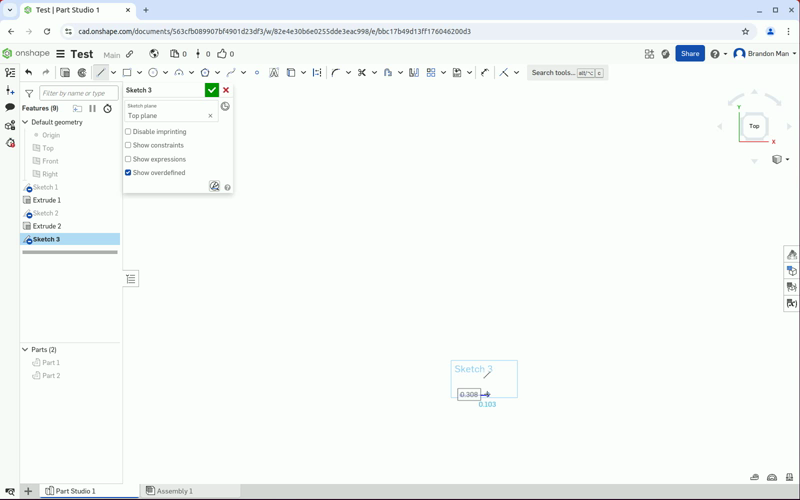
scroll(6)
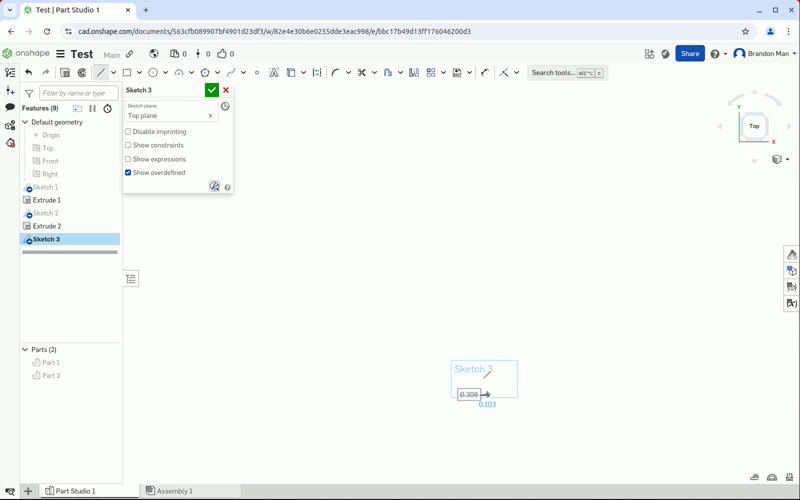
scroll(6)
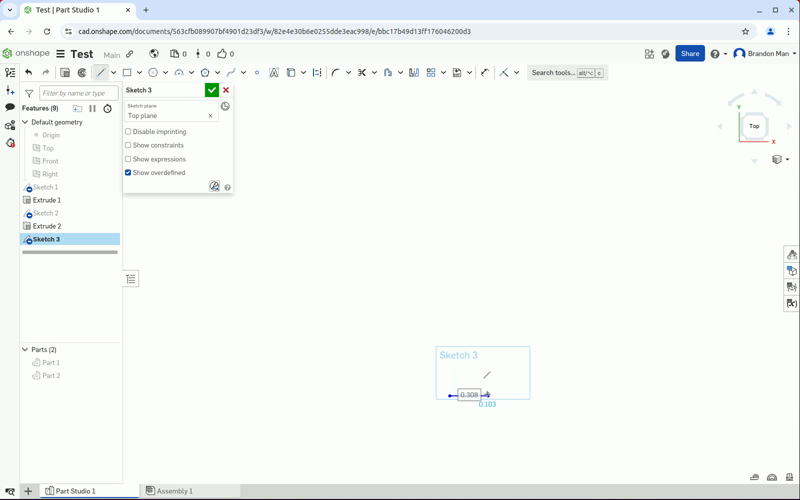
scroll(6)
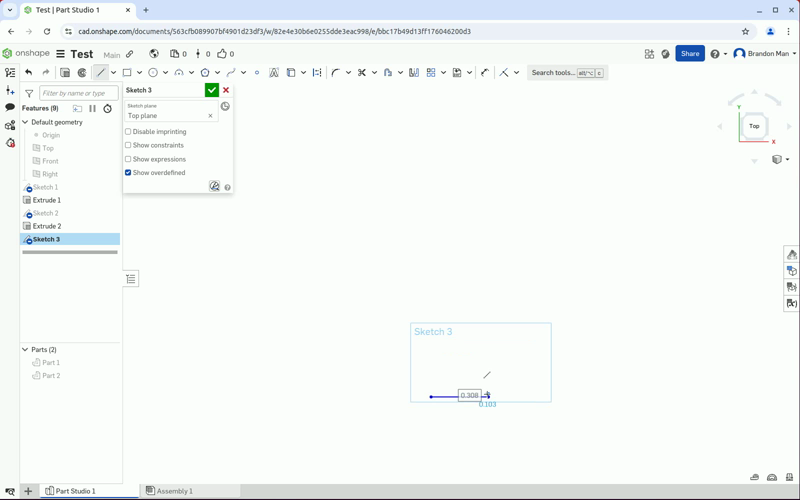
scroll(6)
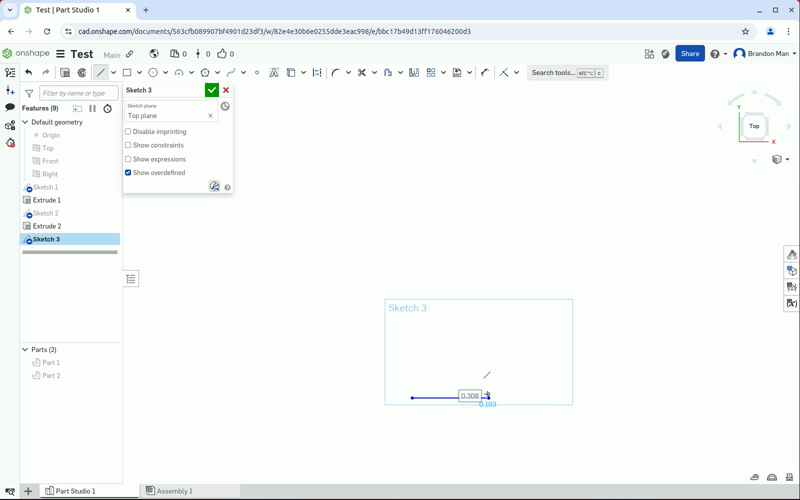
scroll(6)
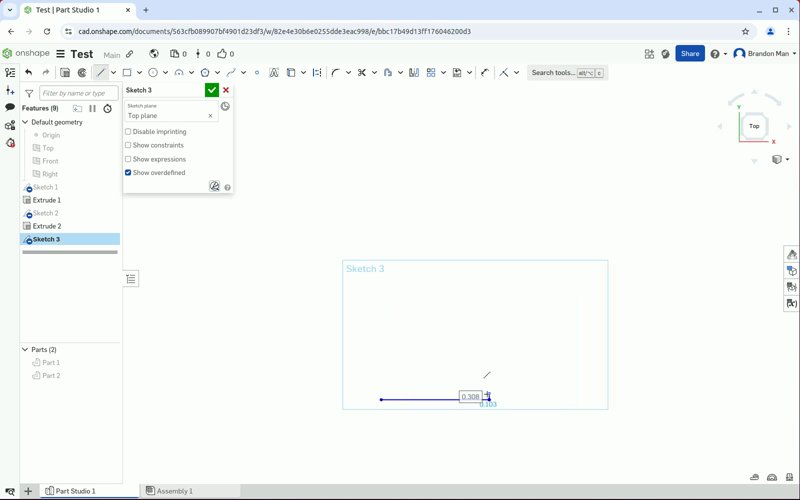
scroll(6)
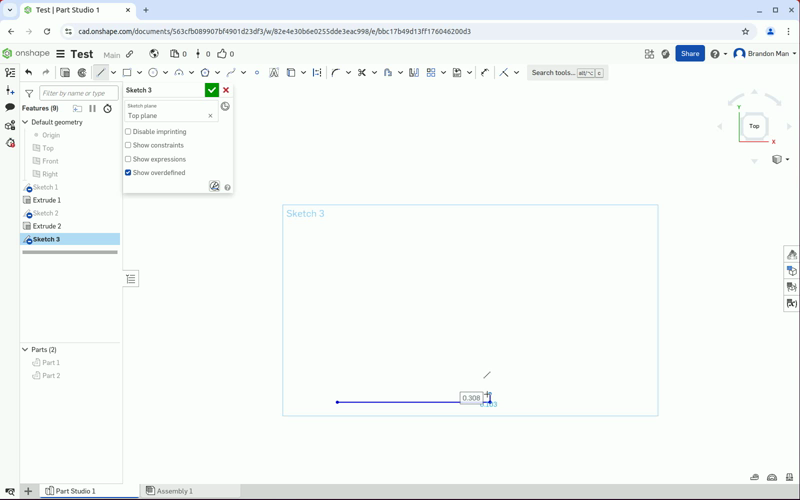
scroll(6)
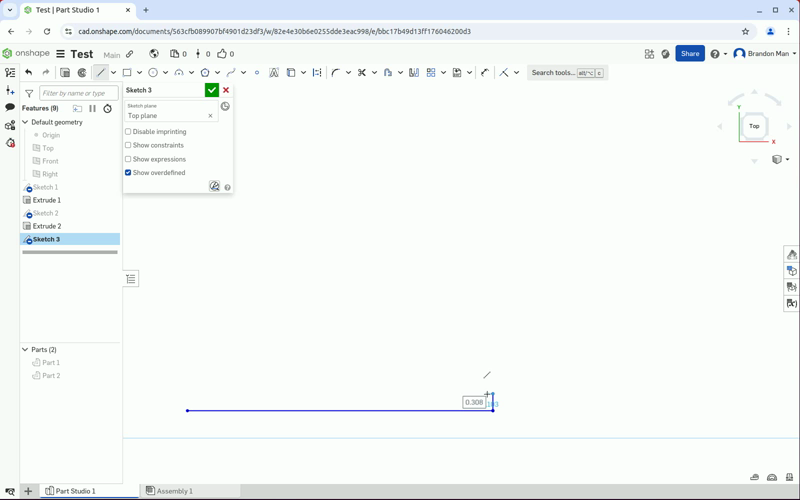
click(487, 393)
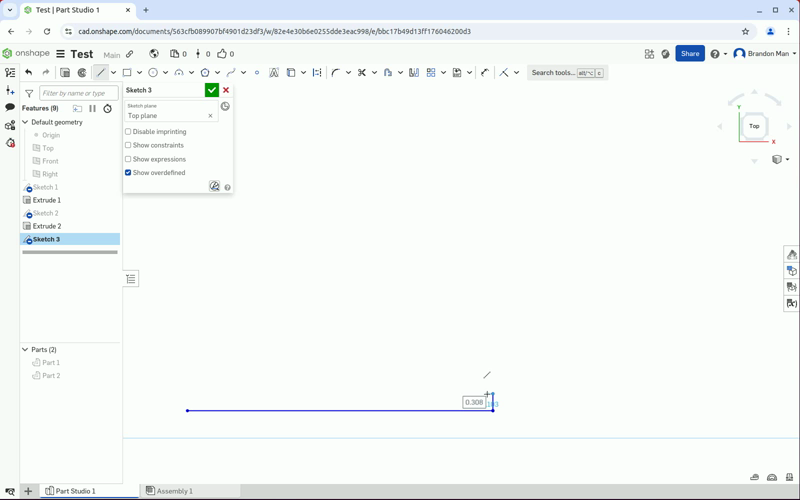
scroll(-6)
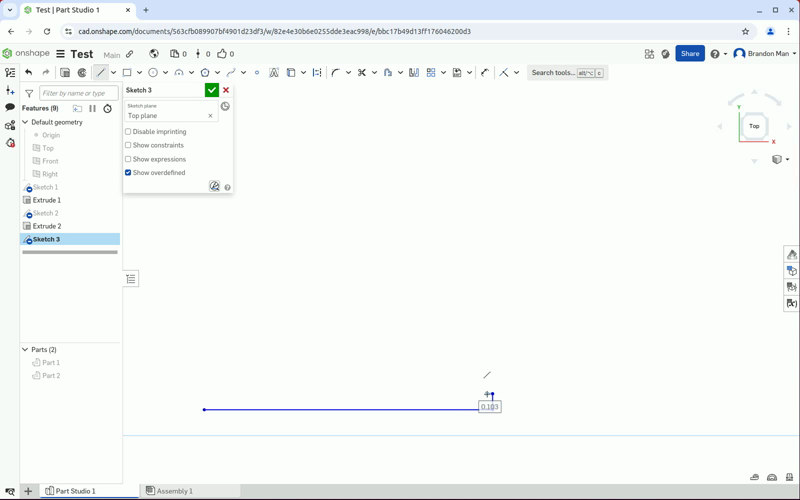
scroll(-6)
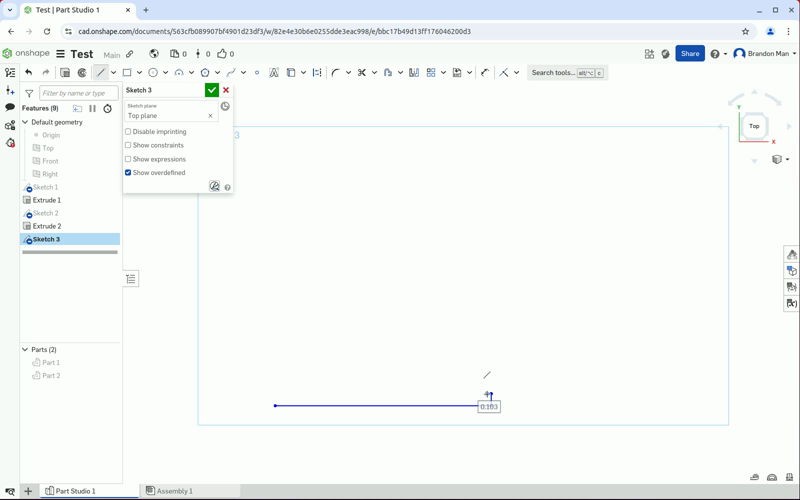
scroll(-6)
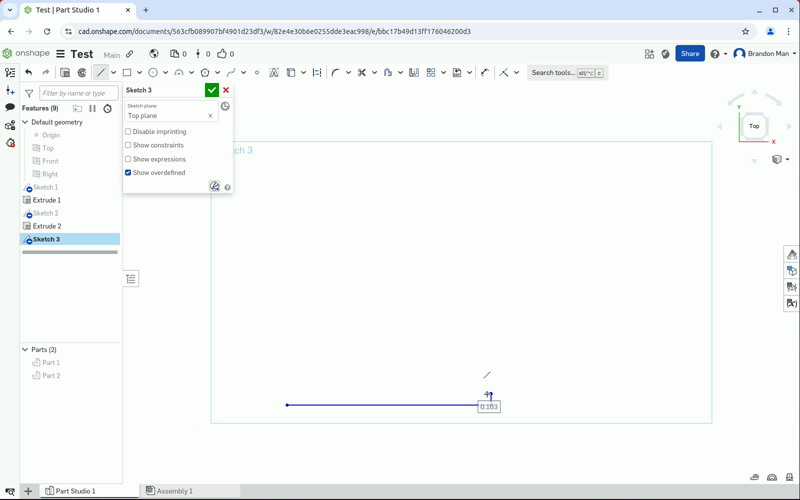
scroll(-6)
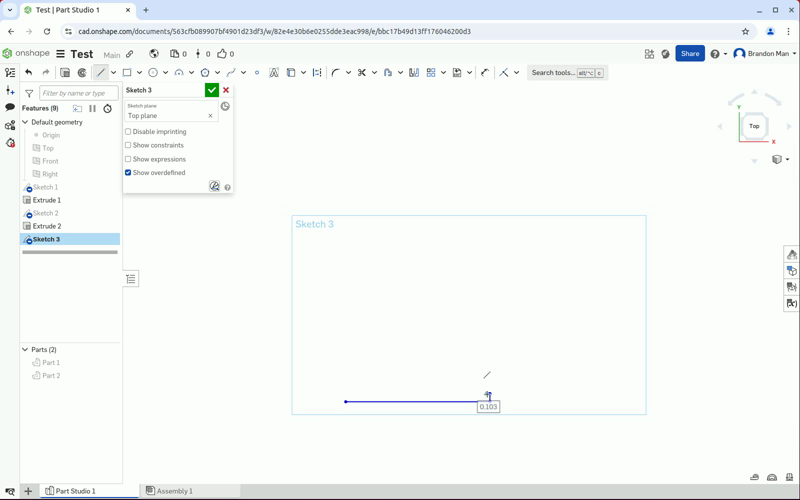
scroll(-6)
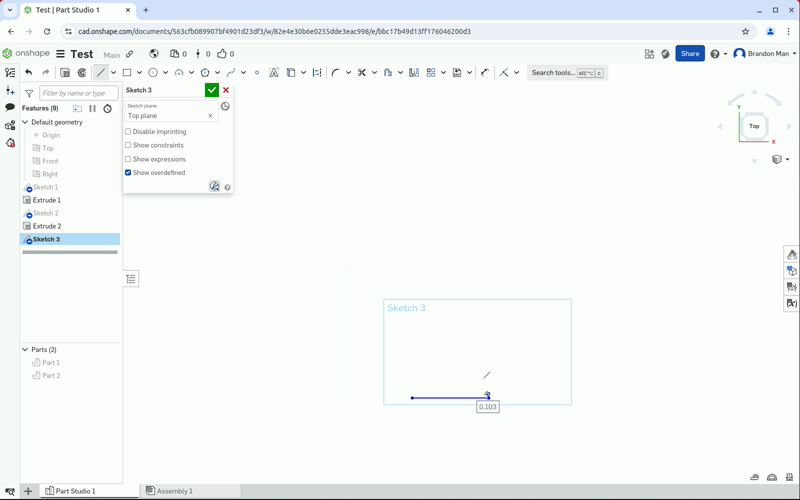
scroll(-6)
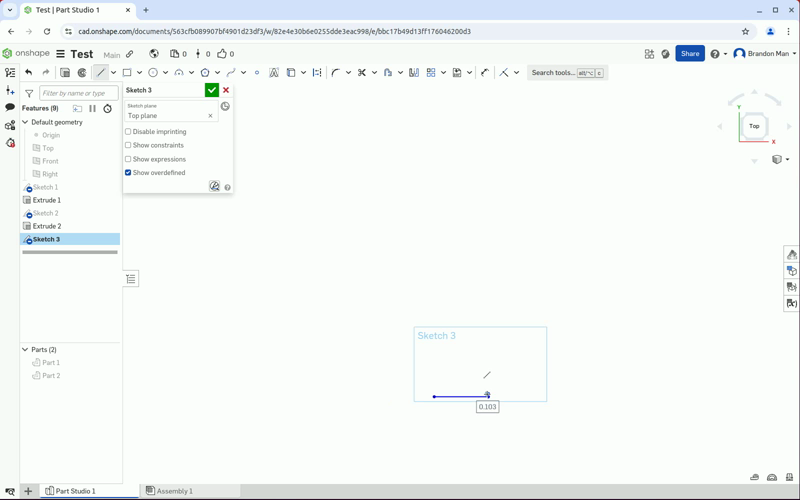
scroll(-6)
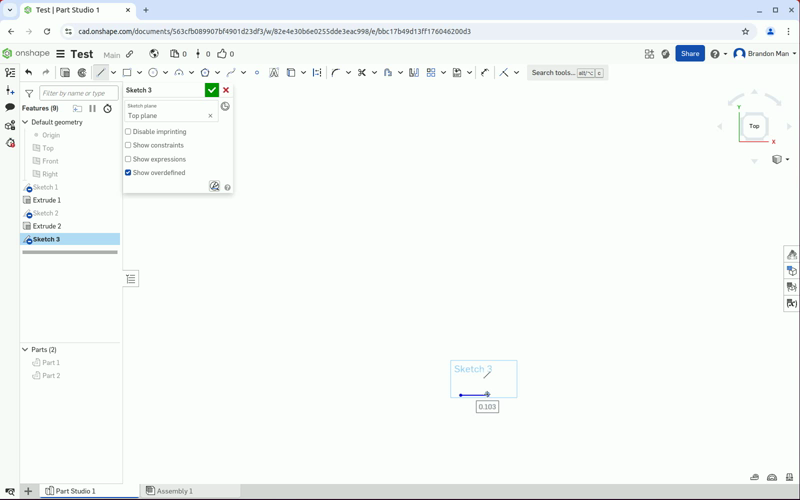
key_up(shift)
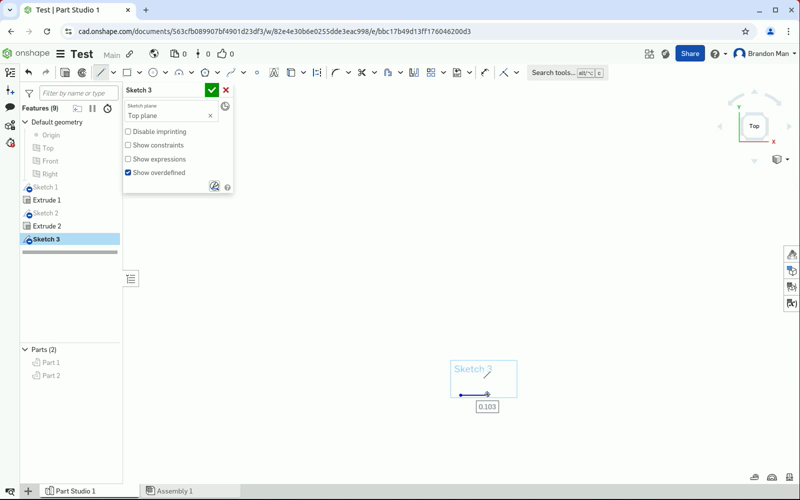
key_down(shift)
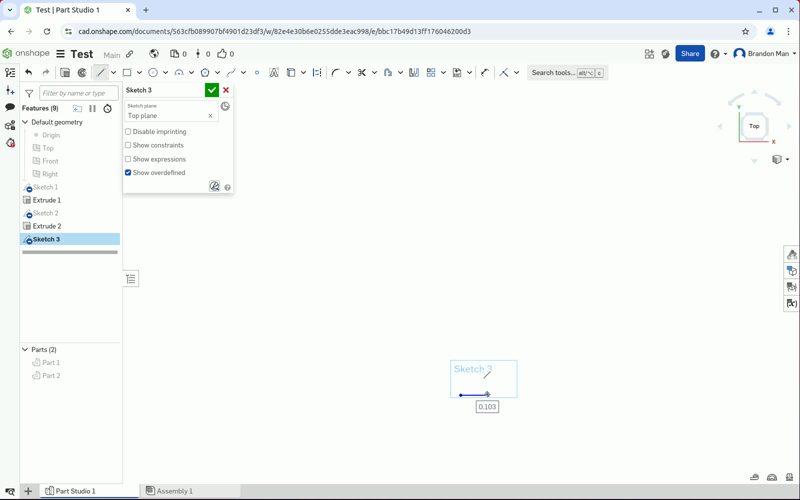
mouse_move(517, 393)
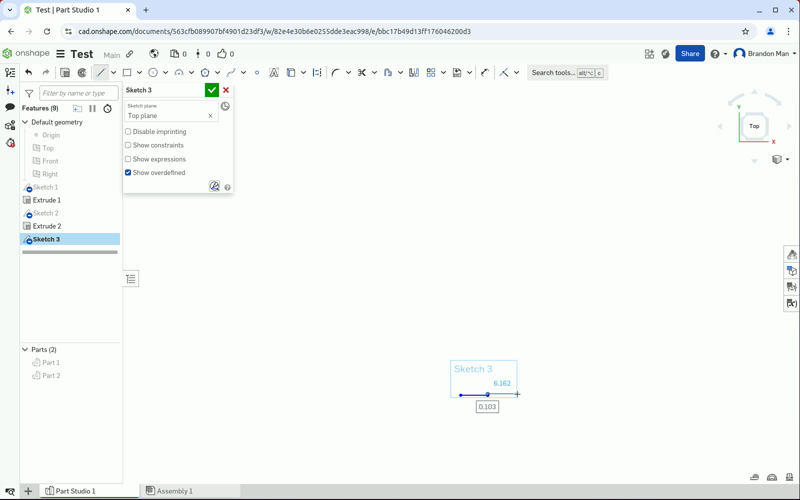
mouse_move(487, 392)
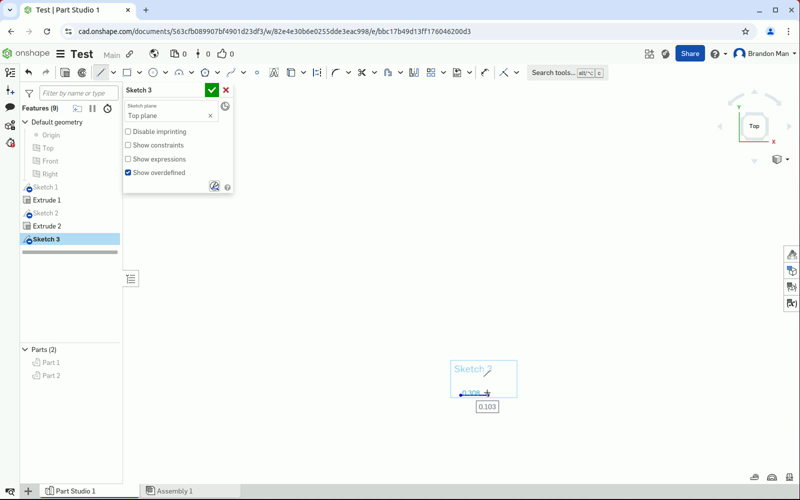
scroll(6)
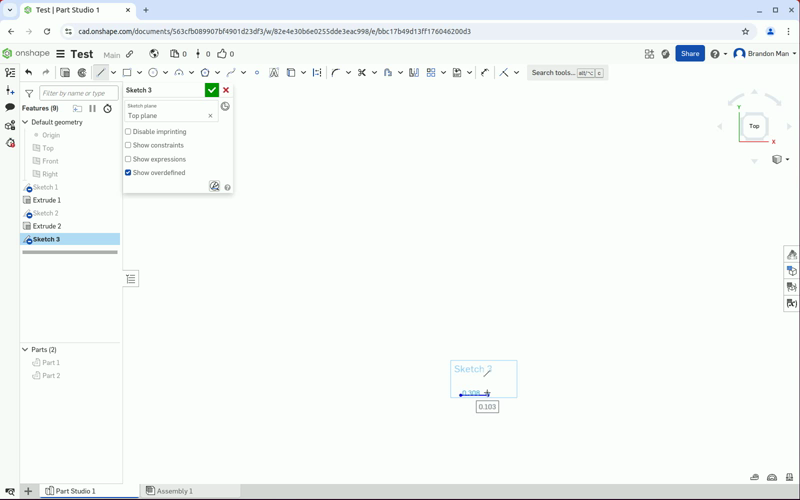
scroll(6)
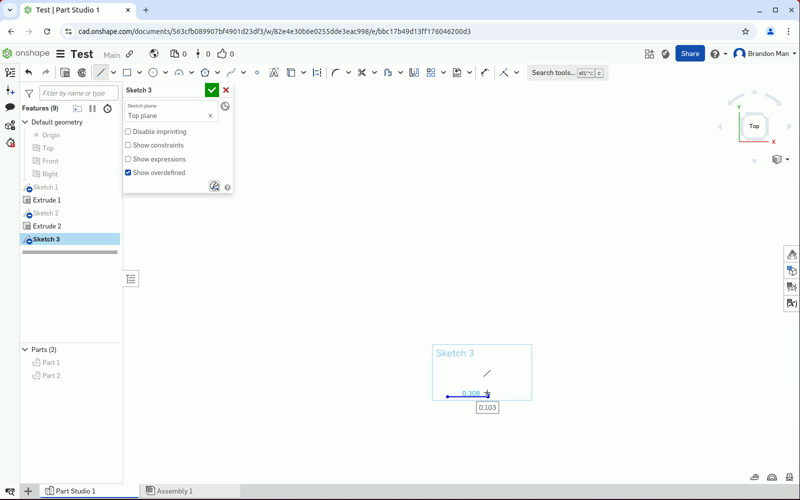
scroll(6)
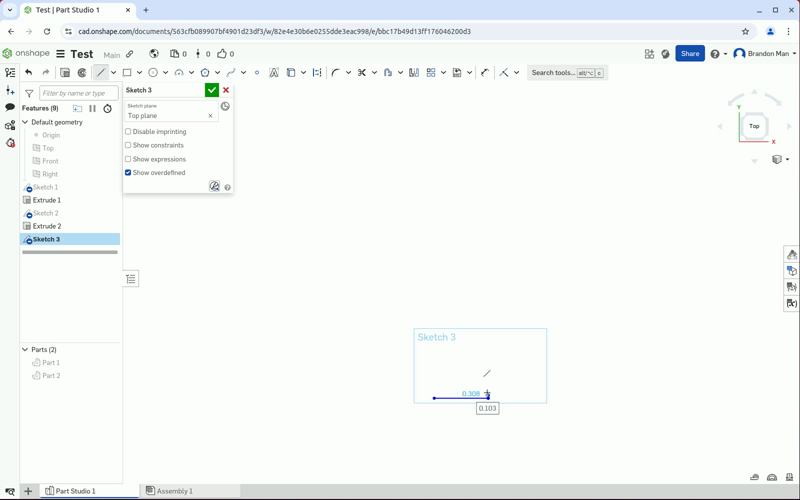
scroll(6)
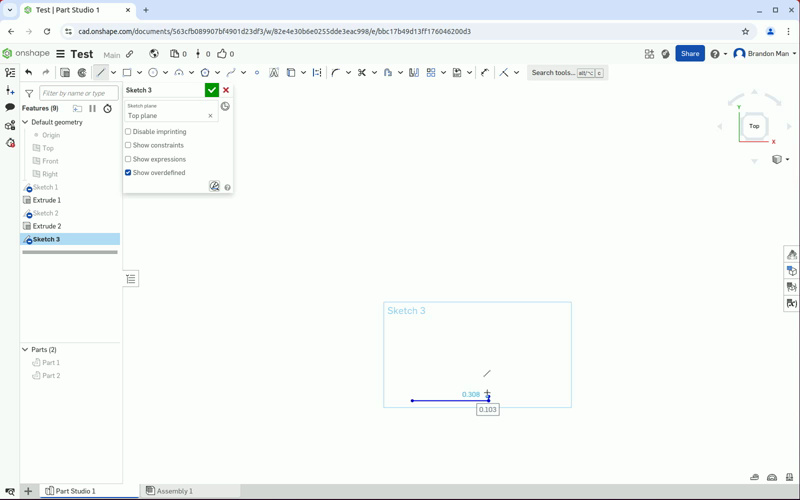
scroll(6)
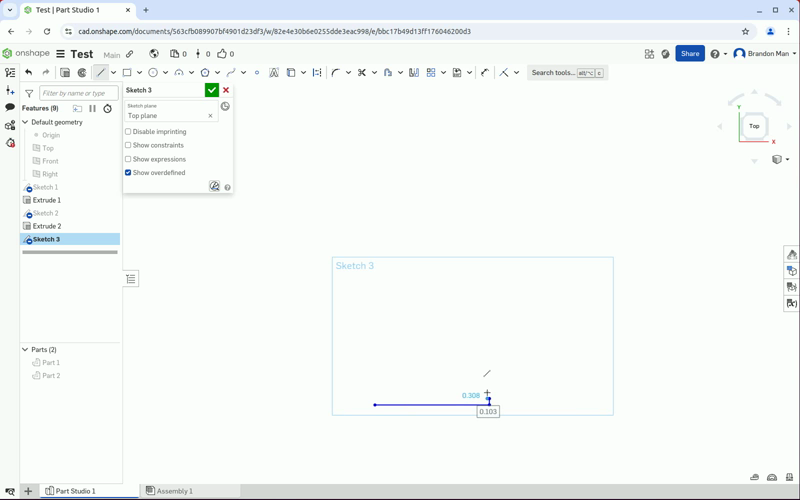
scroll(6)
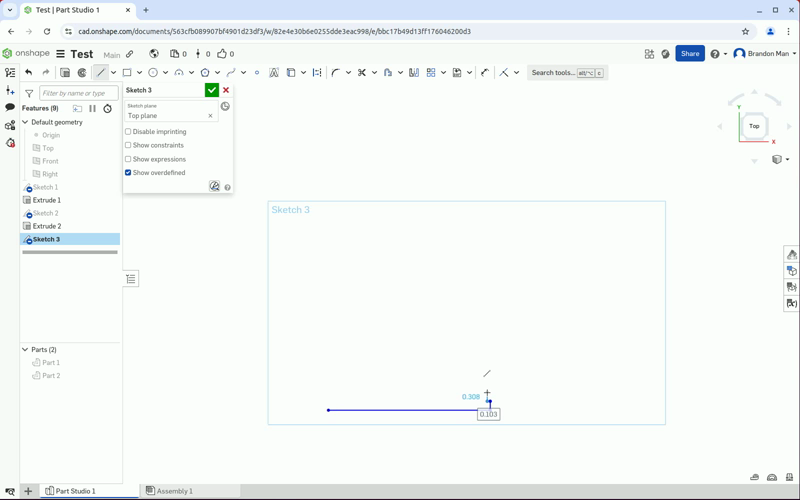
scroll(6)
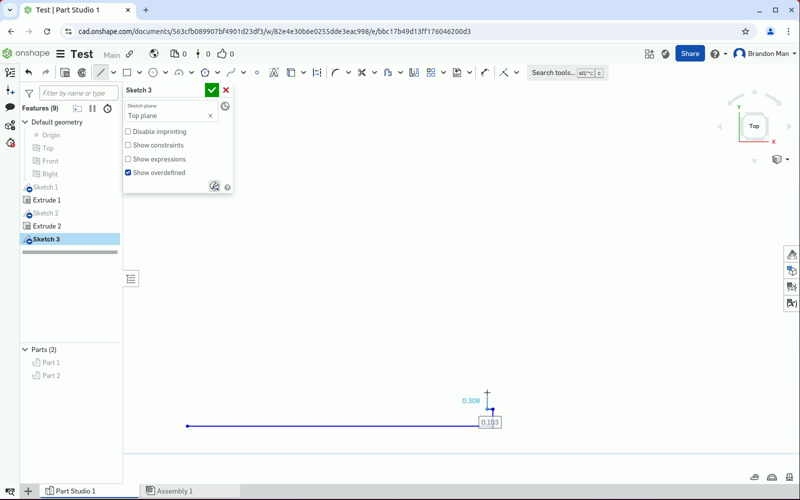
click(487, 392)
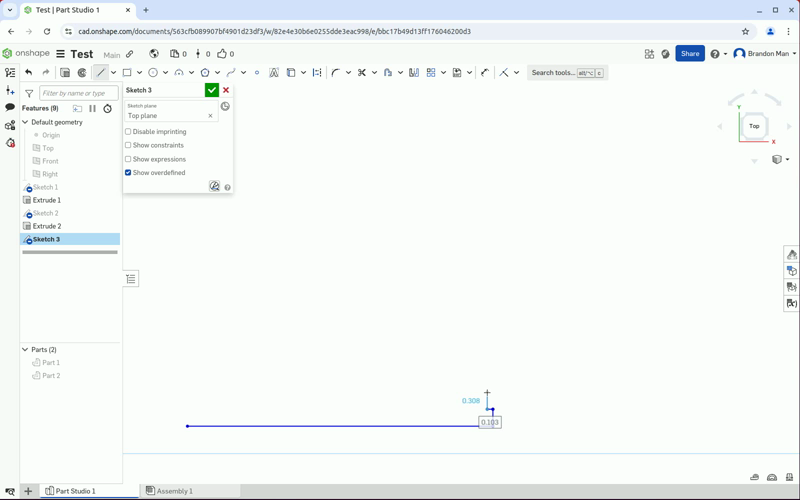
scroll(-6)
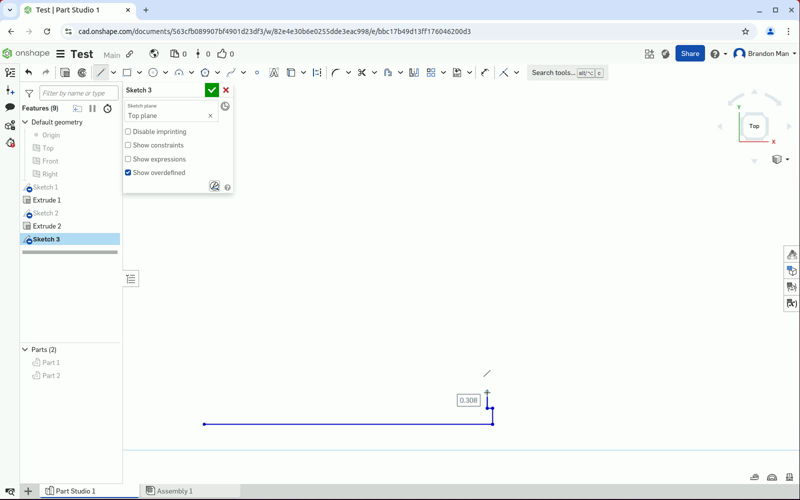
scroll(-6)
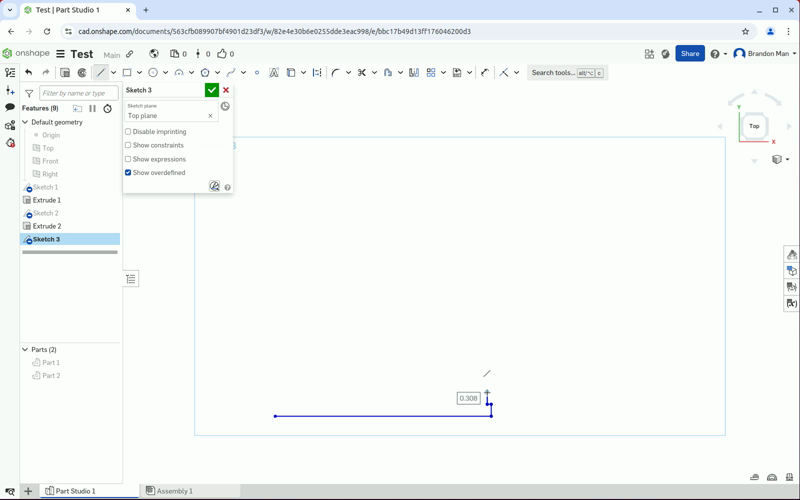
scroll(-6)
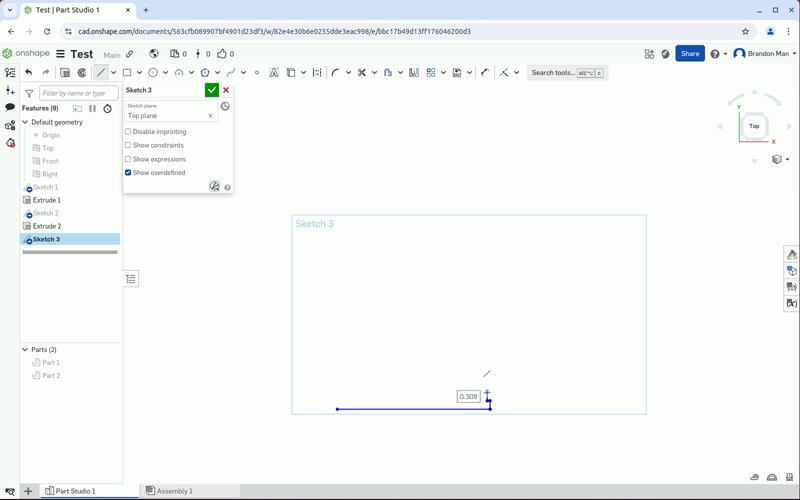
scroll(-6)
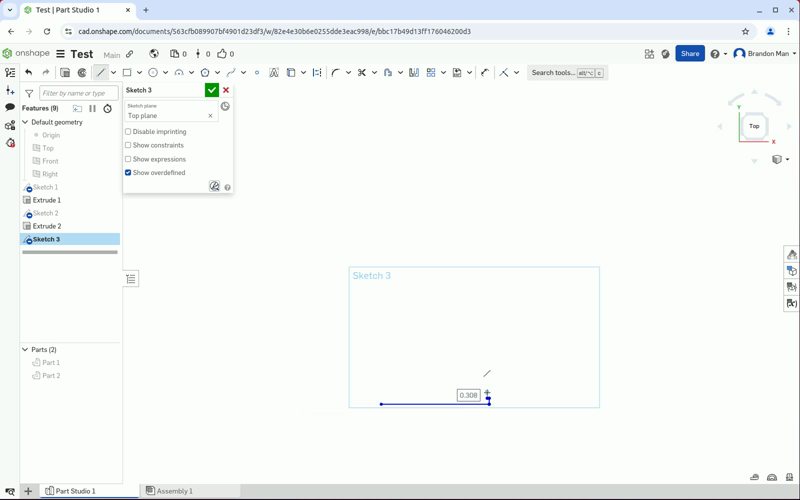
scroll(-6)
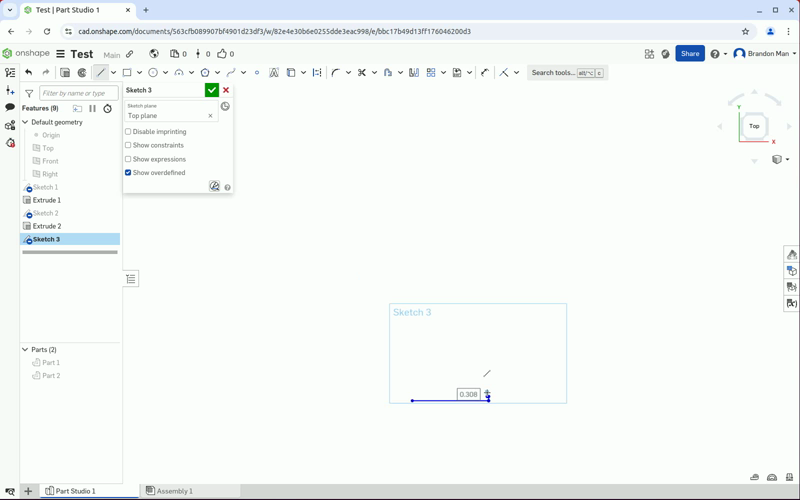
scroll(-6)
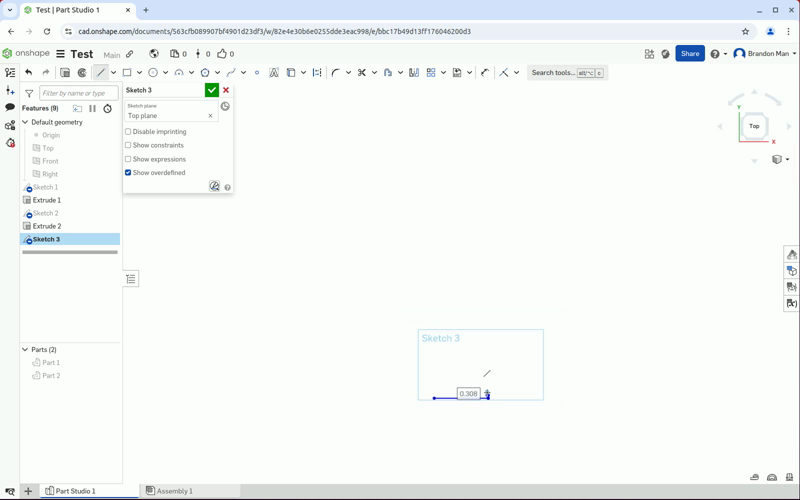
scroll(-6)
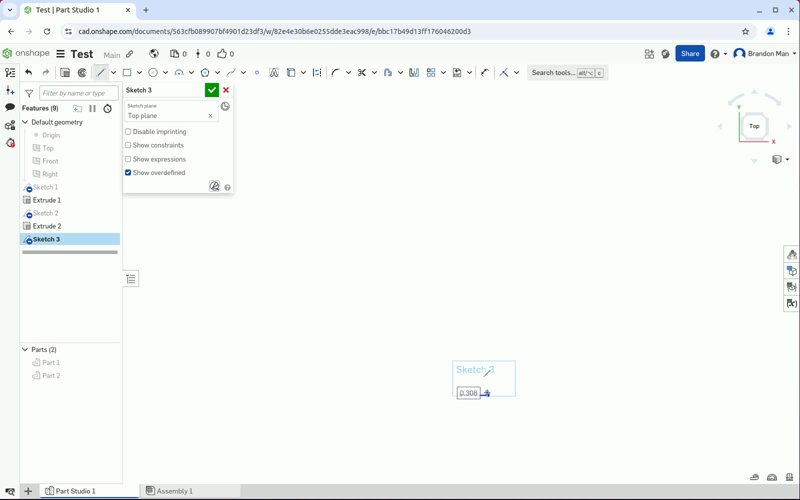
key_up(shift)
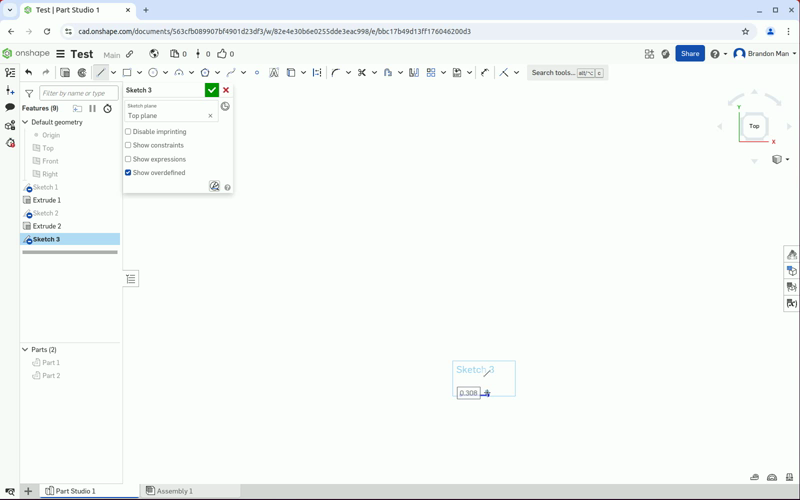
key_down(shift)
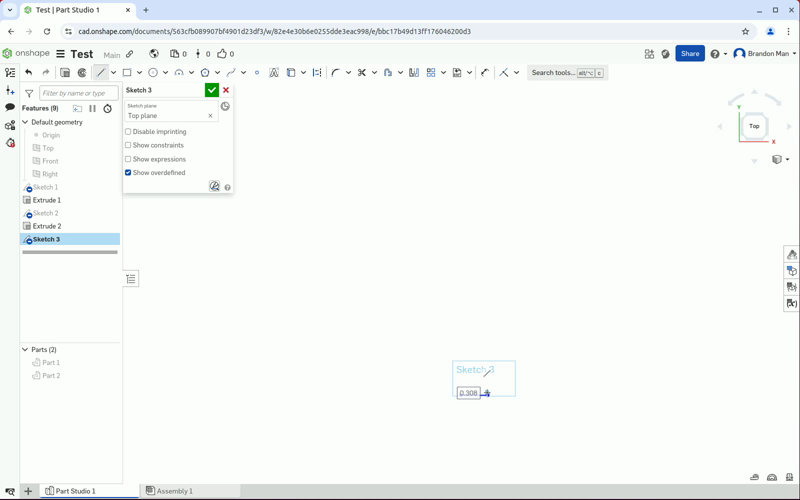
mouse_move(517, 392)
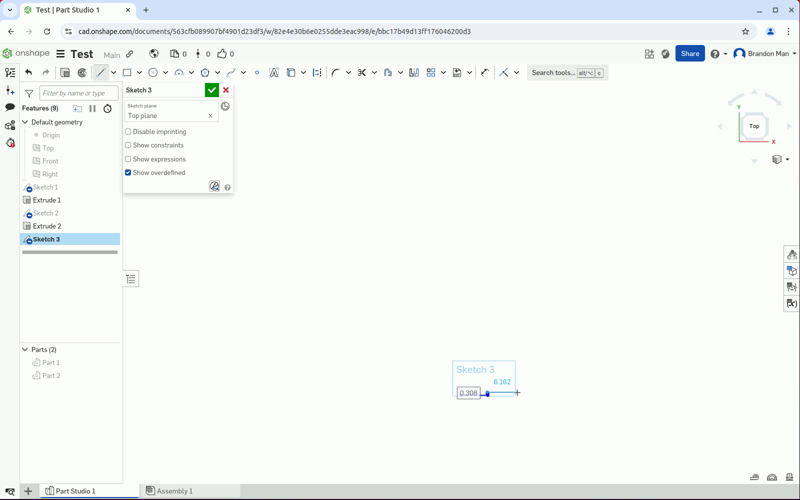
mouse_move(490, 392)
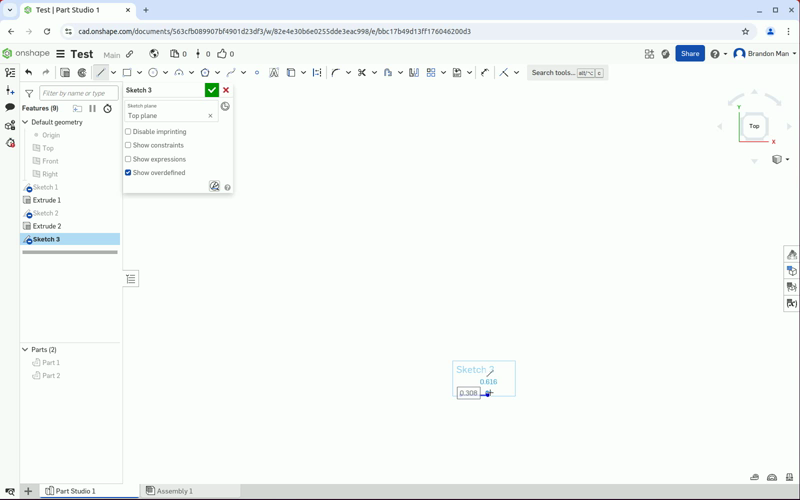
scroll(6)
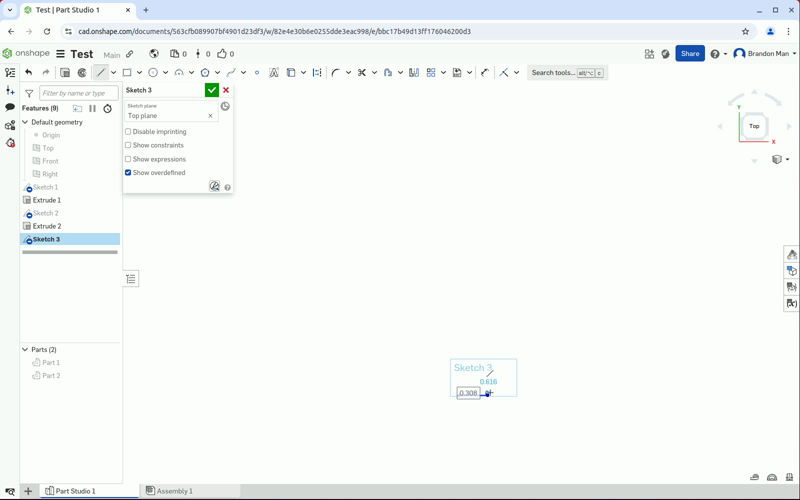
scroll(6)
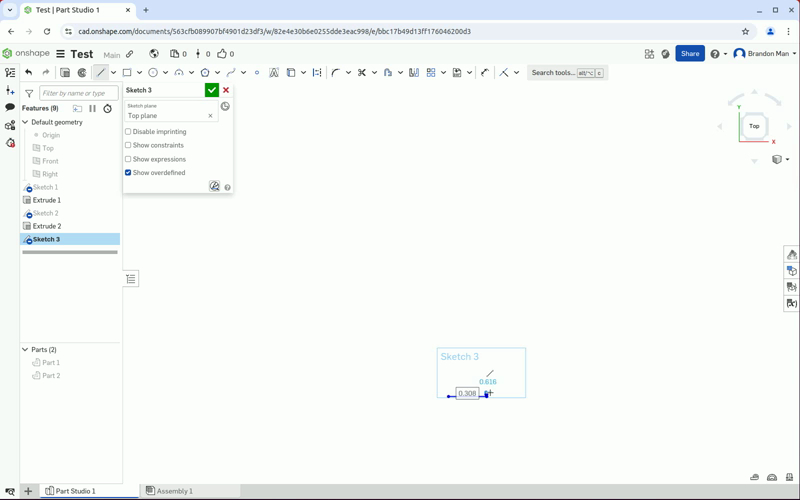
scroll(6)
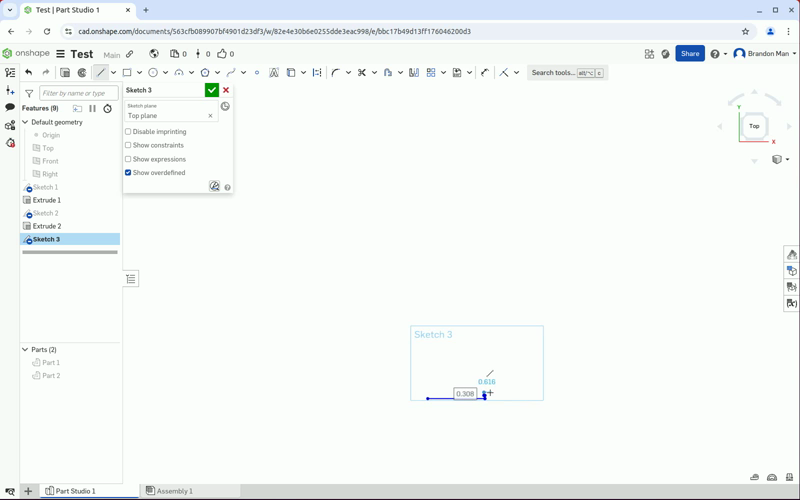
scroll(6)
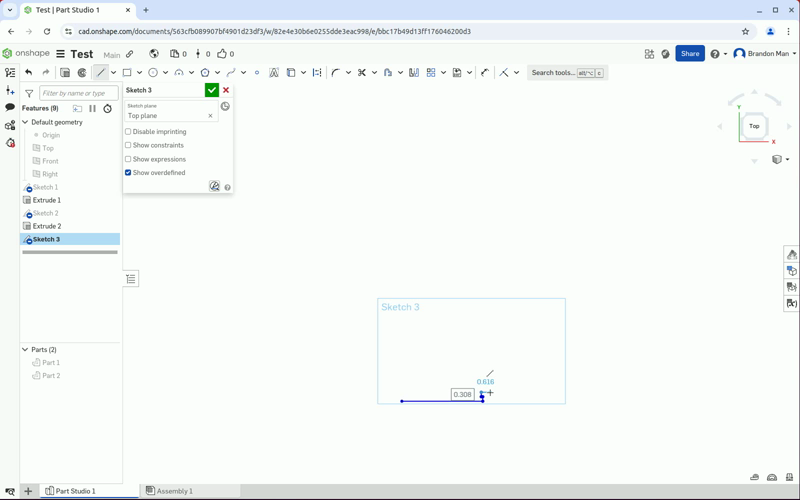
scroll(6)
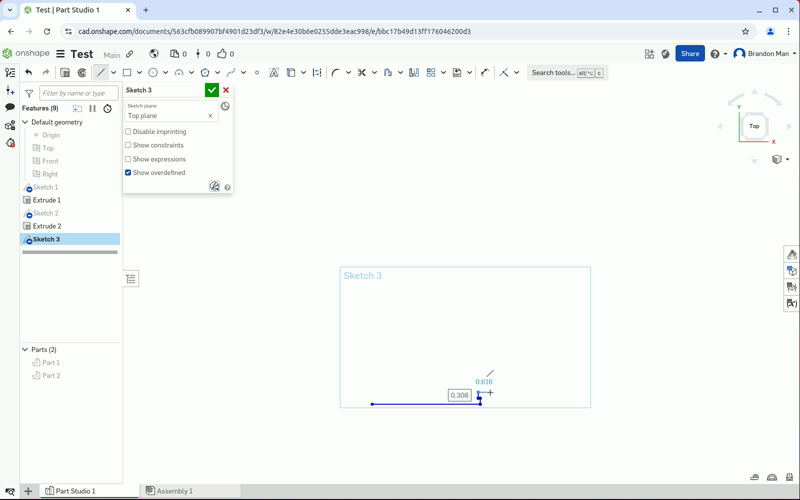
scroll(6)
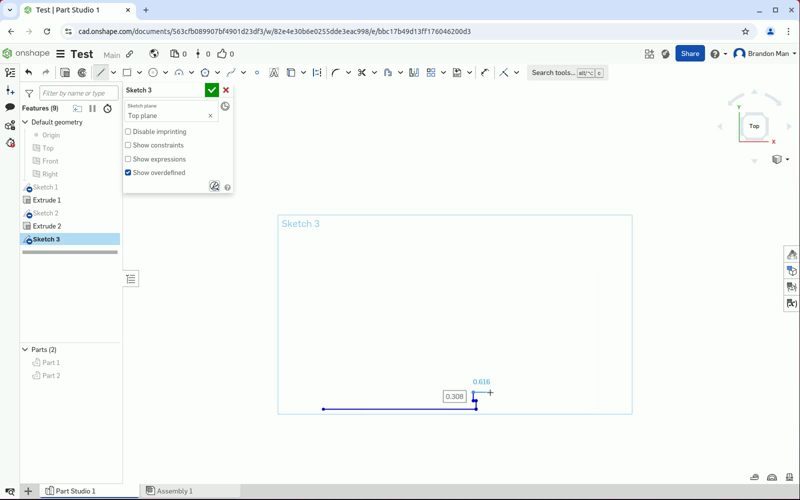
scroll(6)
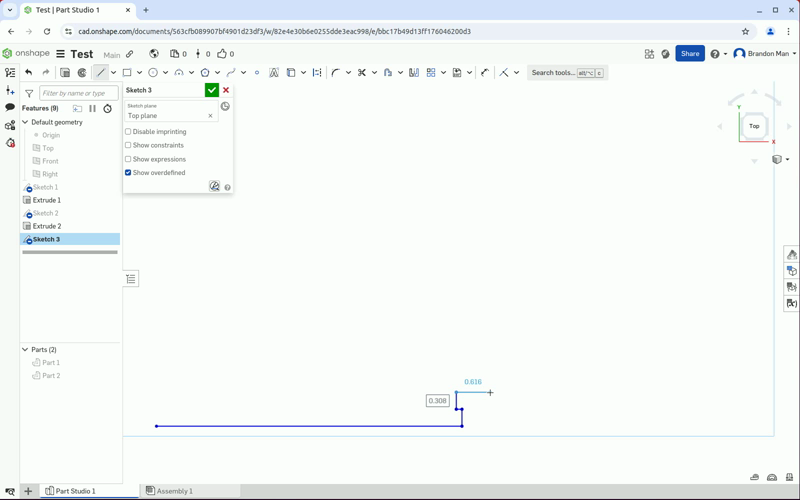
click(490, 392)
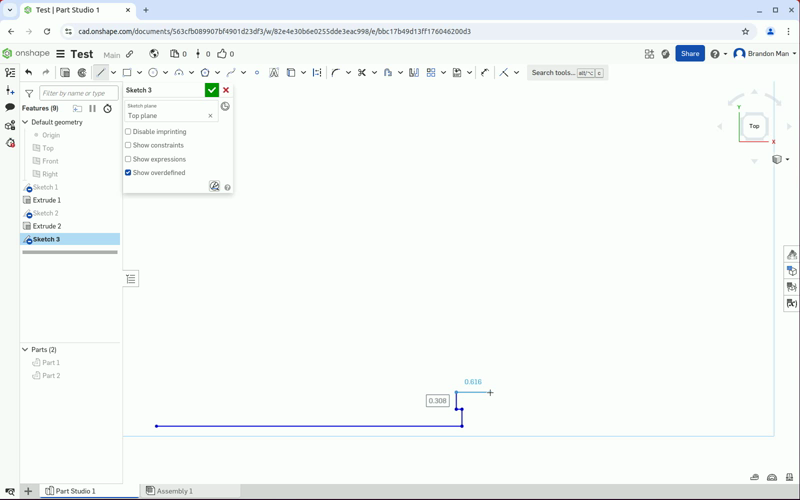
scroll(-6)
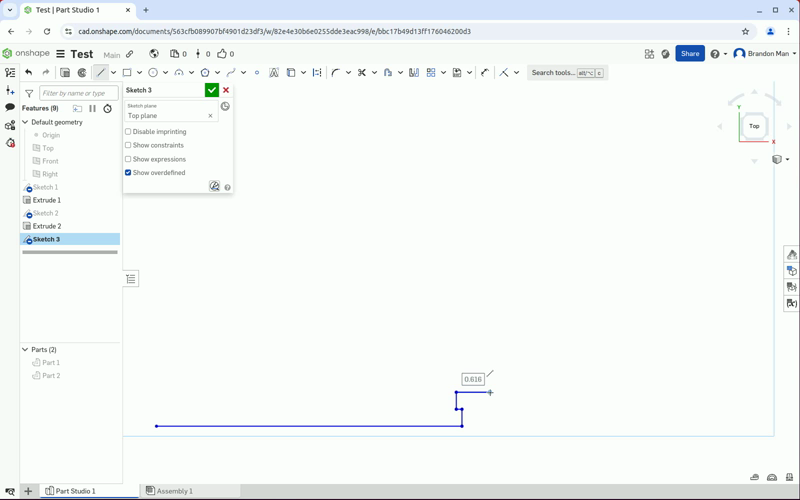
scroll(-6)
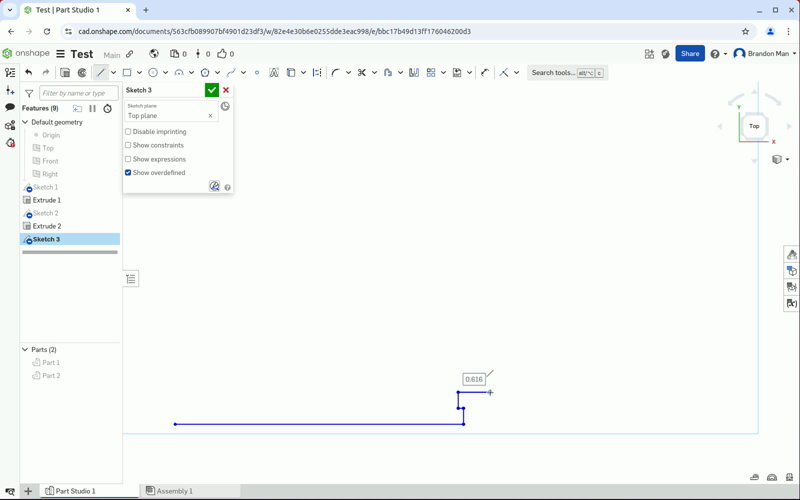
scroll(-6)
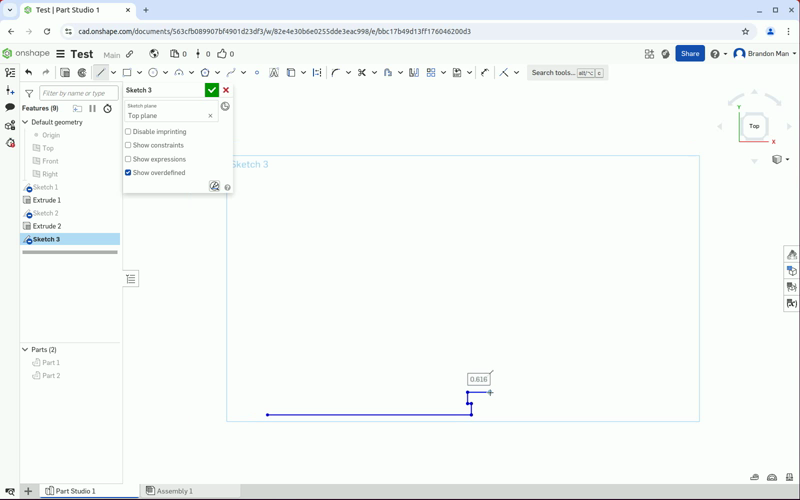
scroll(-6)
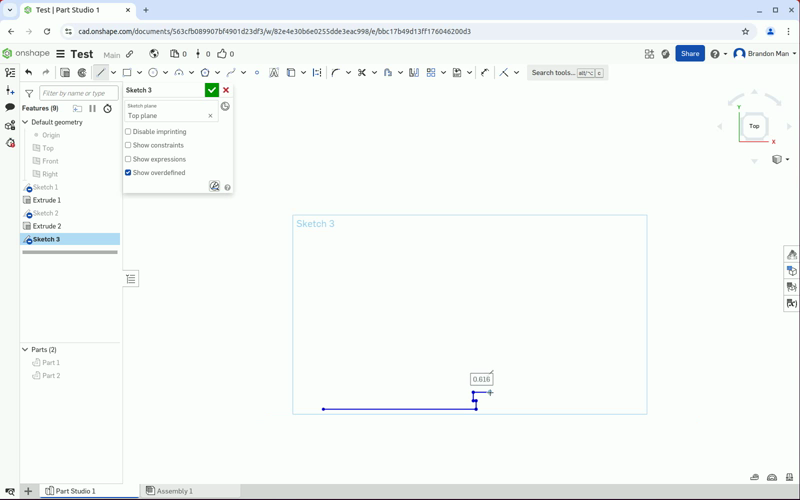
scroll(-6)
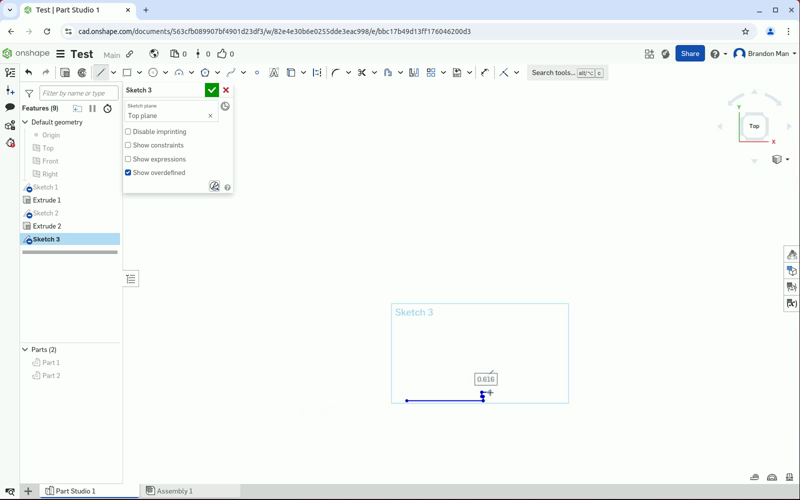
scroll(-6)
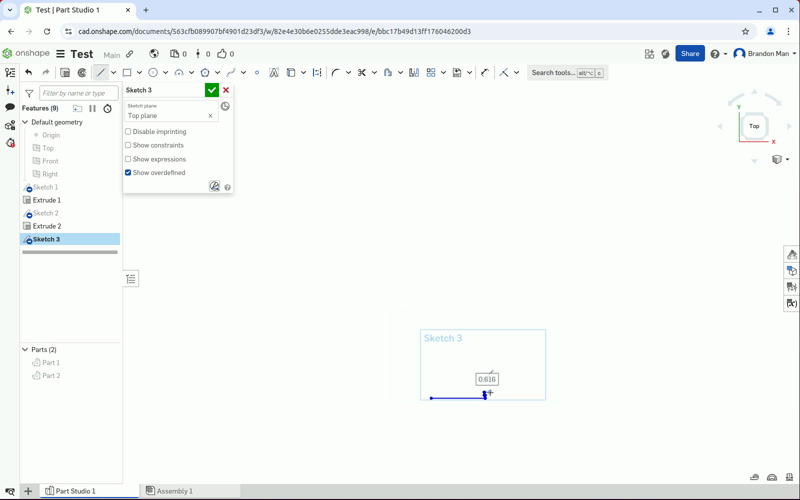
scroll(-6)
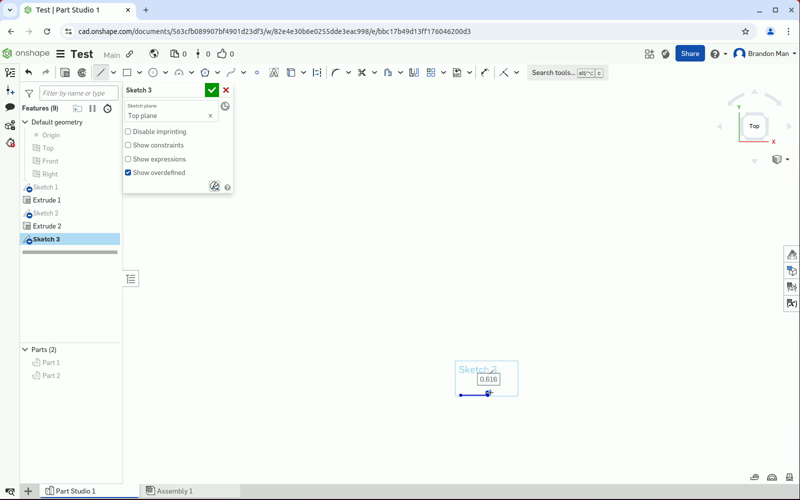
key_up(shift)
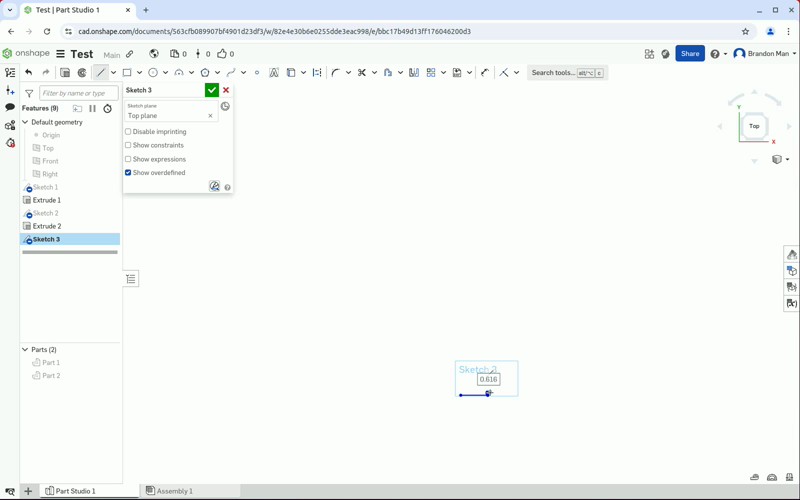
key_down(shift)
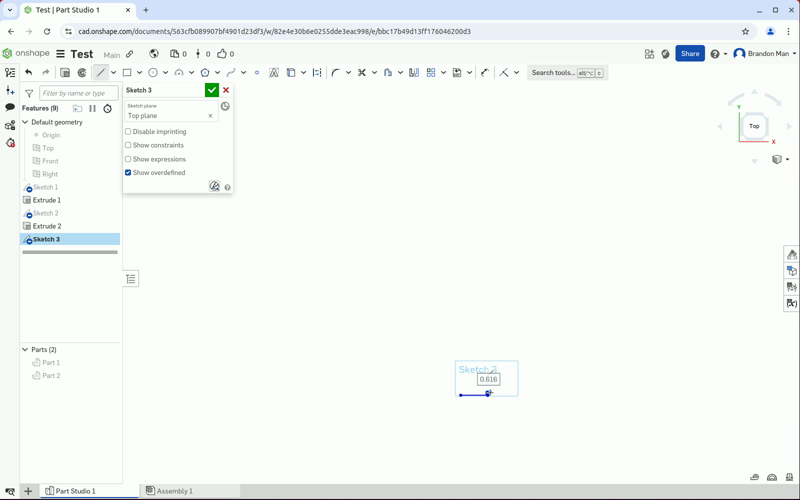
mouse_move(520, 392)
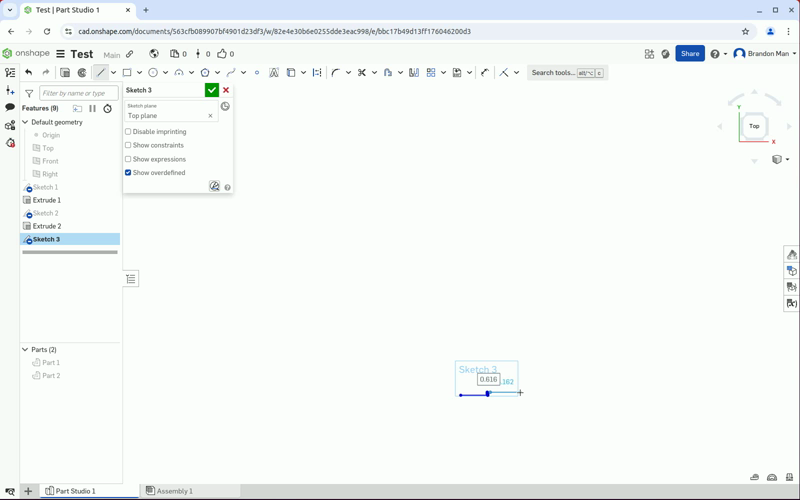
mouse_move(490, 393)
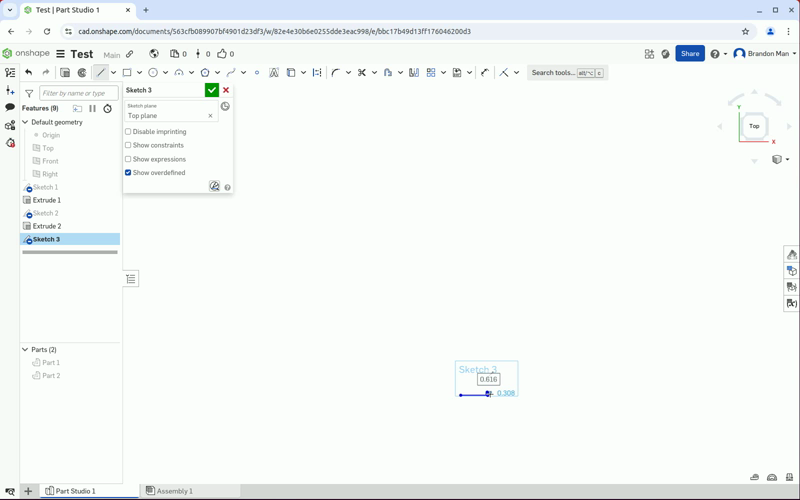
scroll(6)
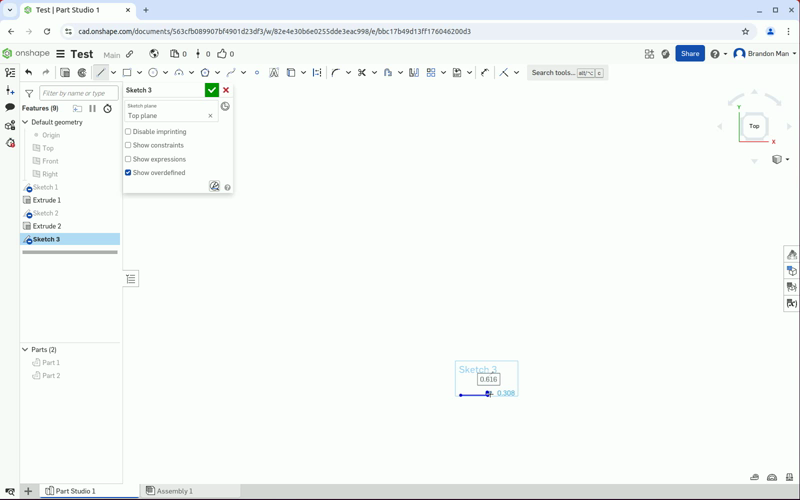
scroll(6)
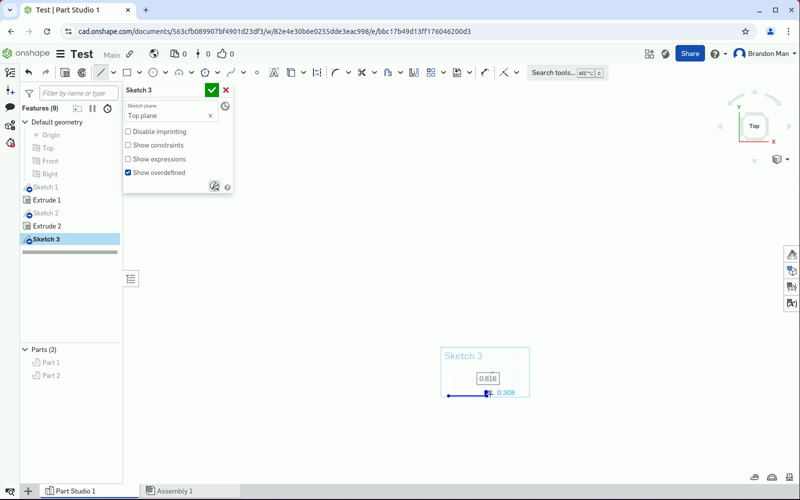
scroll(6)
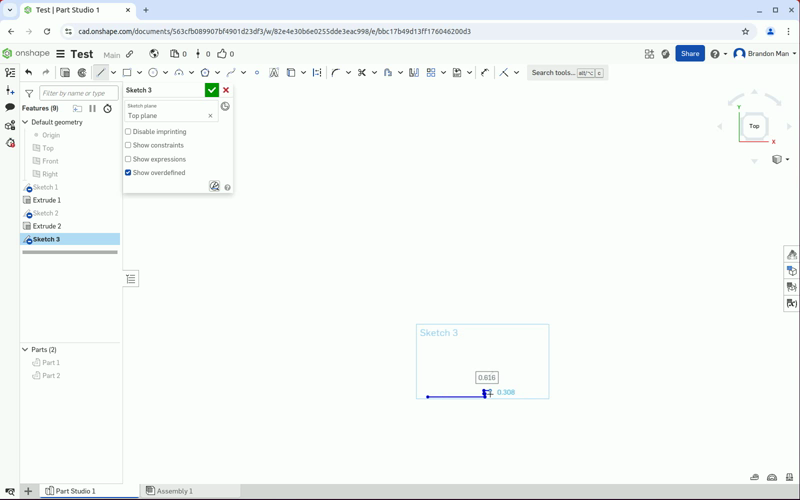
scroll(6)
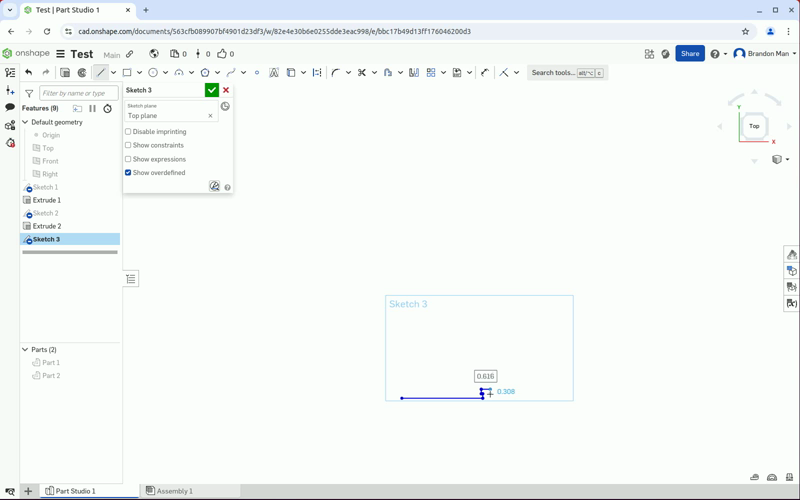
scroll(6)
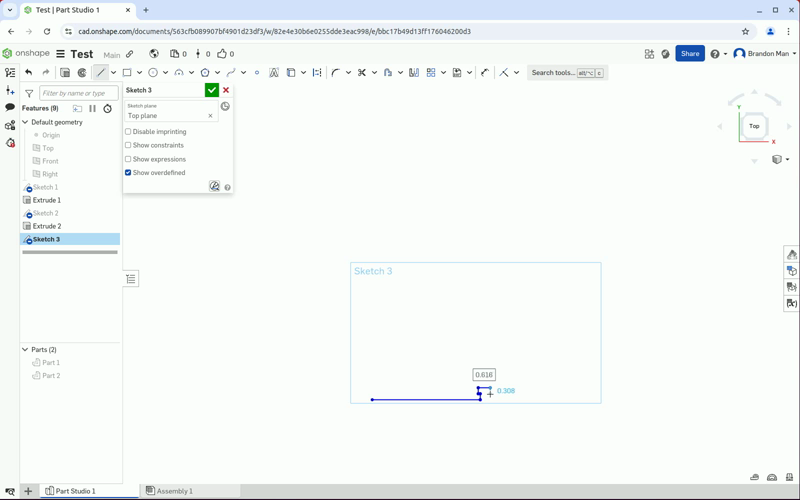
scroll(6)
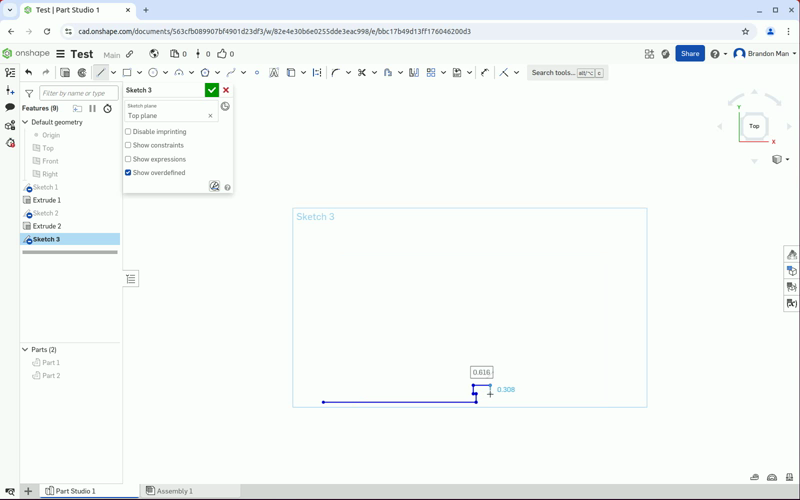
scroll(6)
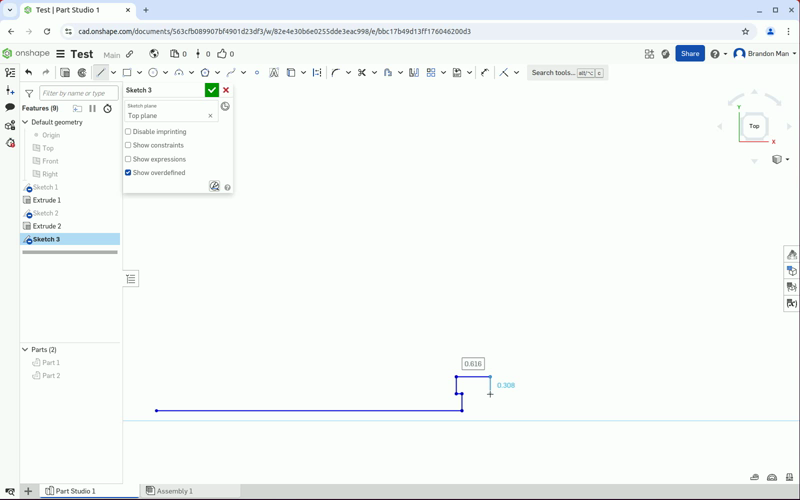
click(490, 393)
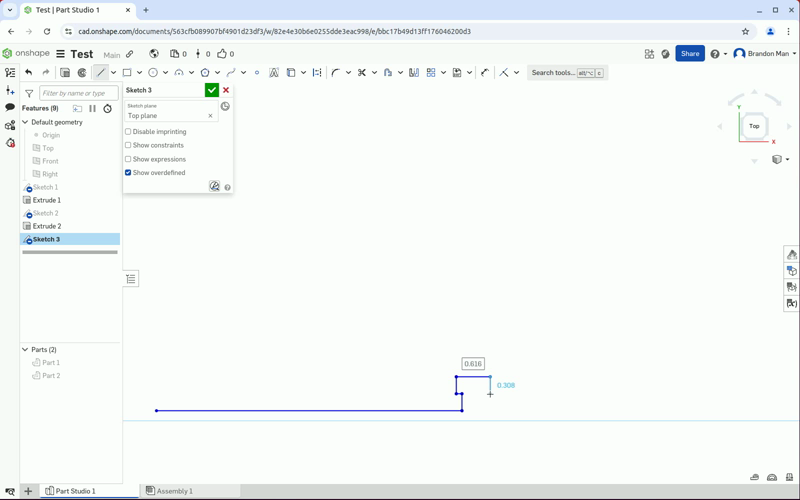
scroll(-6)
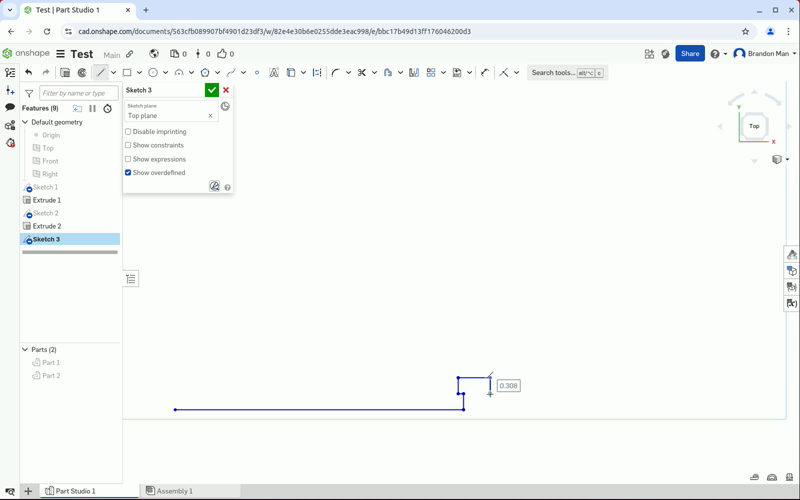
scroll(-6)
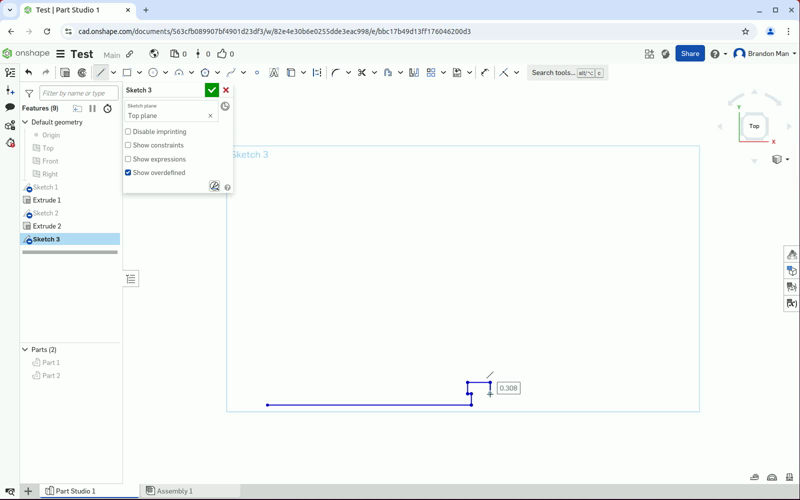
scroll(-6)
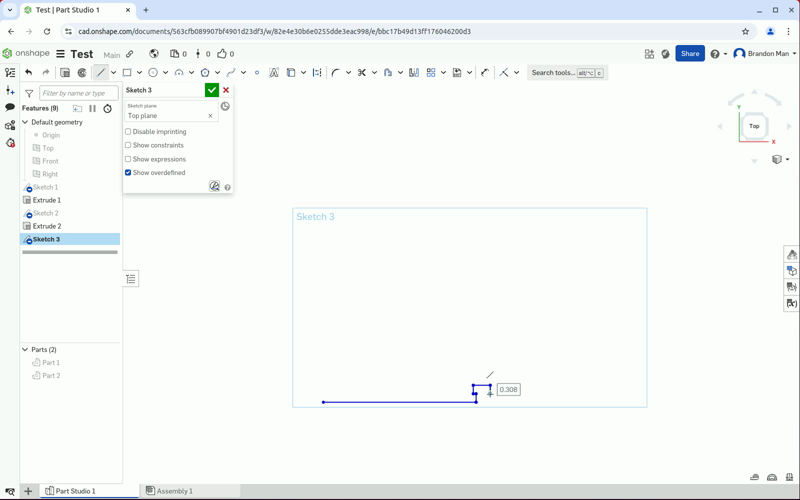
scroll(-6)
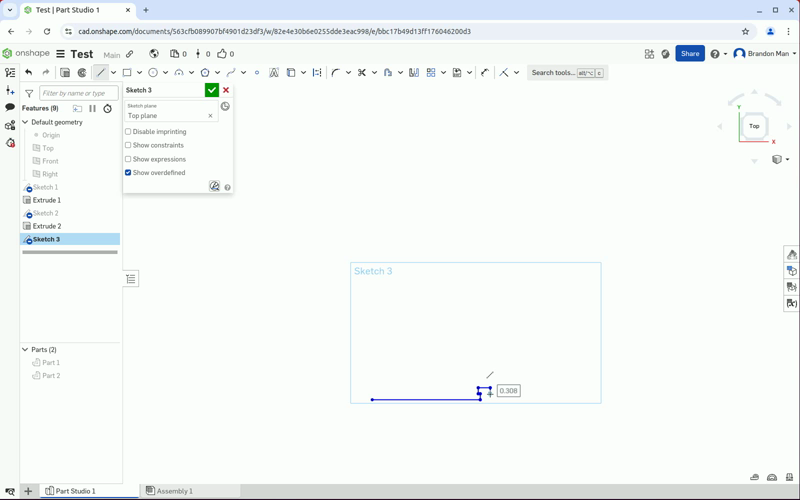
scroll(-6)
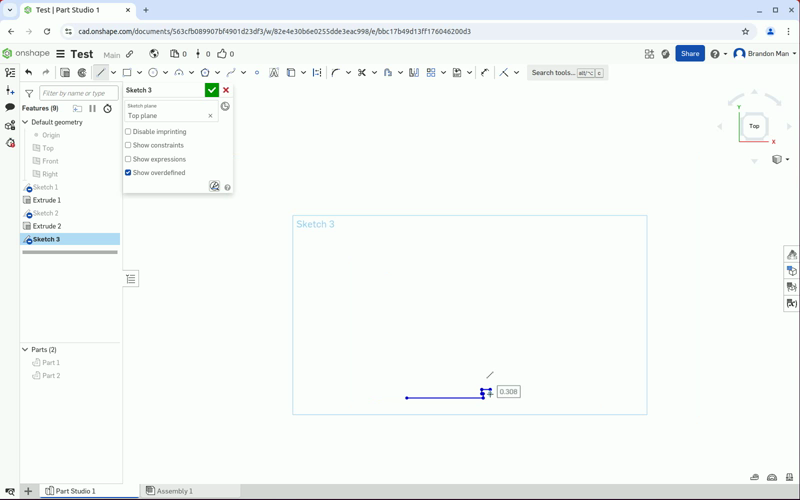
scroll(-6)
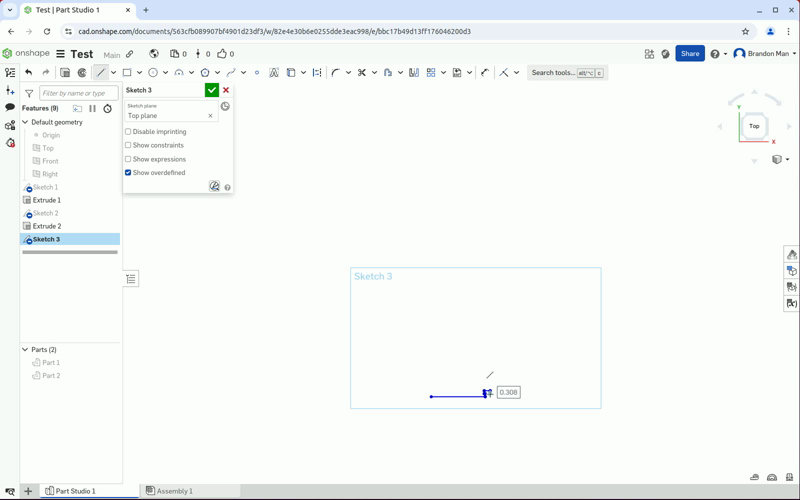
scroll(-6)
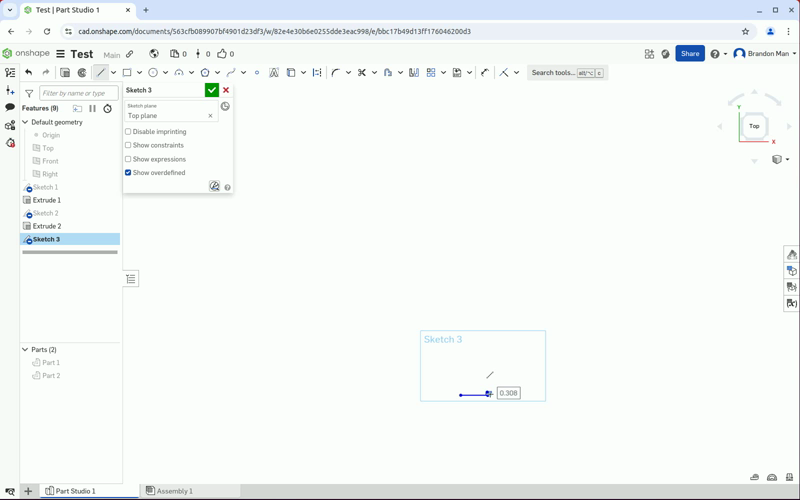
key_up(shift)
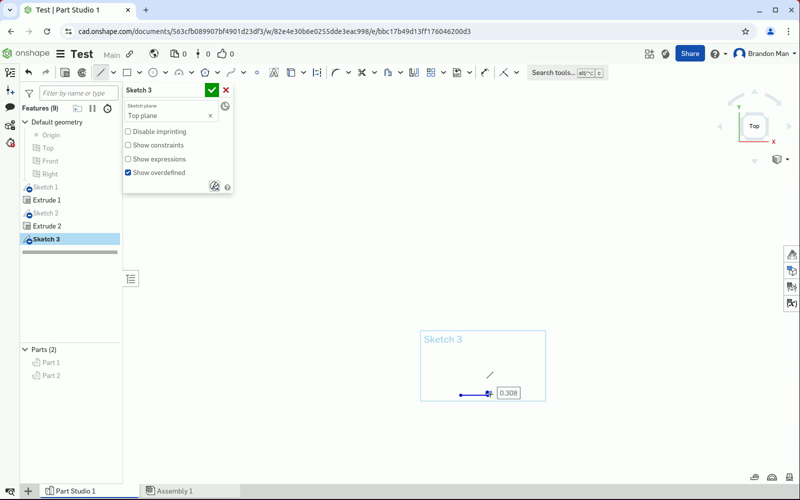
key_down(shift)
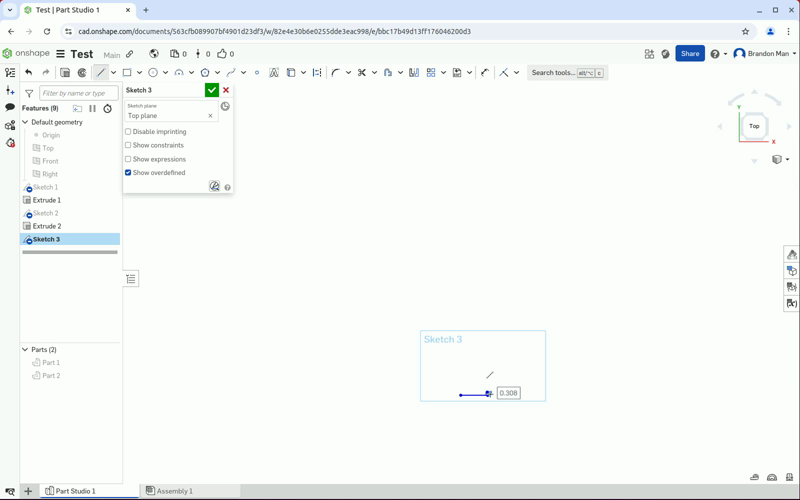
mouse_move(520, 393)
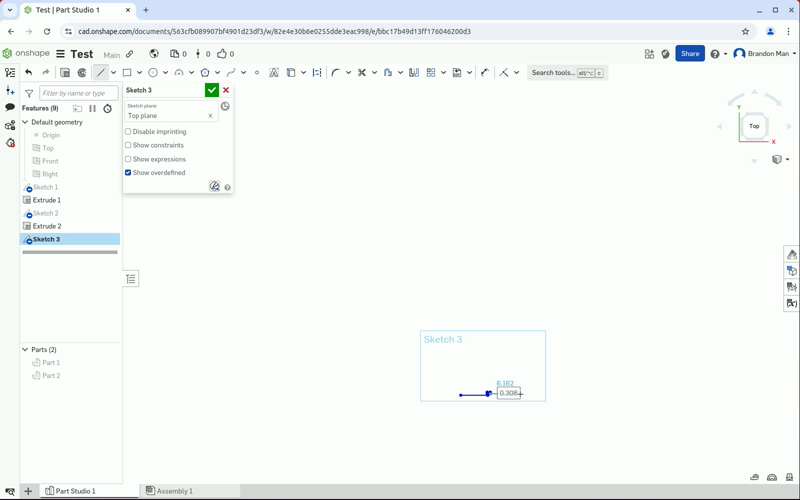
mouse_move(489, 393)
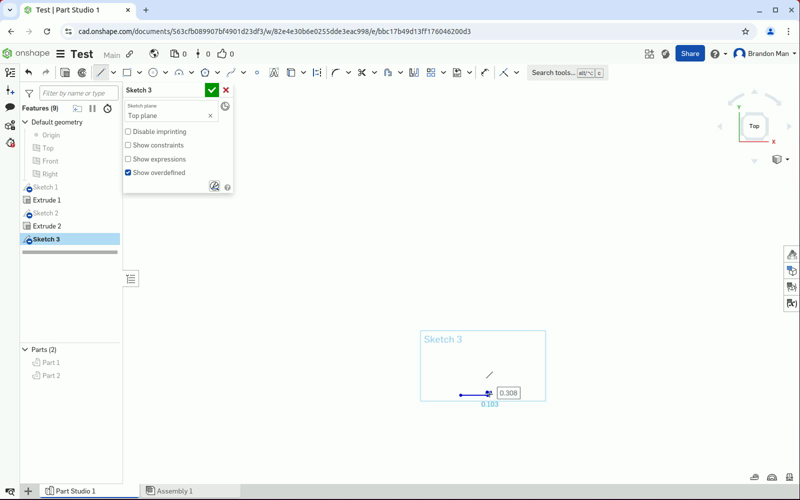
scroll(6)
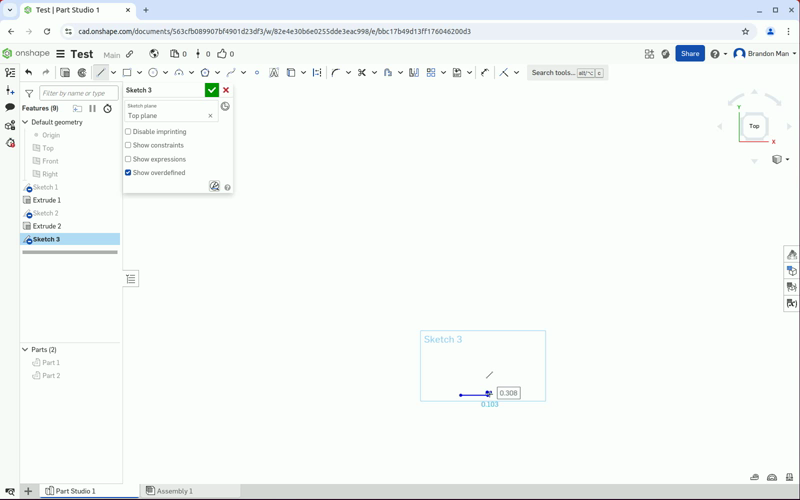
scroll(6)
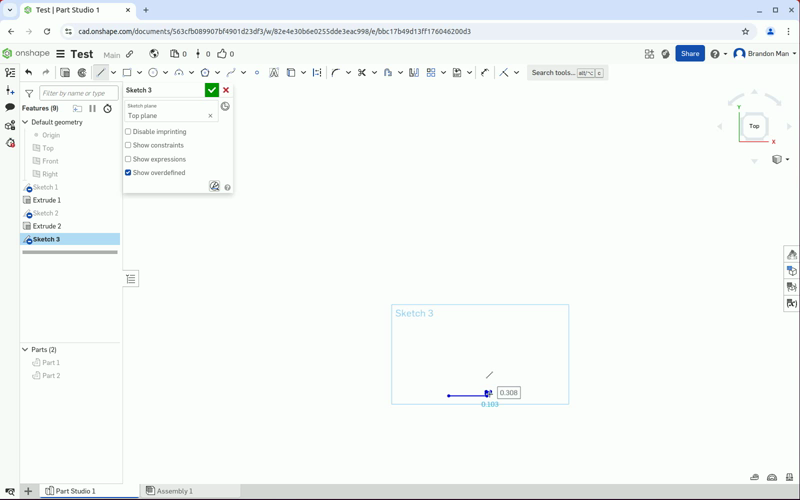
scroll(6)
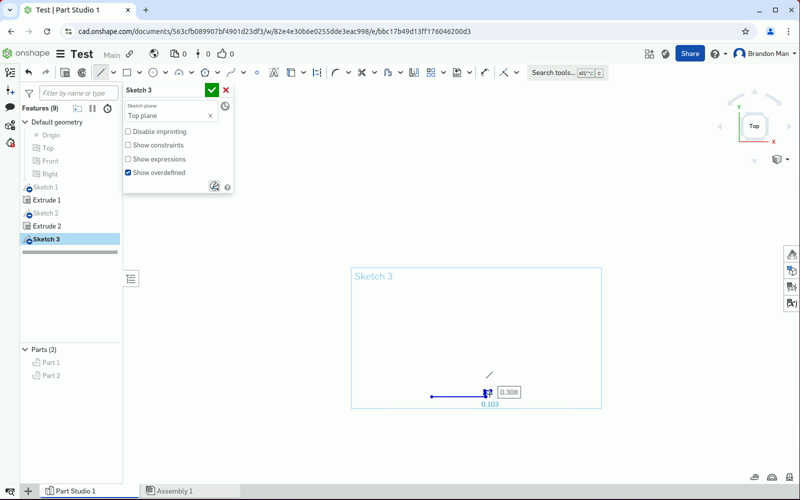
scroll(6)
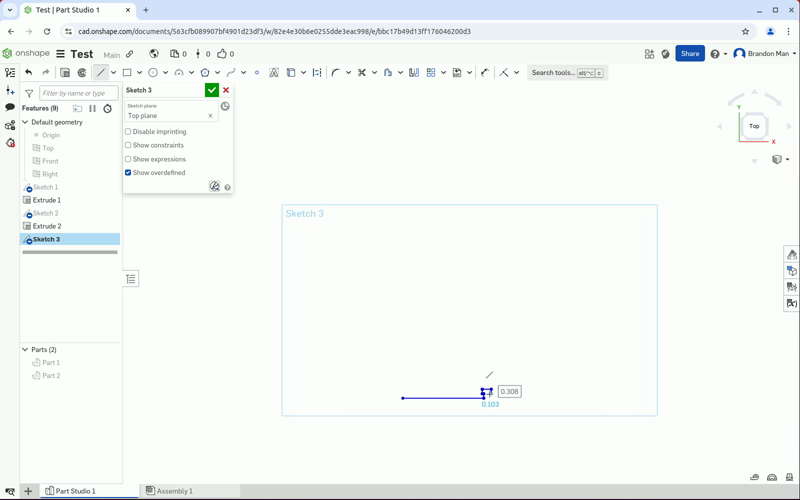
scroll(6)
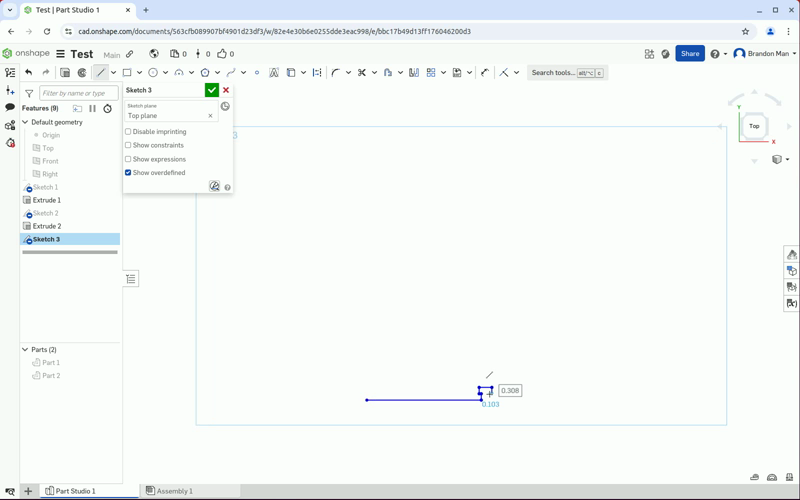
scroll(6)
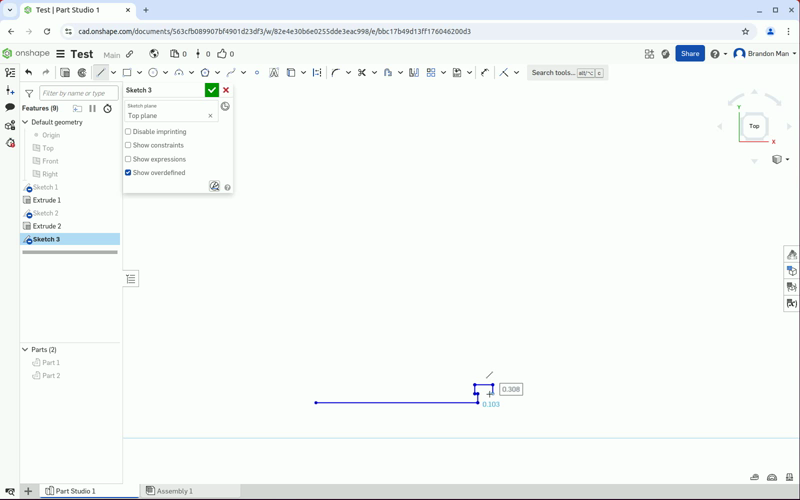
scroll(6)
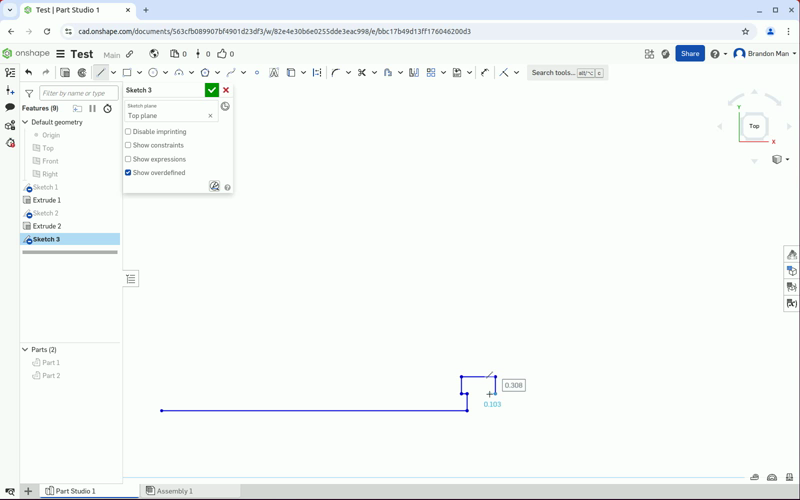
click(489, 393)
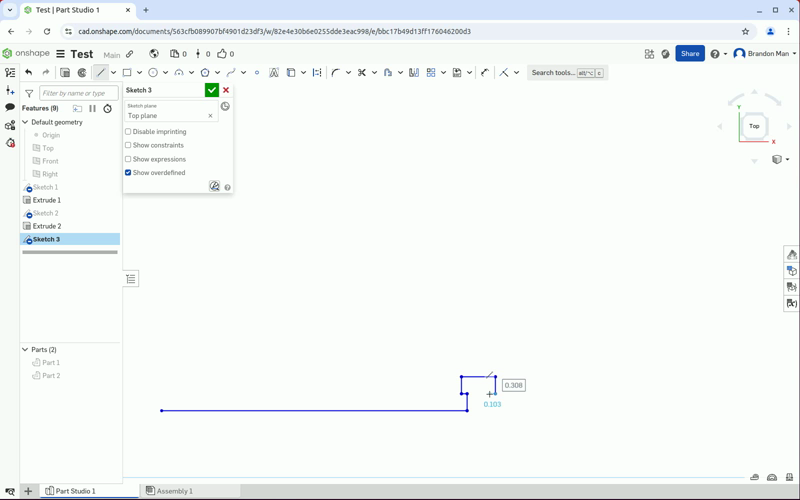
scroll(-6)
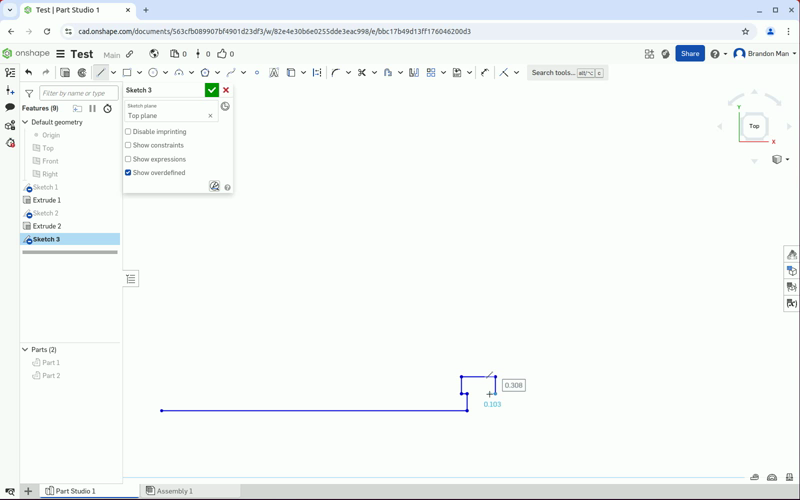
scroll(-6)
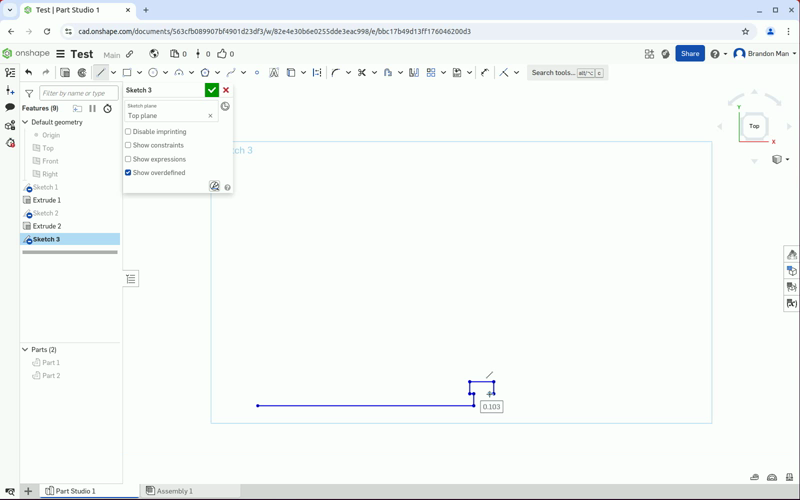
scroll(-6)
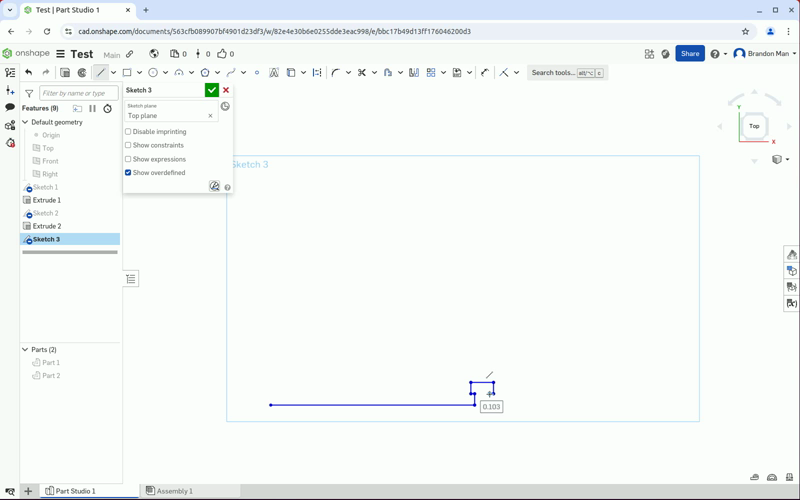
scroll(-6)
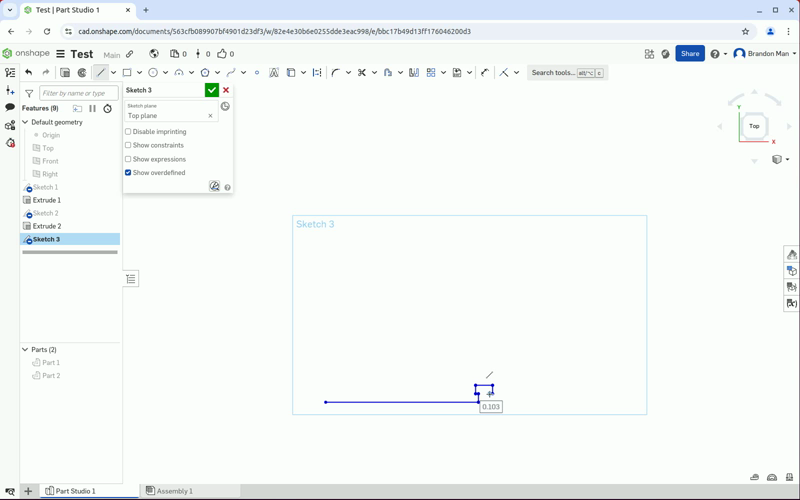
scroll(-6)
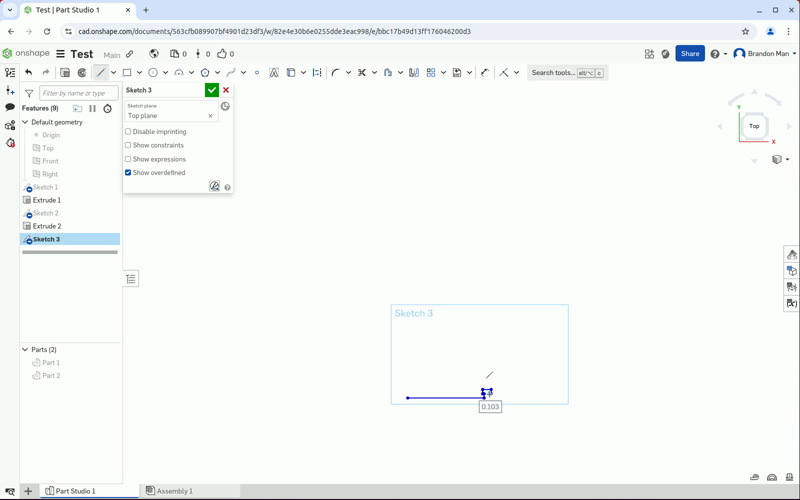
scroll(-6)
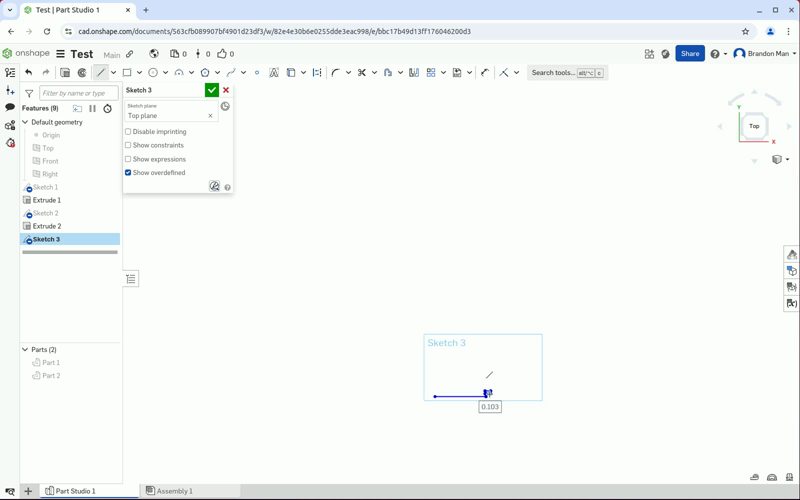
scroll(-6)
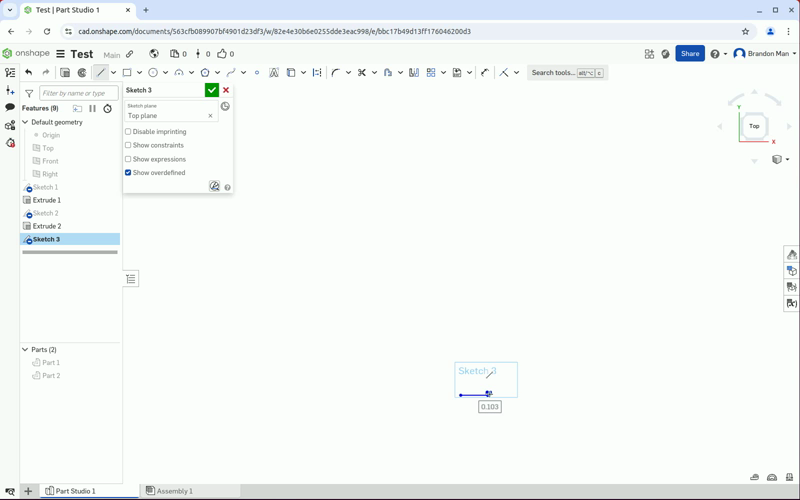
key_up(shift)
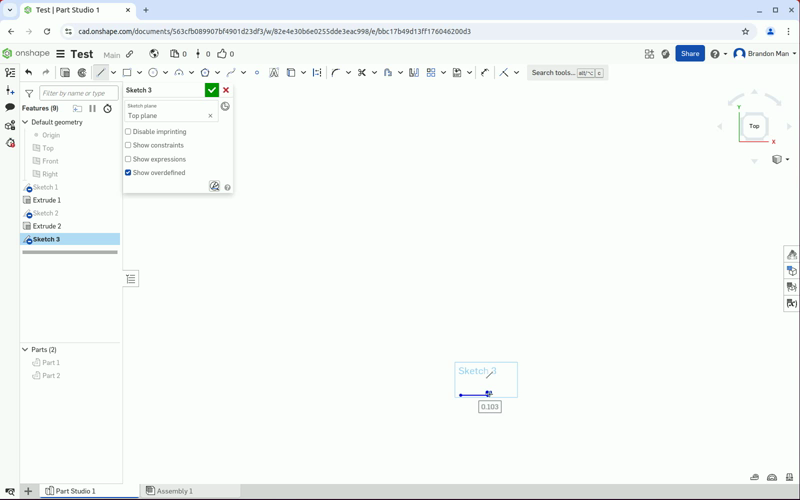
key_down(shift)
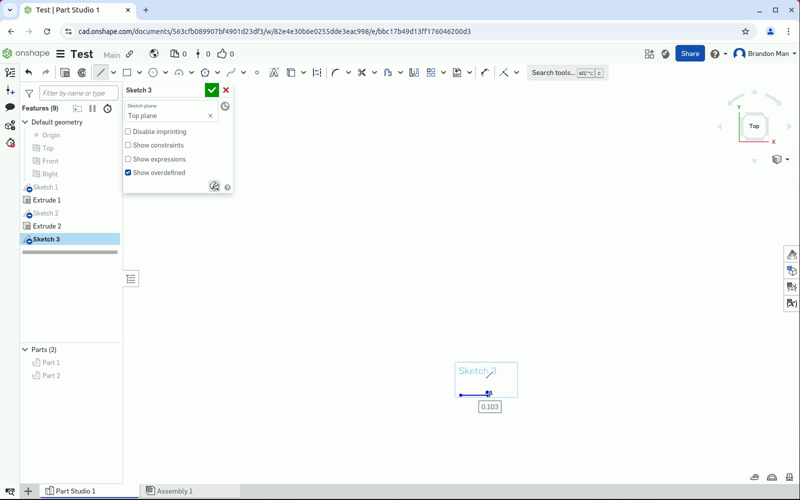
mouse_move(519, 393)
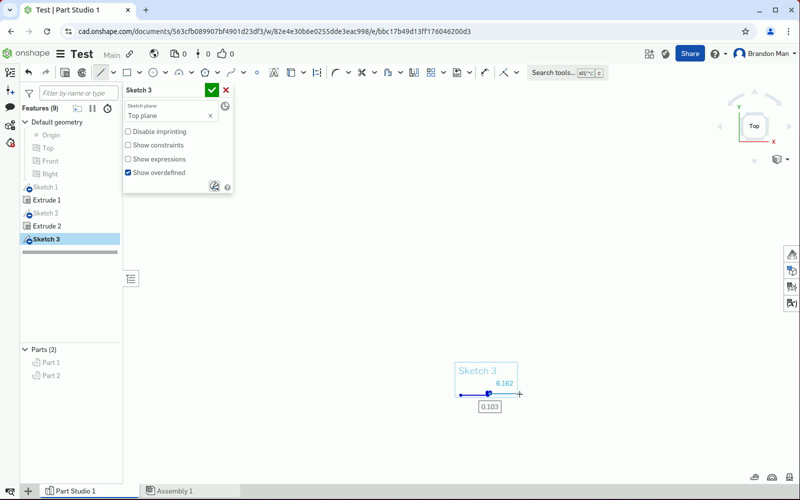
mouse_move(489, 395)
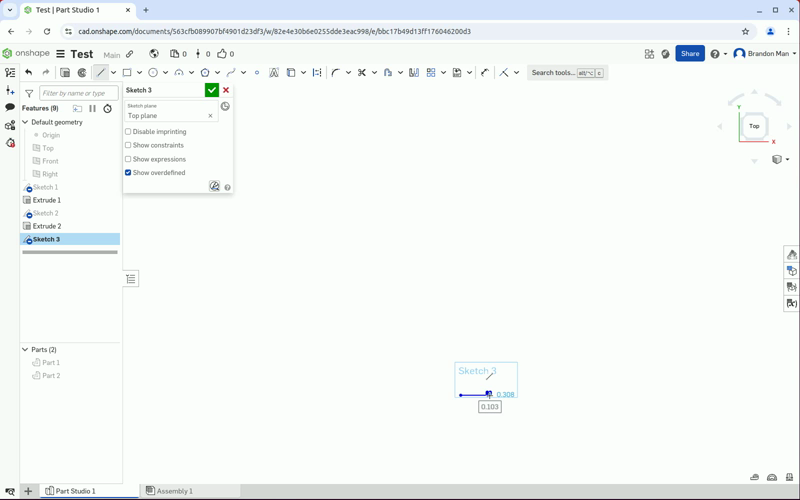
scroll(6)
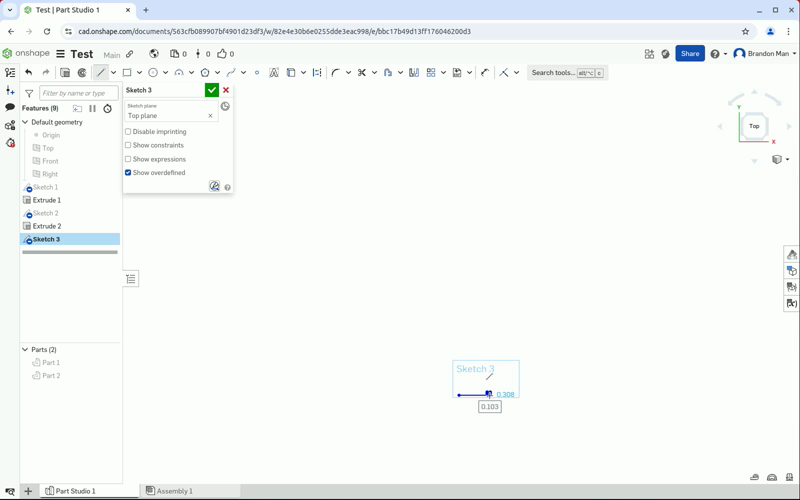
scroll(6)
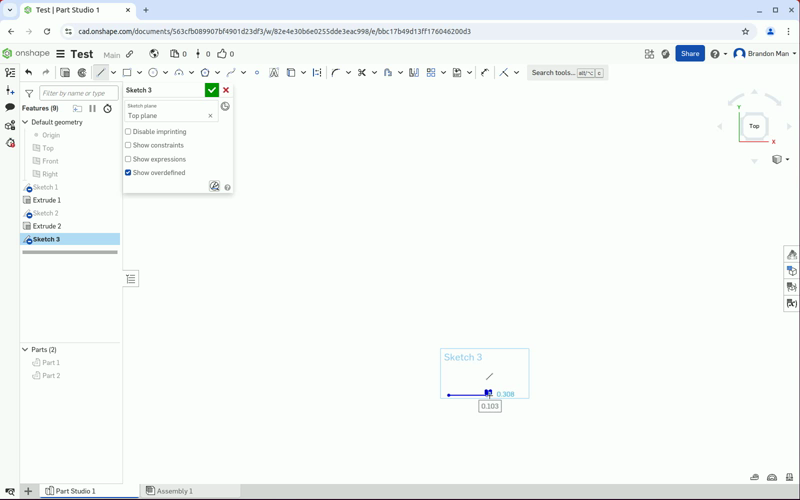
scroll(6)
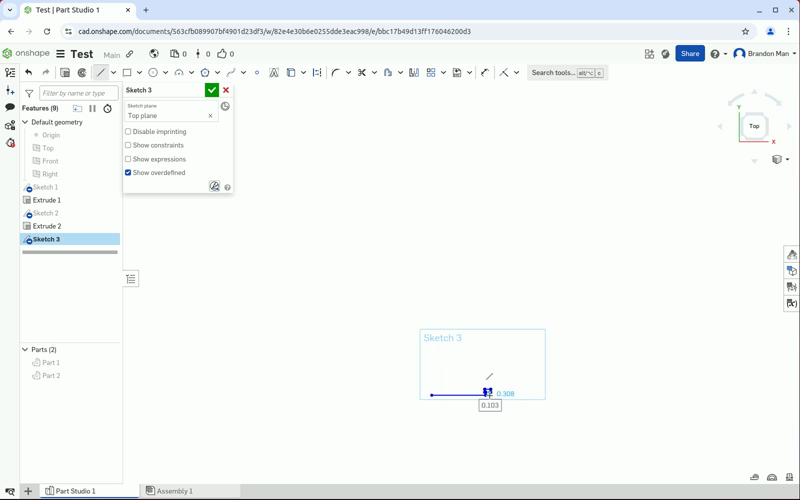
scroll(6)
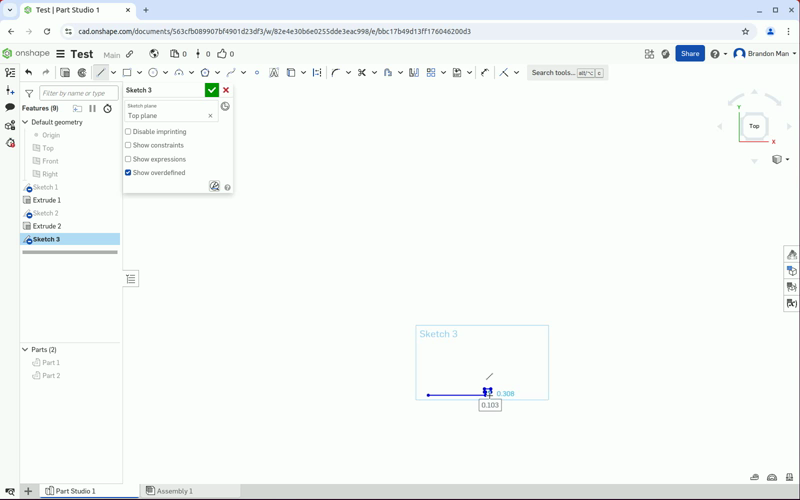
scroll(6)
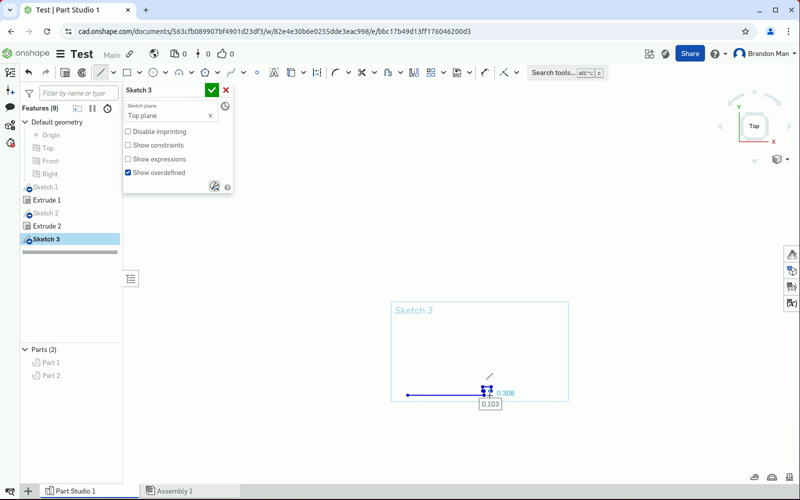
scroll(6)
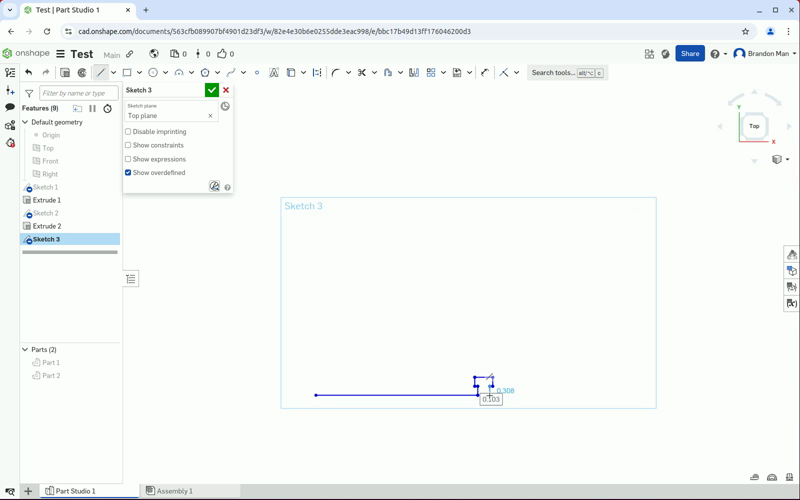
scroll(6)
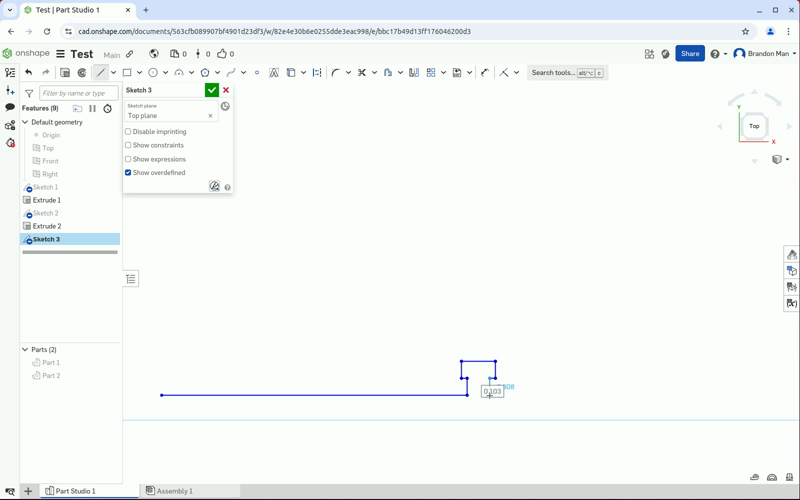
click(489, 395)
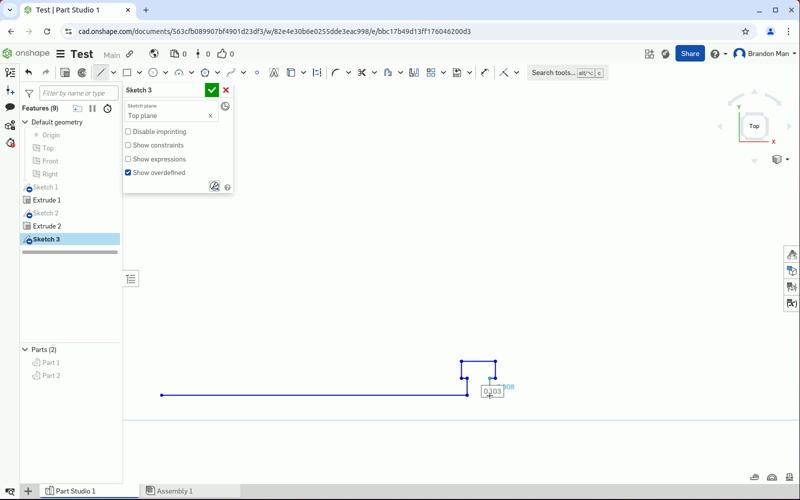
scroll(-6)
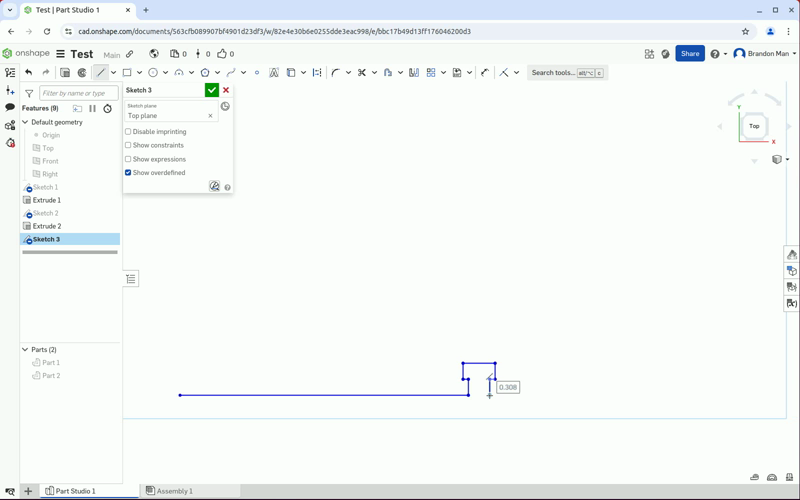
scroll(-6)
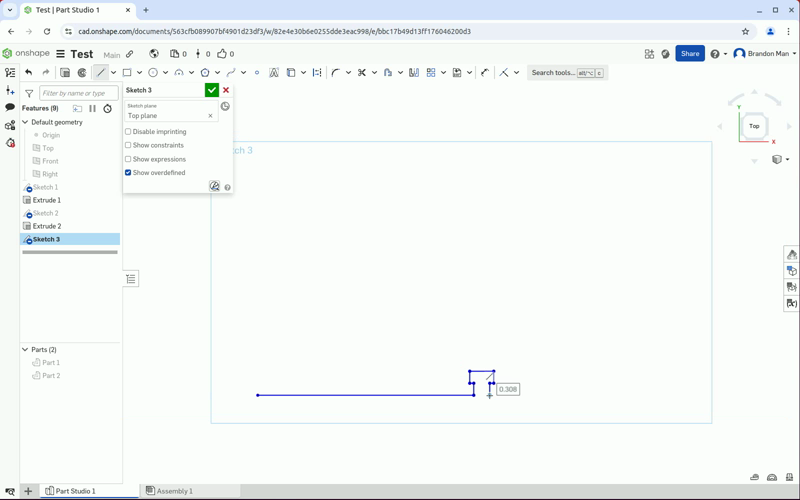
scroll(-6)
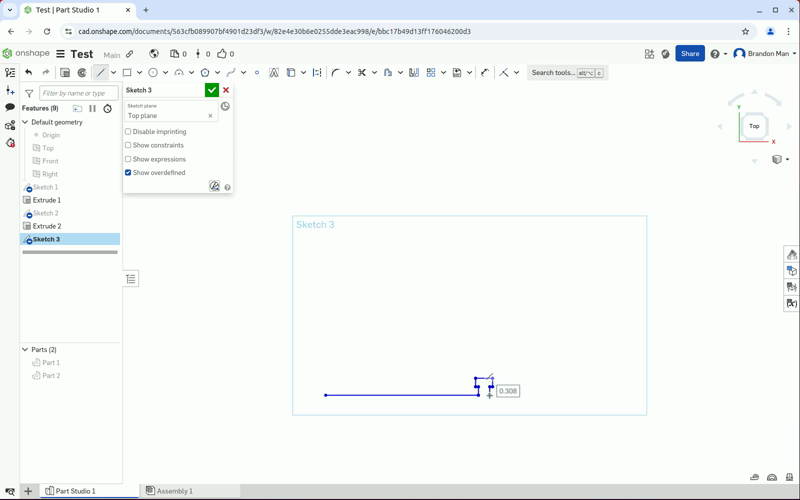
scroll(-6)
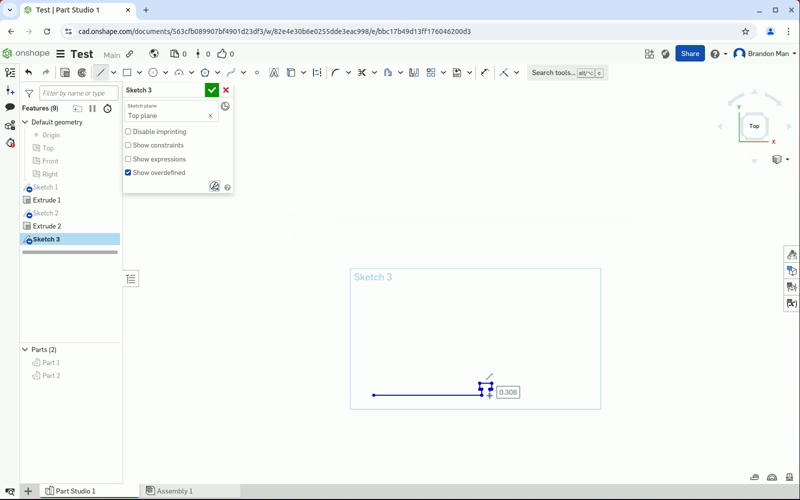
scroll(-6)
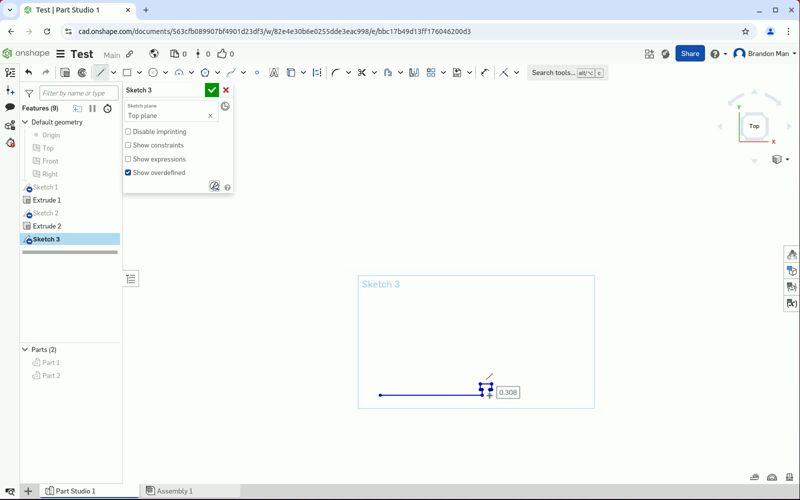
scroll(-6)
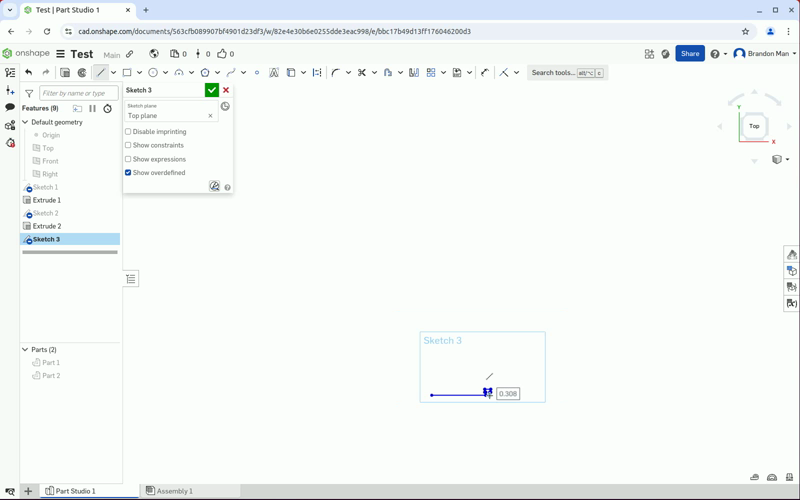
scroll(-6)
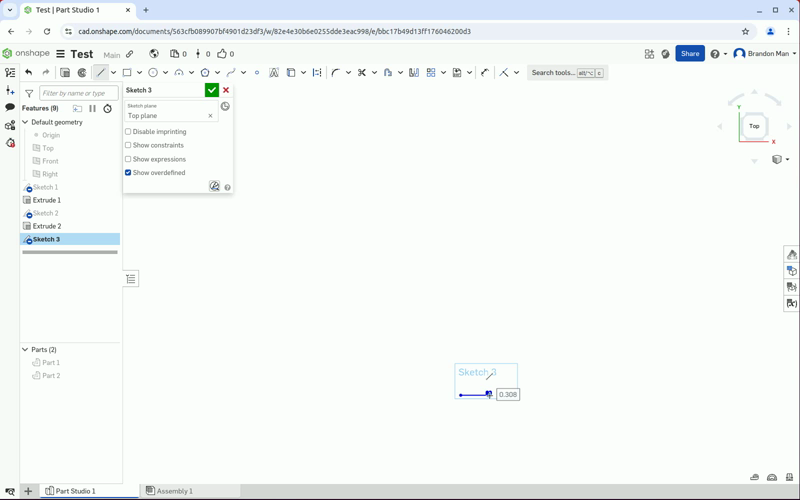
key_up(shift)
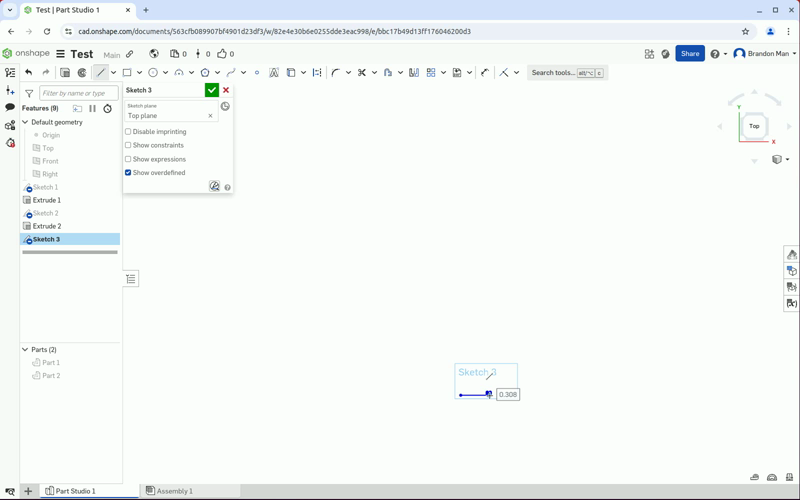
key_down(shift)
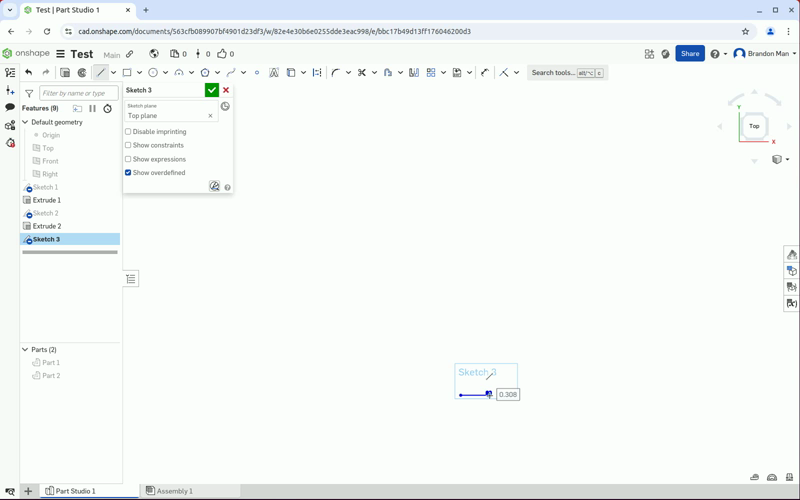
mouse_move(519, 395)
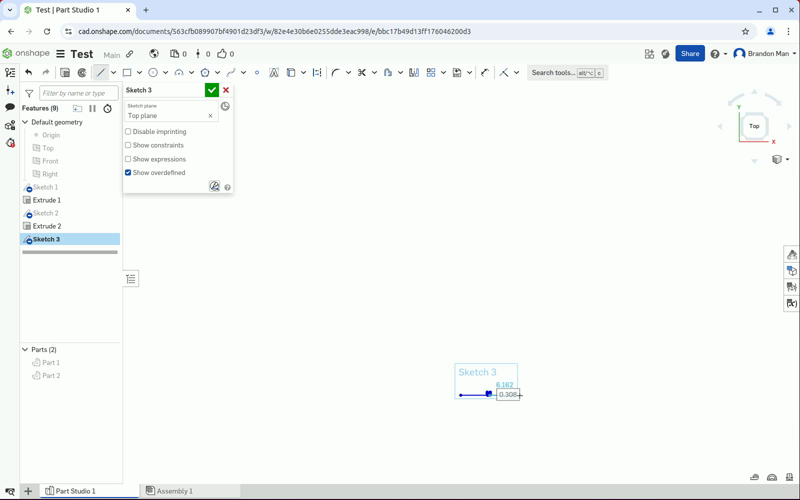
mouse_move(515, 395)
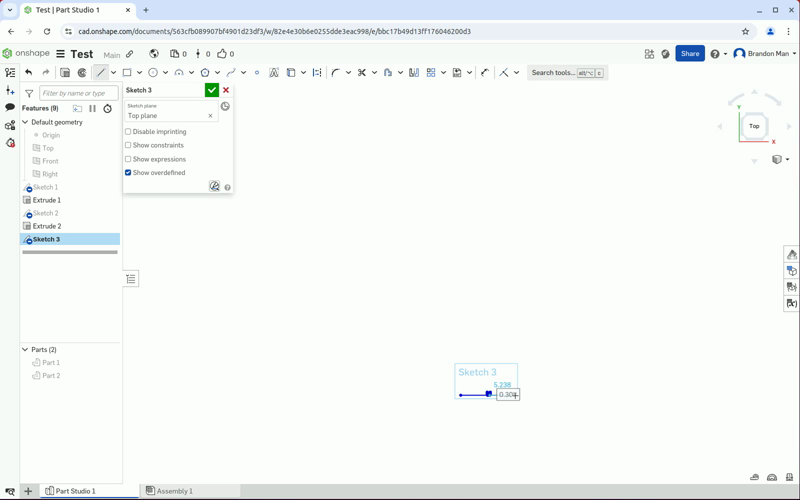
click(515, 395)
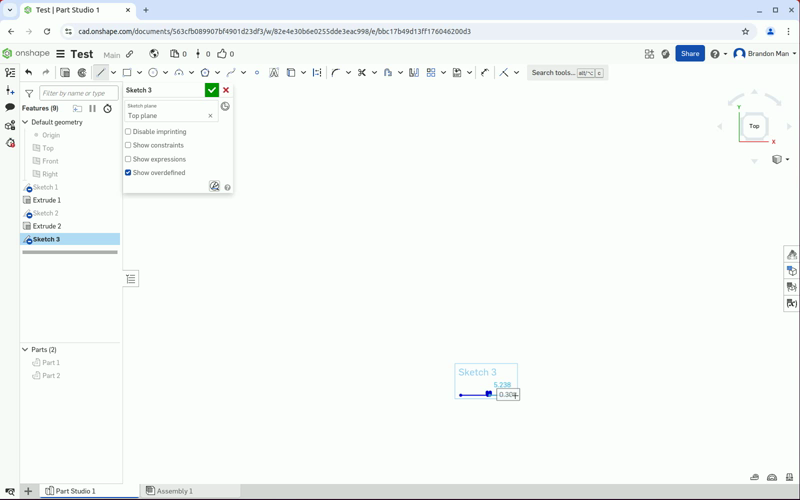
key_up(shift)
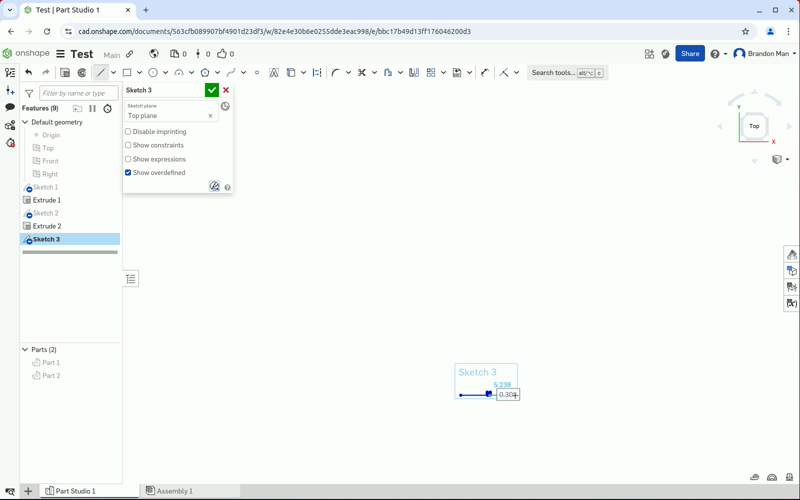
key_down(shift)
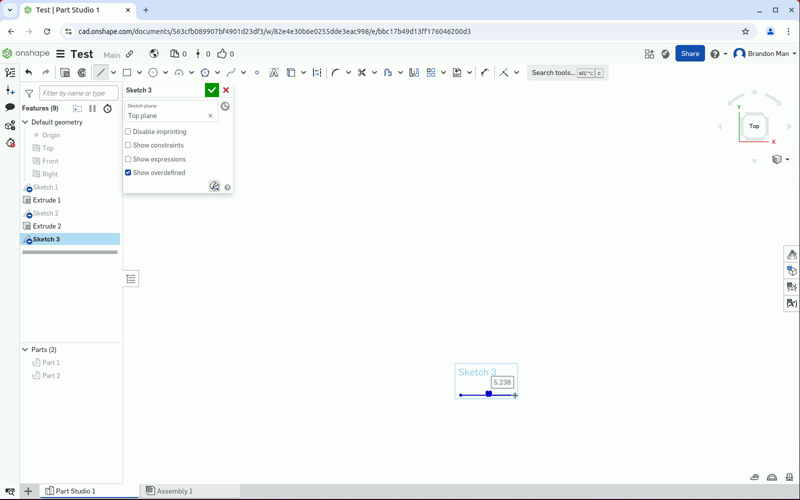
mouse_move(545, 395)
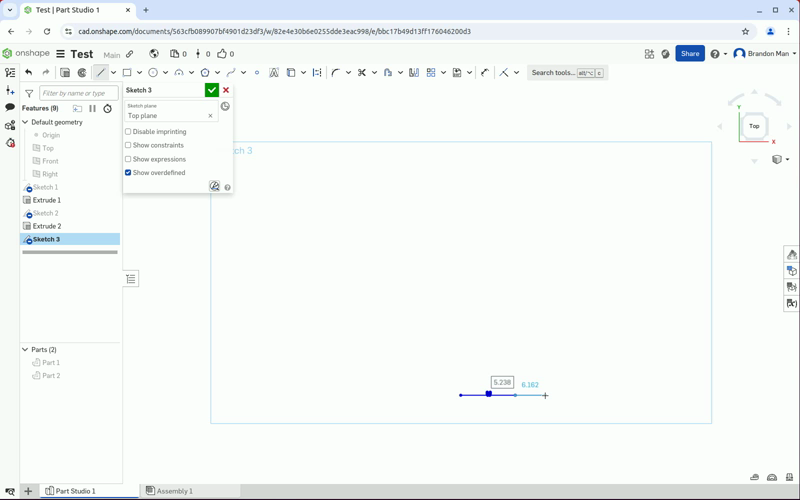
mouse_move(515, 380)
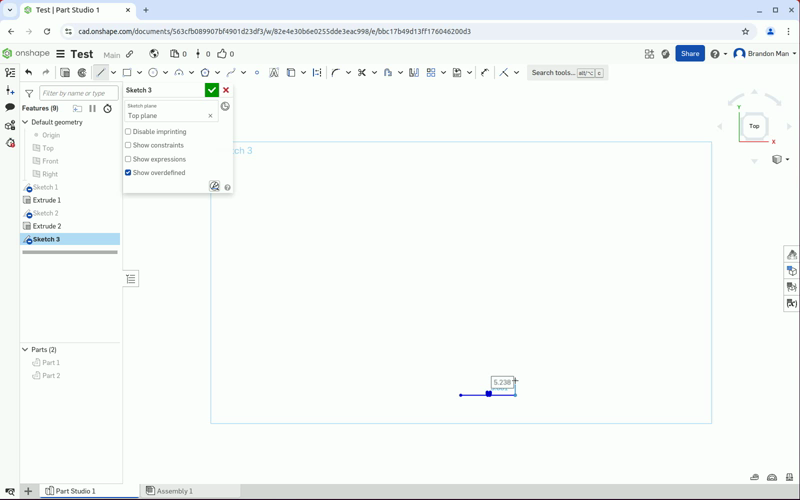
click(515, 380)
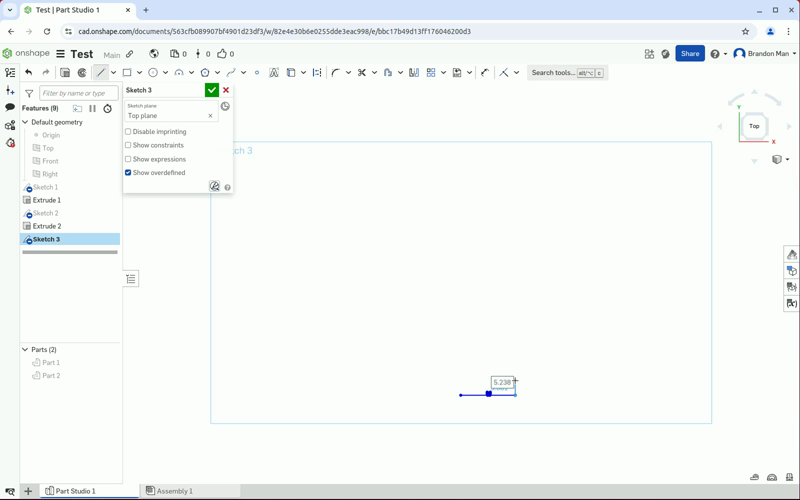
key_up(shift)
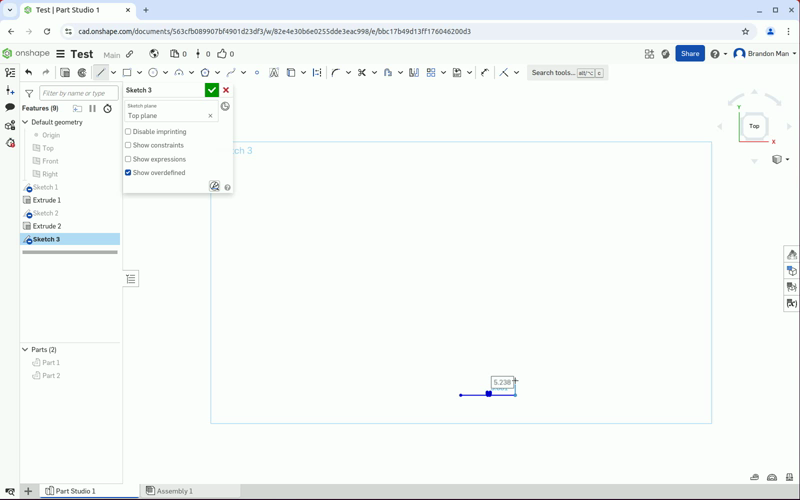
key_down(shift)
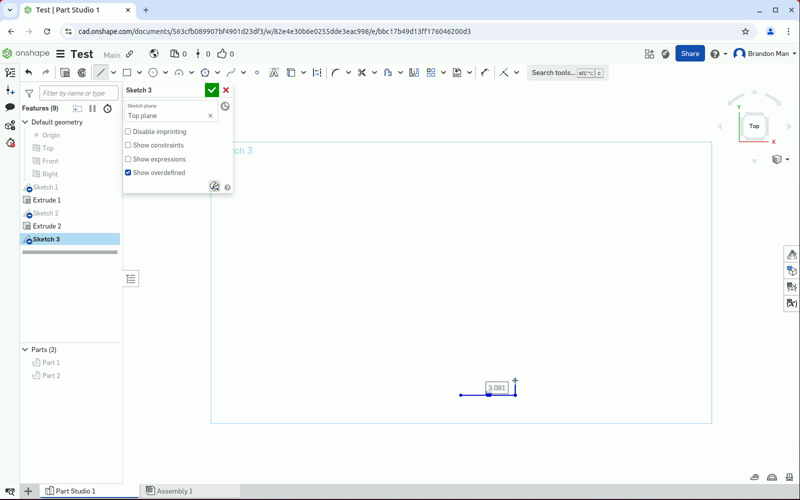
mouse_move(545, 380)
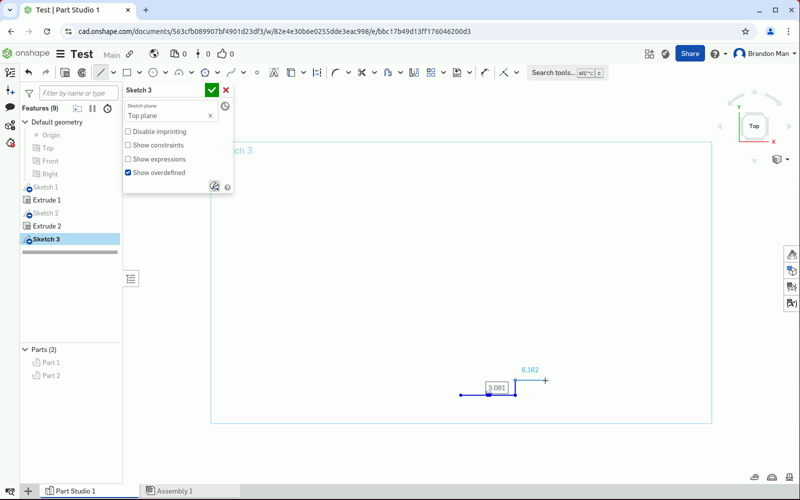
mouse_move(460, 380)
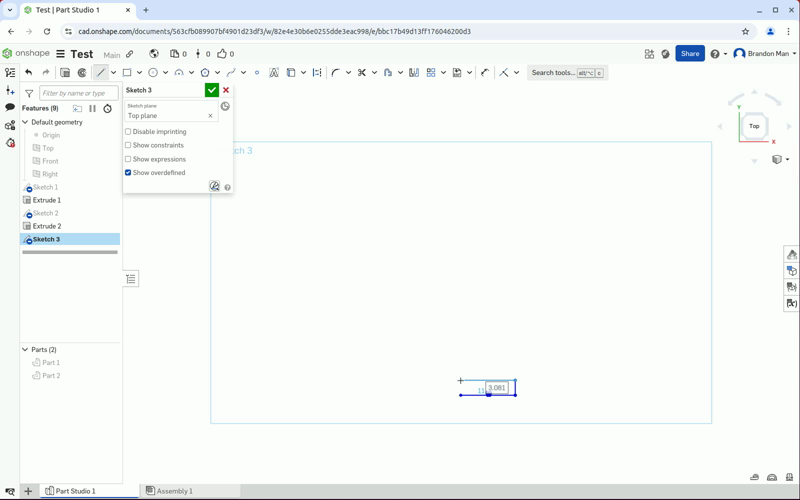
click(460, 380)
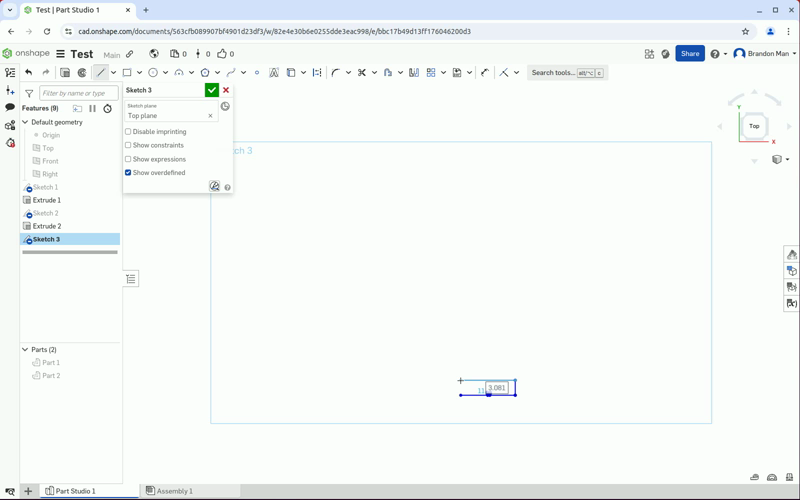
key_up(shift)
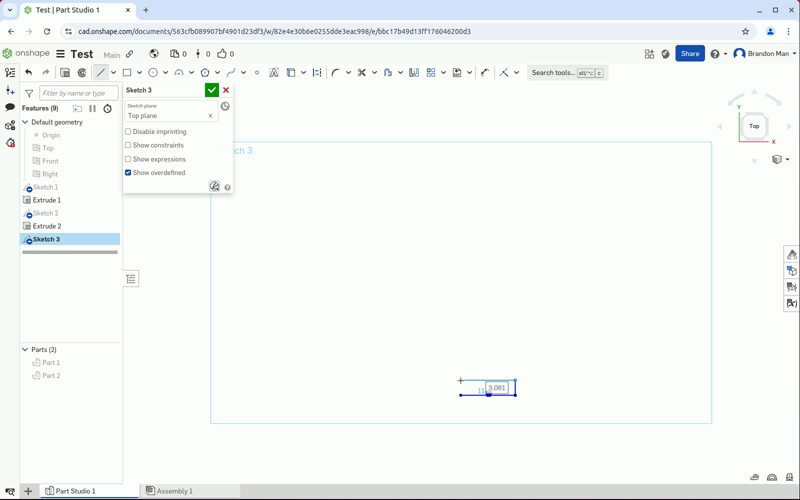
mouse_move(490, 380)
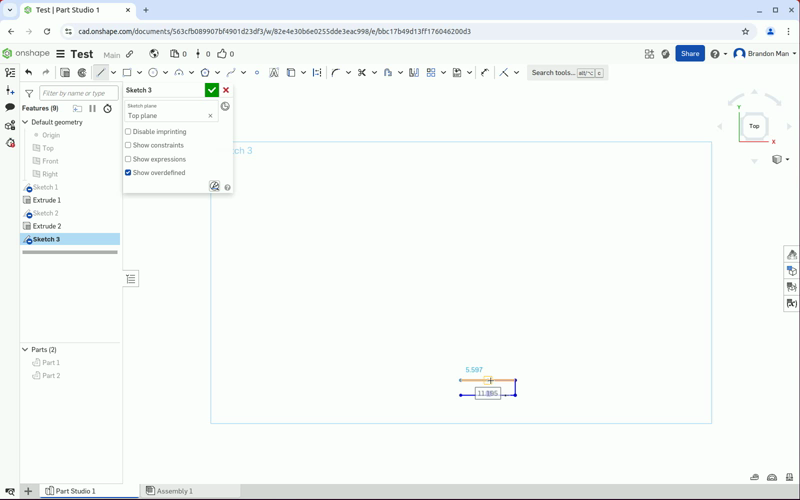
key_down(shift)
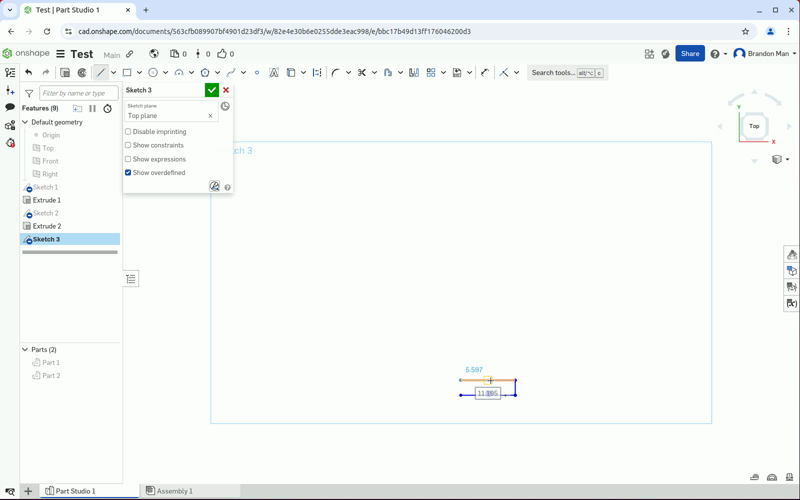
mouse_move(460, 395)
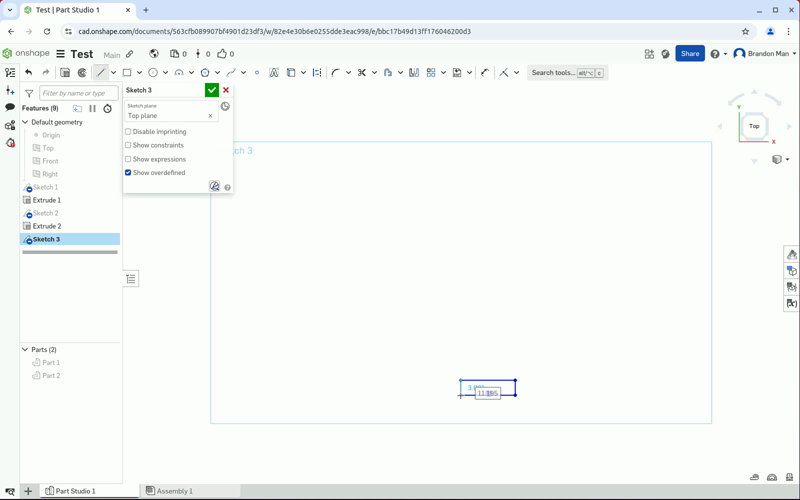
key_up(shift)
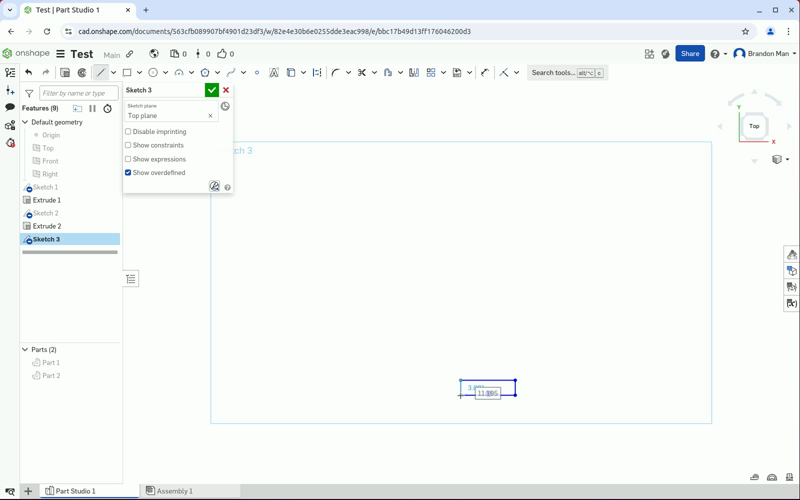
click(460, 395)
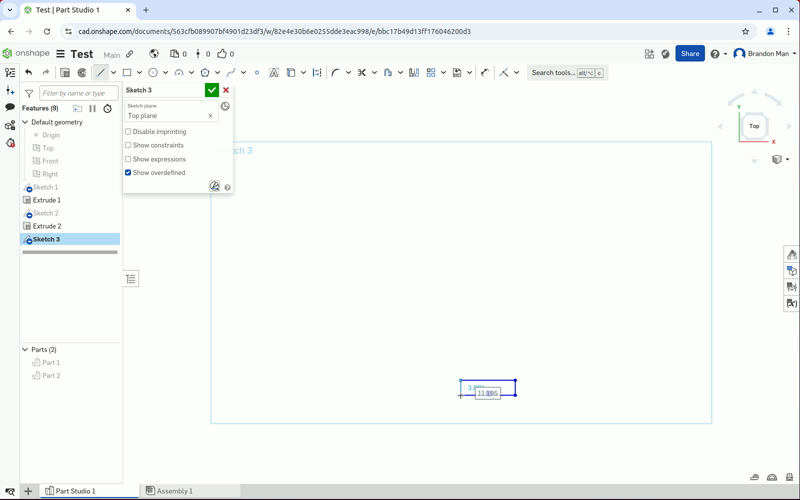
key(esc)
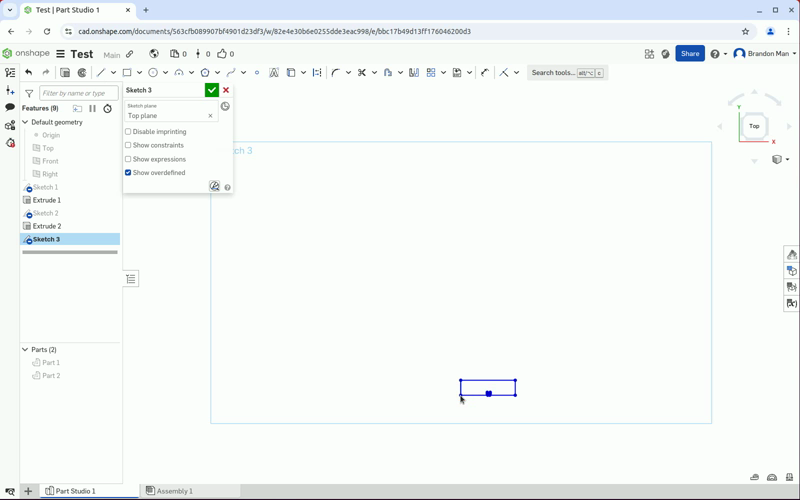
mouse_move(500, 393)
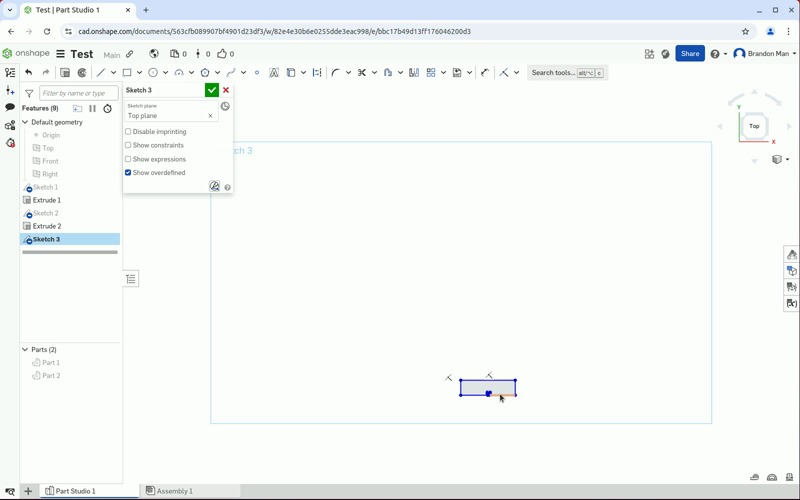
scroll(6)
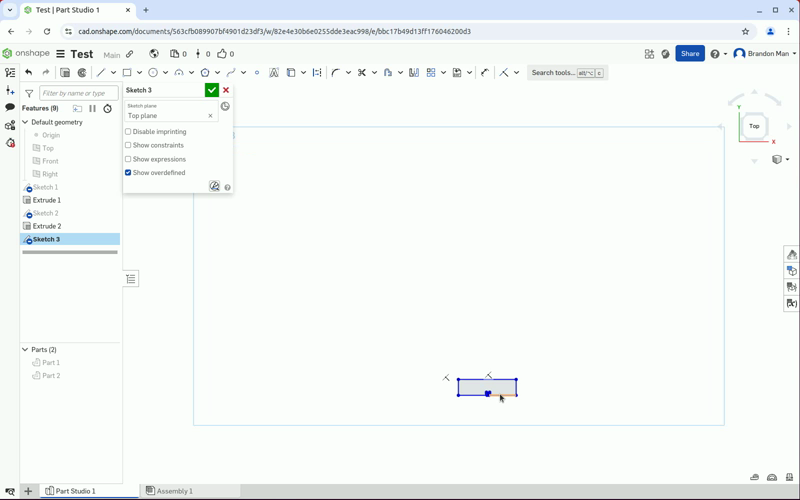
scroll(6)
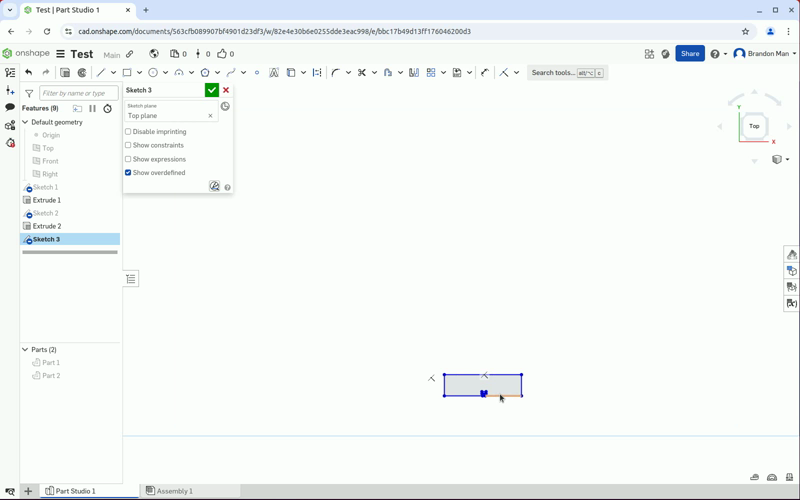
scroll(6)
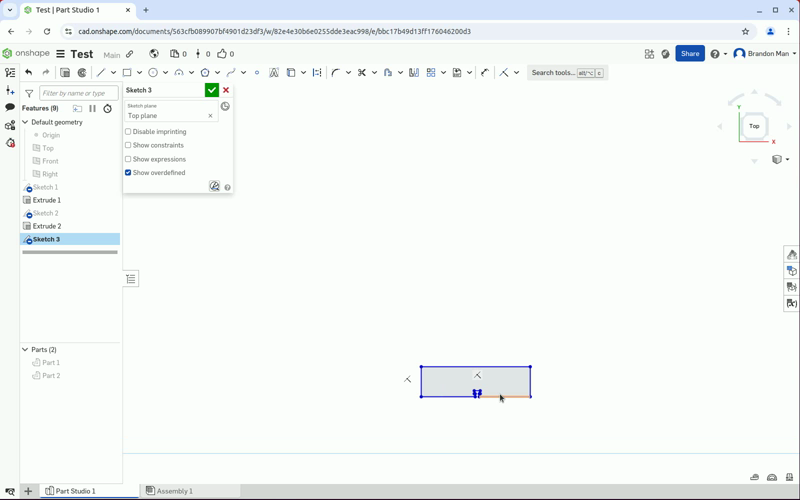
scroll(6)
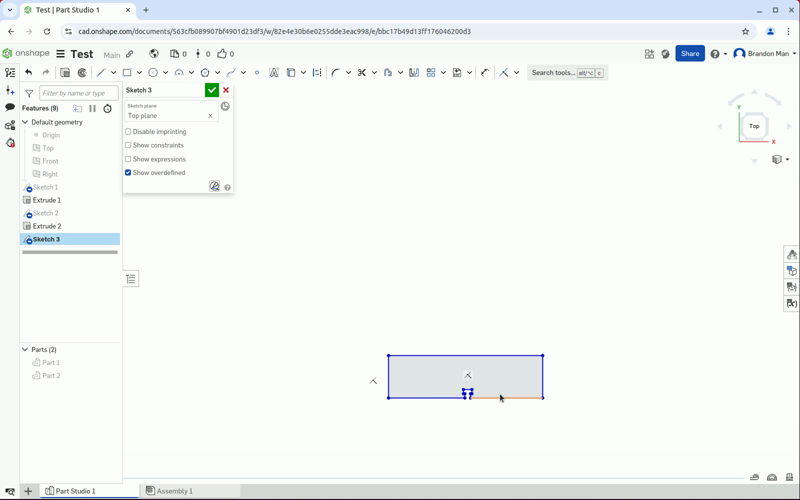
scroll(6)
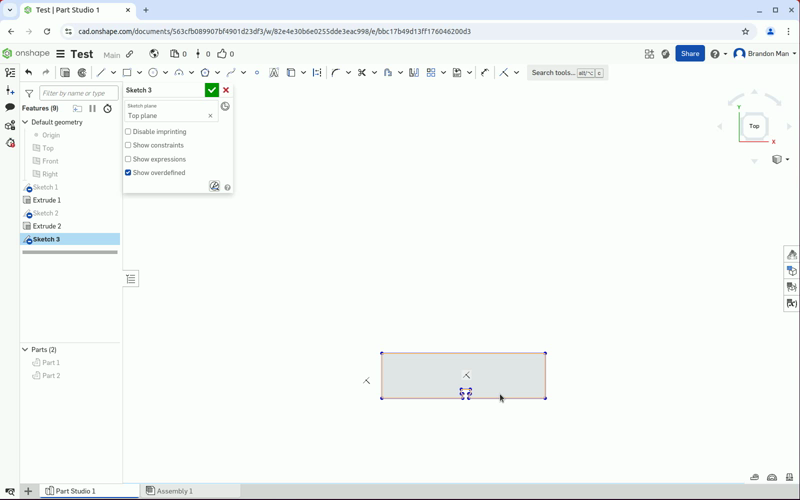
scroll(6)
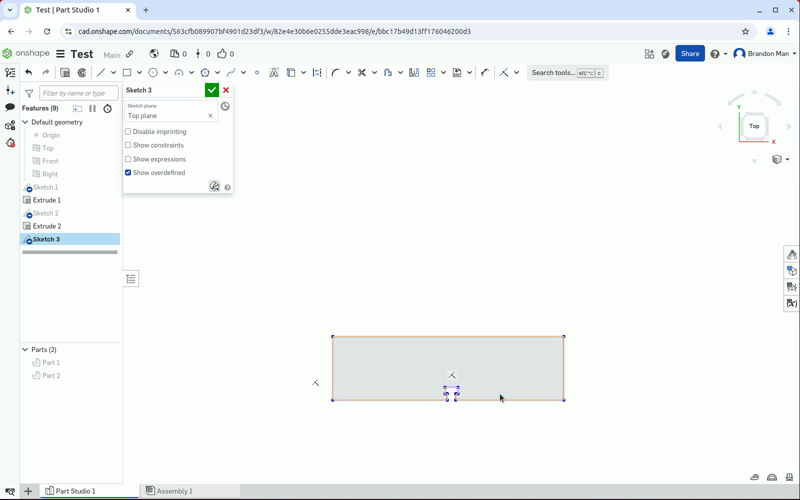
scroll(6)
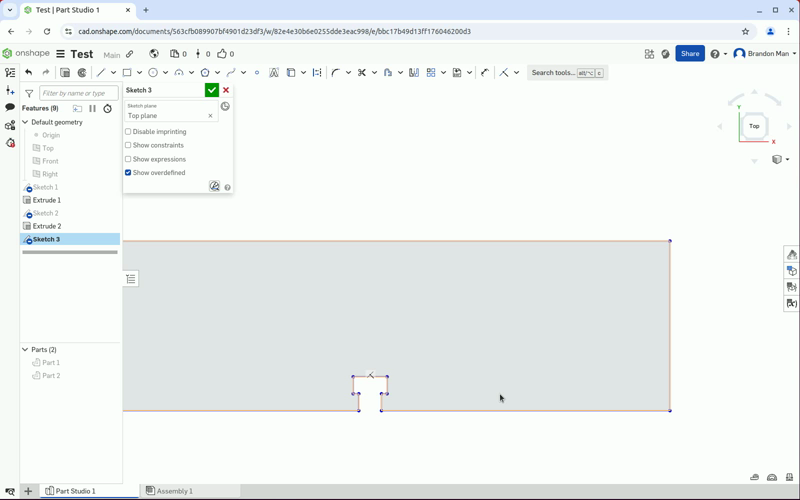
click(500, 393)
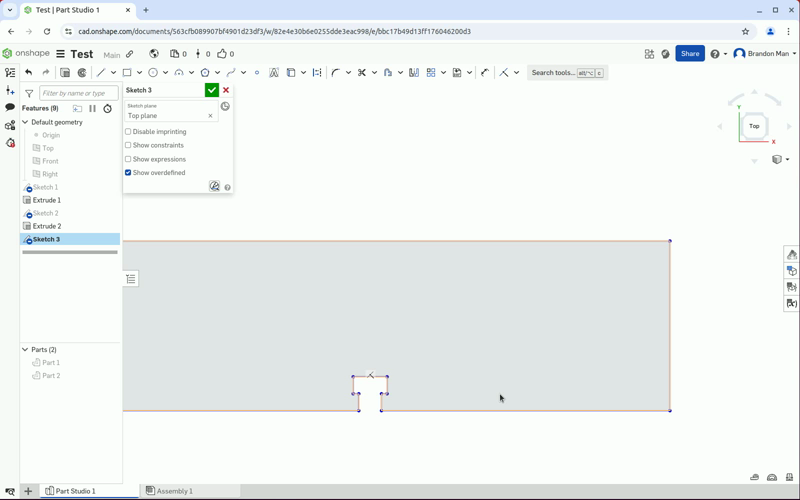
scroll(-6)
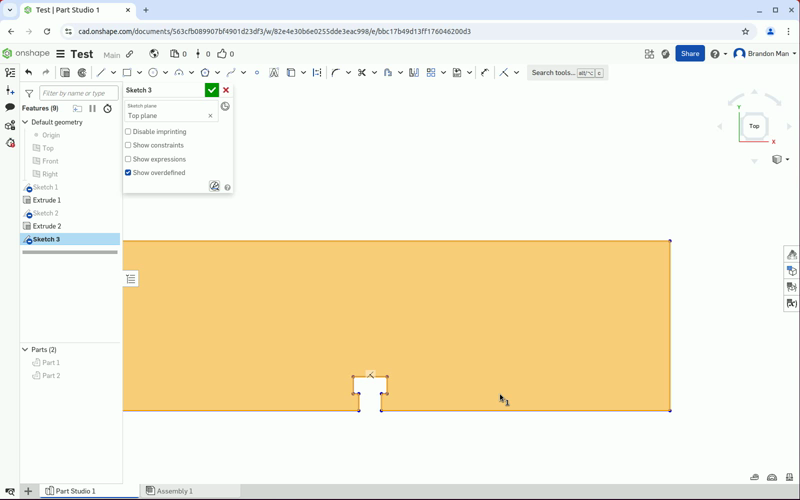
scroll(-6)
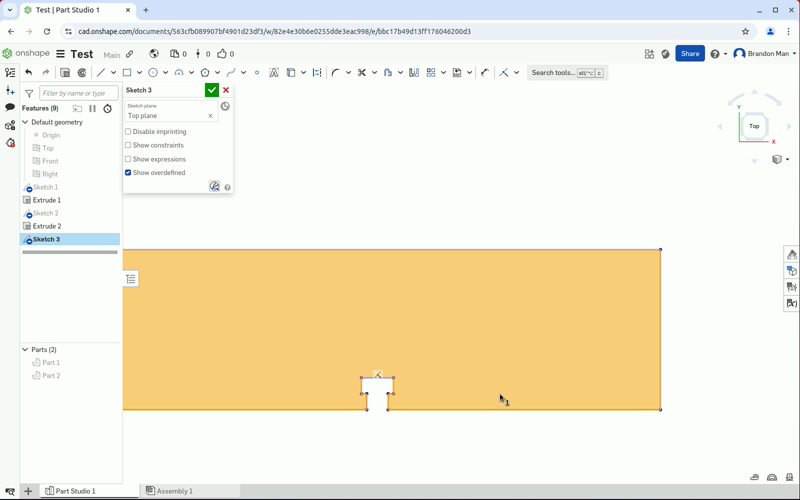
scroll(-6)
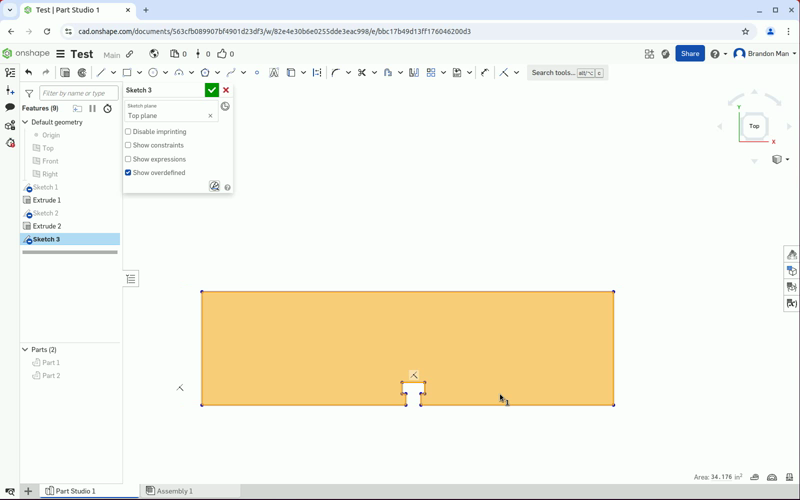
scroll(-6)
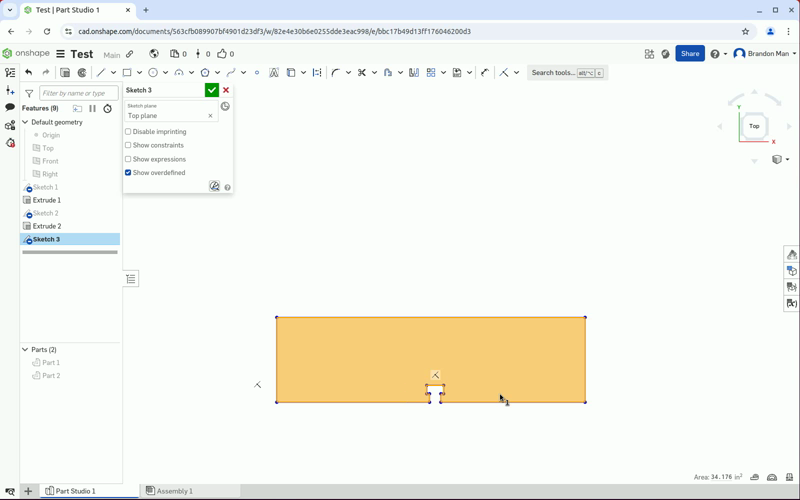
scroll(-6)
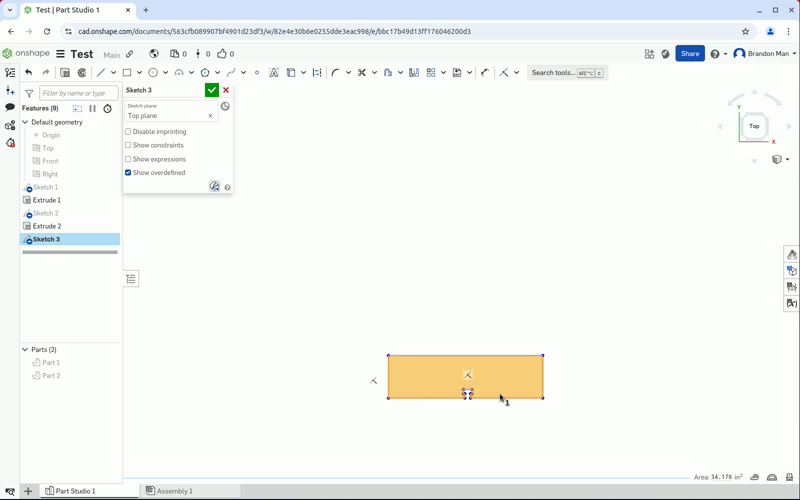
scroll(-6)
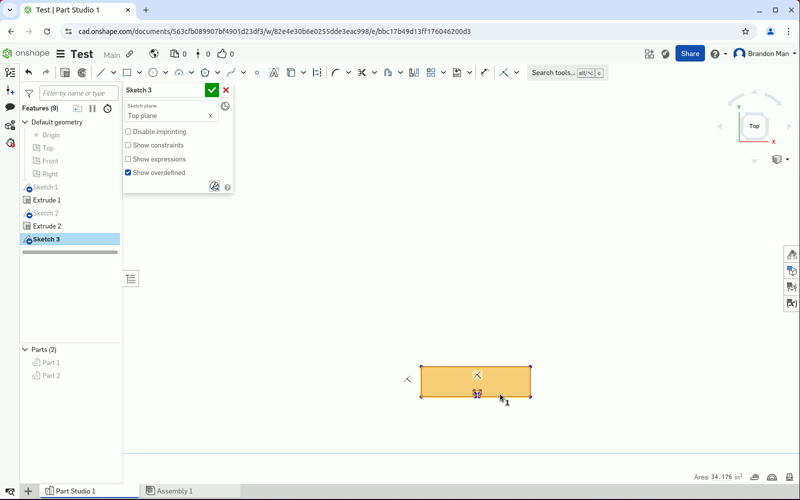
scroll(-6)
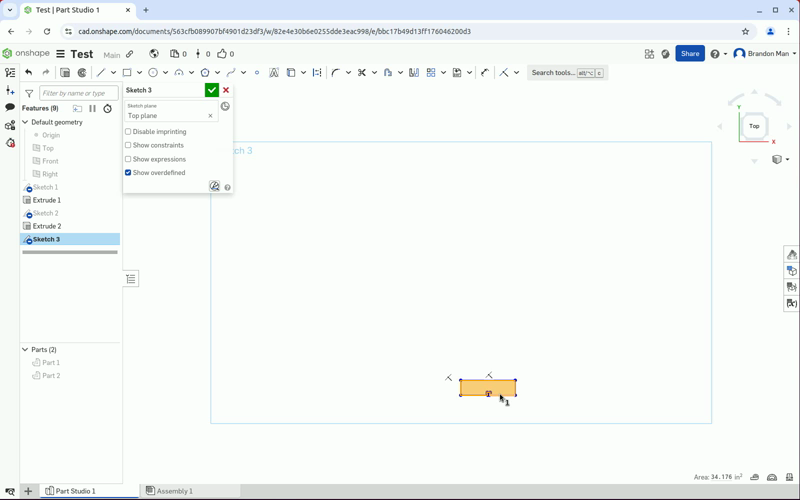
mouse_move(73, 352)
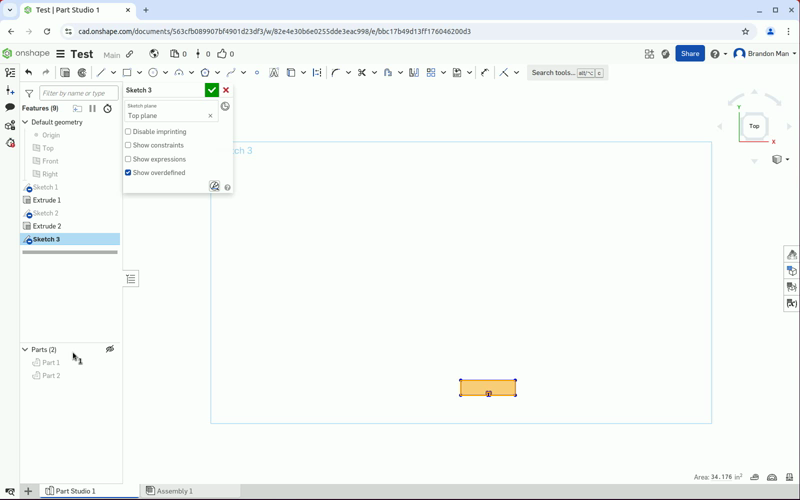
key(shift+y)
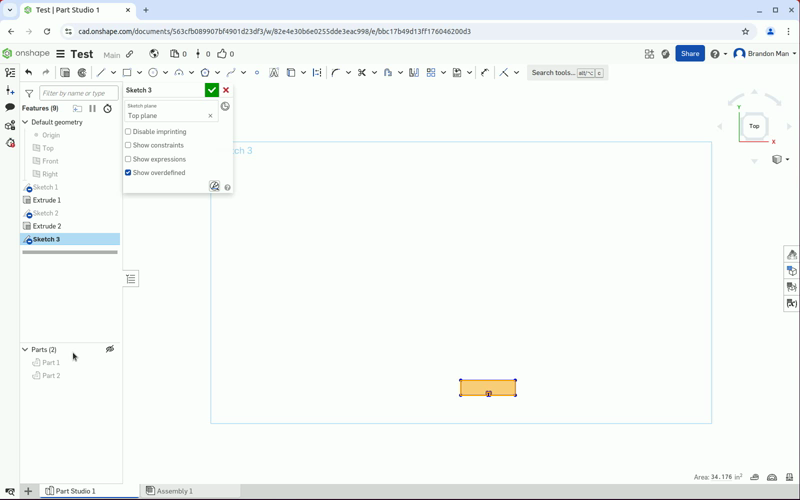
key(shift+e)
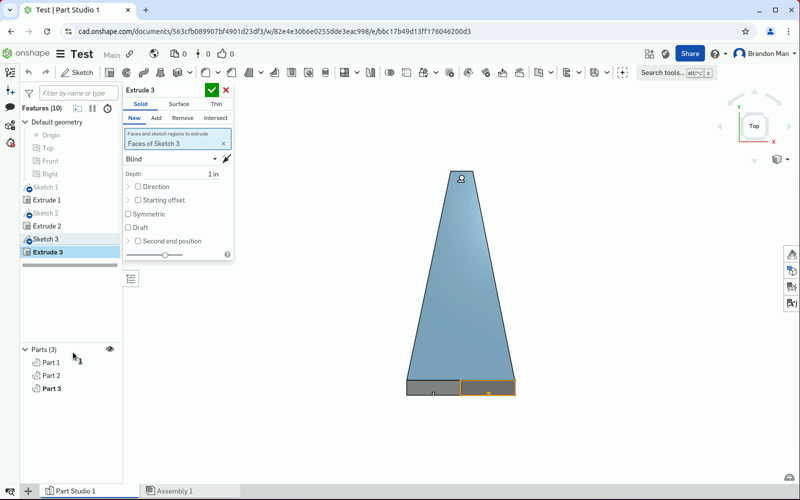
mouse_move(143, 106)
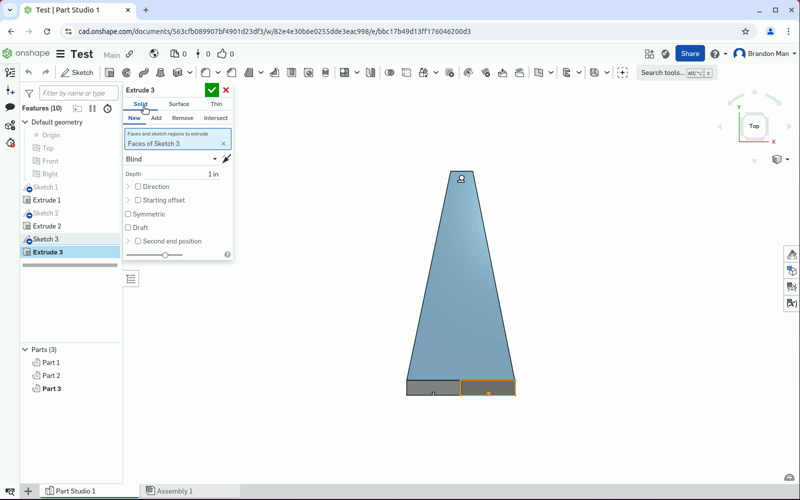
click(143, 106)
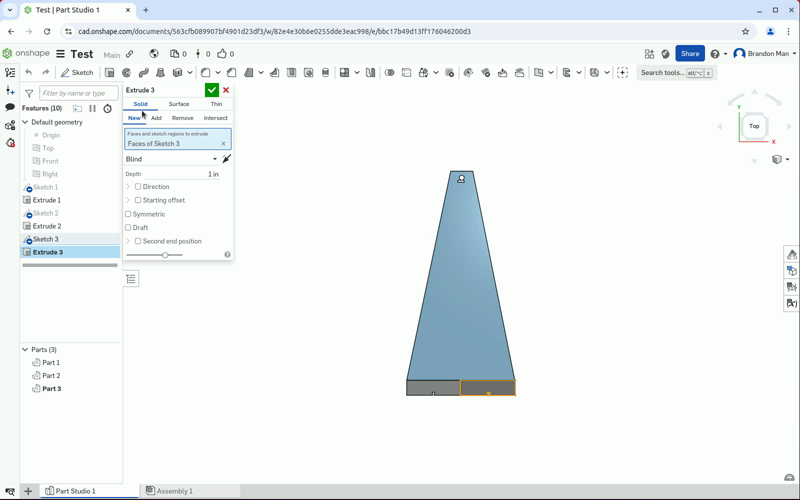
mouse_move(137, 120)
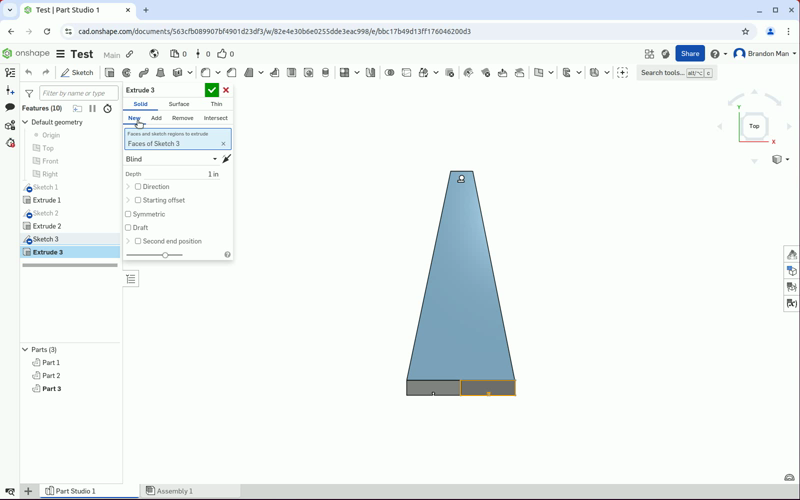
click(137, 120)
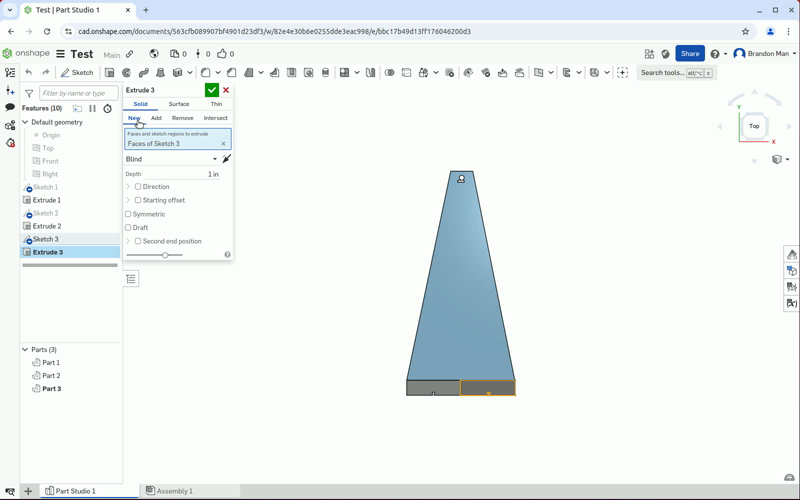
key(tab, 4)
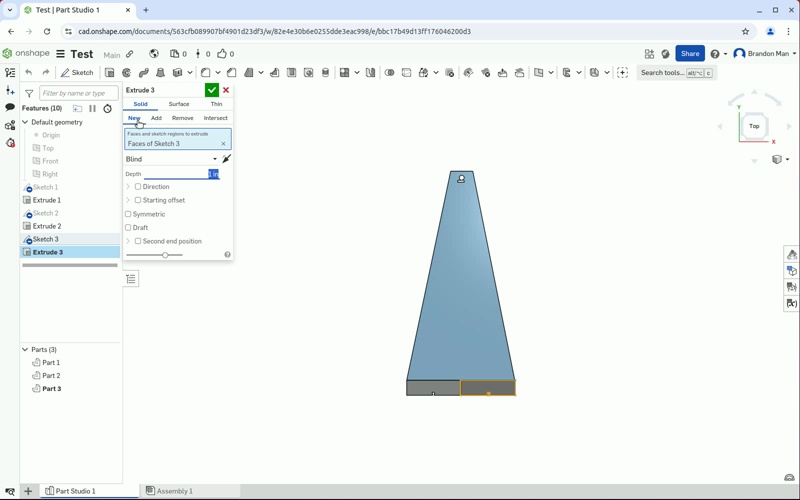
text(0.481)
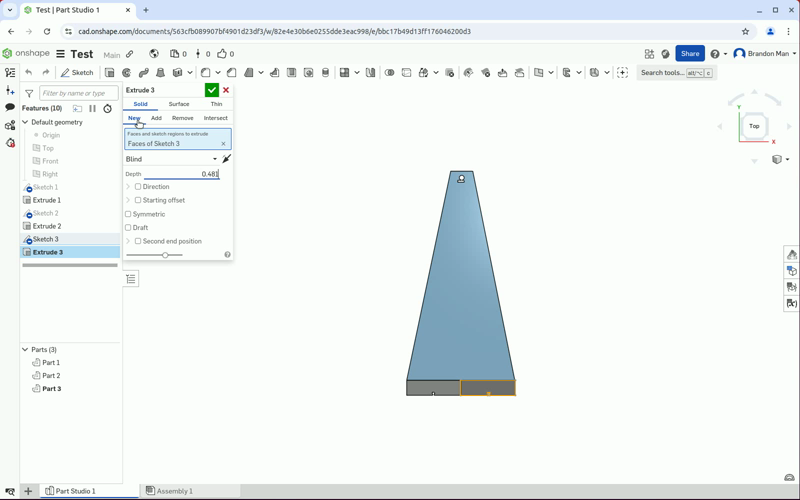
key(enter)
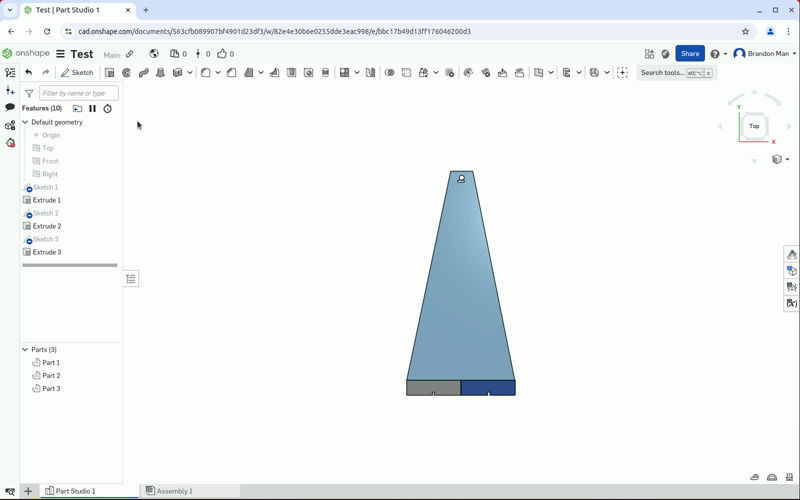
key(shift+h)
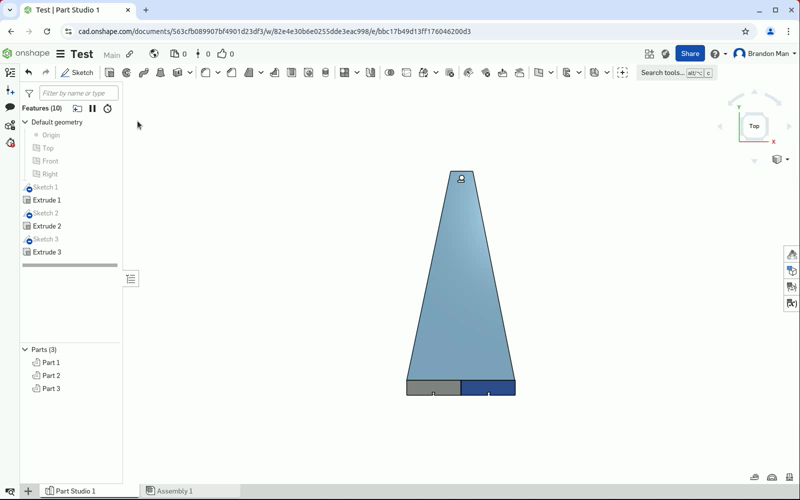
key(shift+h)
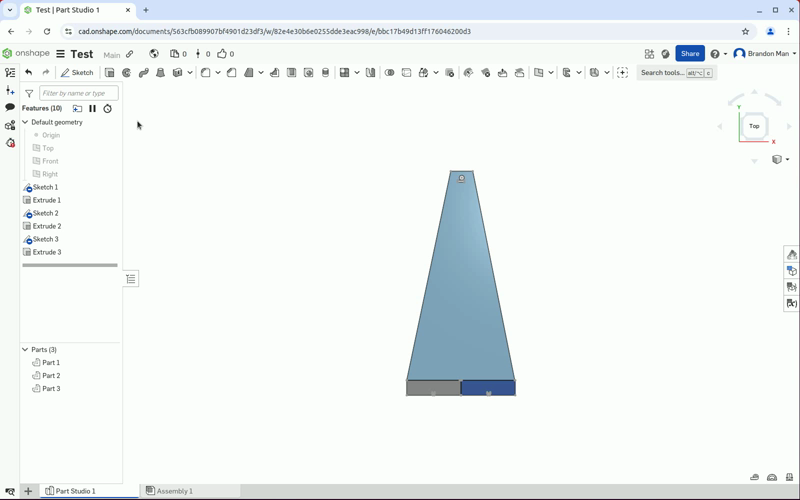
key(shift+7)
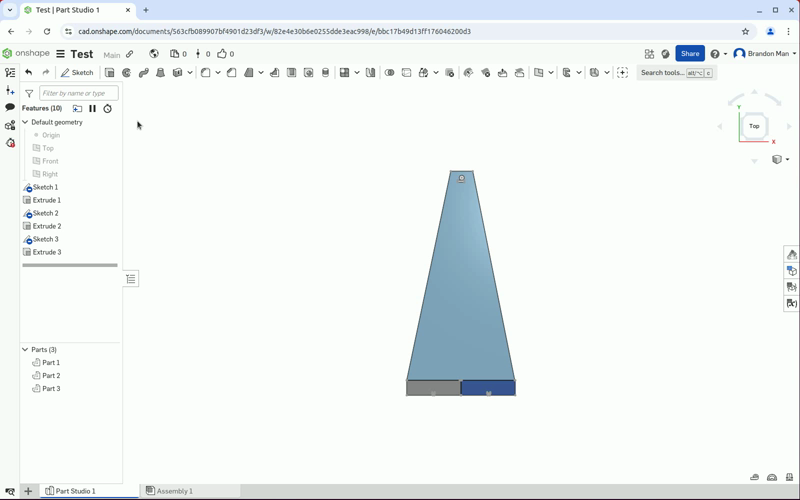
key(up, 3)
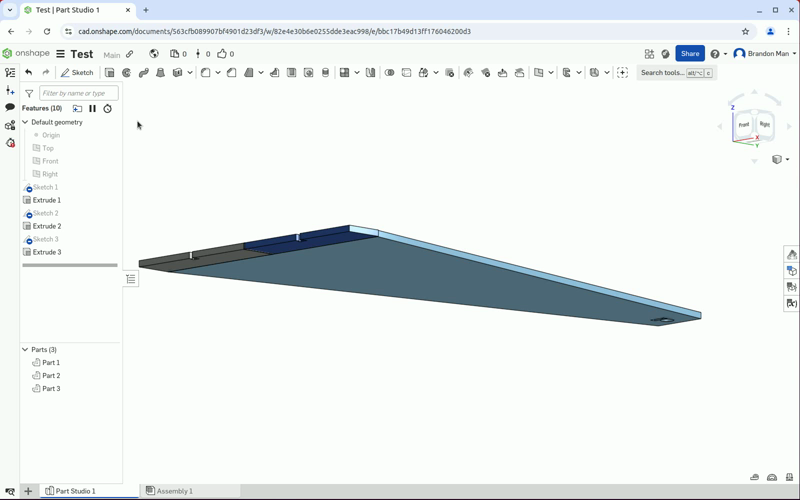
key(left, 3)
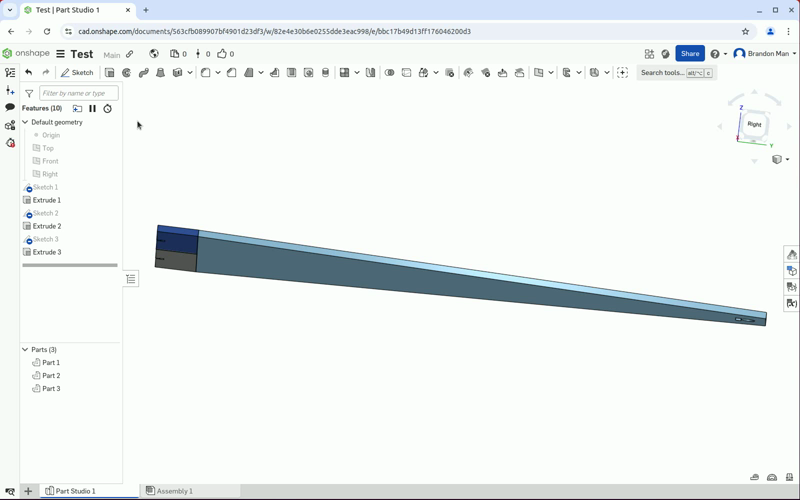
key(right, 3)
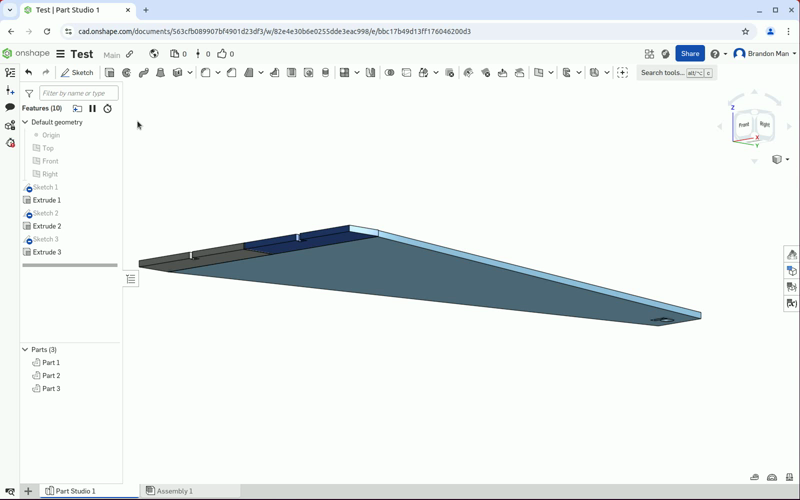
key(down, 3)
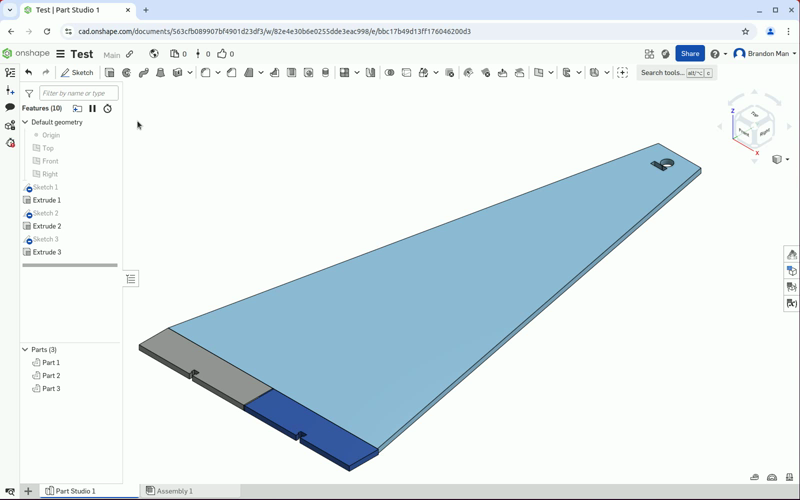
mouse_move(73, 189)
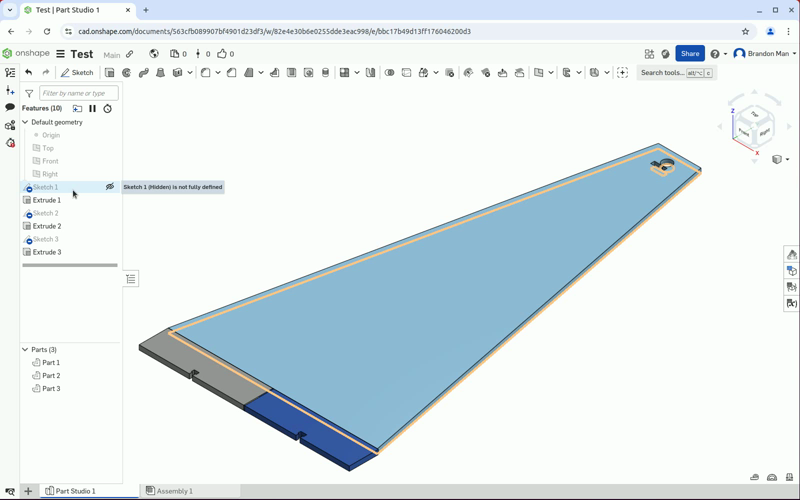
click(73, 189)